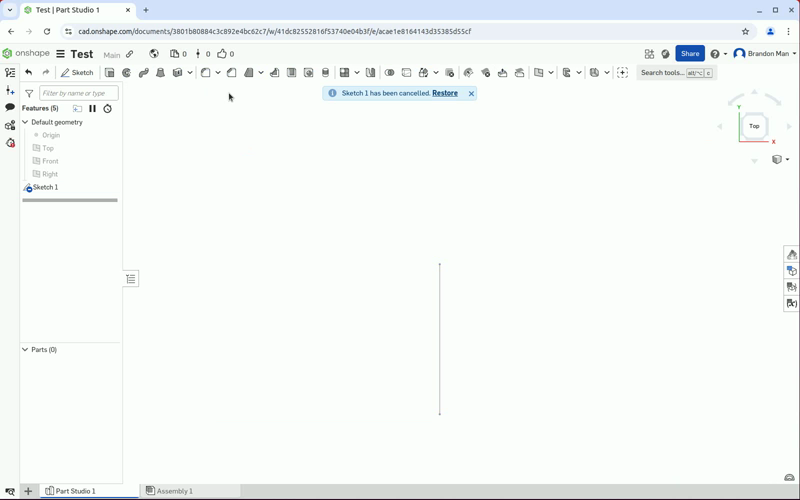
key(shift+h)
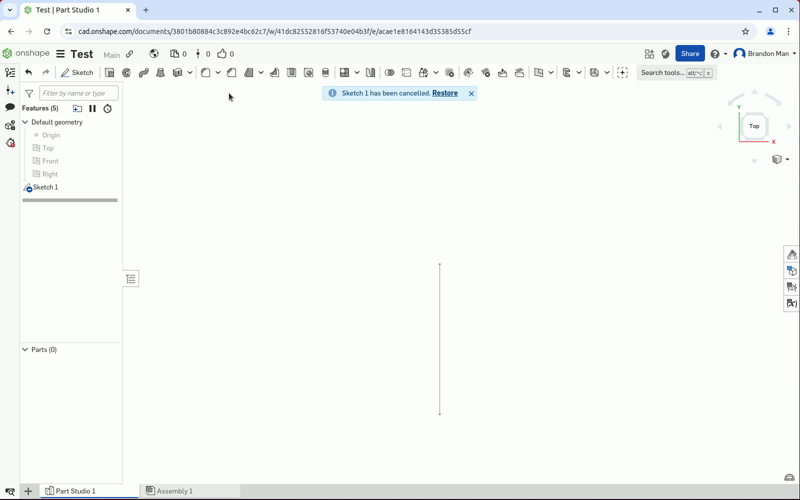
key(shift+s)
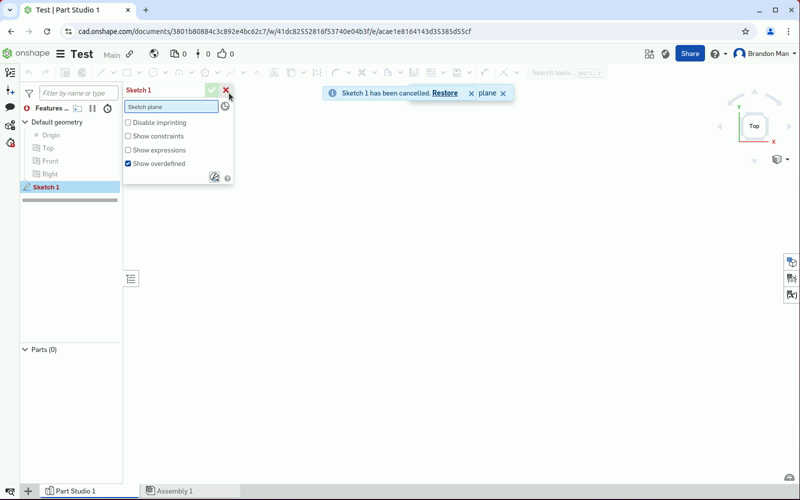
mouse_move(73, 150)
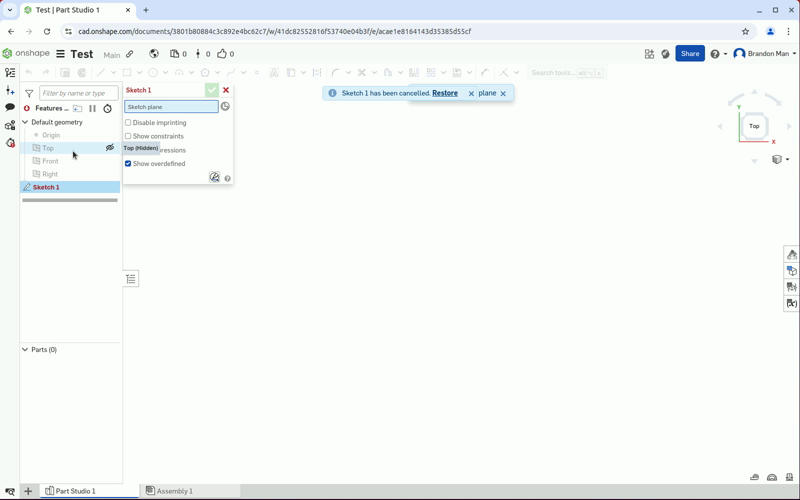
click(73, 150)
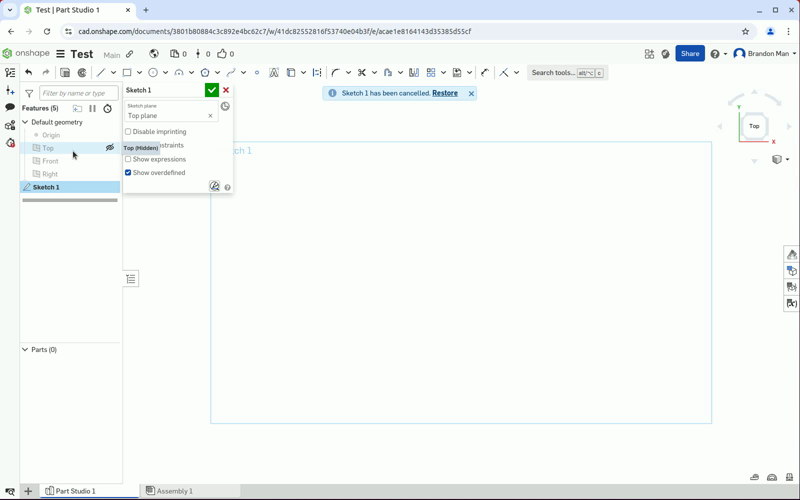
mouse_move(73, 352)
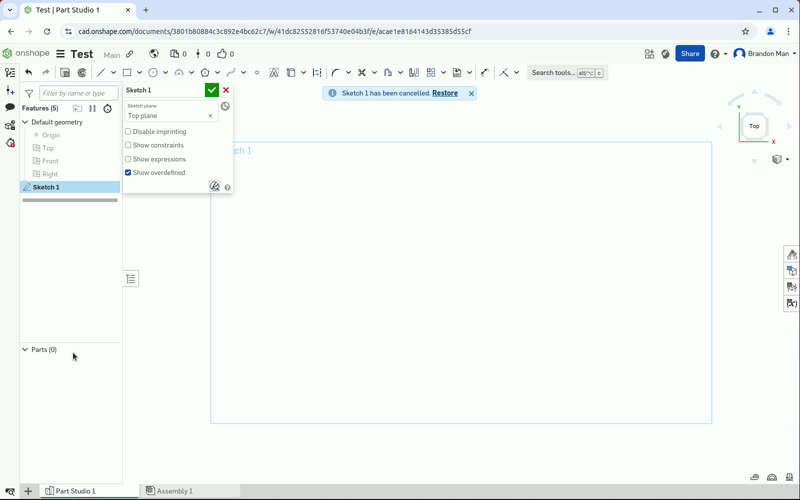
key(y)
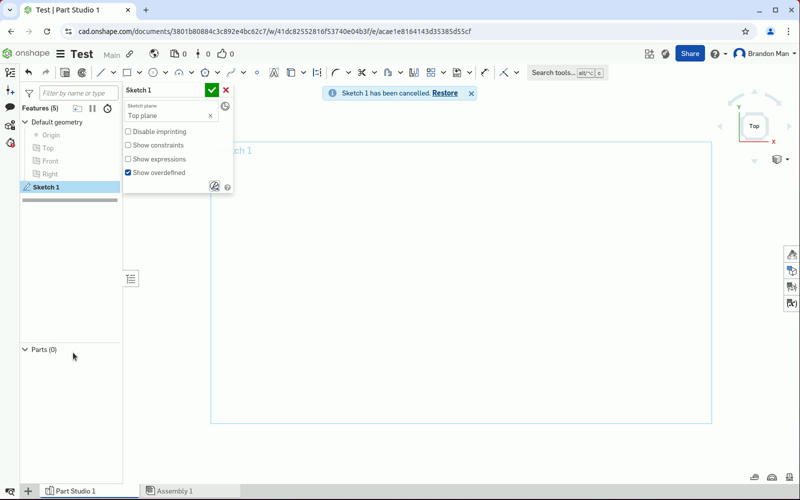
key(l)
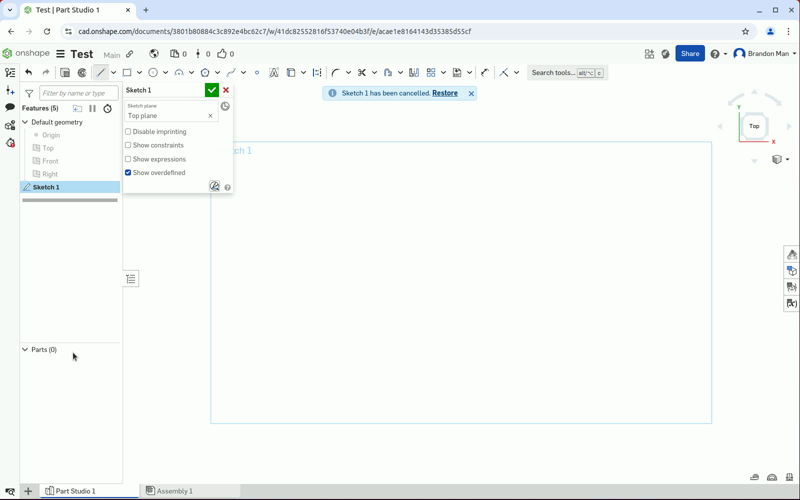
key_down(shift)
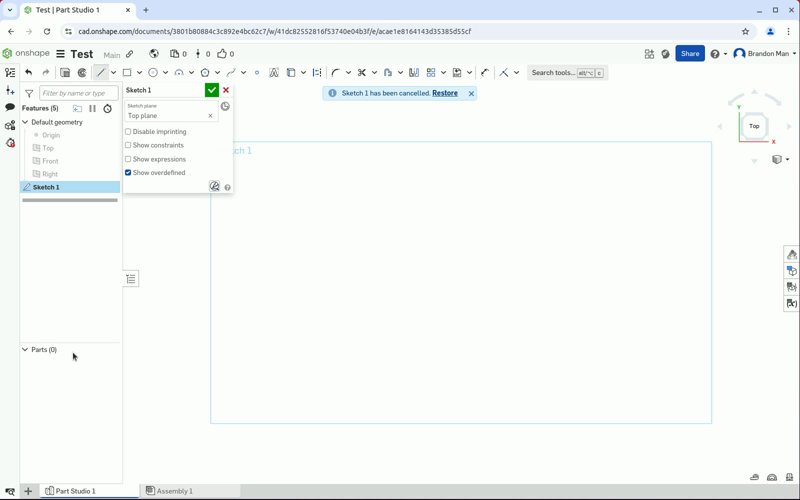
mouse_move(348, 290)
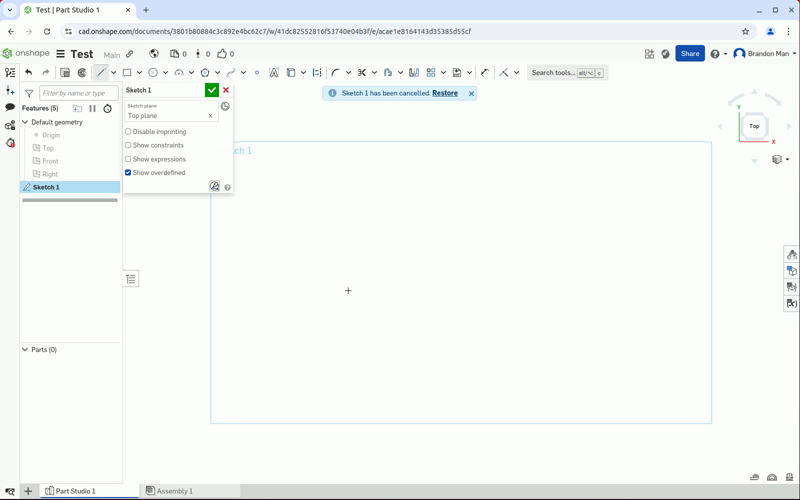
click(348, 290)
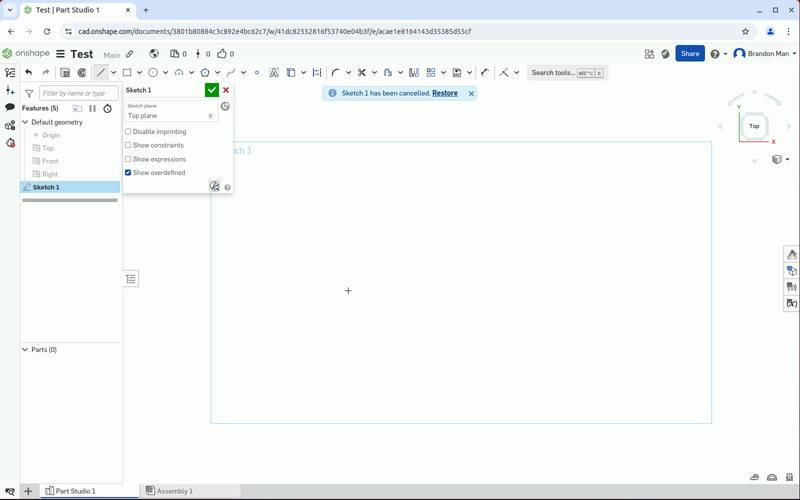
key_up(shift)
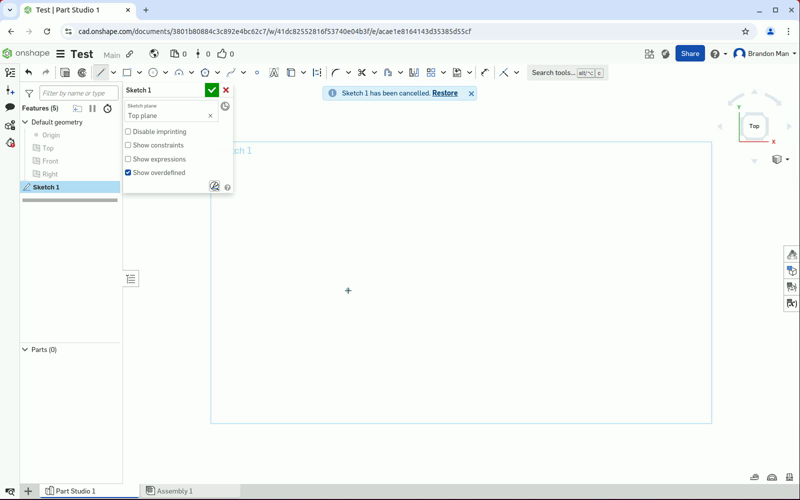
key_down(shift)
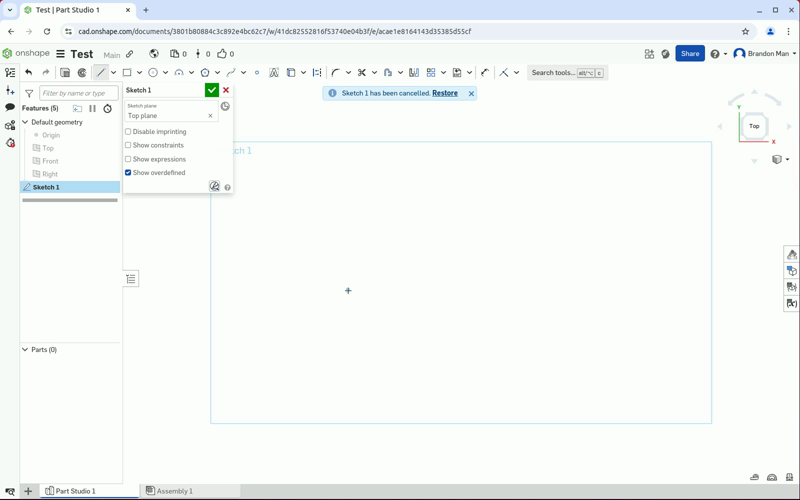
mouse_move(572, 290)
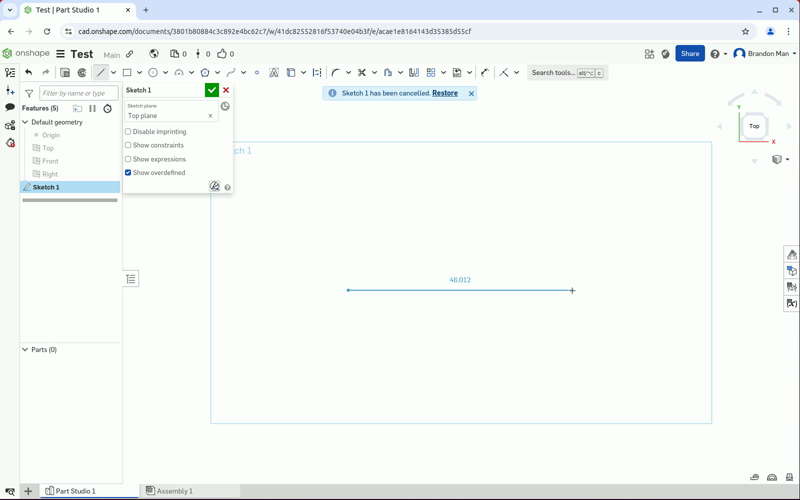
click(572, 290)
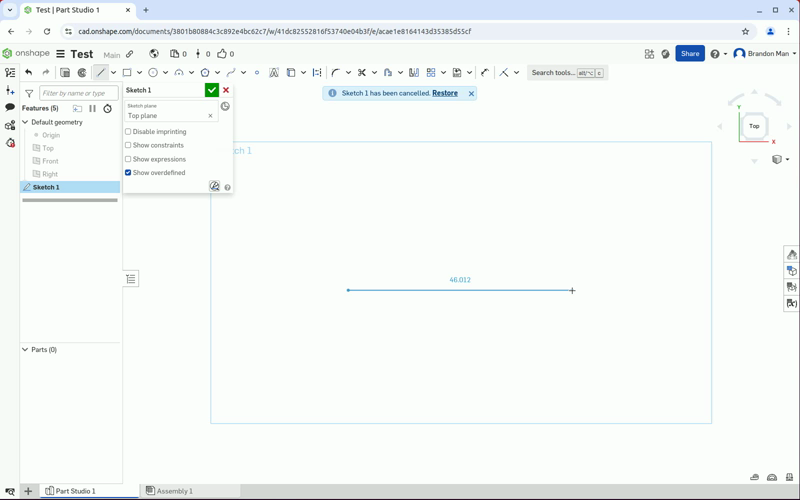
key_up(shift)
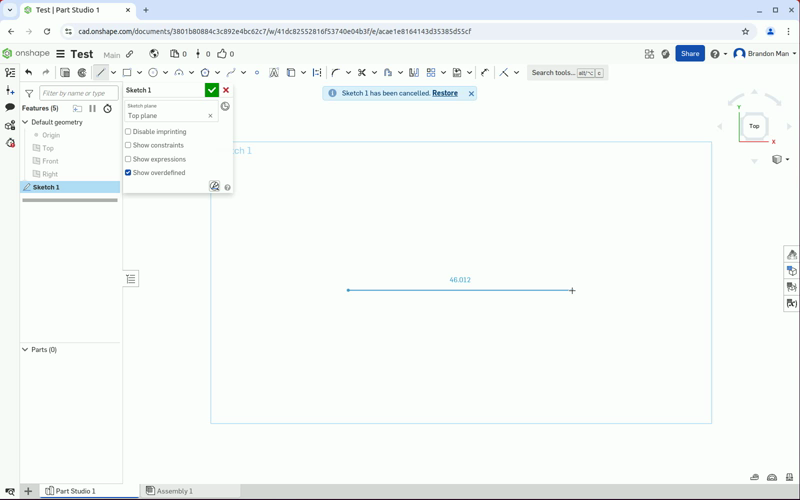
key_down(shift)
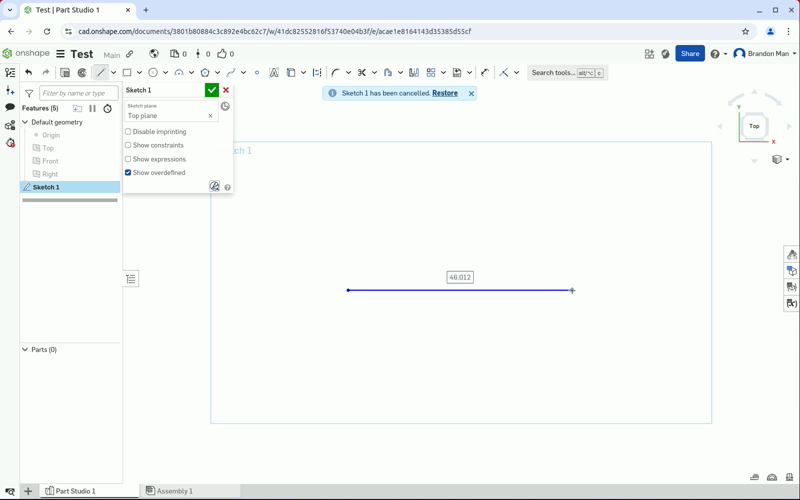
mouse_move(589, 290)
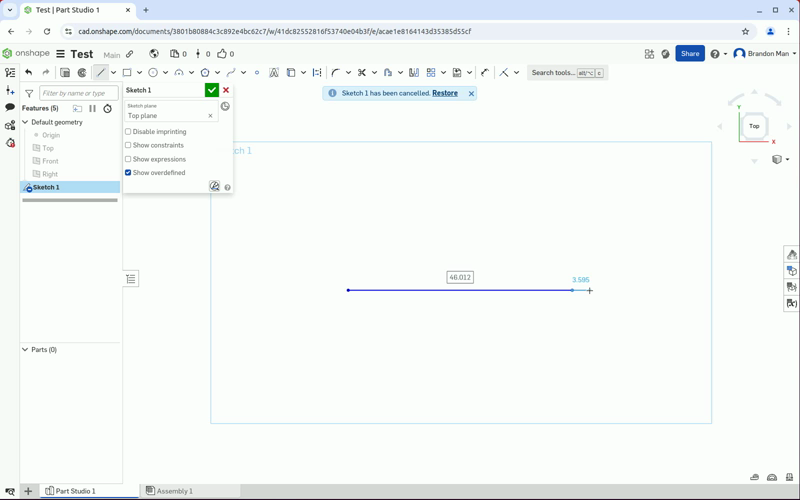
mouse_move(572, 275)
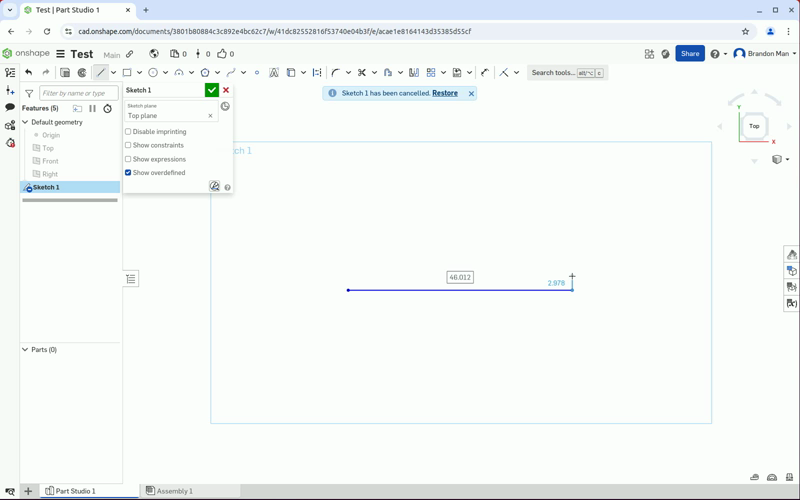
click(572, 275)
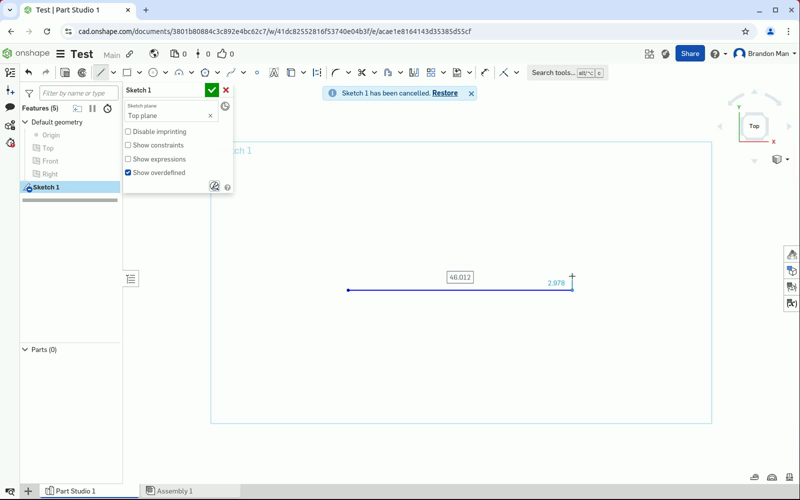
key_up(shift)
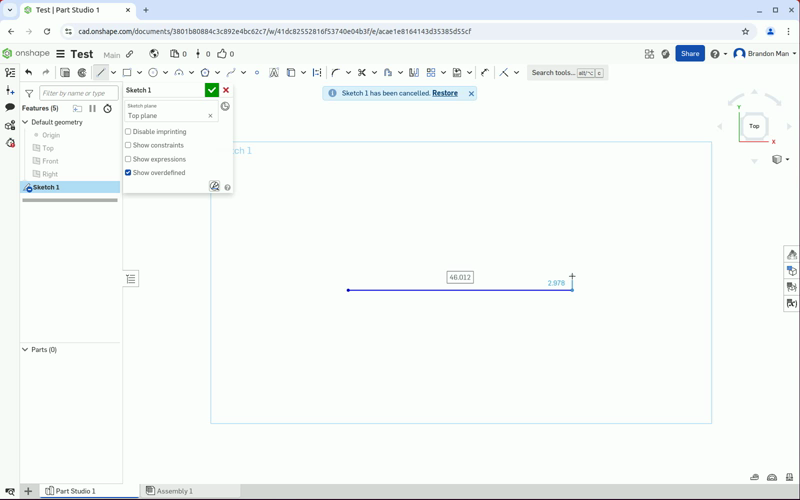
key_down(shift)
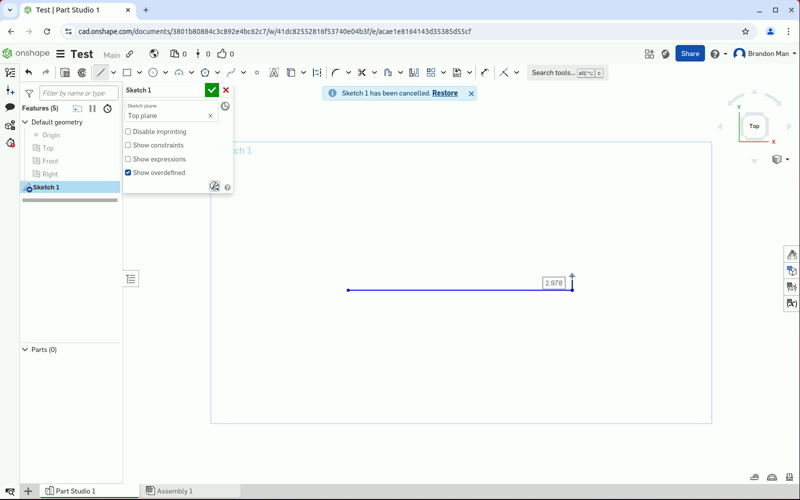
mouse_move(348, 275)
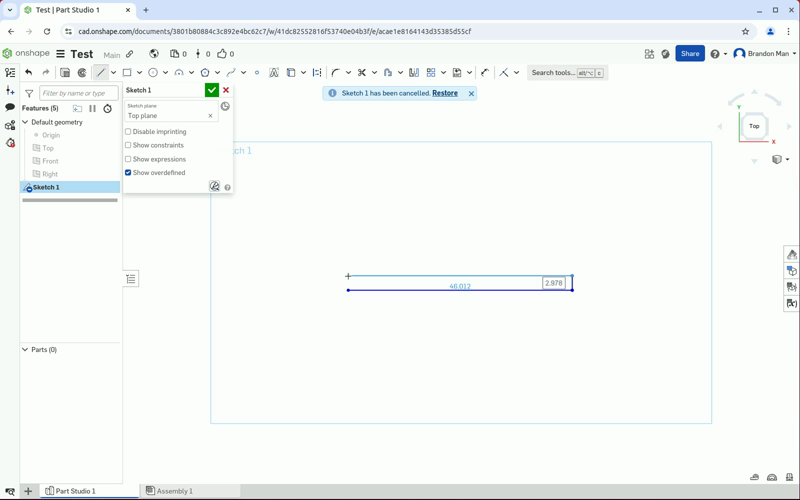
click(348, 275)
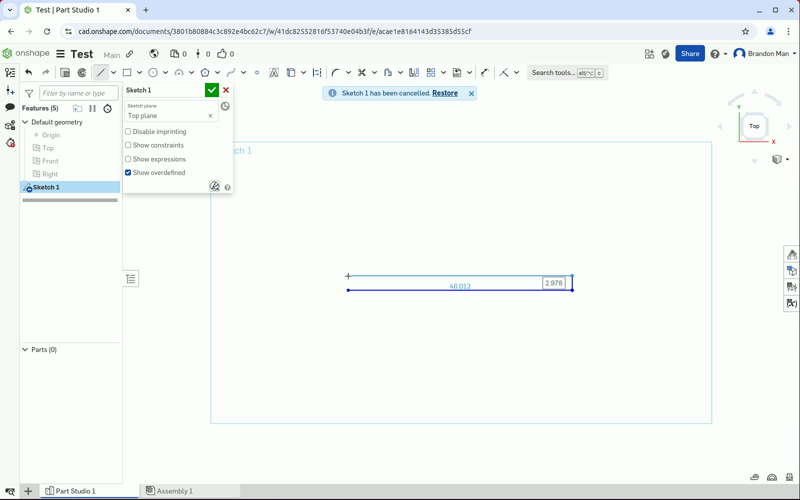
key_up(shift)
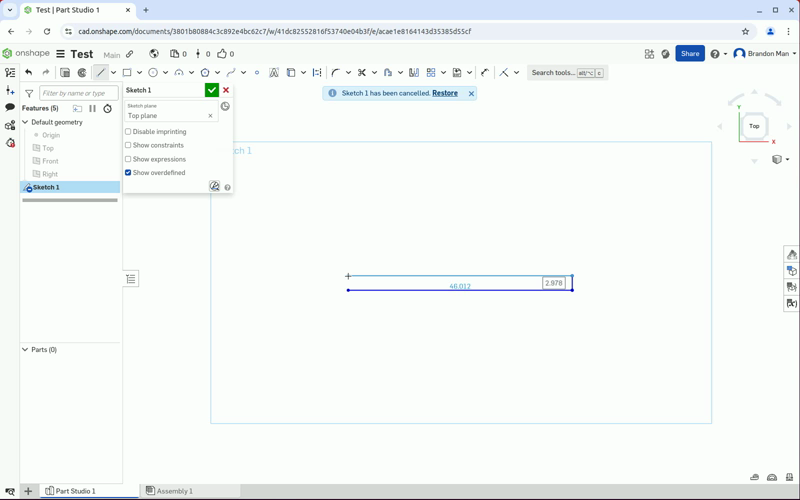
mouse_move(378, 275)
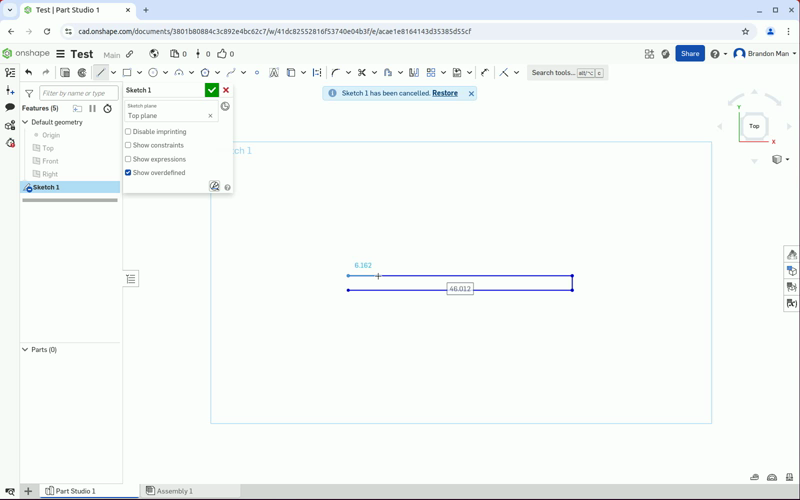
key_down(shift)
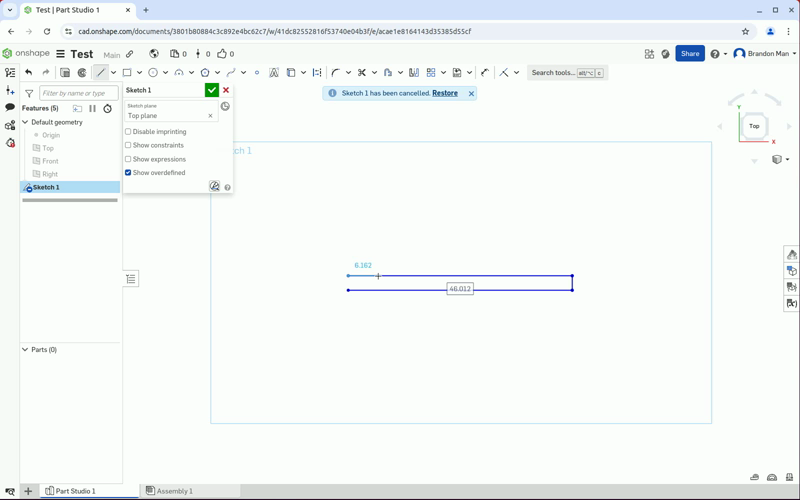
mouse_move(348, 290)
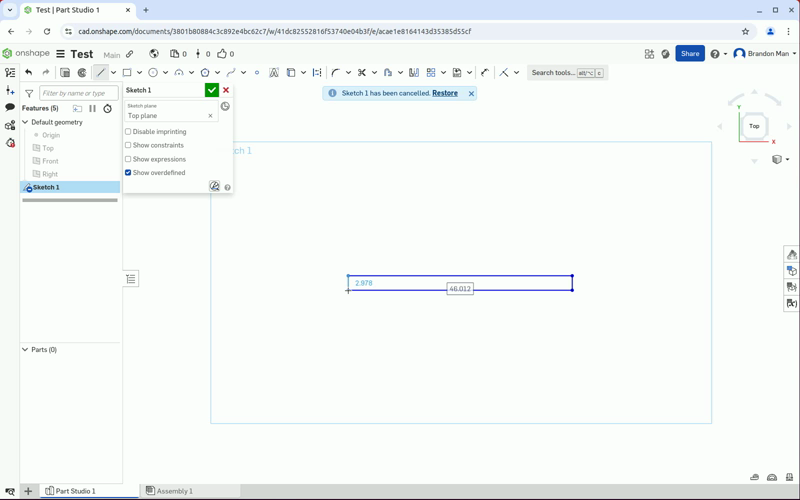
key_up(shift)
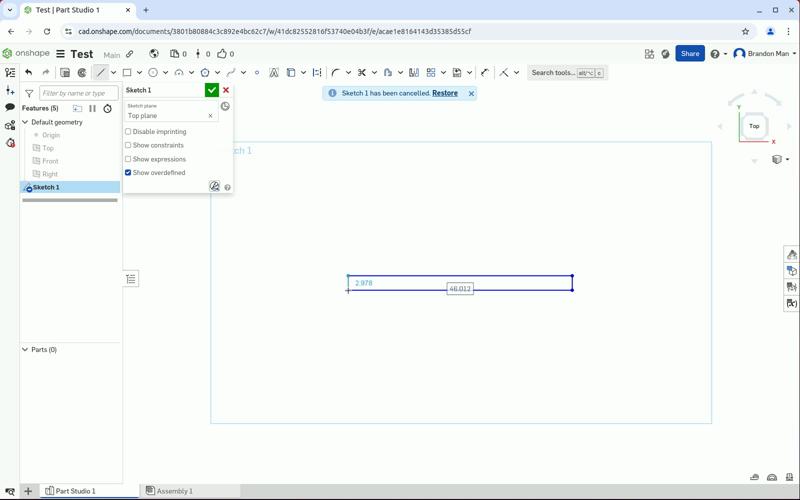
click(348, 290)
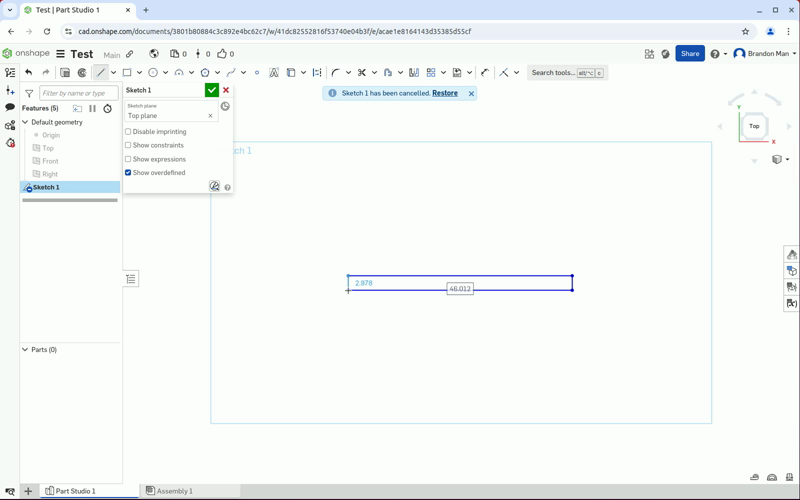
key(esc)
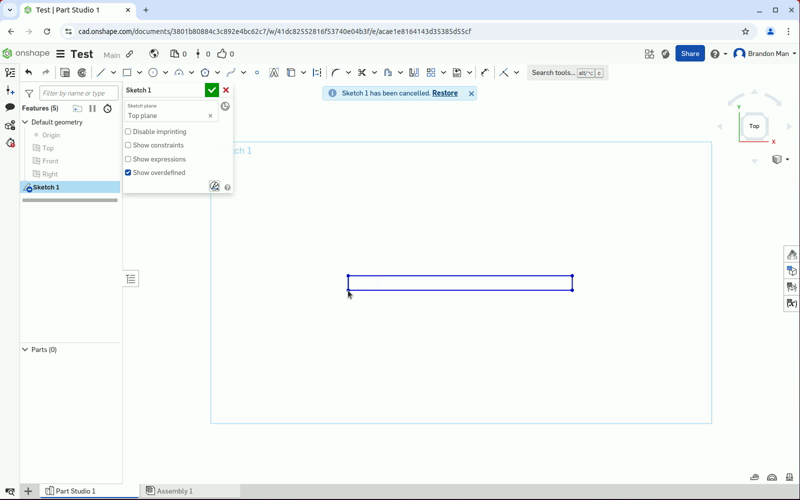
mouse_move(397, 287)
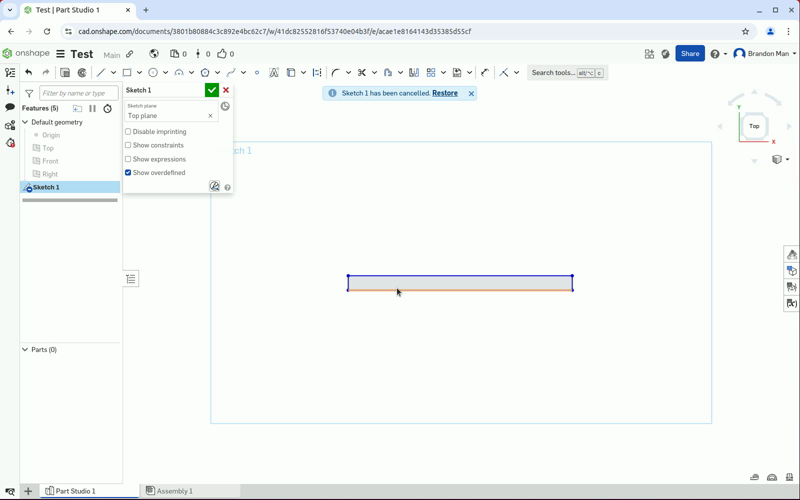
click(397, 287)
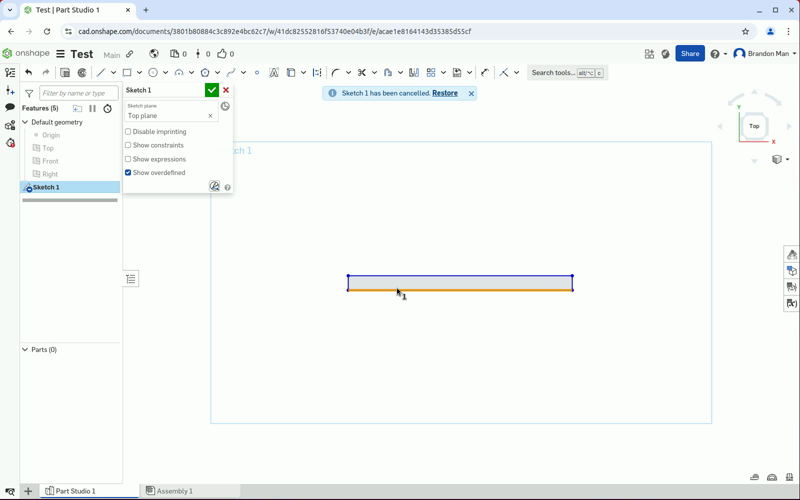
mouse_move(73, 352)
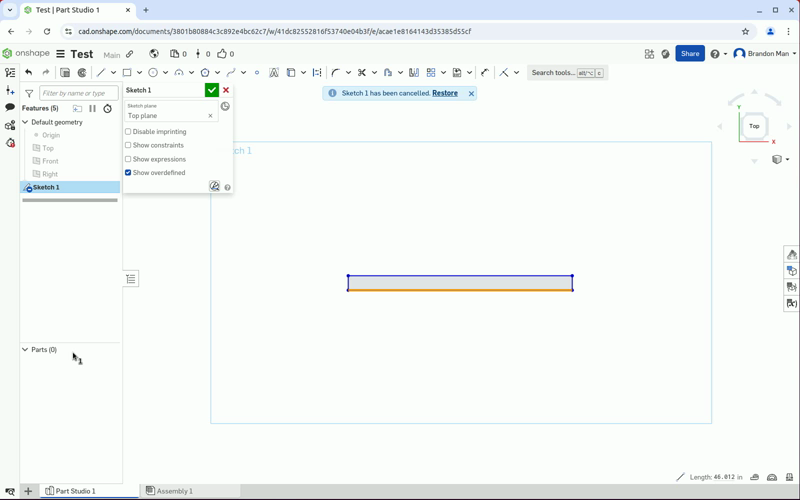
key(shift+y)
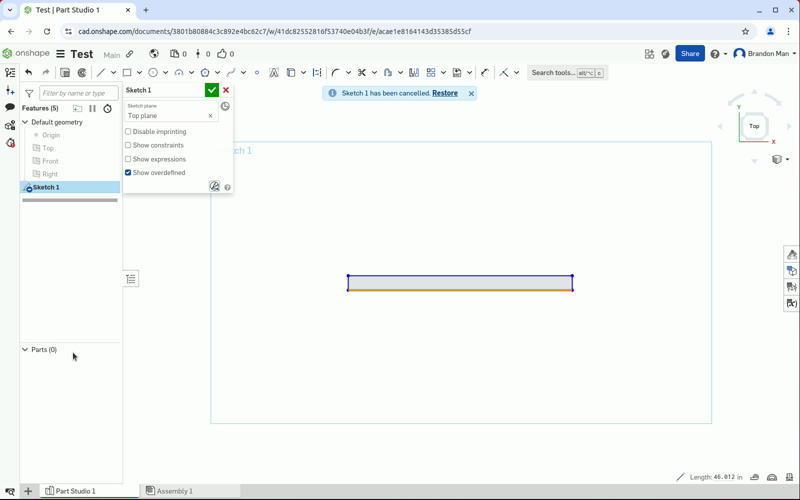
key(shift+e)
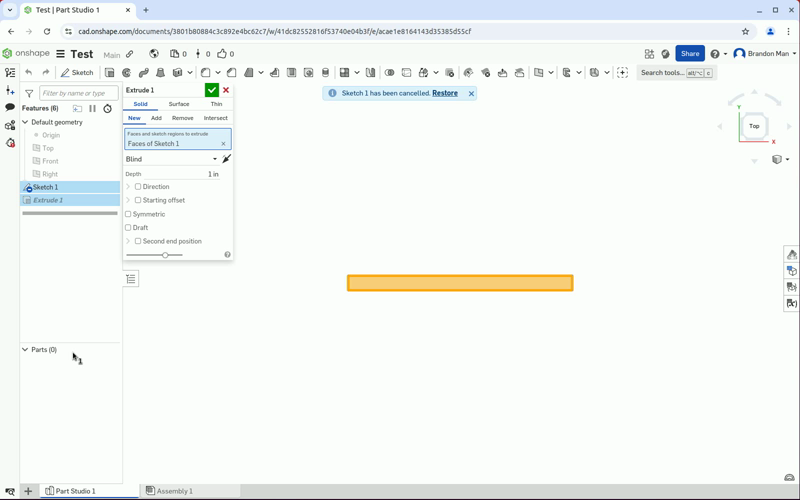
mouse_move(143, 106)
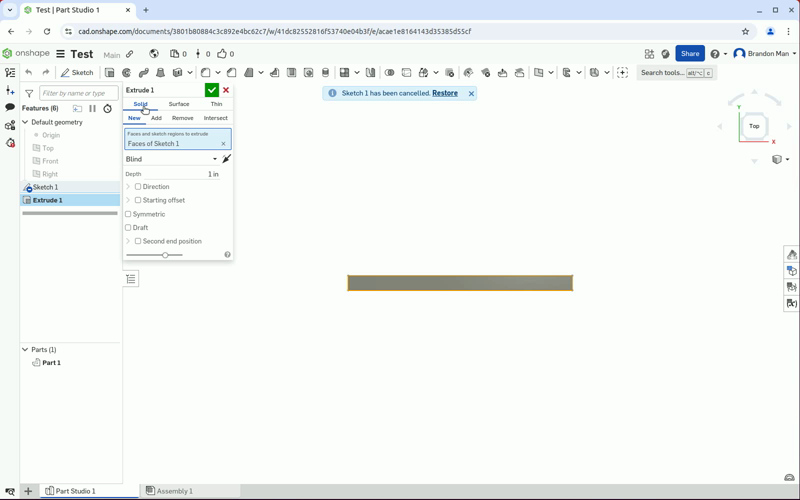
click(143, 106)
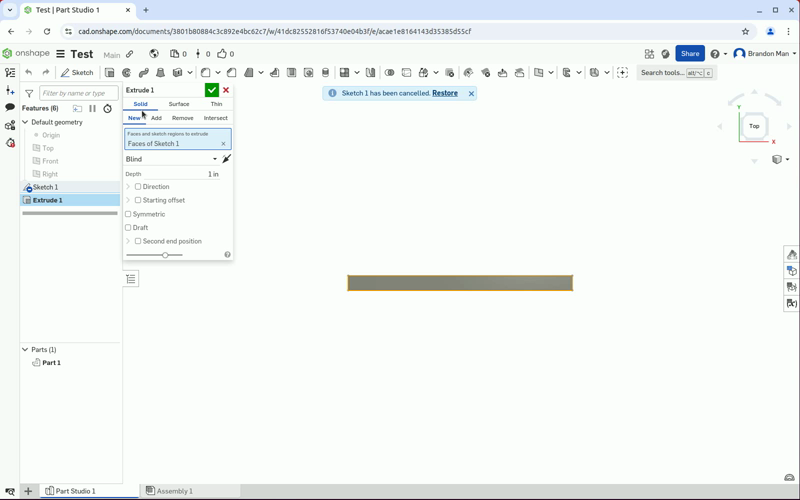
mouse_move(137, 120)
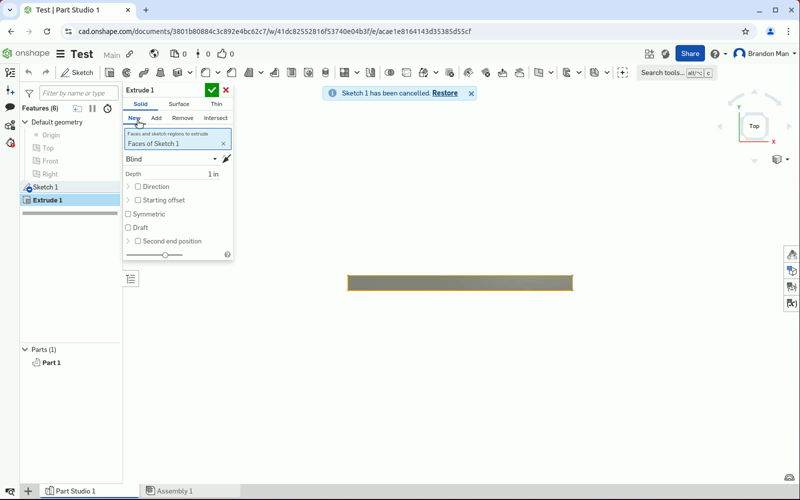
click(137, 120)
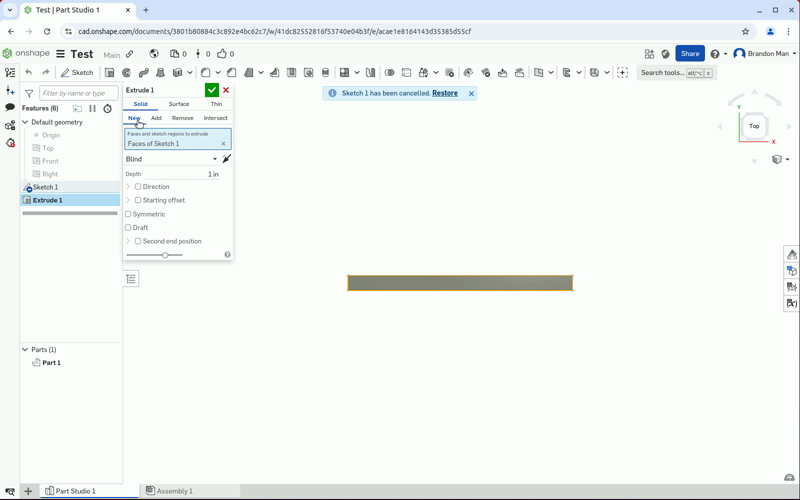
key(tab, 4)
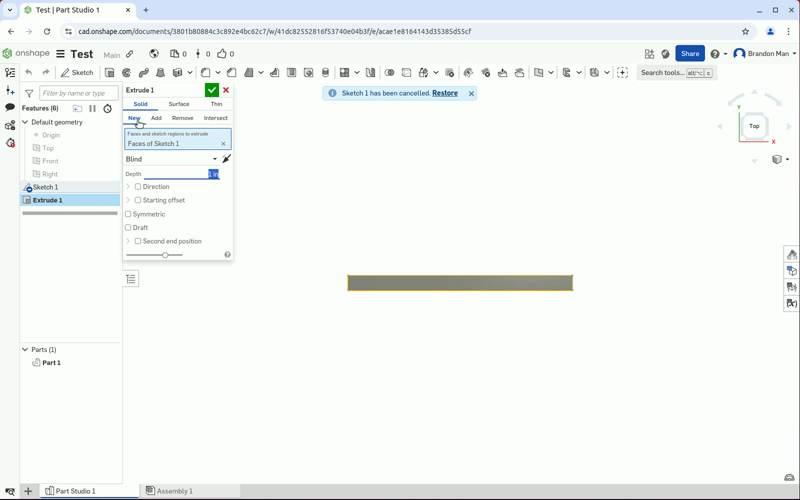
text(0.962)
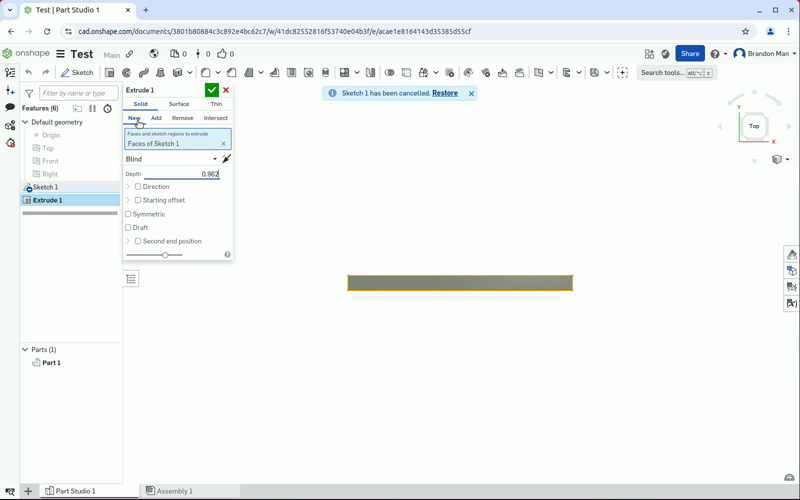
key(tab, 3)
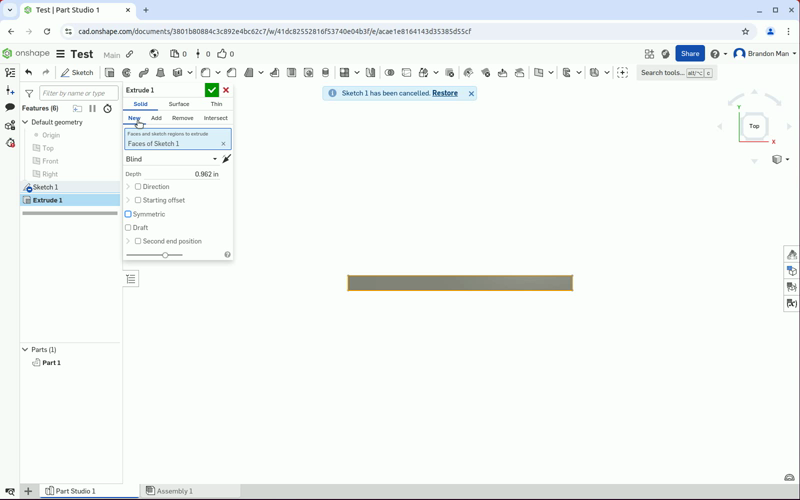
key(space)
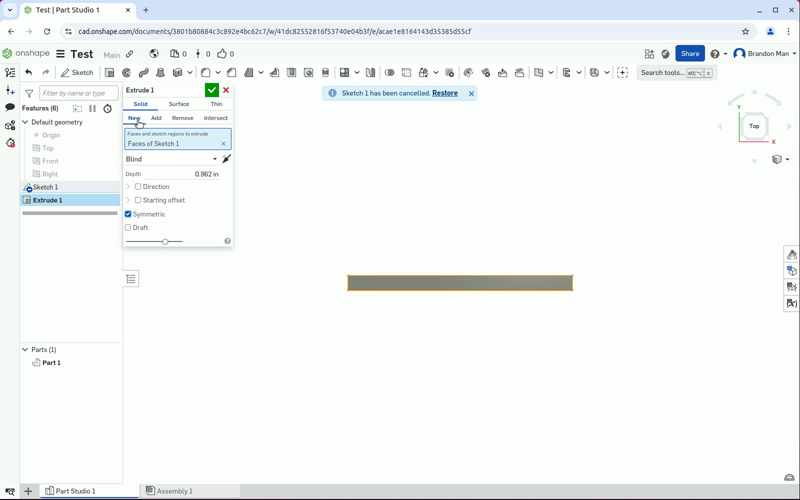
key(enter)
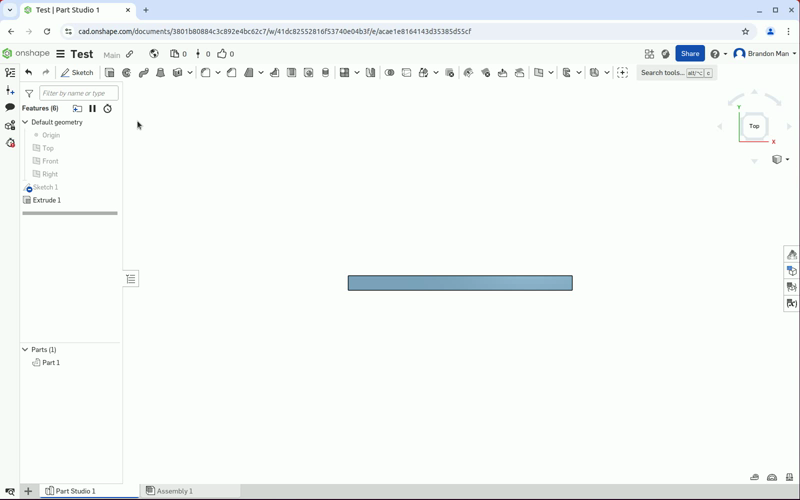
key(shift+h)
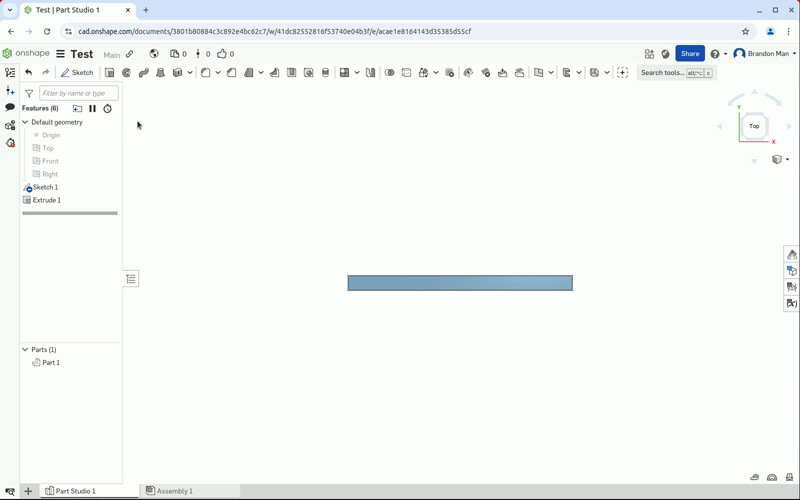
key(shift+h)
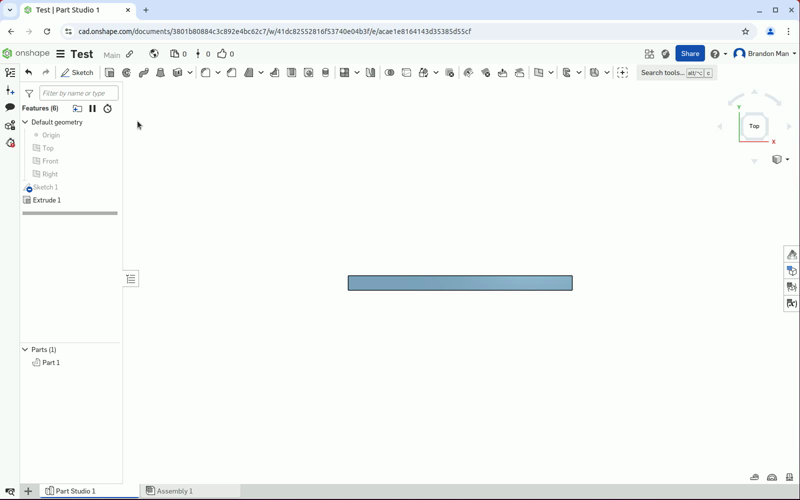
mouse_move(73, 189)
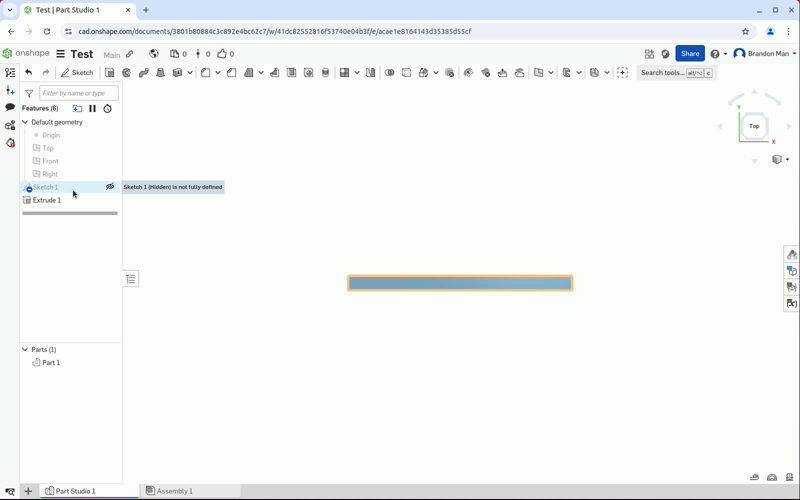
click(73, 189)
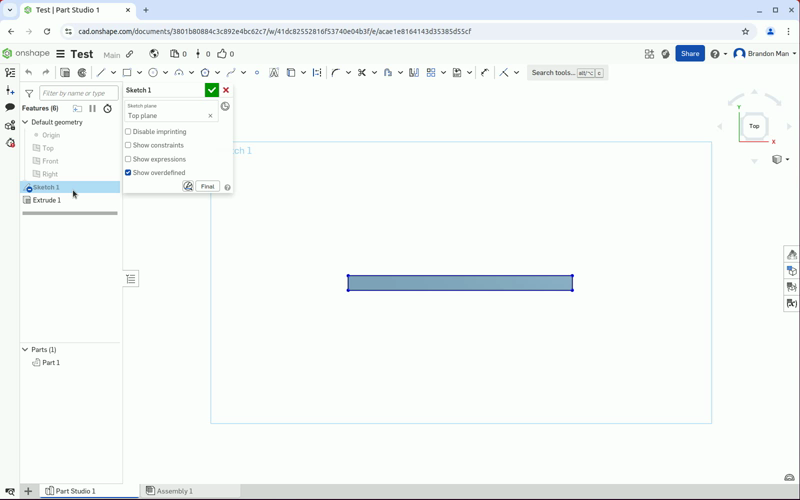
mouse_move(229, 92)
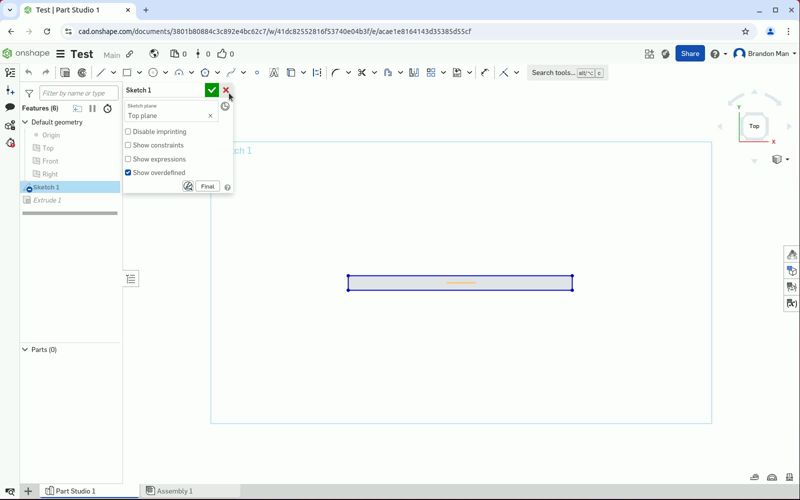
click(229, 92)
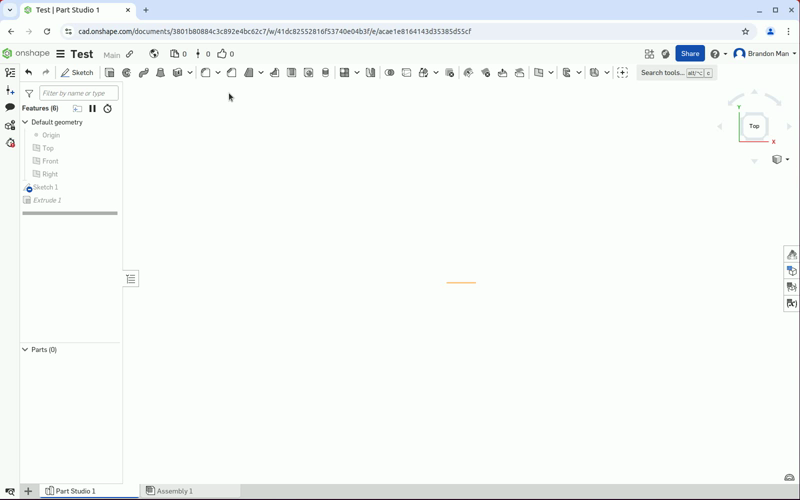
mouse_move(541, 75)
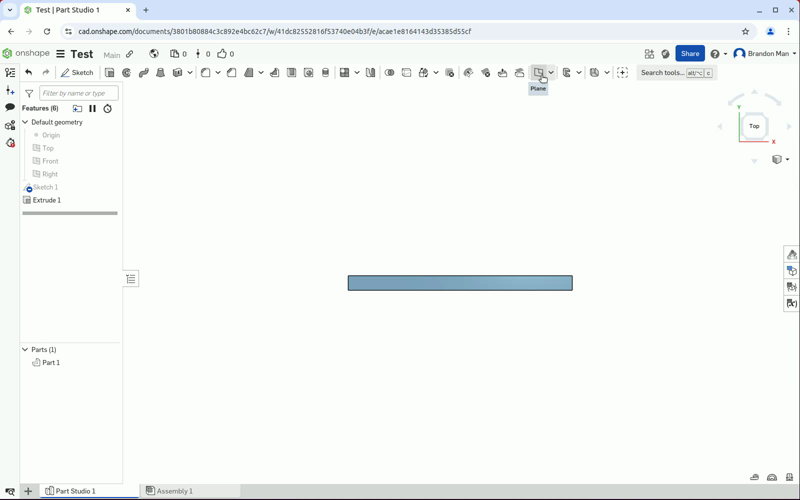
click(541, 75)
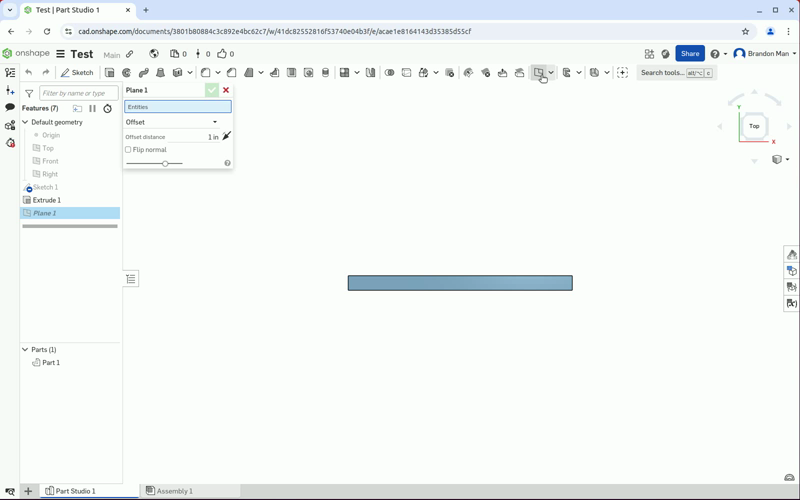
mouse_move(73, 150)
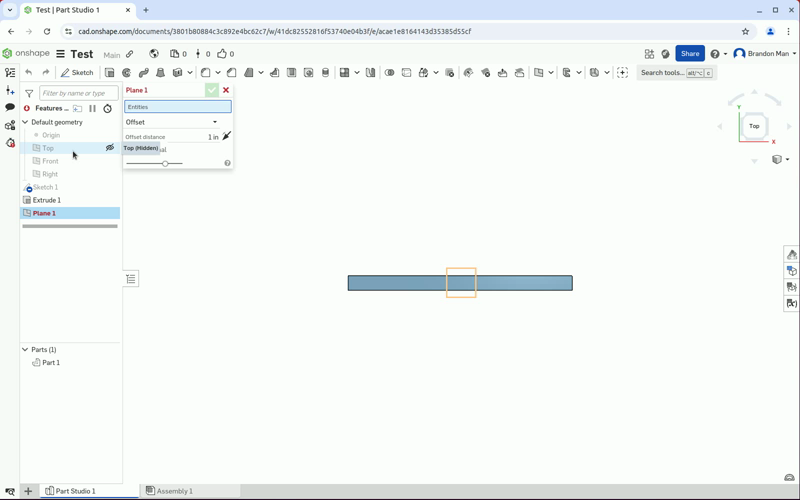
click(73, 150)
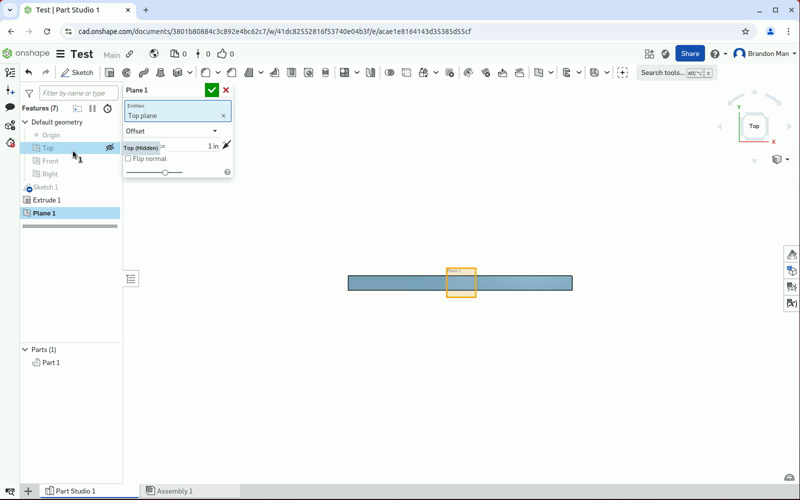
key(tab, 2)
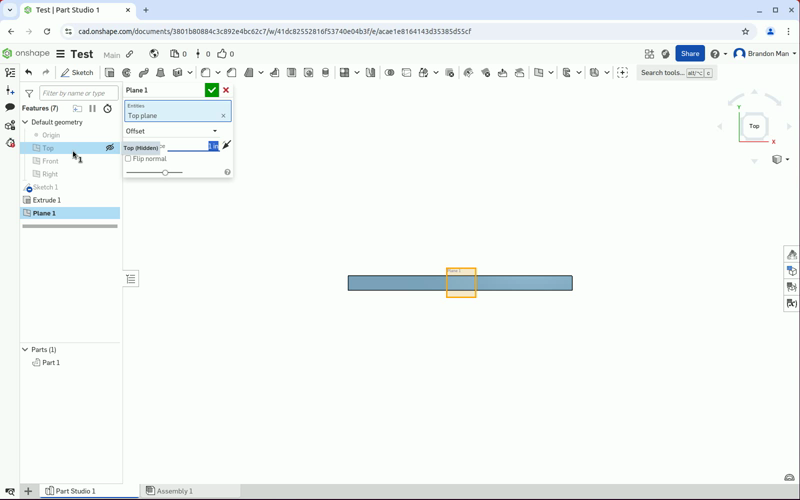
text(0.493)
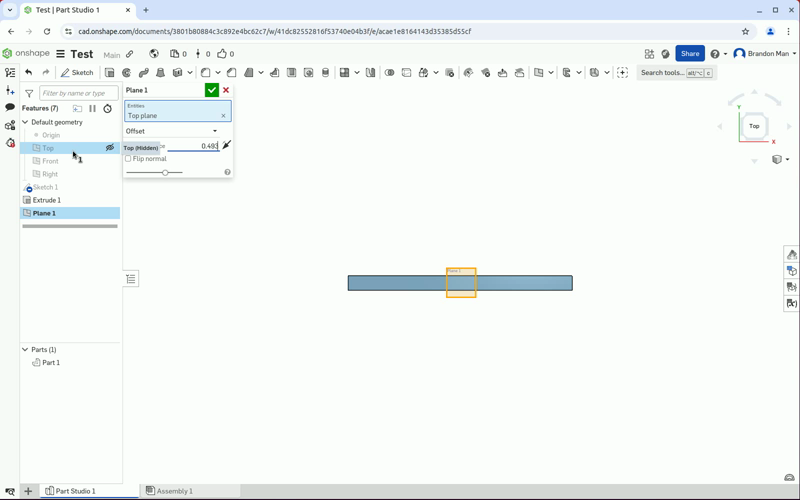
key(enter, 2)
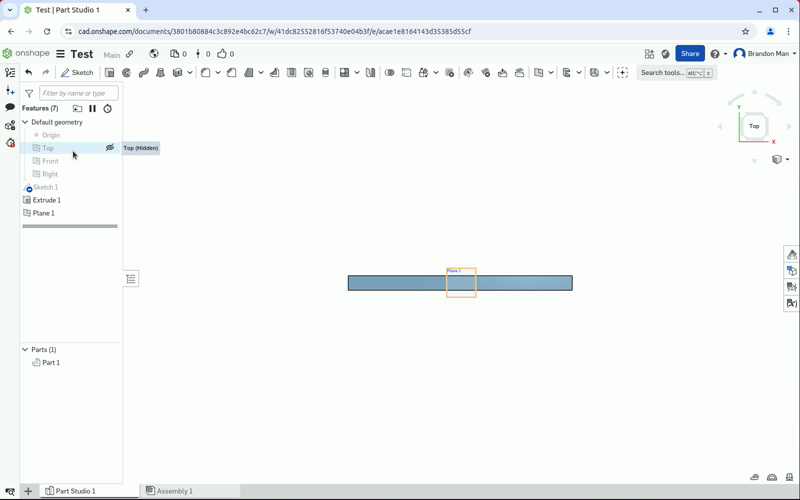
key(shift+s)
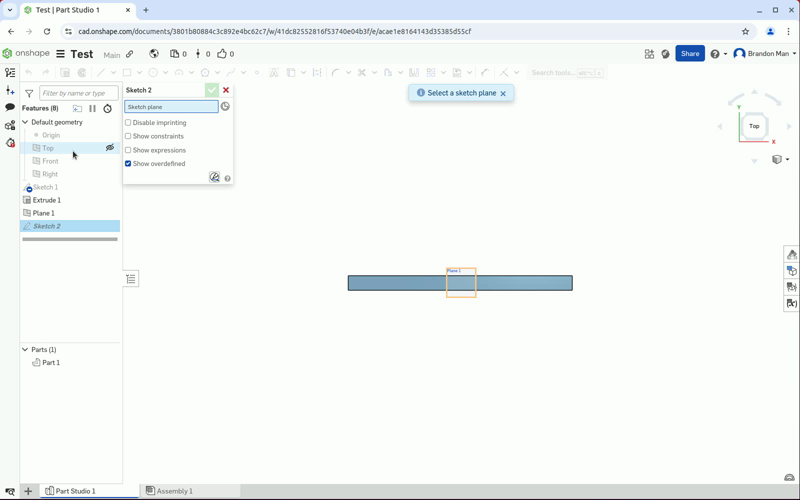
mouse_move(73, 215)
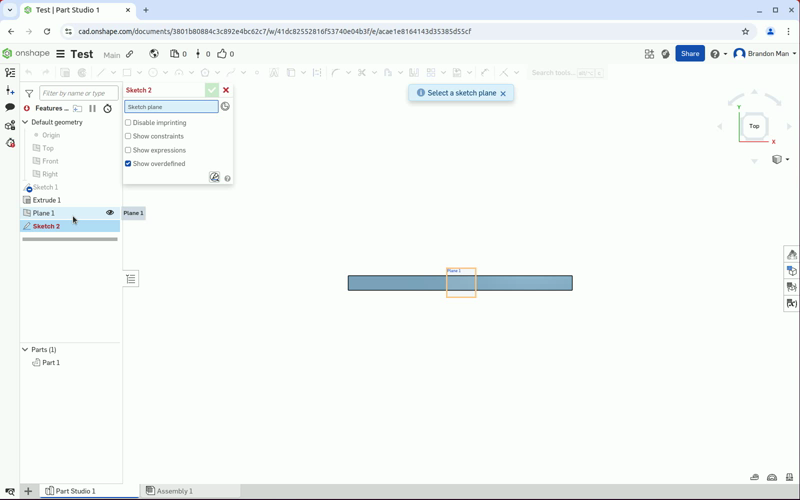
click(73, 215)
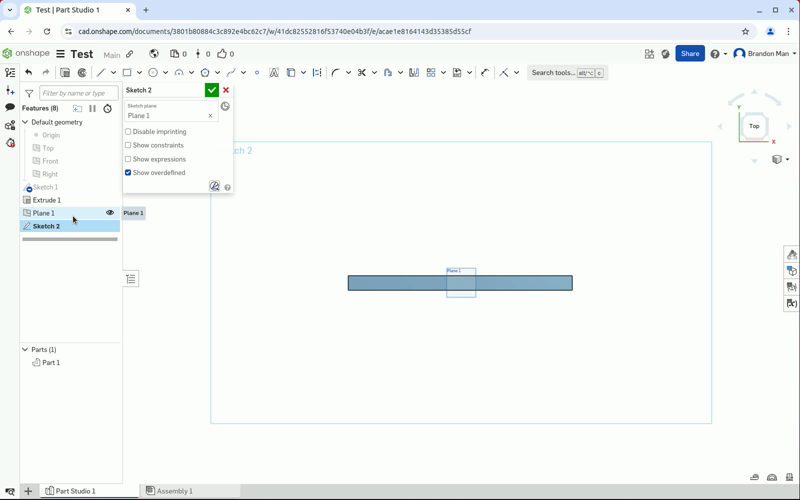
mouse_move(73, 352)
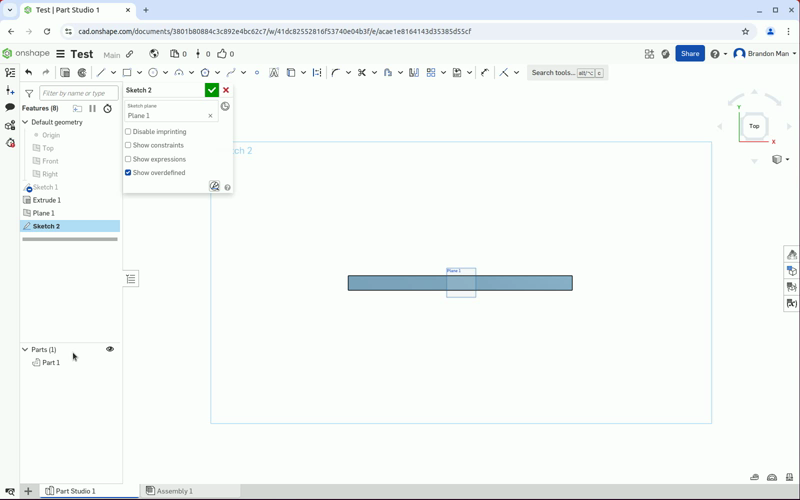
key(y)
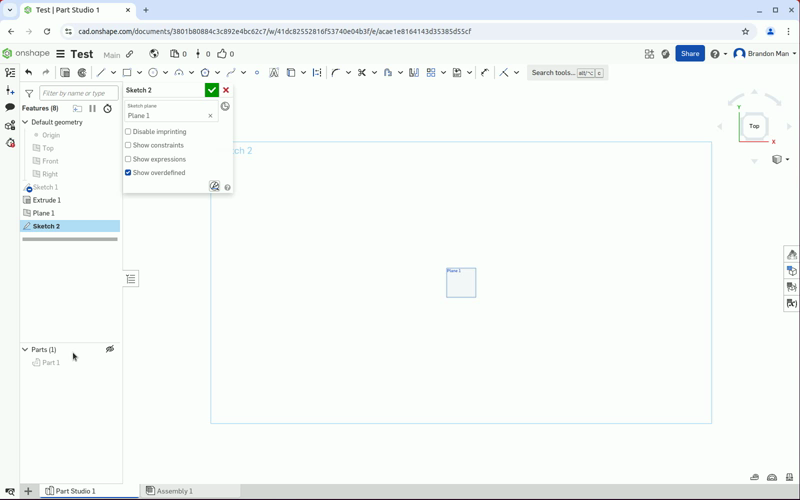
key(l)
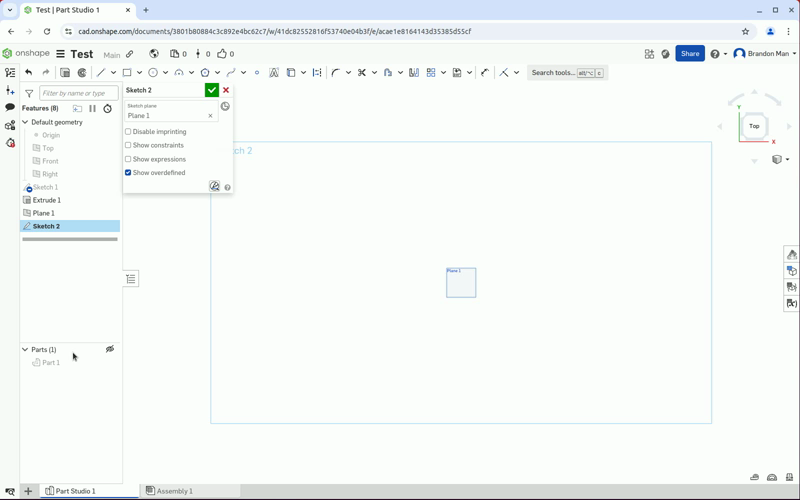
key_down(shift)
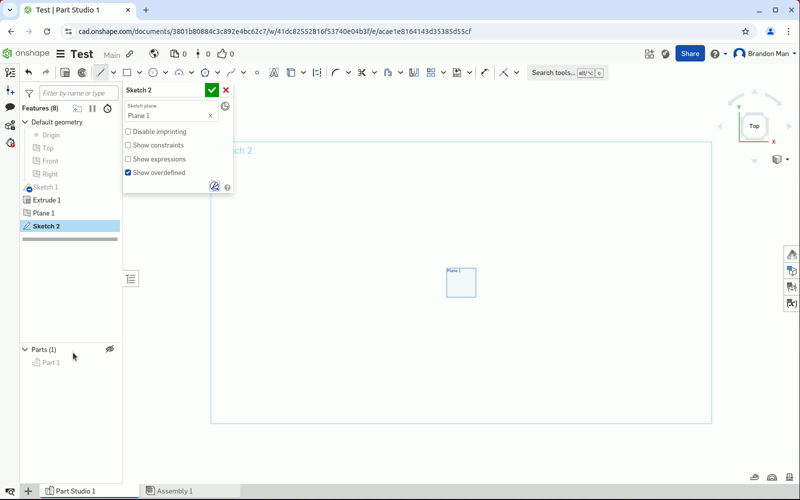
mouse_move(348, 278)
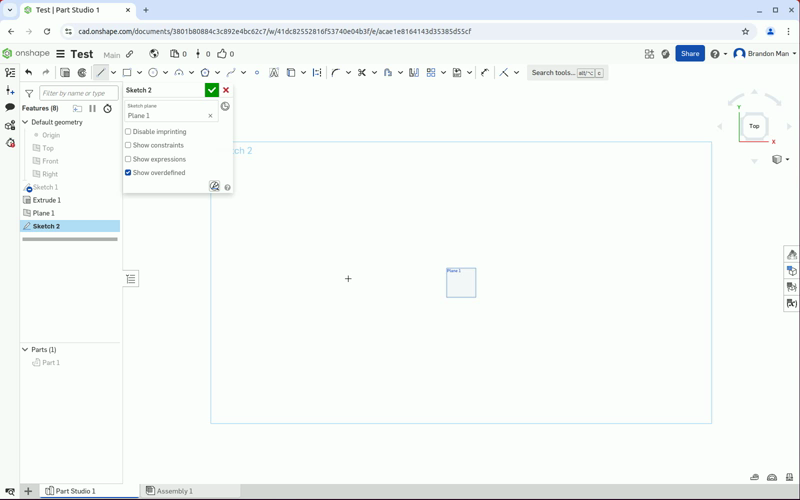
click(348, 278)
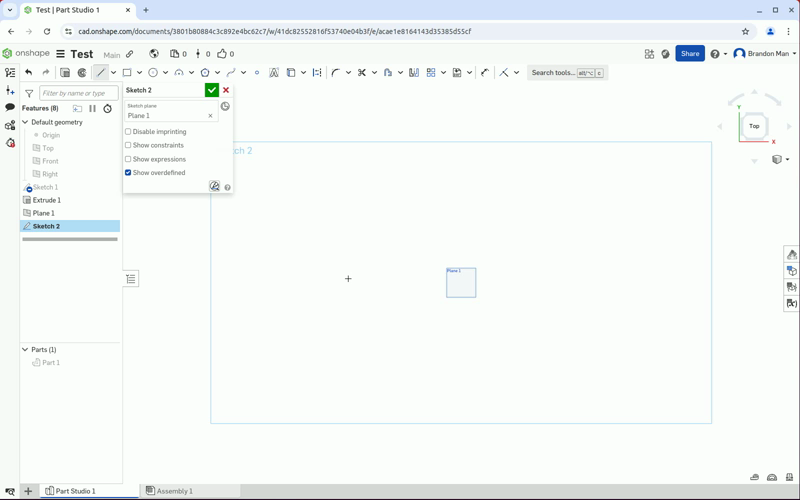
key_up(shift)
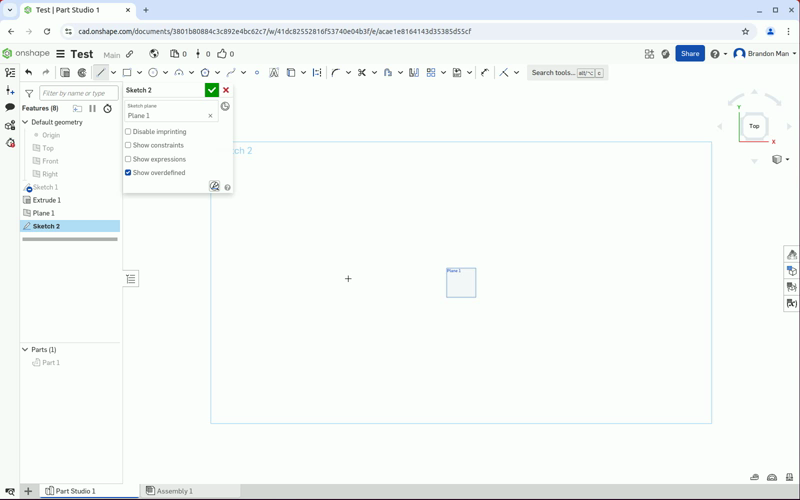
key_down(shift)
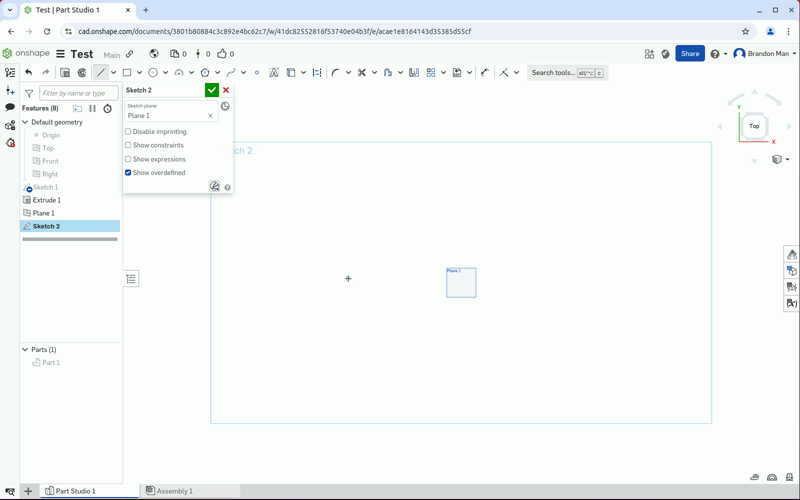
mouse_move(378, 278)
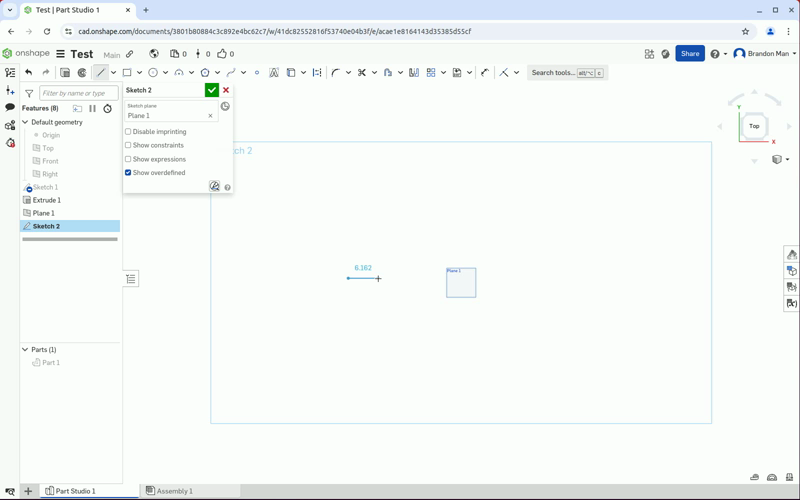
mouse_move(353, 278)
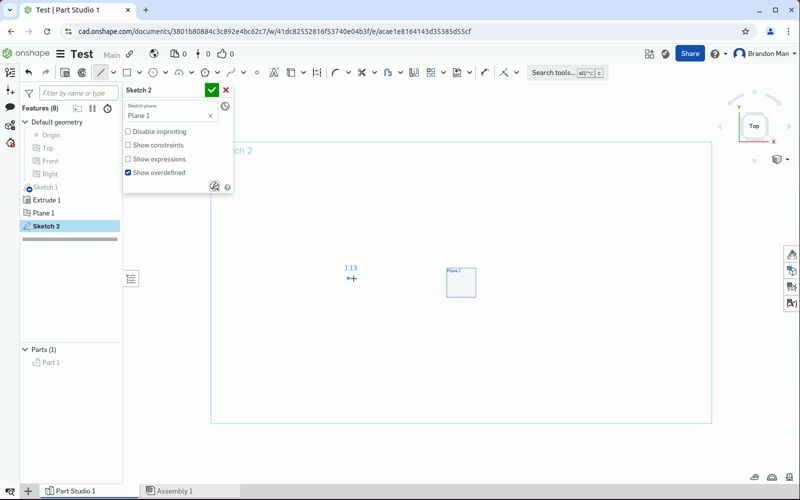
scroll(6)
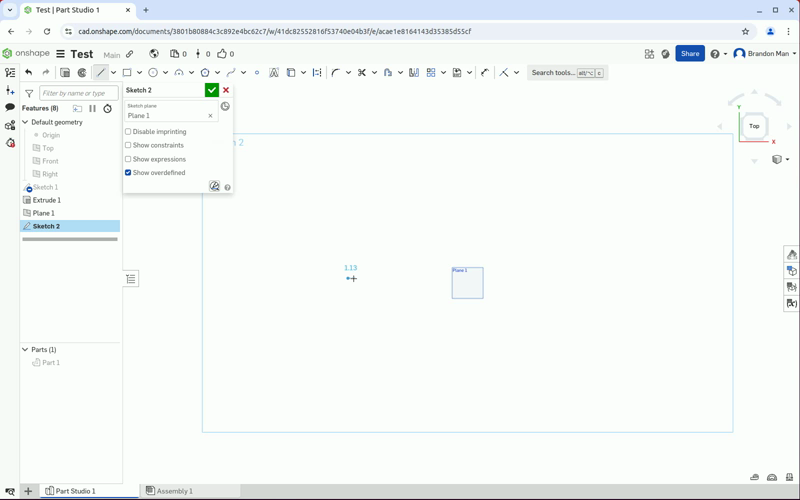
scroll(6)
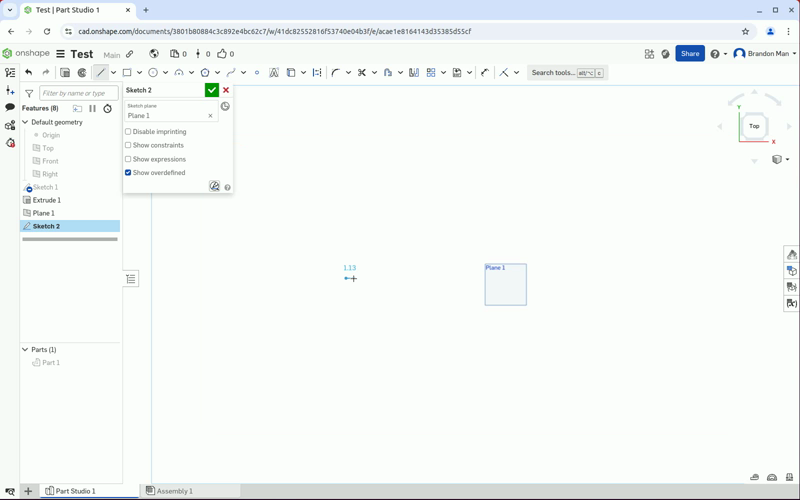
scroll(6)
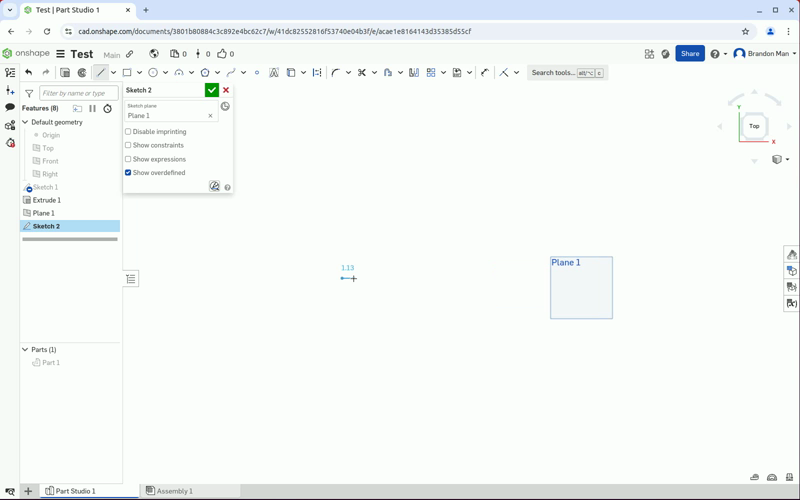
scroll(6)
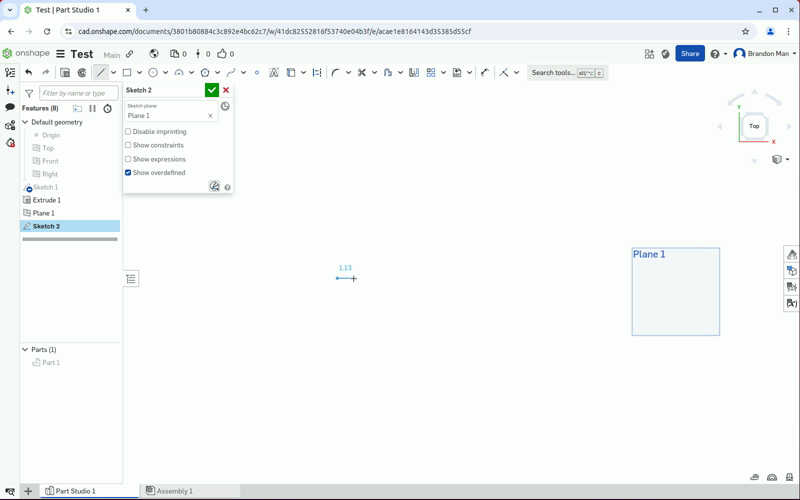
scroll(6)
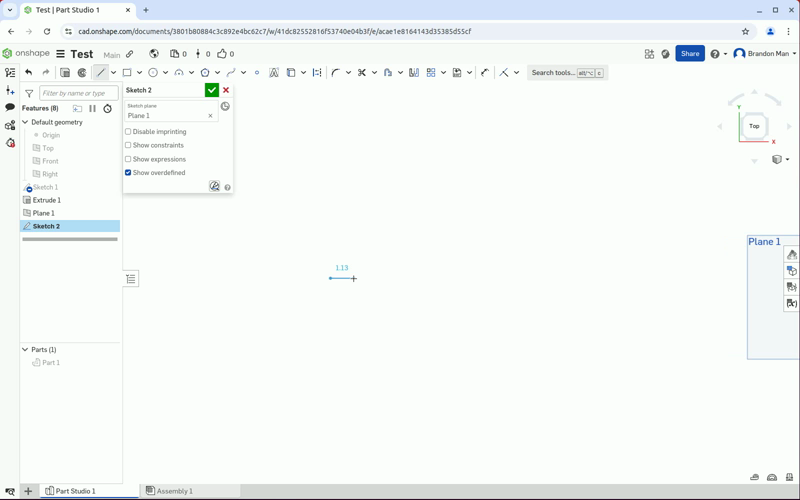
scroll(6)
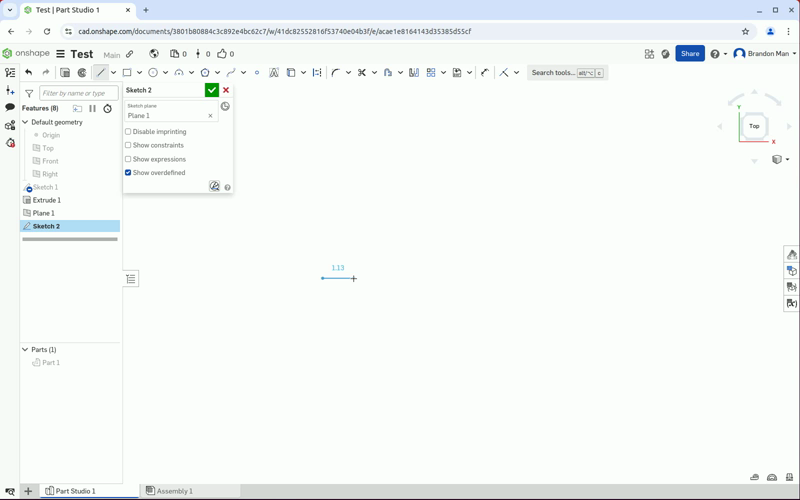
scroll(6)
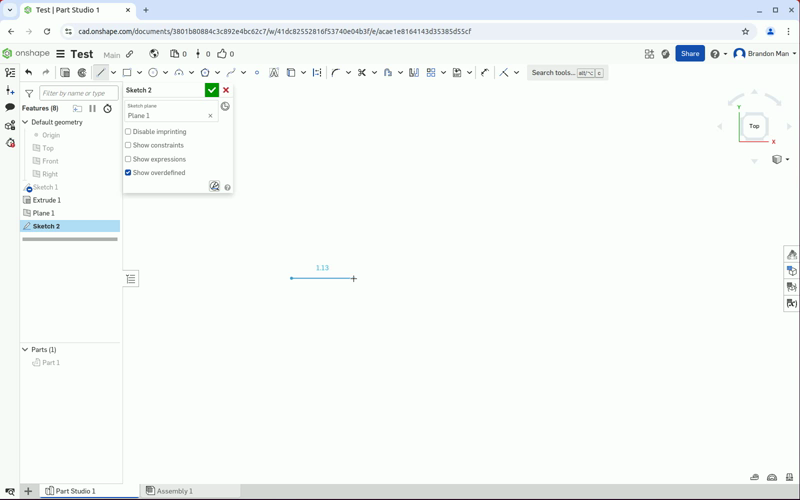
click(353, 278)
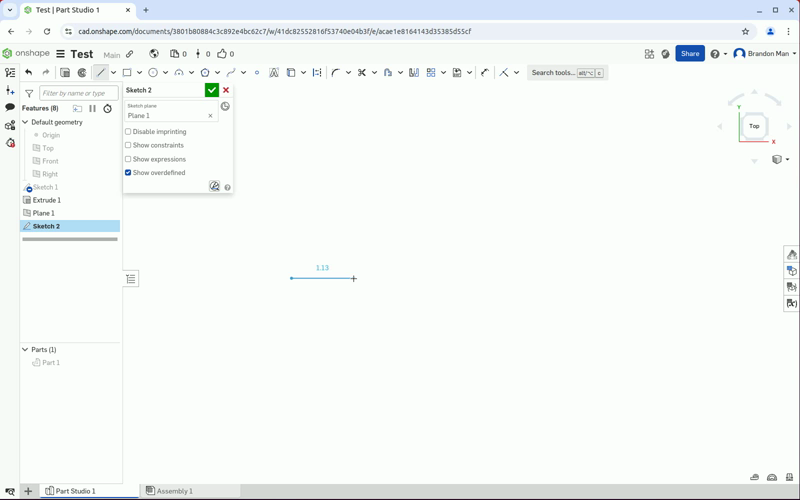
scroll(-6)
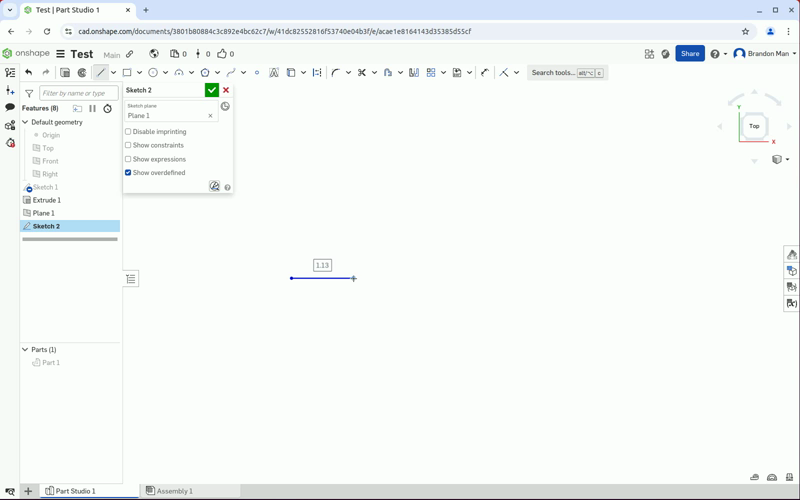
scroll(-6)
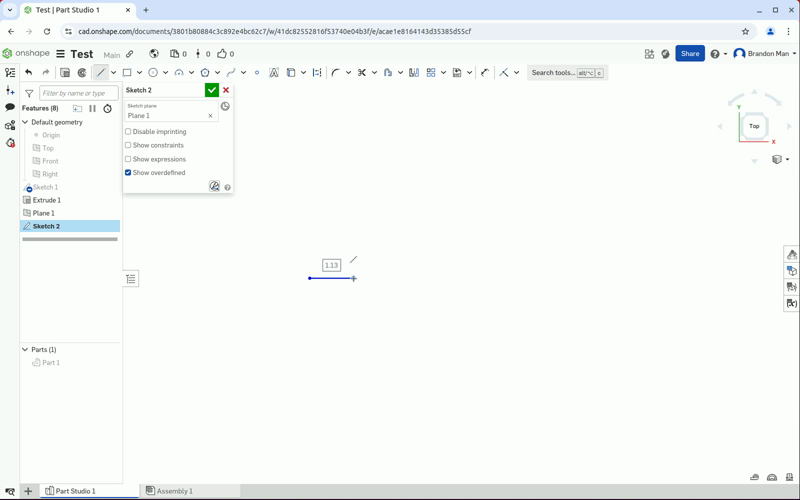
scroll(-6)
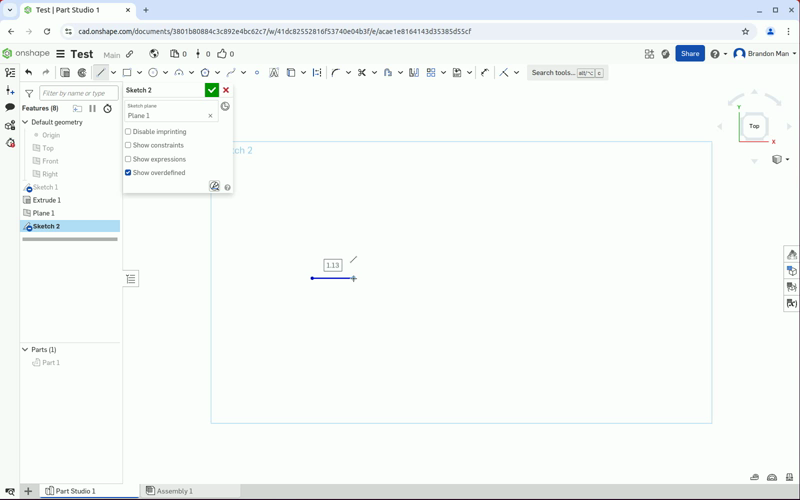
scroll(-6)
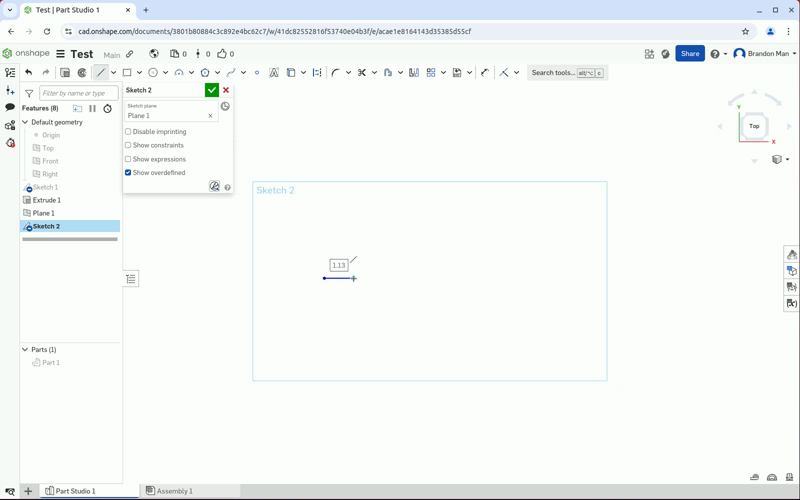
scroll(-6)
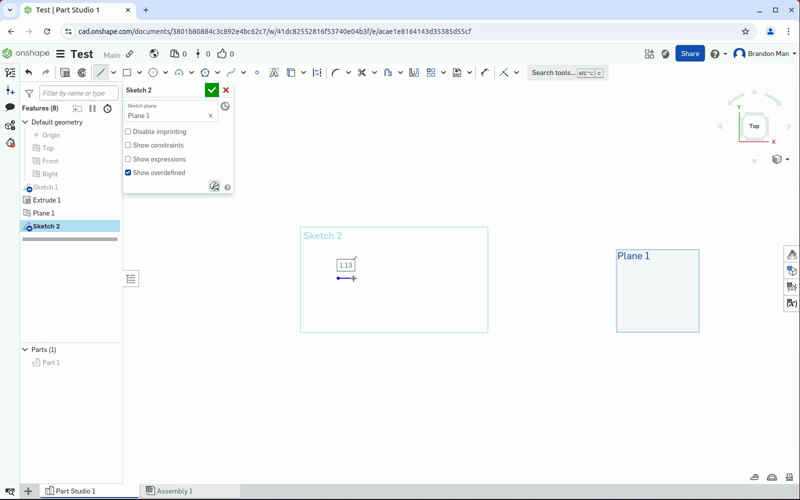
scroll(-6)
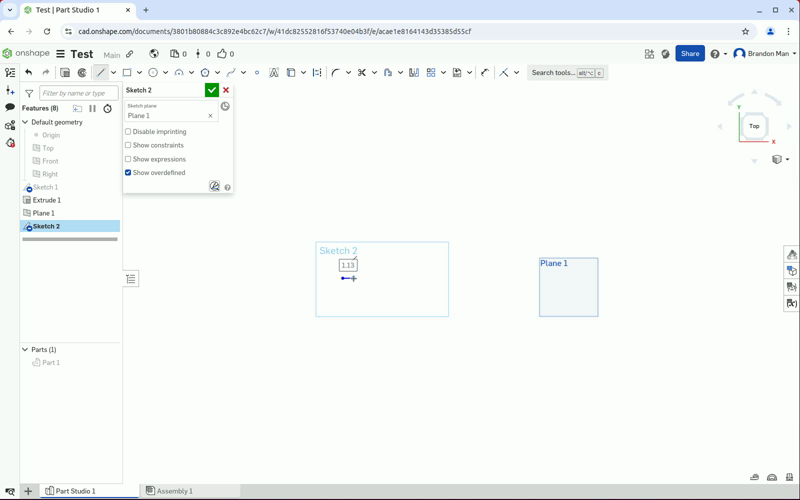
scroll(-6)
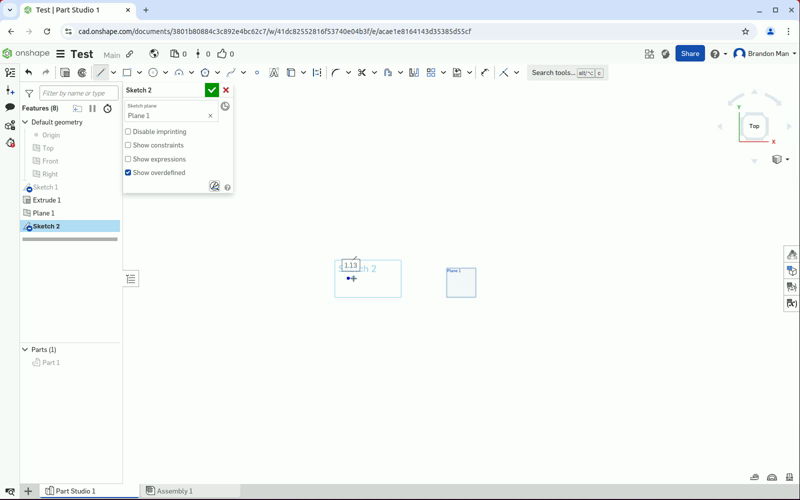
key_up(shift)
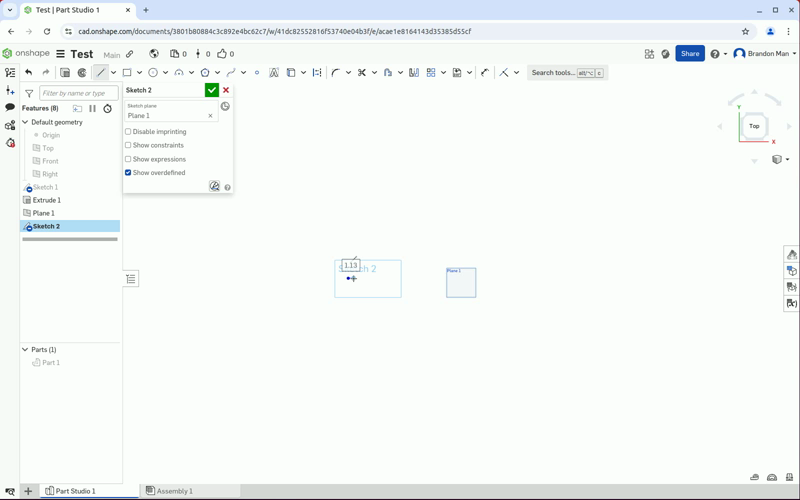
key_down(shift)
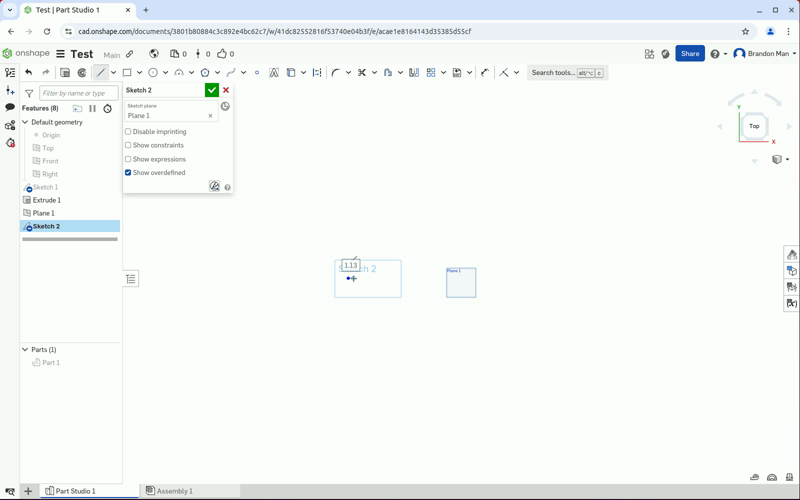
mouse_move(383, 278)
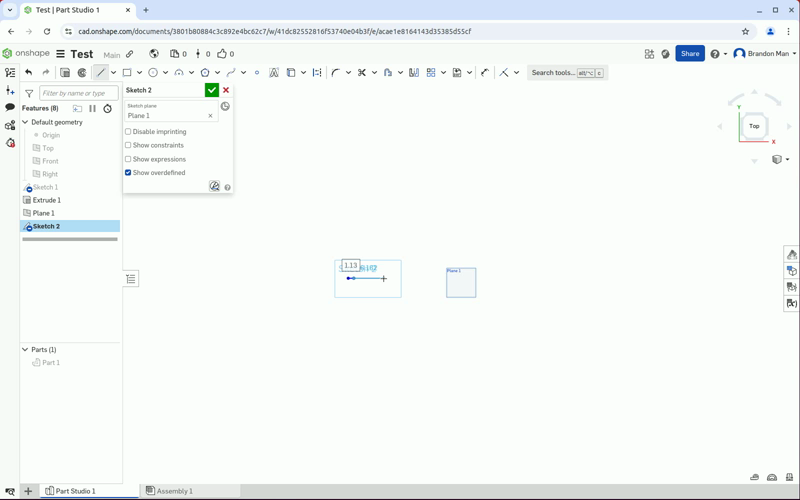
mouse_move(353, 274)
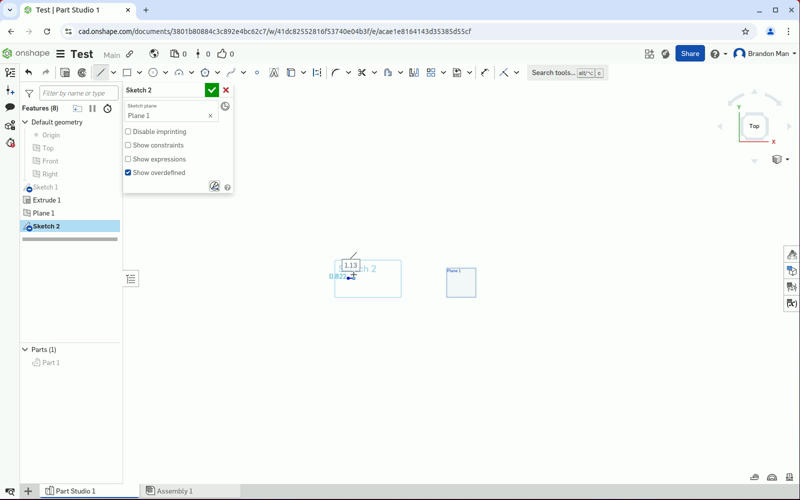
scroll(6)
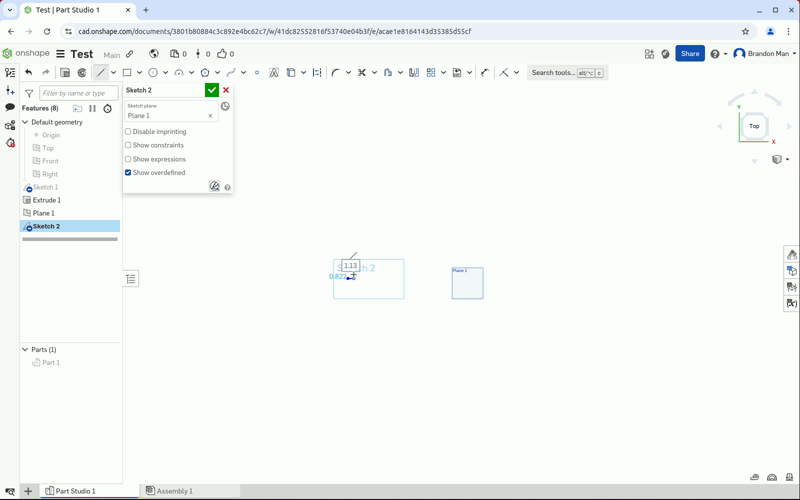
scroll(6)
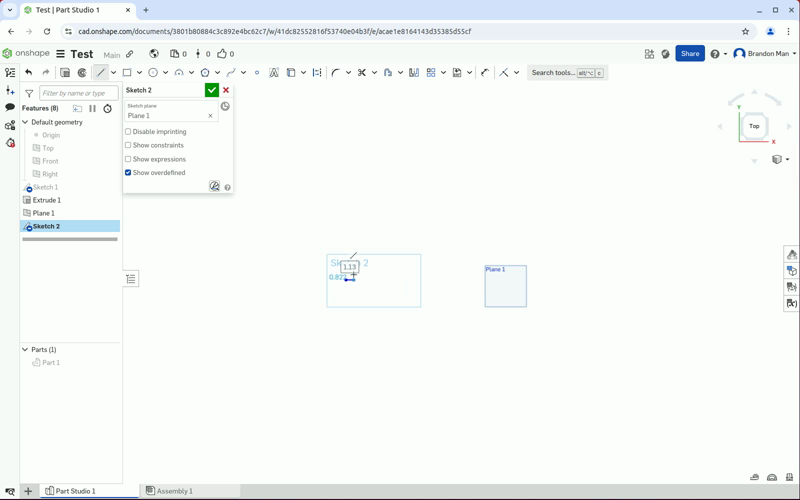
scroll(6)
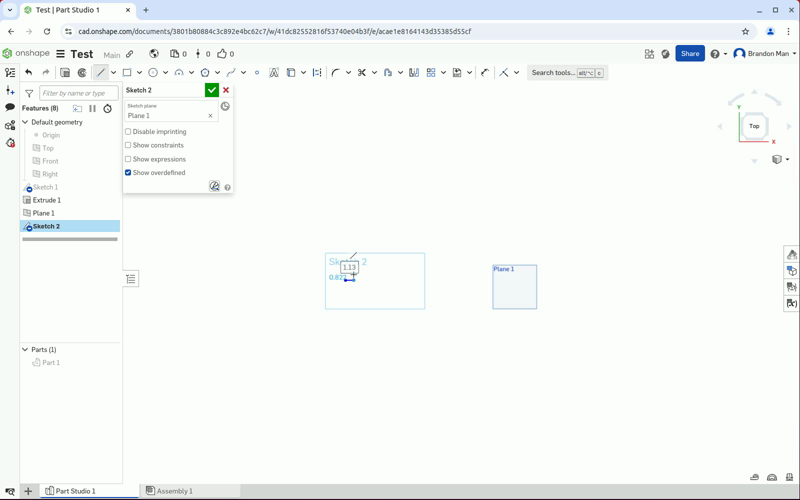
scroll(6)
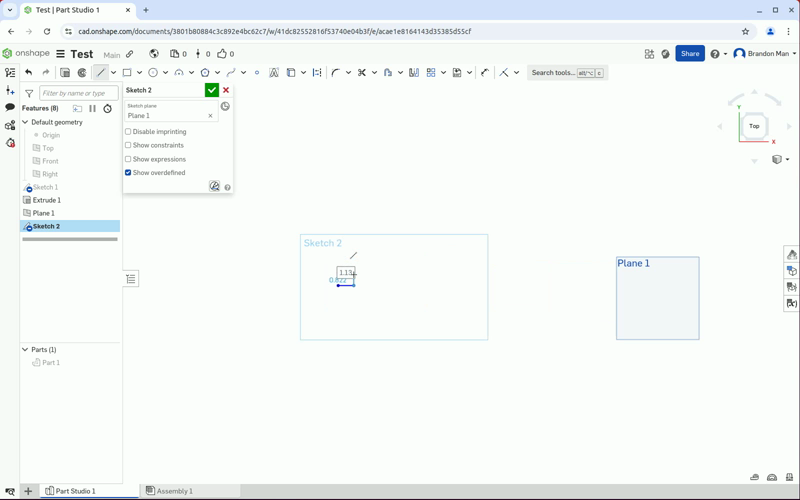
scroll(6)
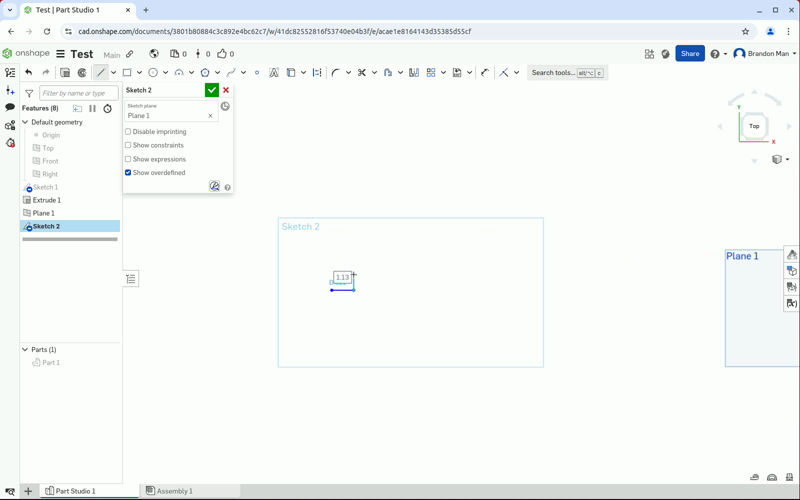
scroll(6)
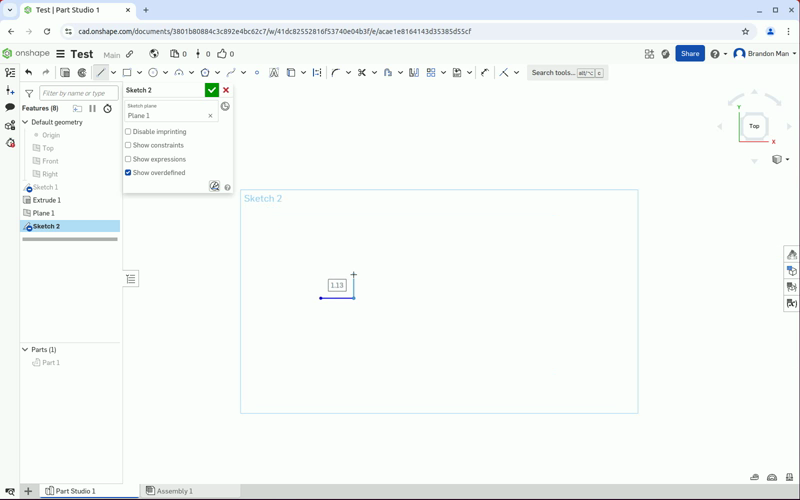
scroll(6)
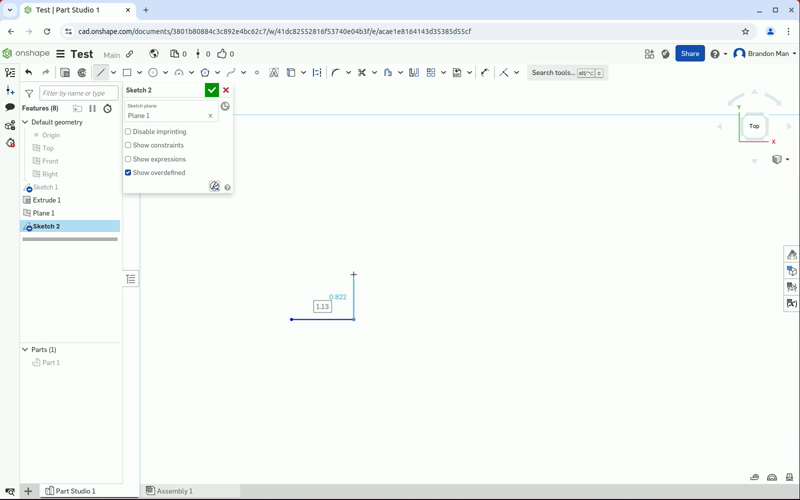
click(353, 274)
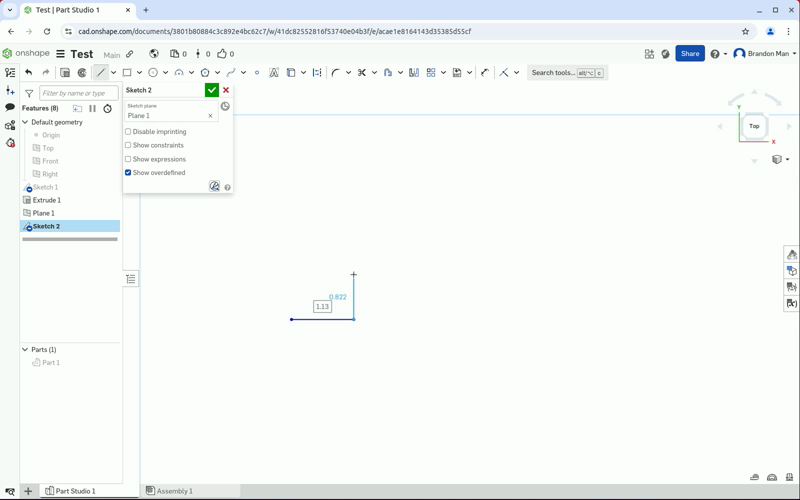
scroll(-6)
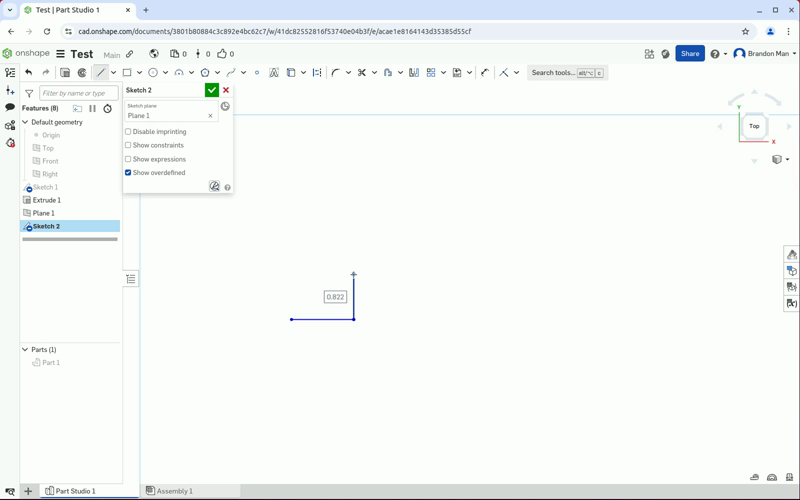
scroll(-6)
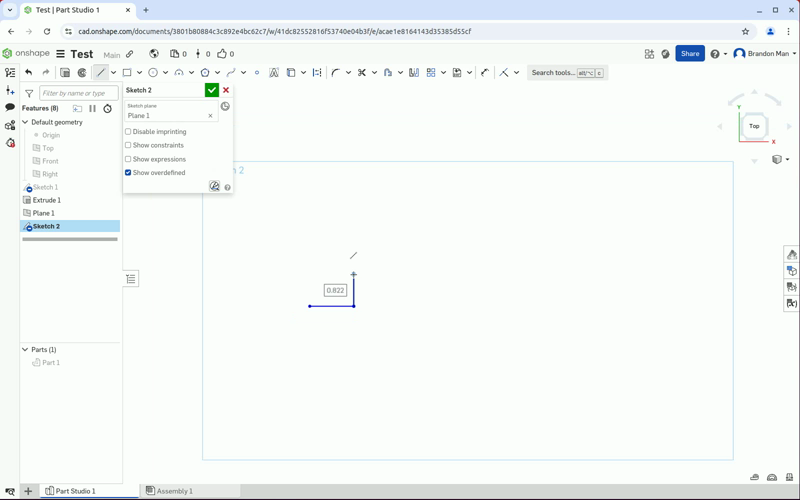
scroll(-6)
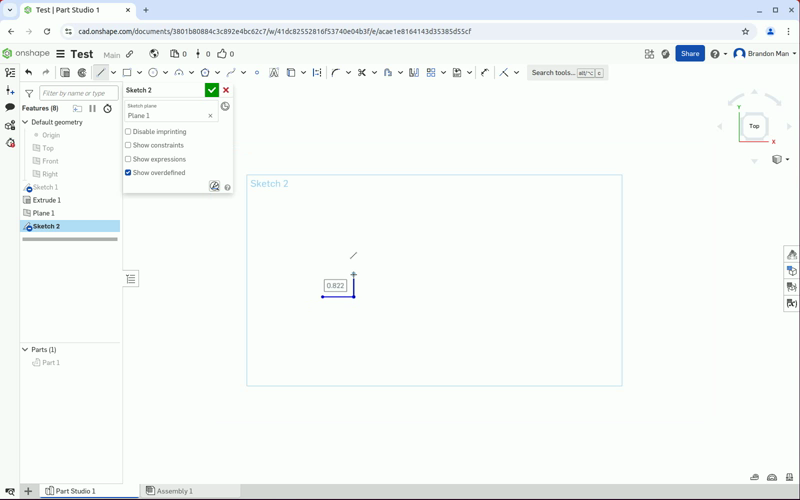
scroll(-6)
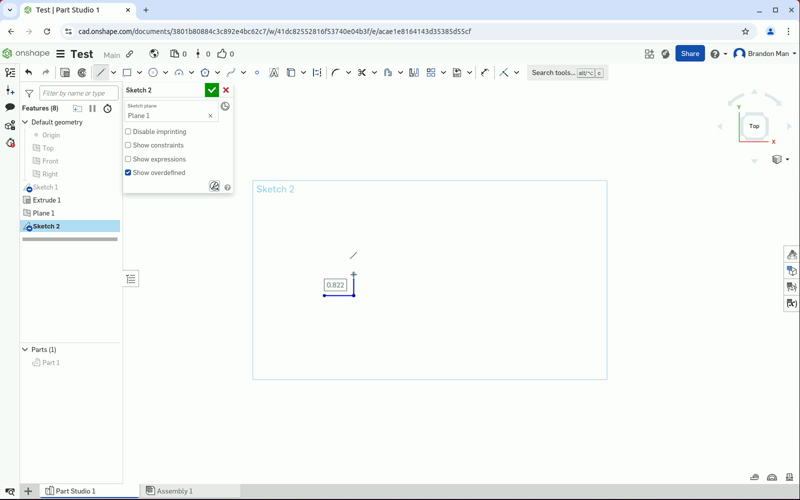
scroll(-6)
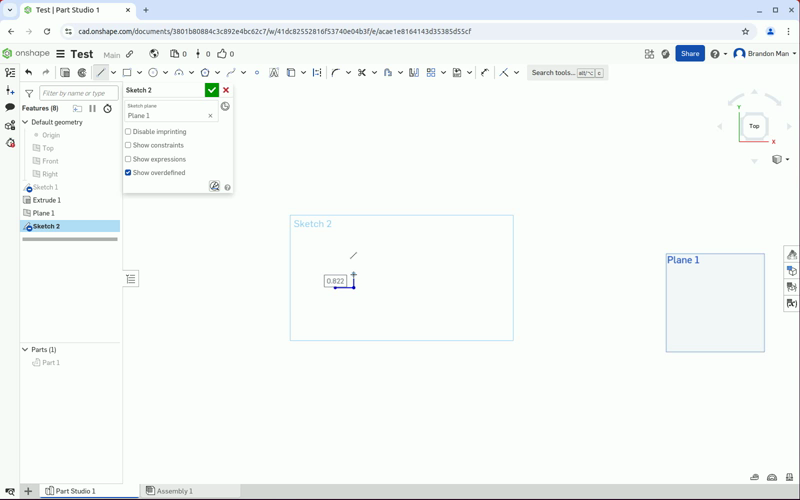
scroll(-6)
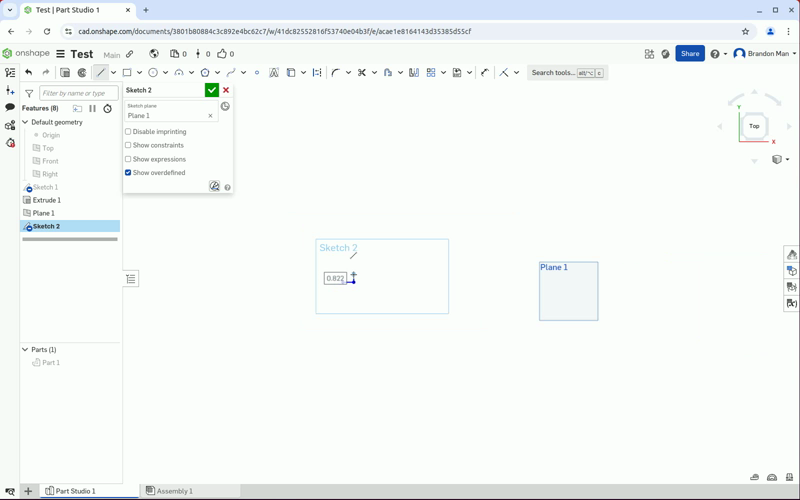
scroll(-6)
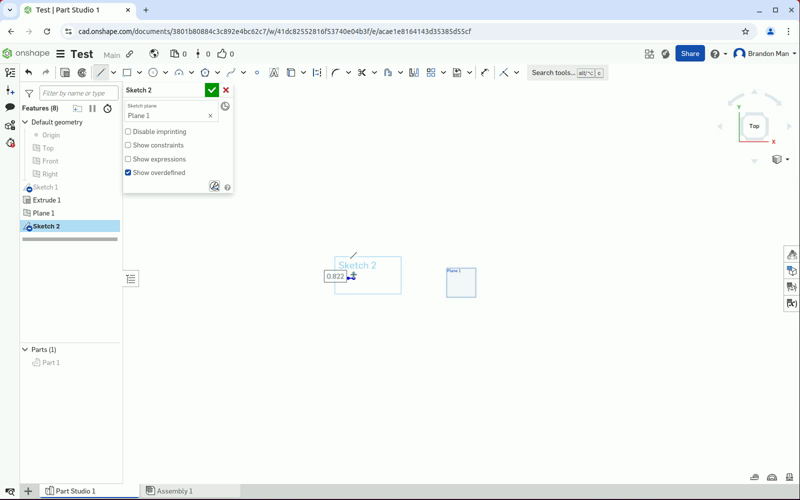
key_up(shift)
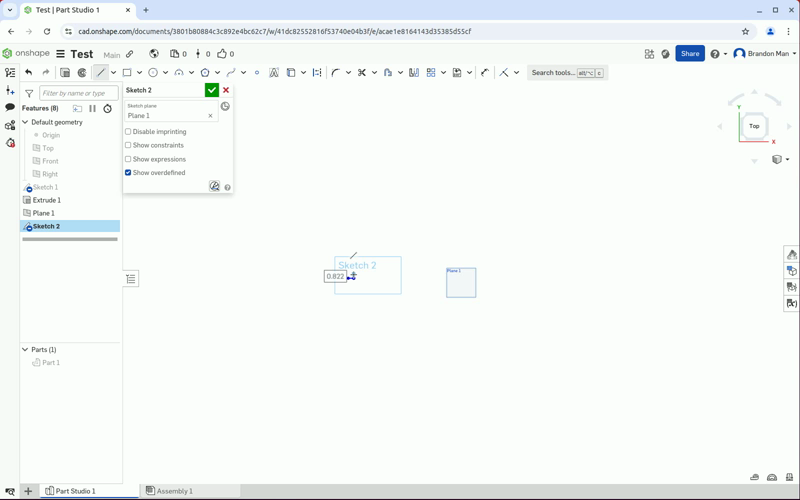
key_down(shift)
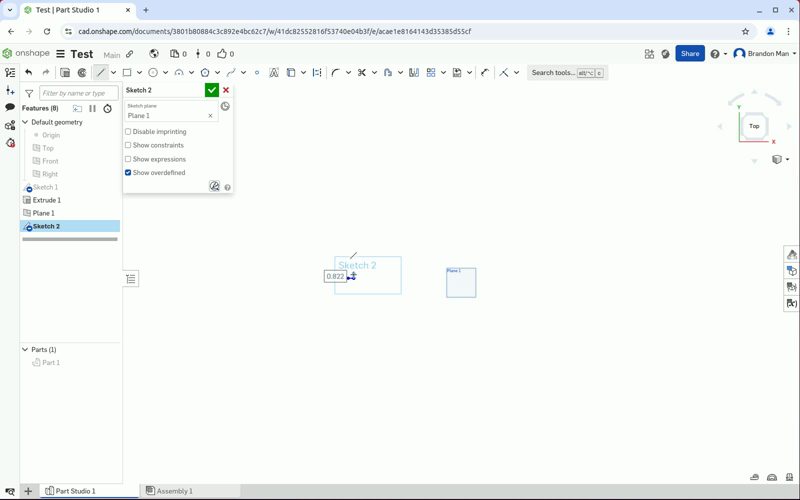
mouse_move(383, 274)
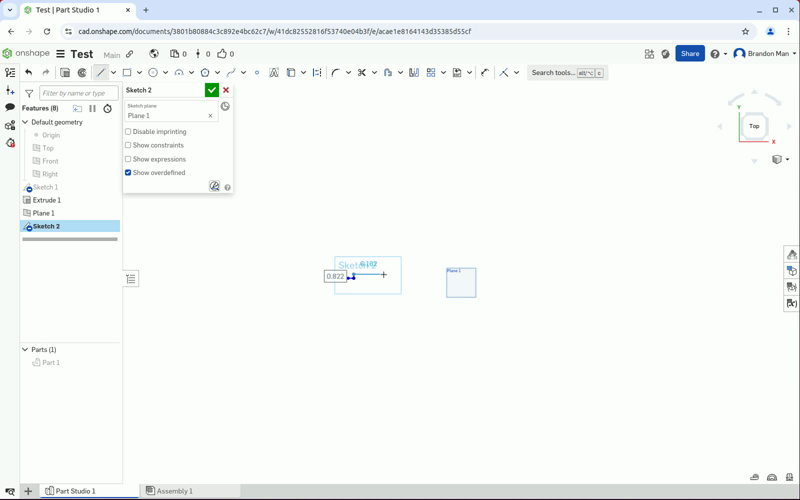
mouse_move(348, 274)
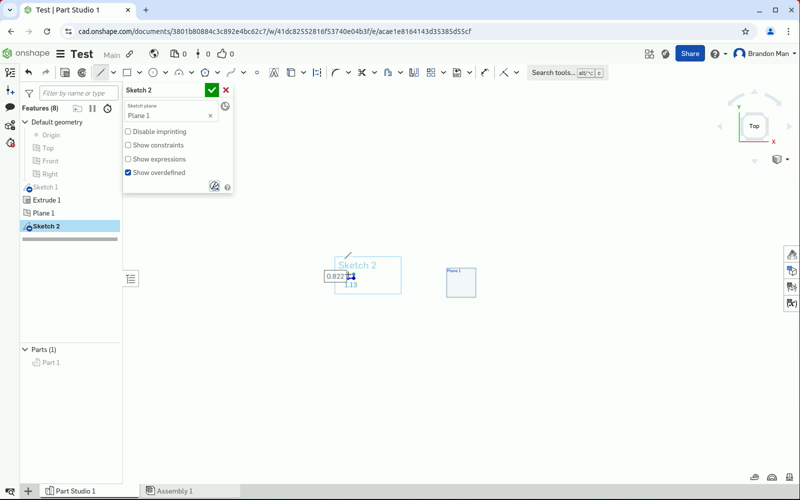
scroll(6)
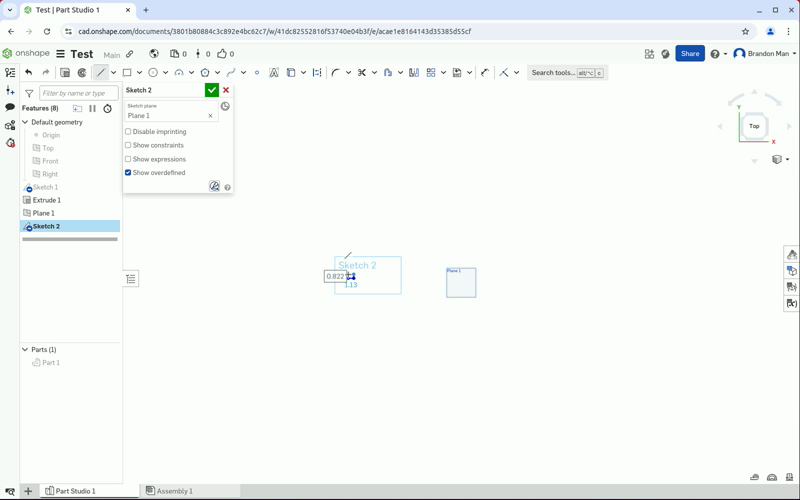
scroll(6)
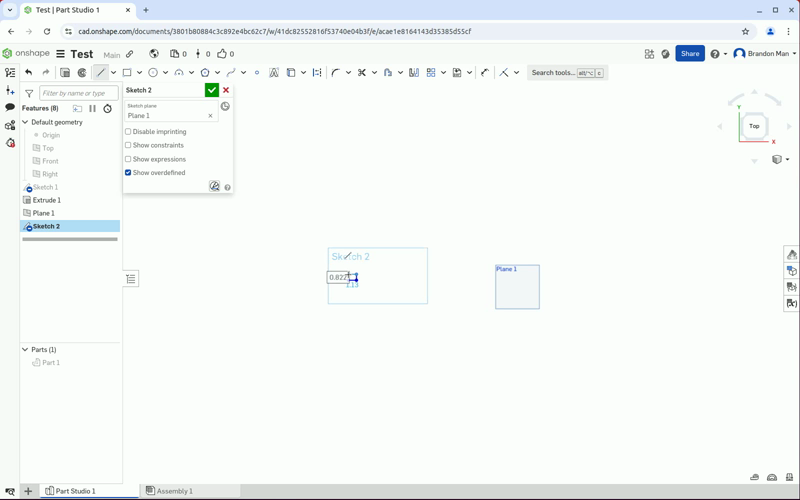
scroll(6)
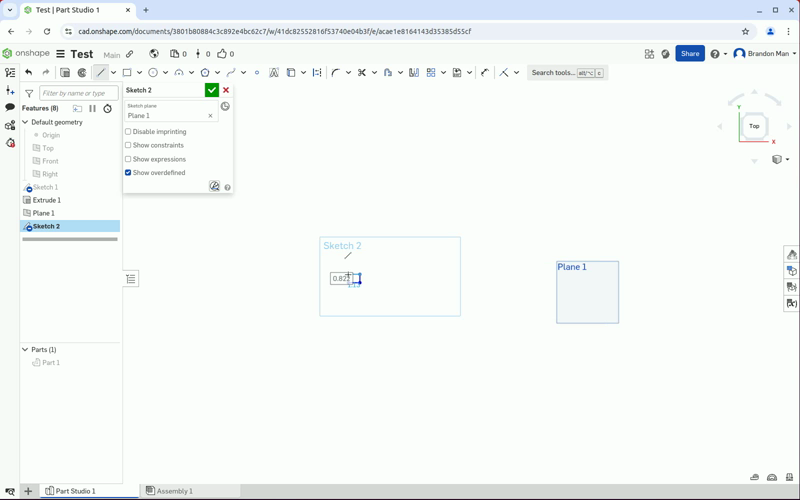
scroll(6)
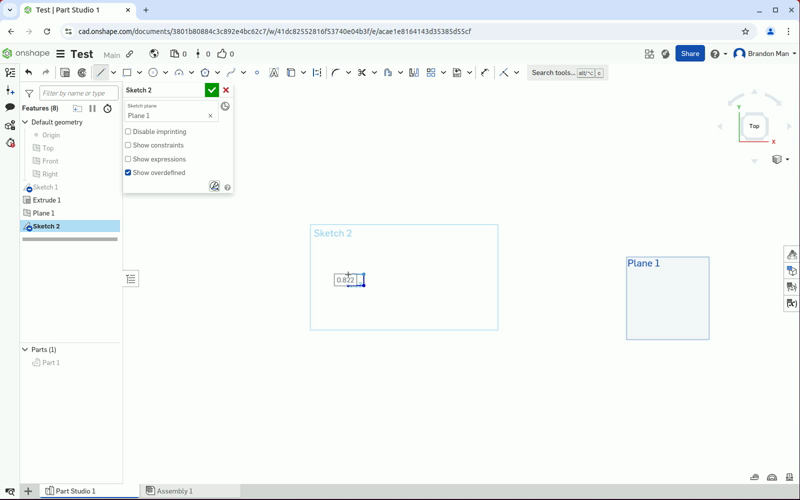
scroll(6)
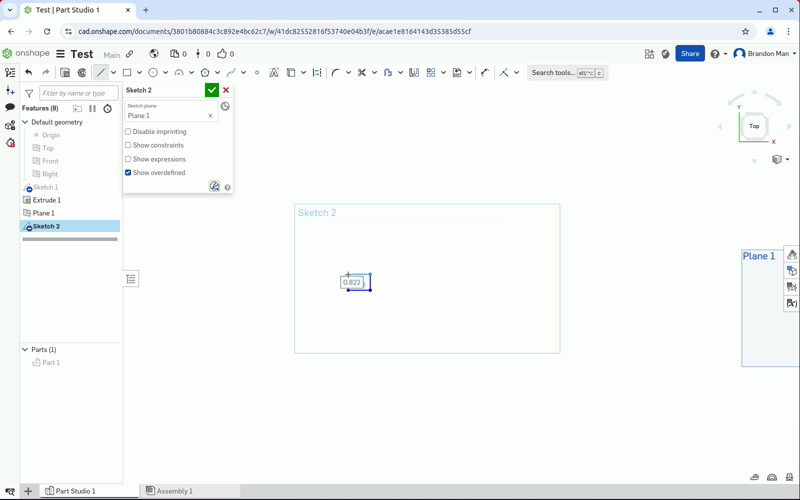
scroll(6)
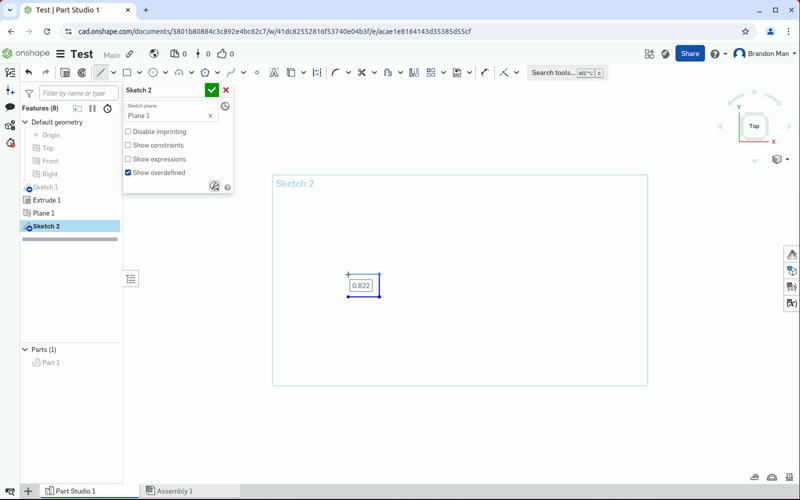
scroll(6)
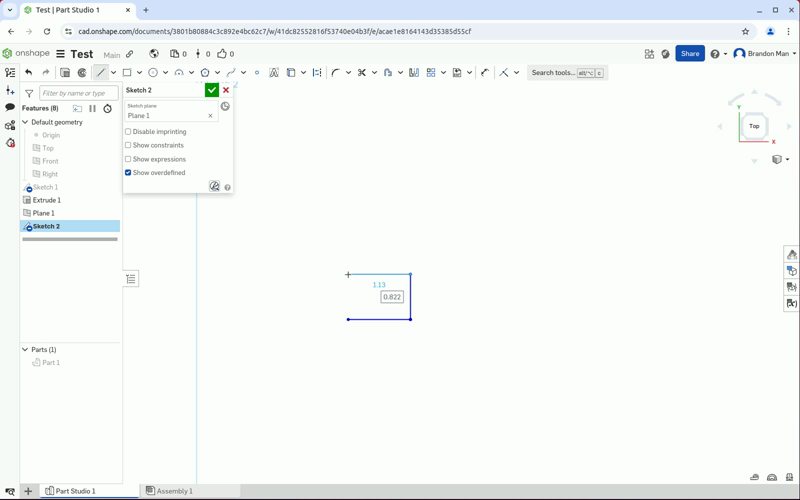
click(348, 274)
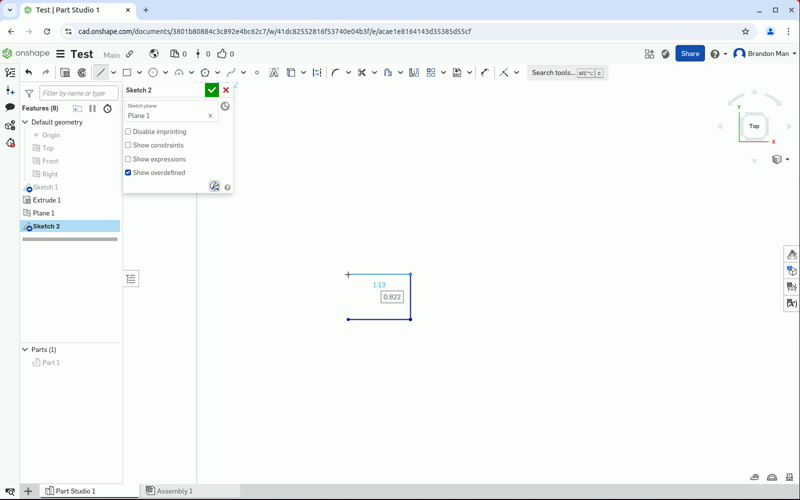
scroll(-6)
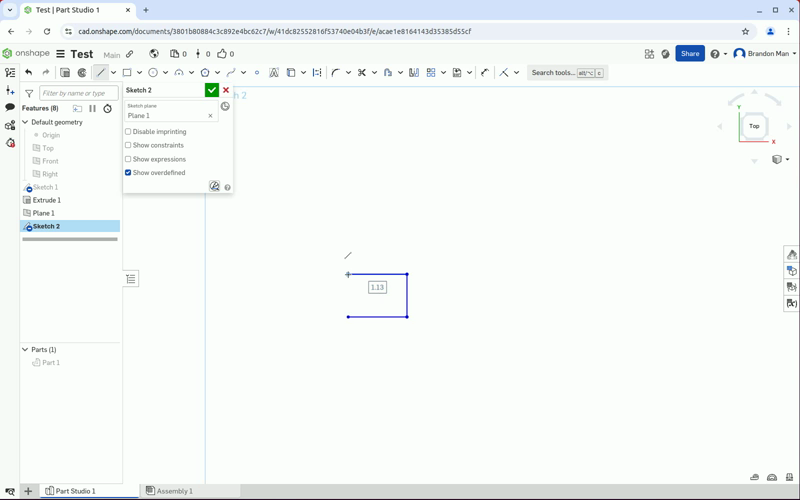
scroll(-6)
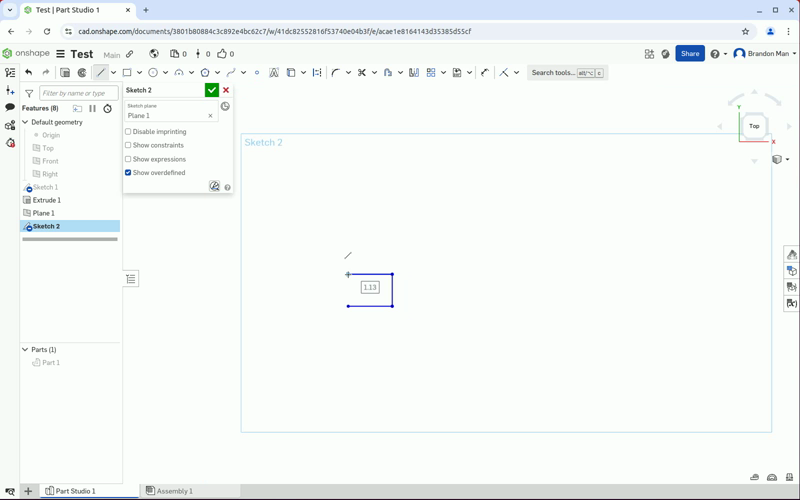
scroll(-6)
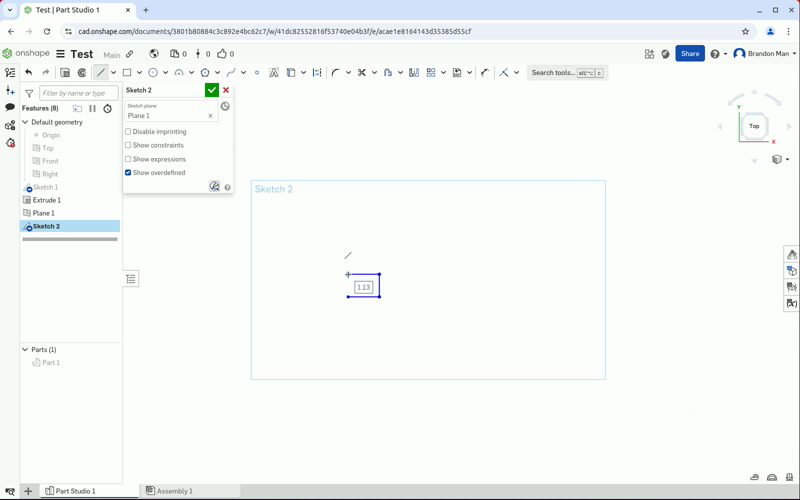
scroll(-6)
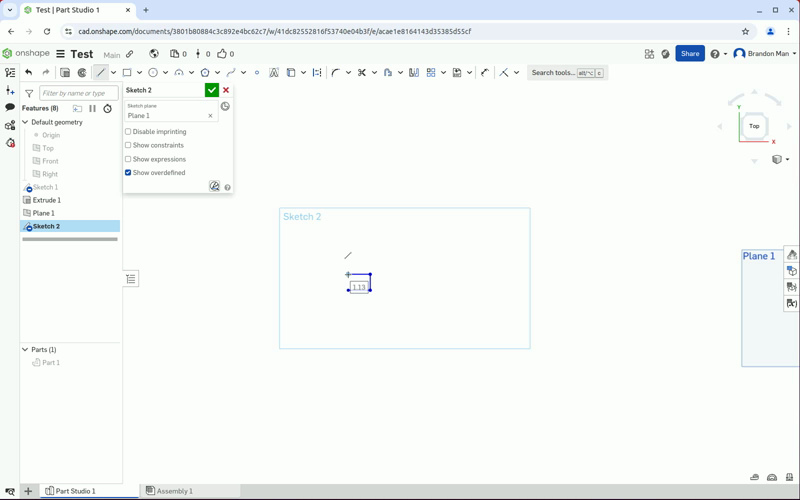
scroll(-6)
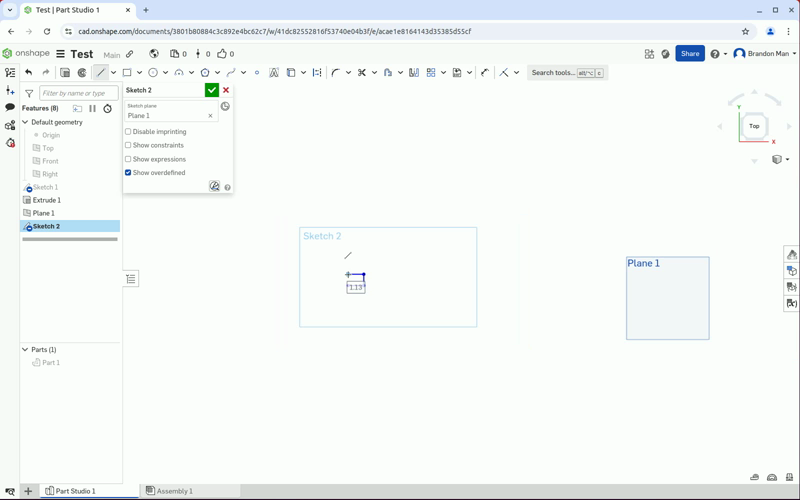
scroll(-6)
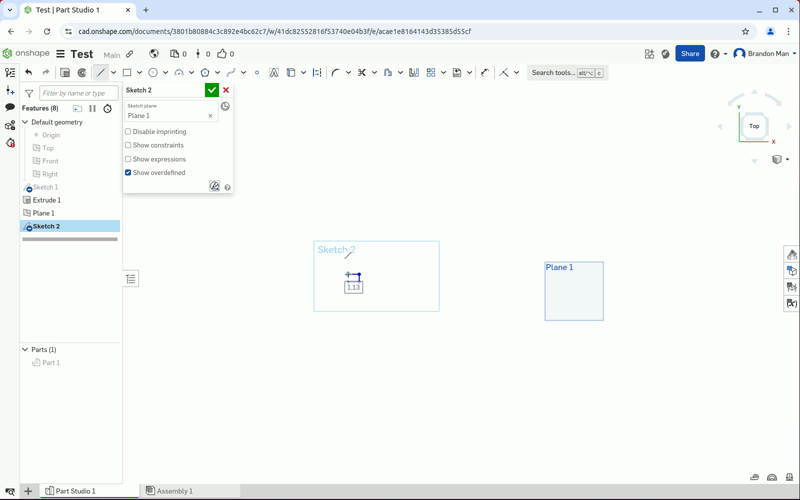
scroll(-6)
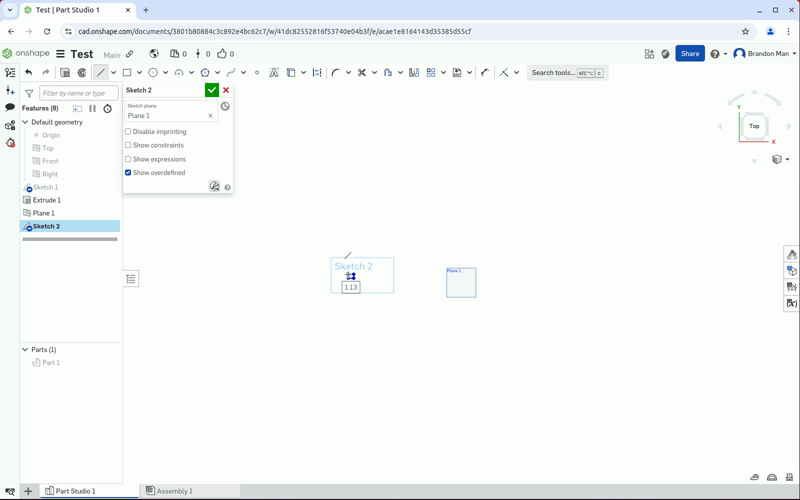
key_up(shift)
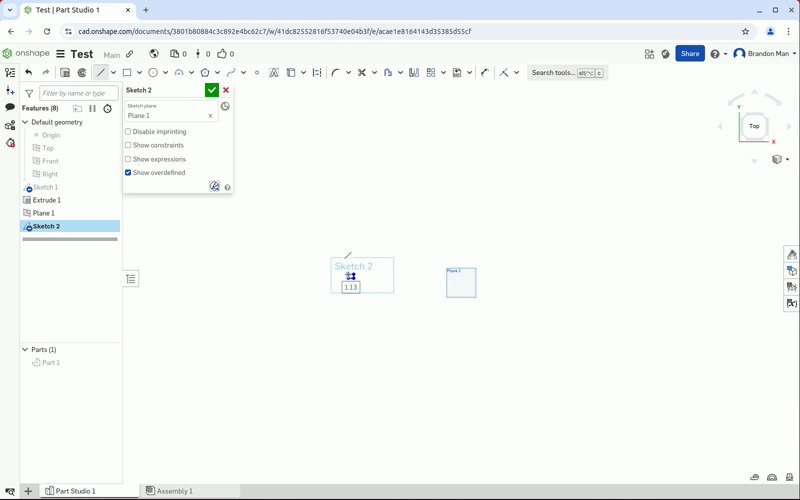
mouse_move(378, 274)
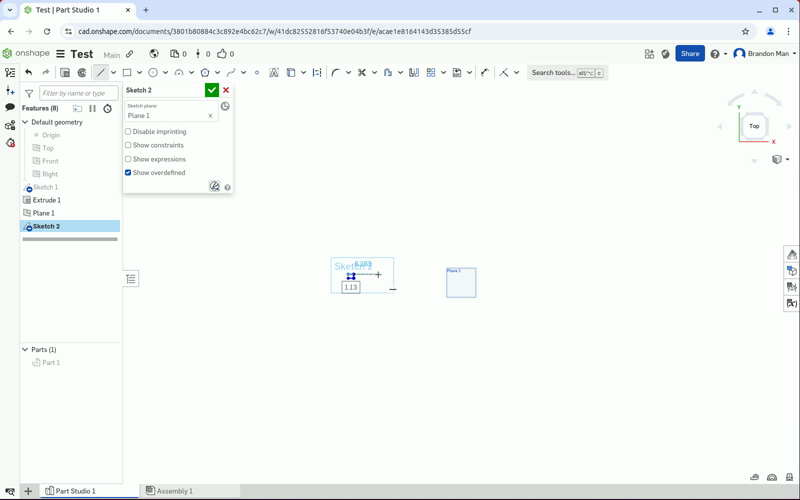
key_down(shift)
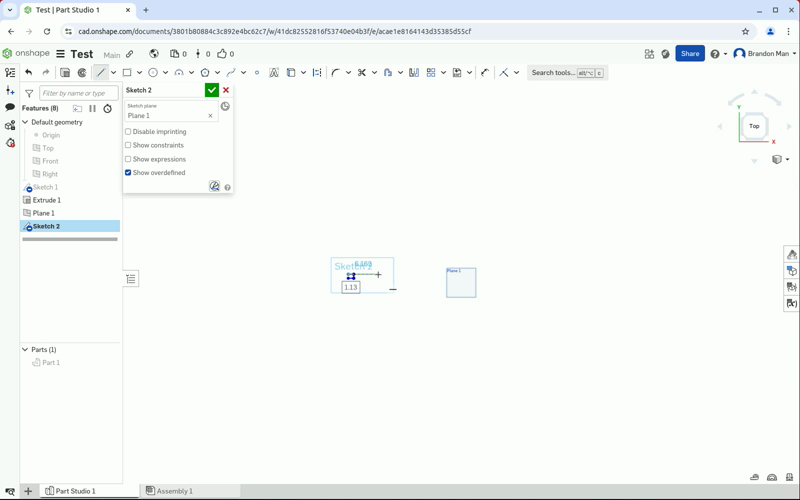
mouse_move(348, 278)
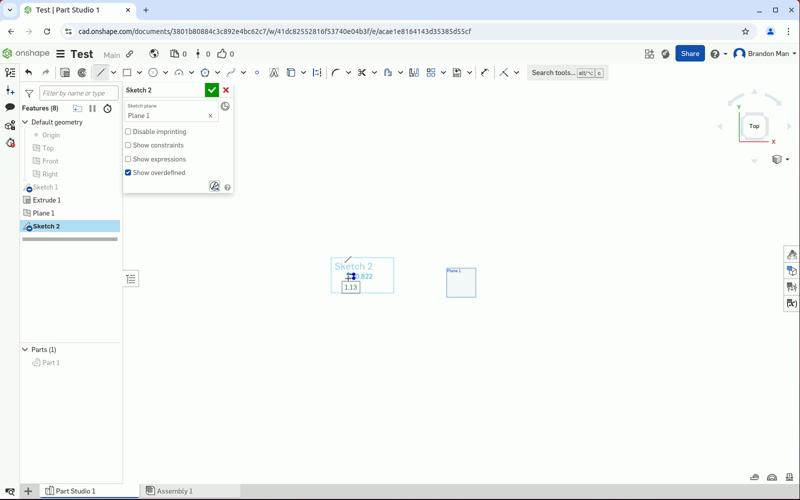
scroll(6)
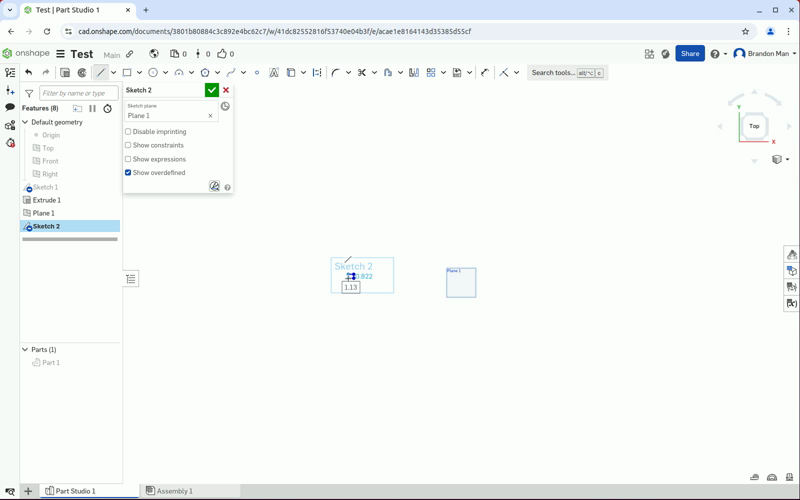
scroll(6)
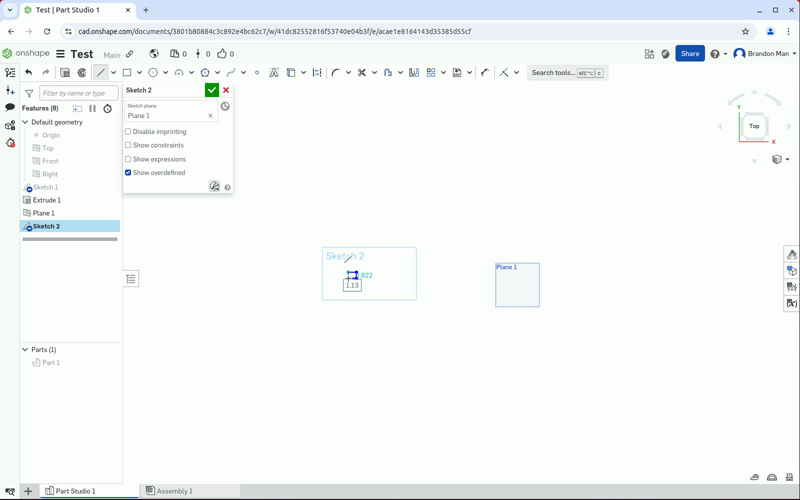
scroll(6)
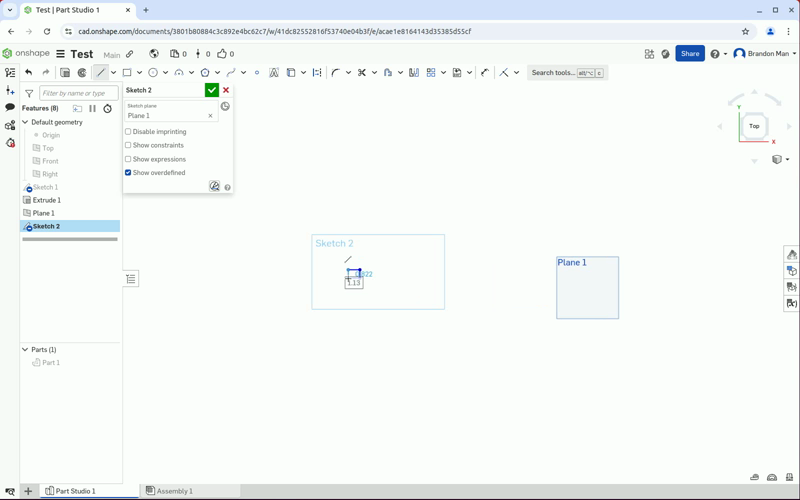
scroll(6)
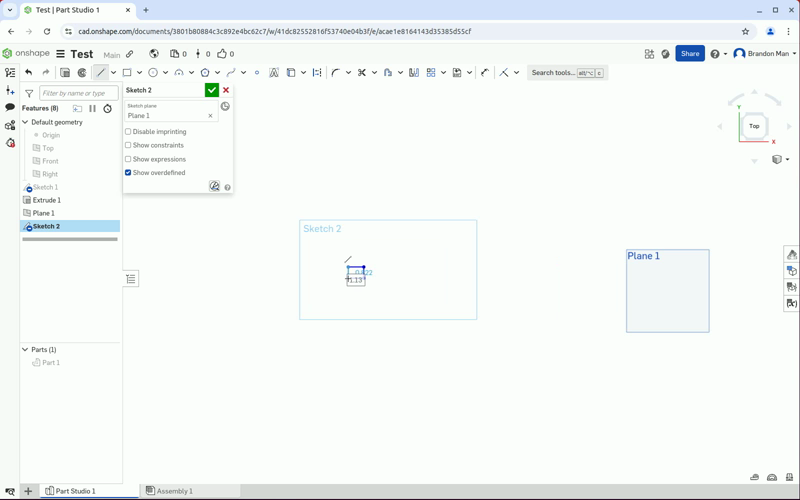
scroll(6)
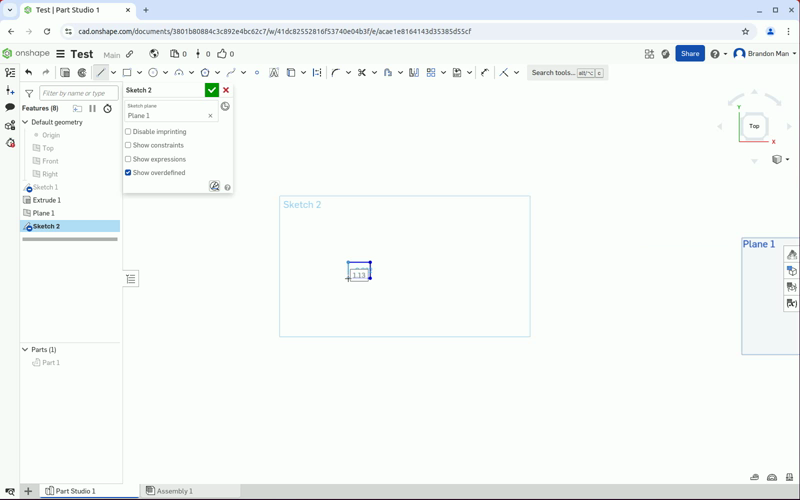
scroll(6)
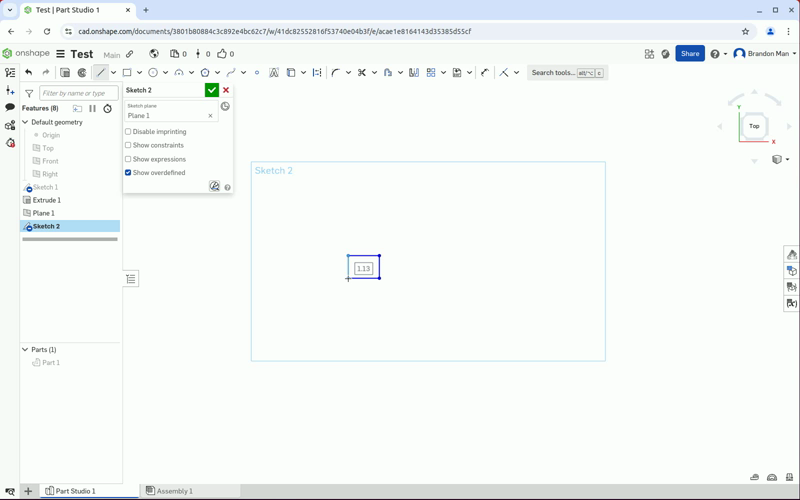
scroll(6)
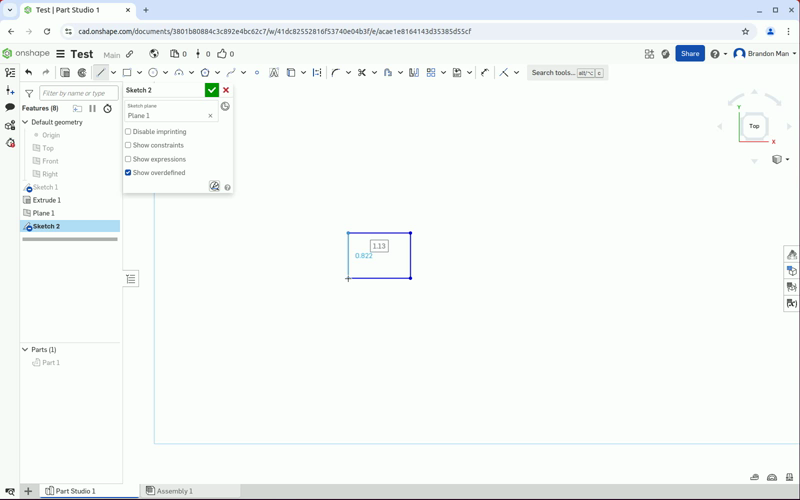
key_up(shift)
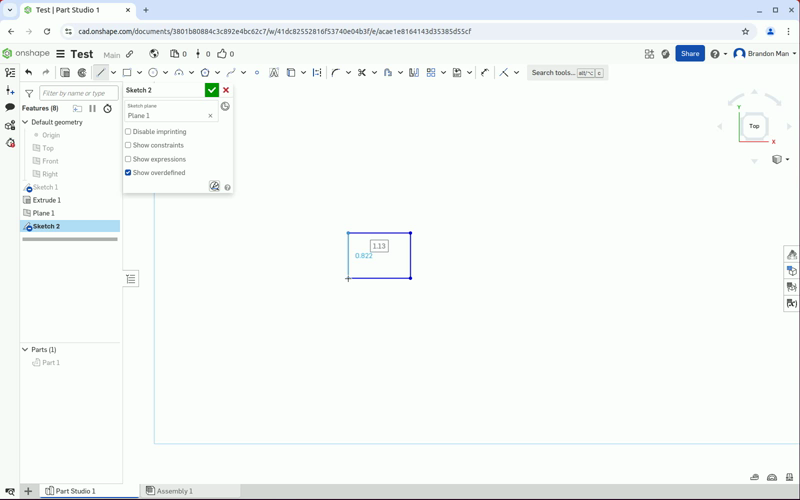
click(348, 278)
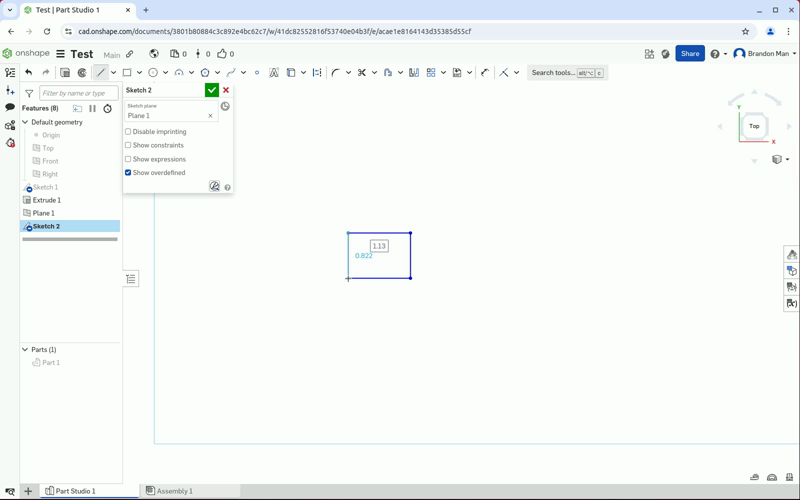
scroll(-6)
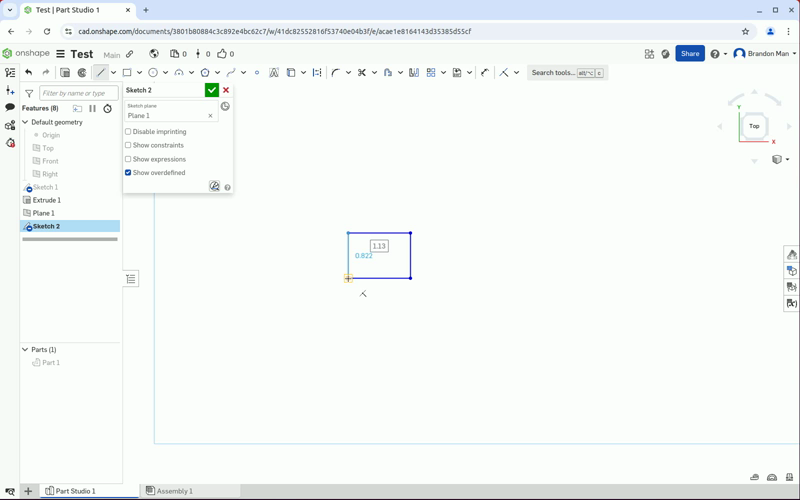
scroll(-6)
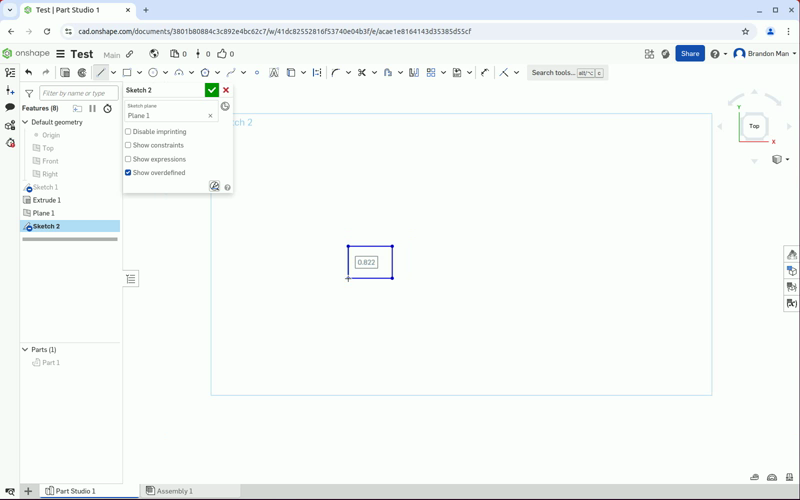
scroll(-6)
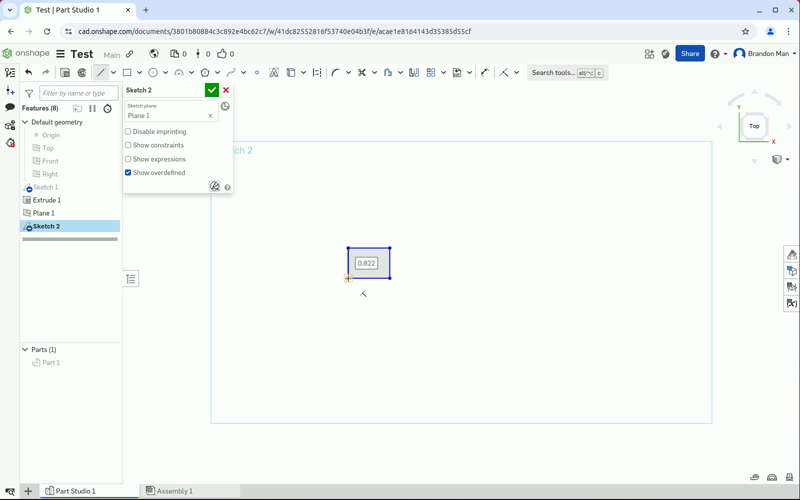
scroll(-6)
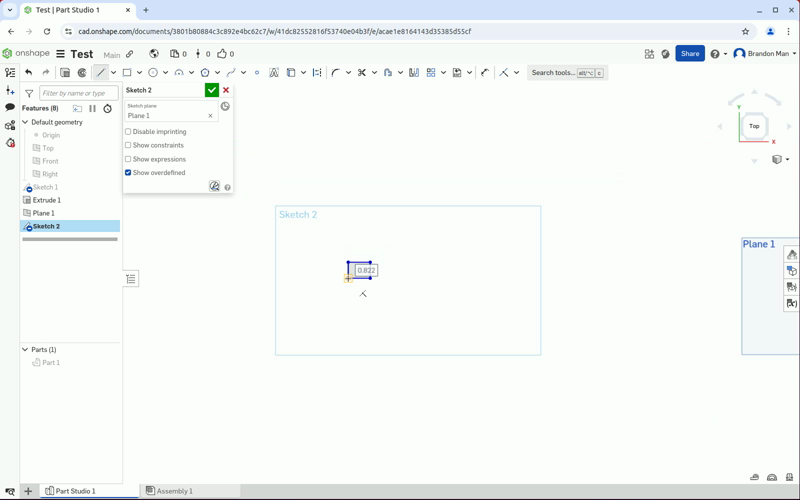
scroll(-6)
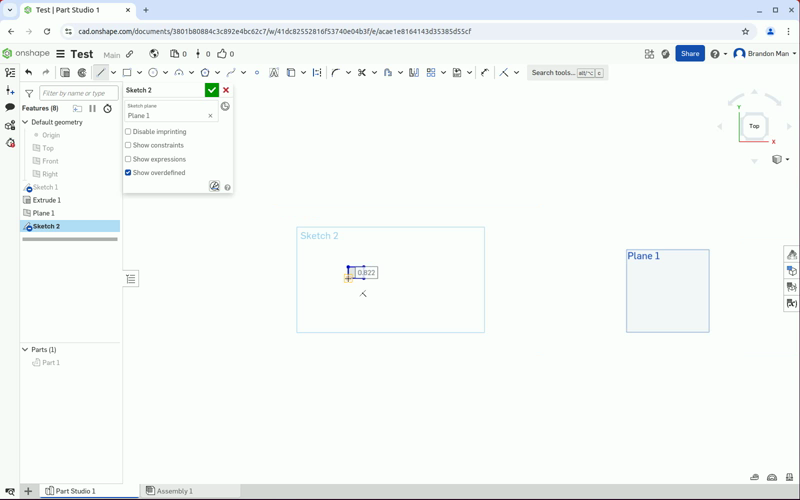
scroll(-6)
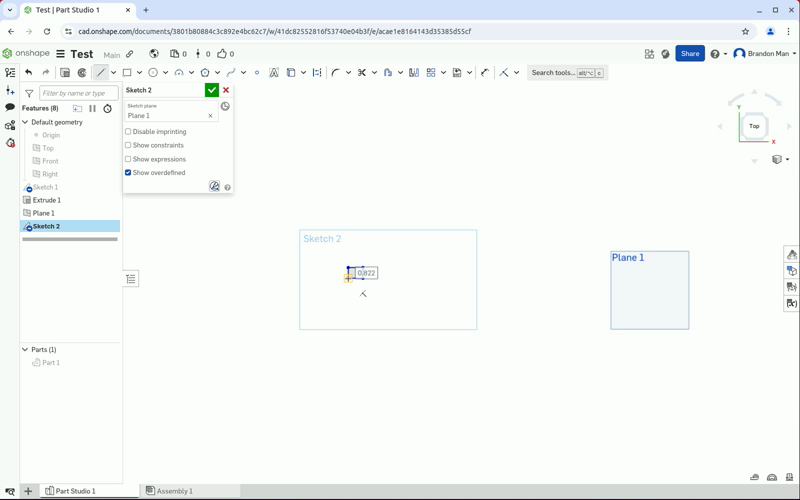
scroll(-6)
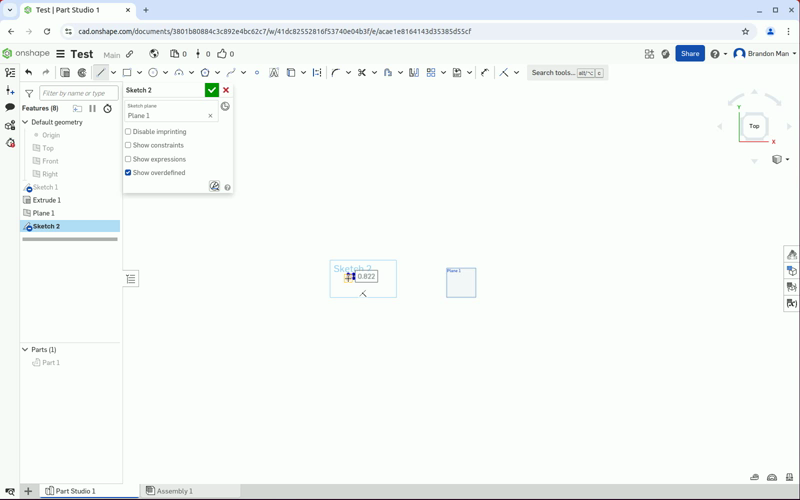
key(esc)
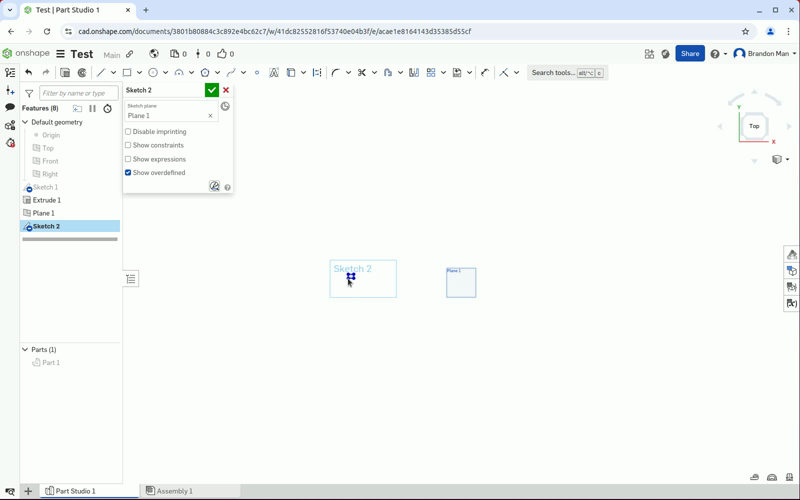
mouse_move(351, 276)
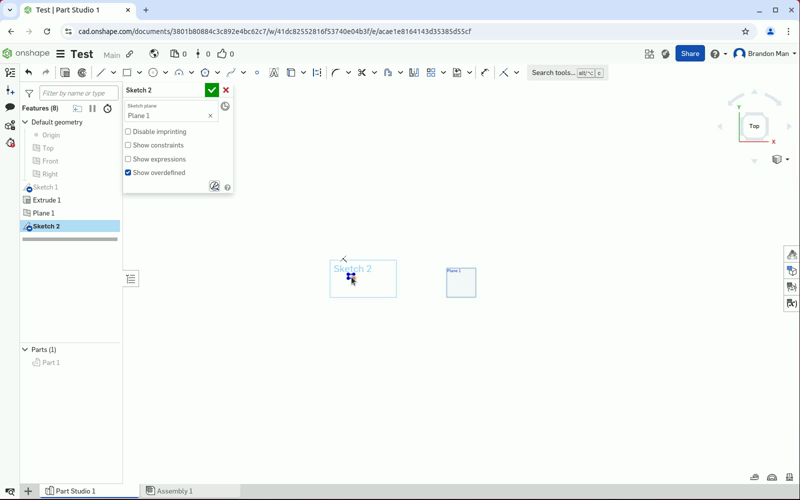
scroll(6)
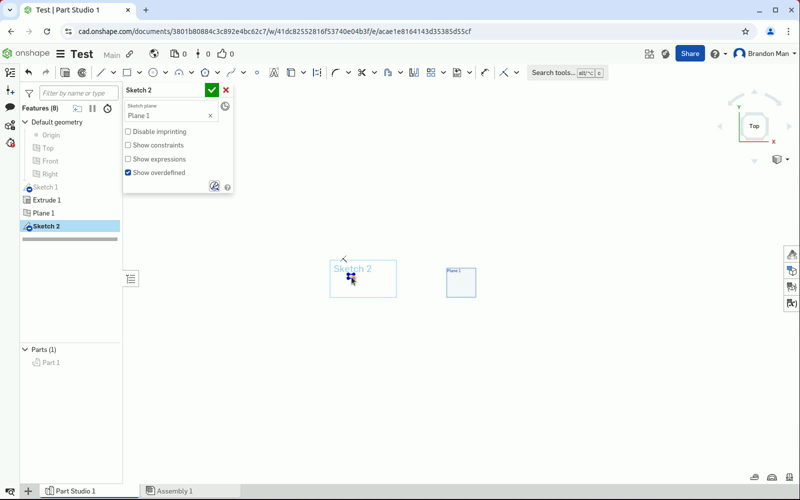
scroll(6)
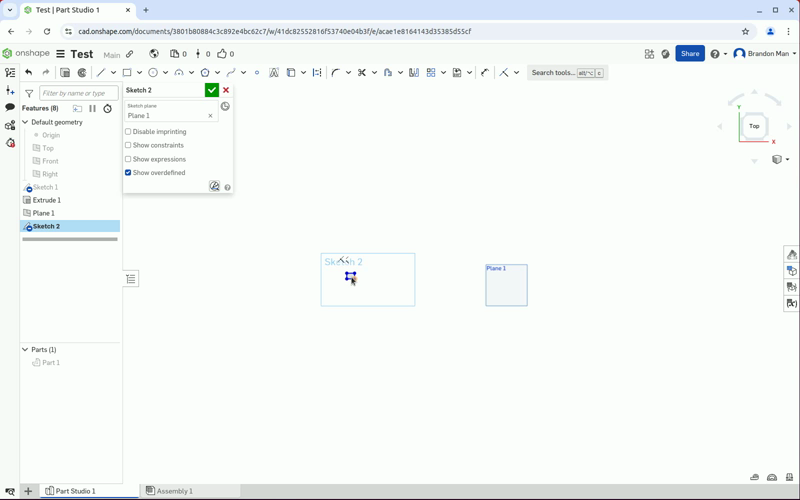
scroll(6)
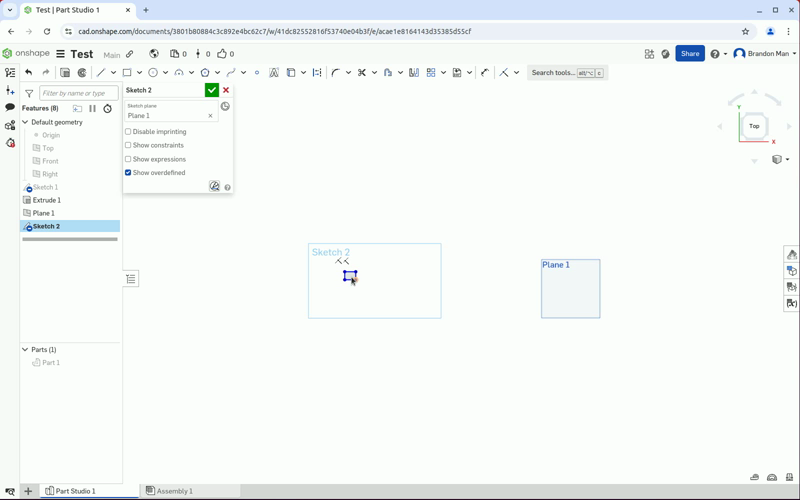
scroll(6)
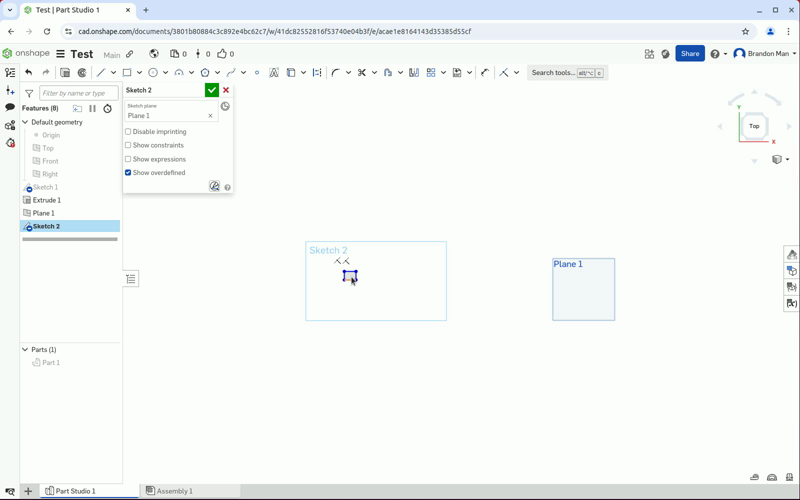
scroll(6)
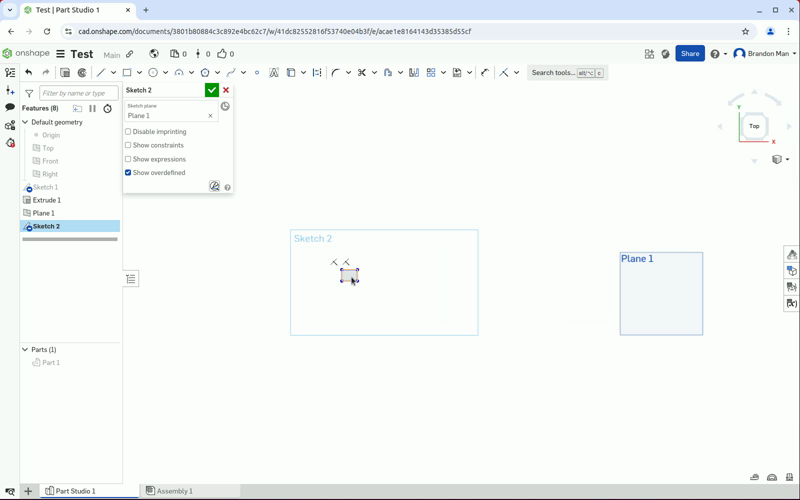
scroll(6)
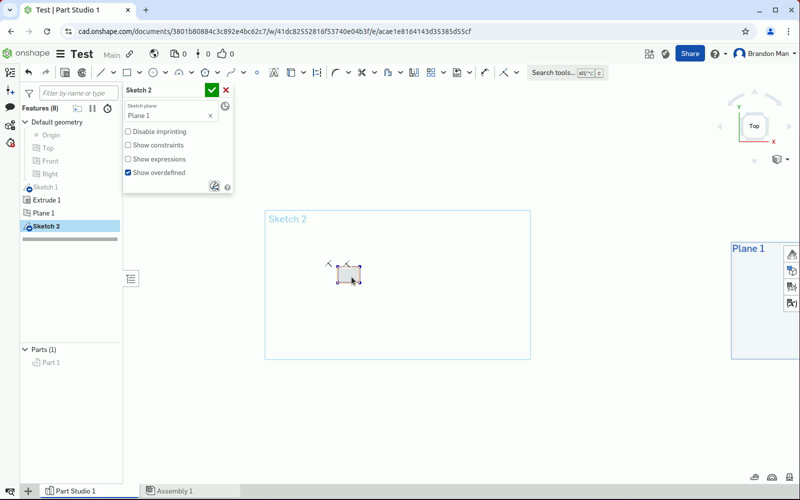
scroll(6)
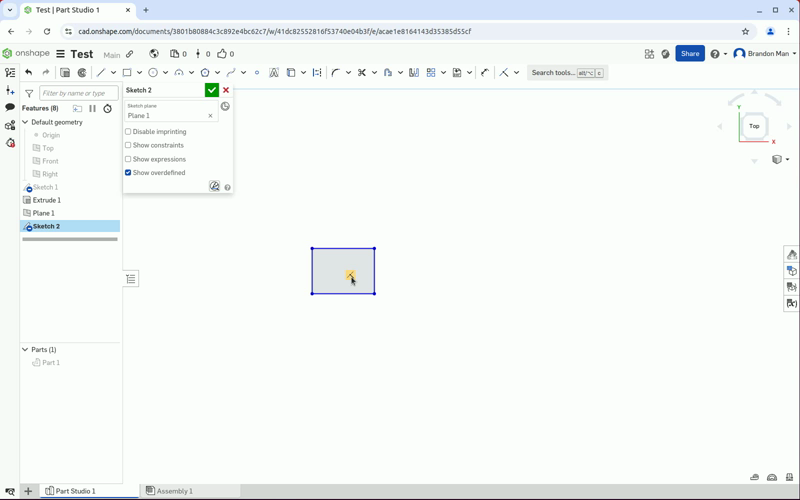
click(351, 276)
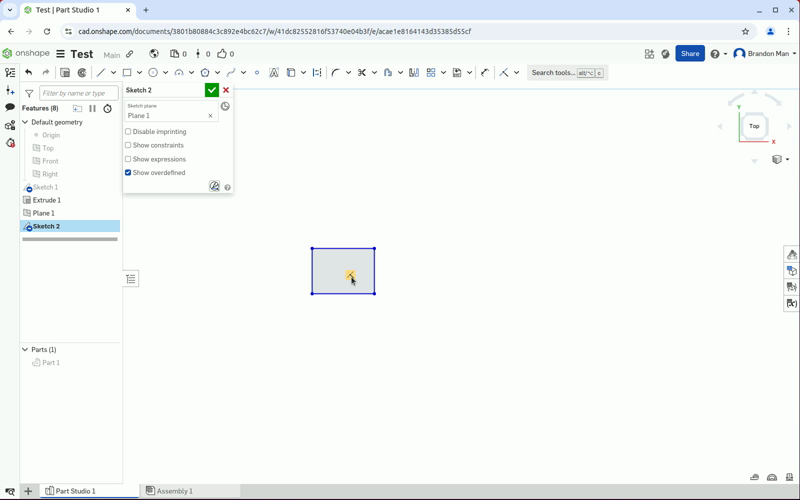
scroll(-6)
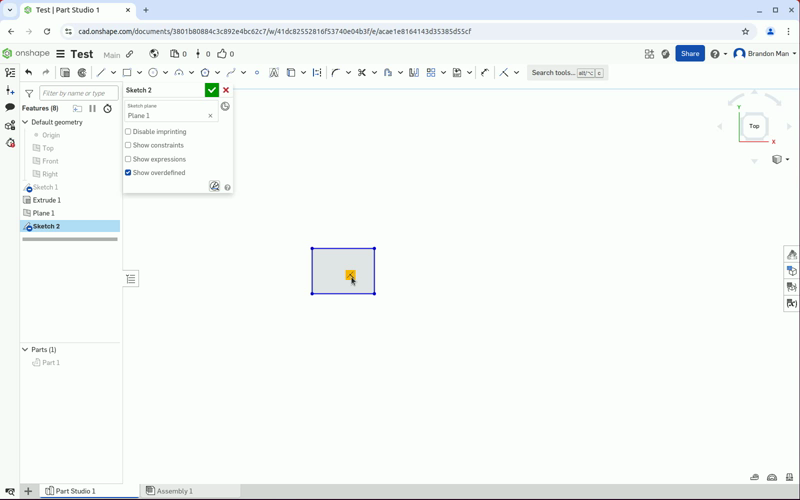
scroll(-6)
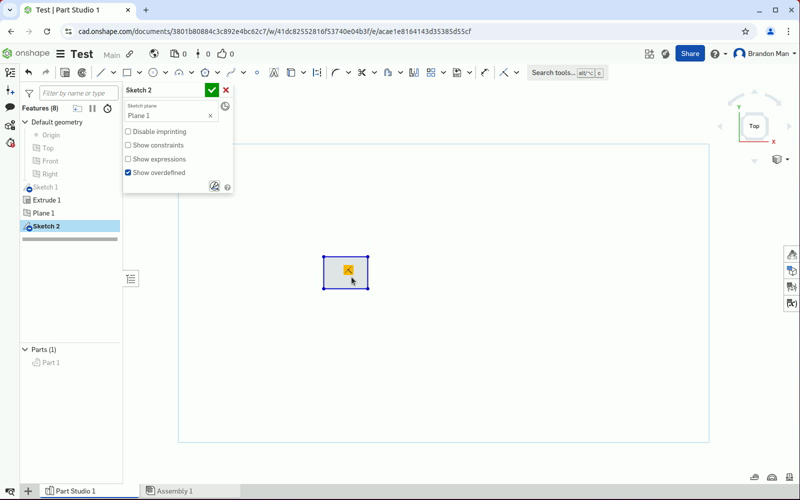
scroll(-6)
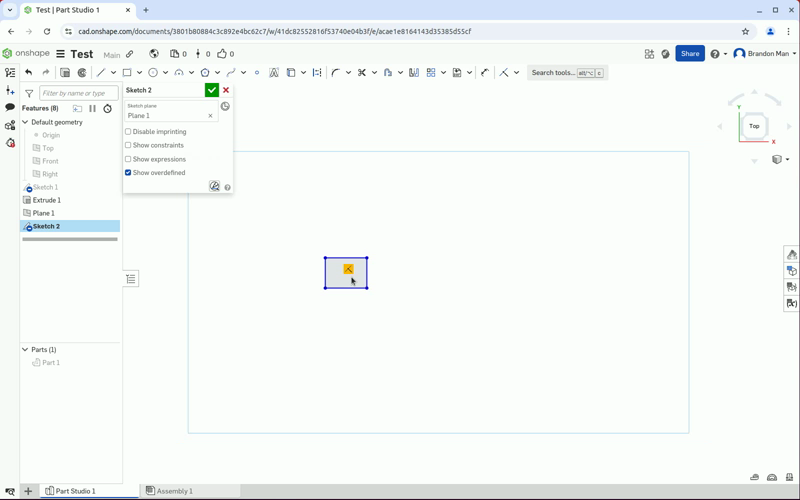
scroll(-6)
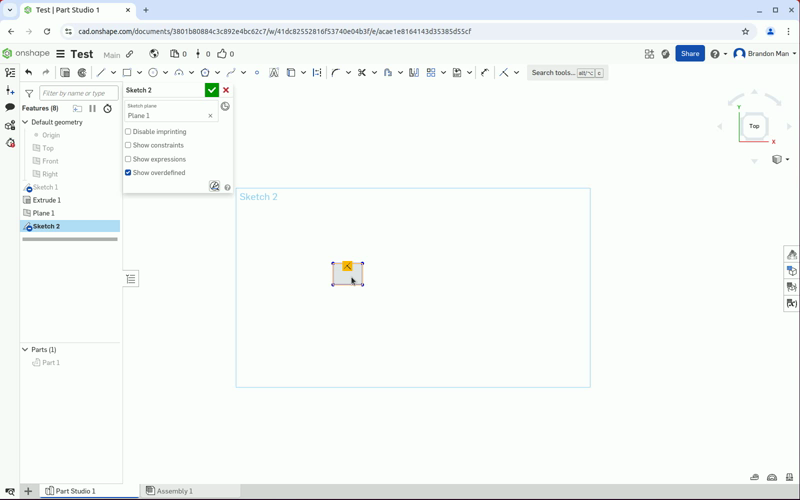
scroll(-6)
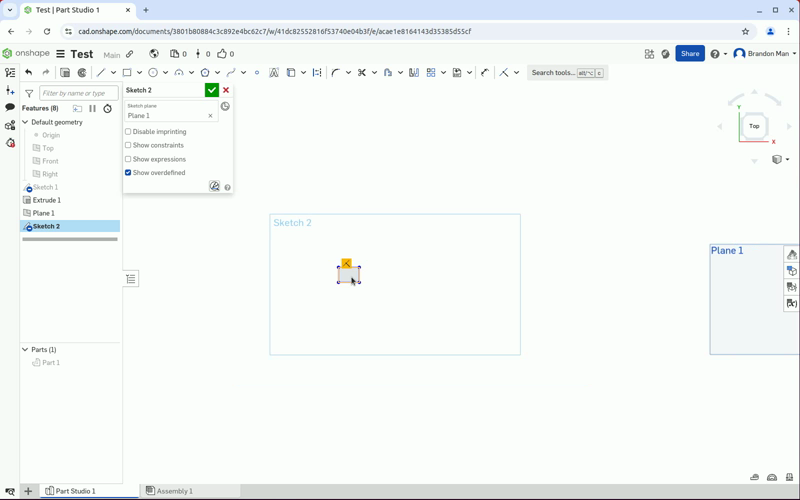
scroll(-6)
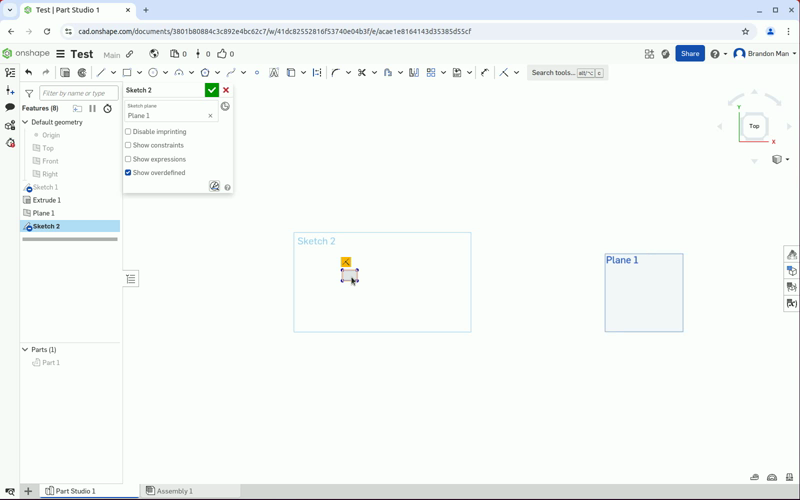
scroll(-6)
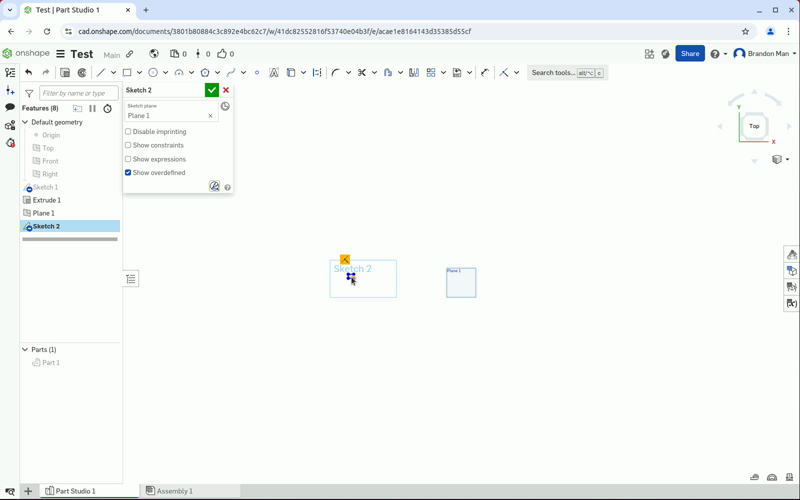
mouse_move(73, 352)
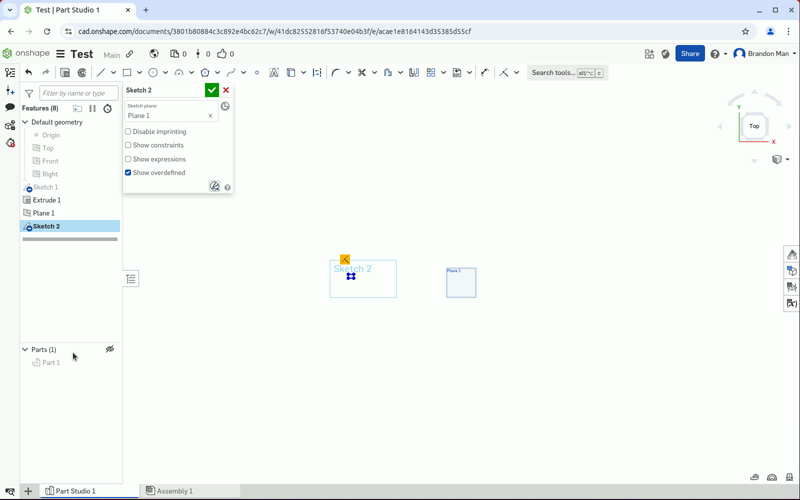
key(shift+y)
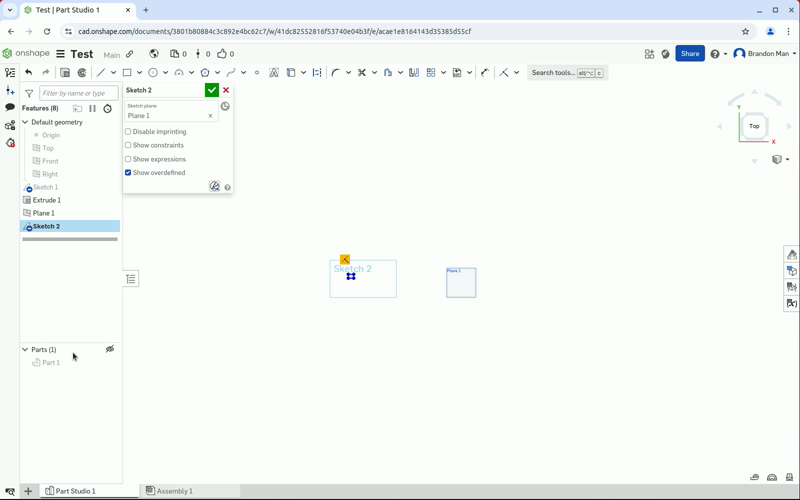
key(shift+e)
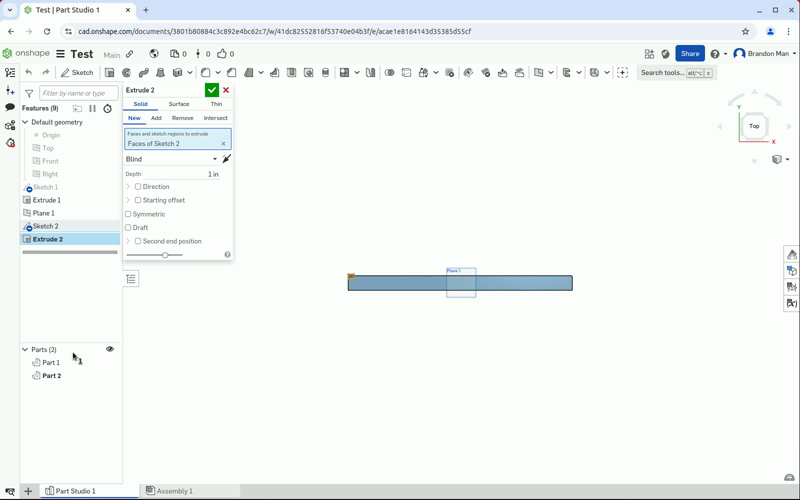
mouse_move(143, 106)
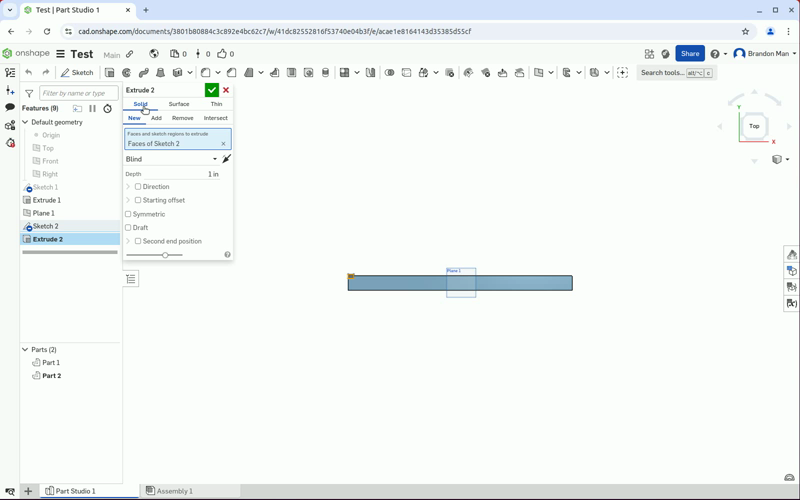
click(143, 106)
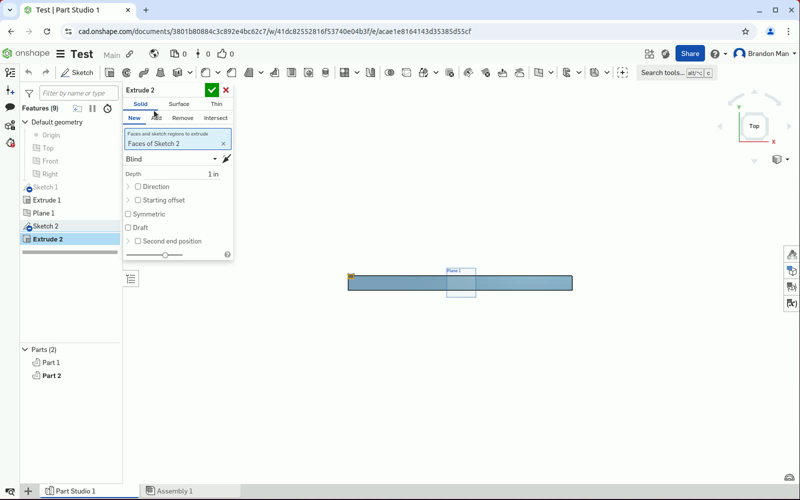
mouse_move(186, 120)
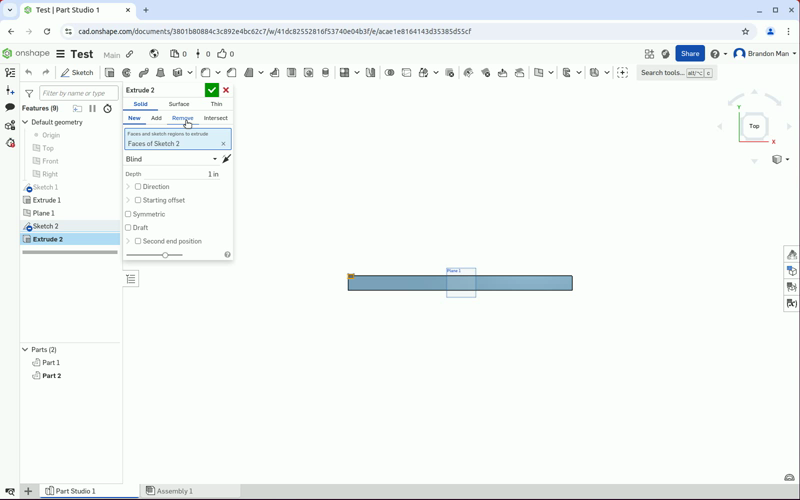
click(186, 120)
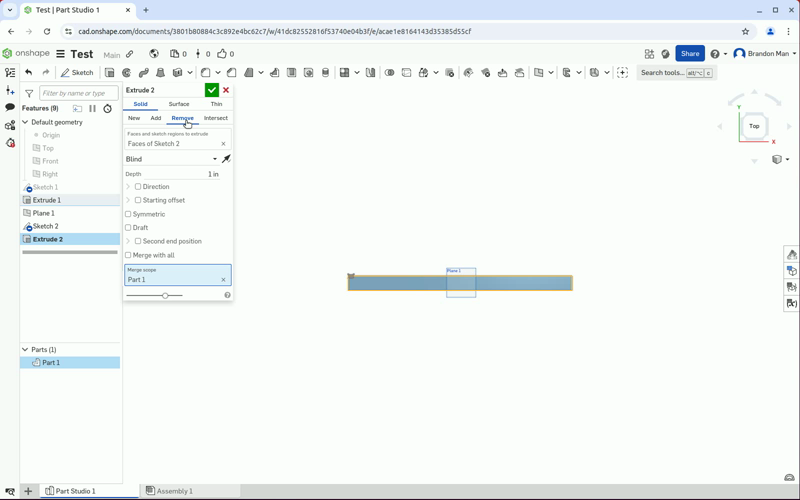
key(tab, 4)
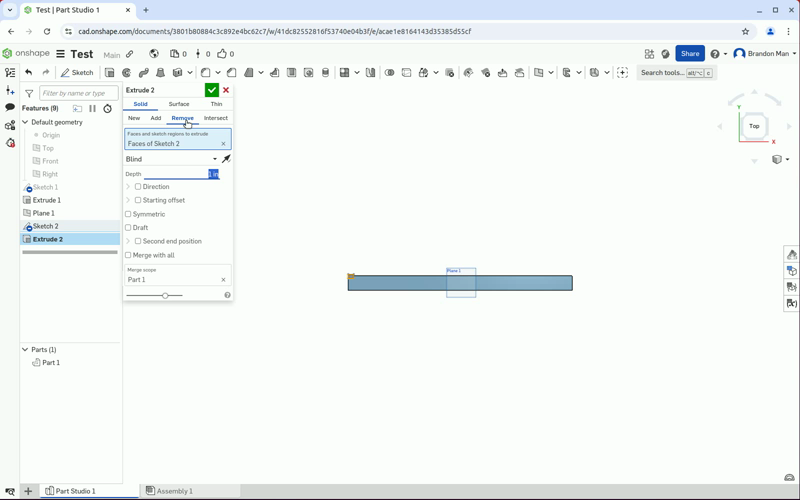
text(0.963)
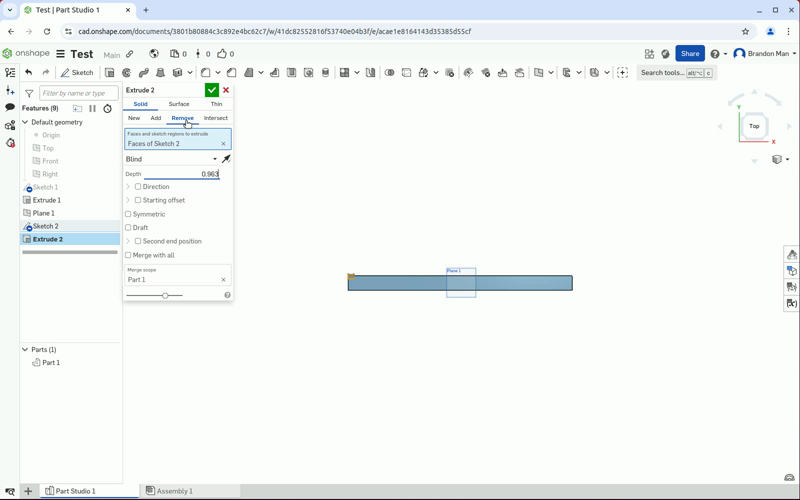
key(tab, 6)
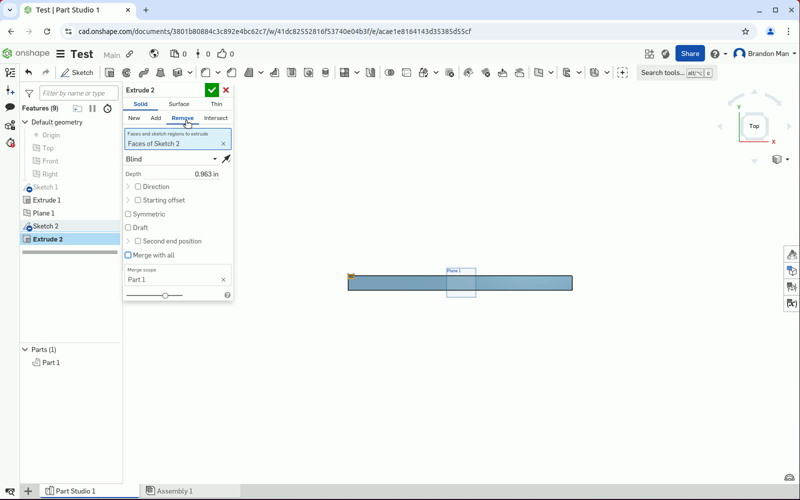
key(space)
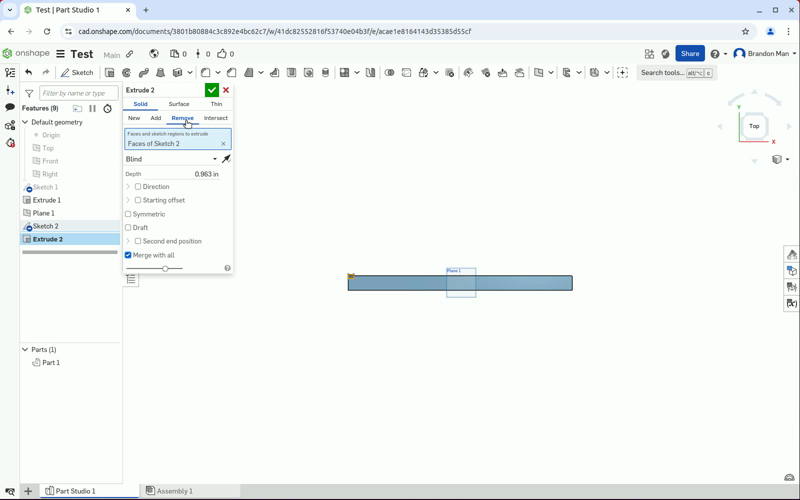
key(enter)
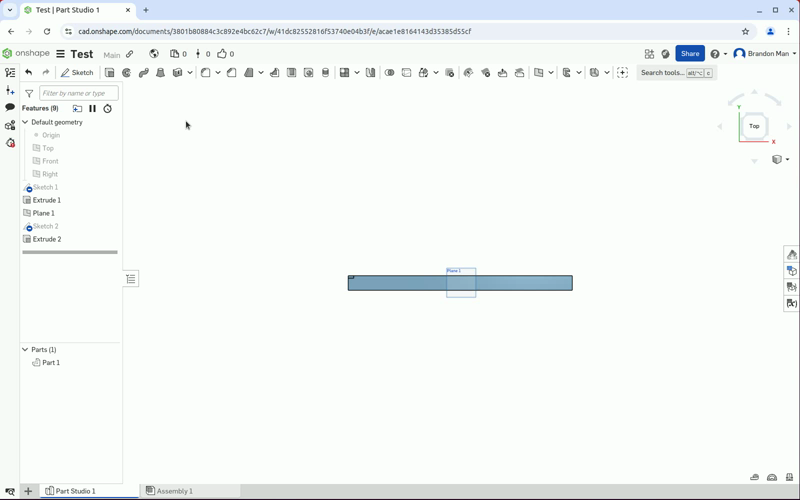
key(shift+h)
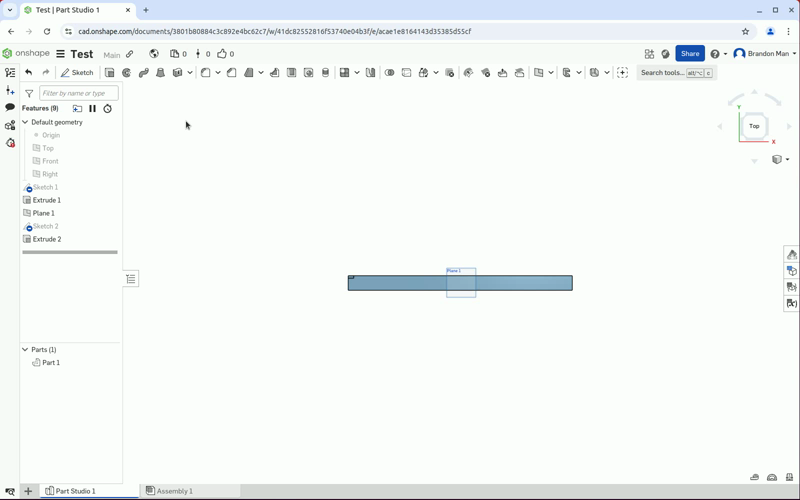
key(shift+h)
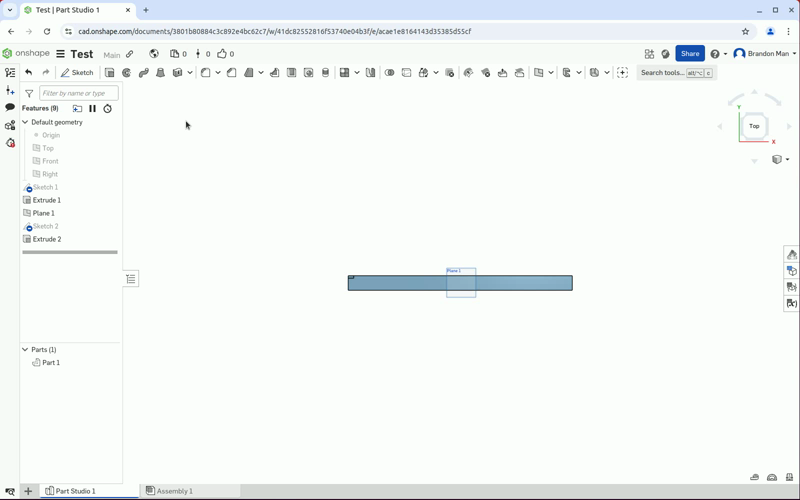
mouse_move(73, 189)
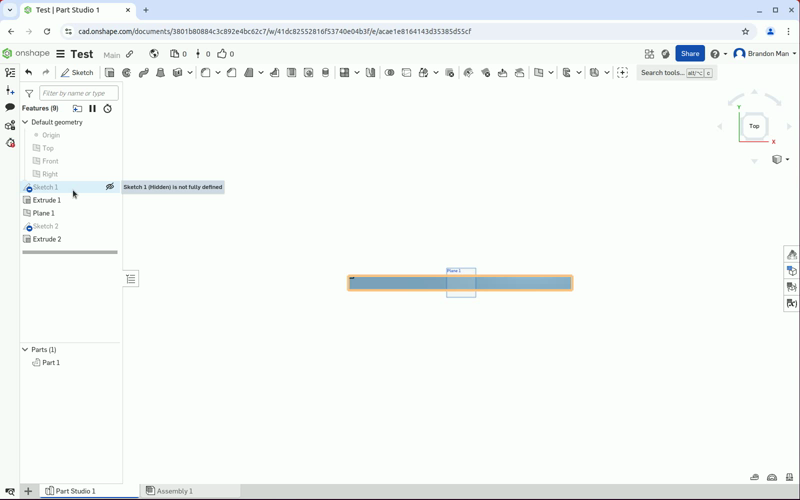
click(73, 189)
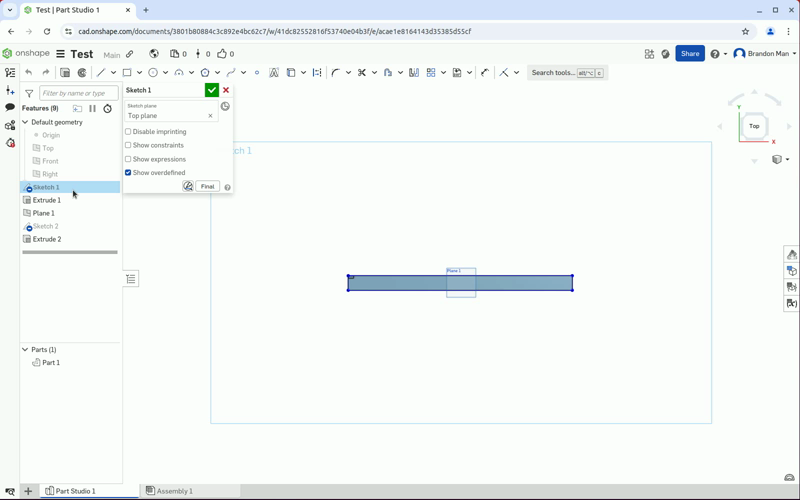
mouse_move(229, 92)
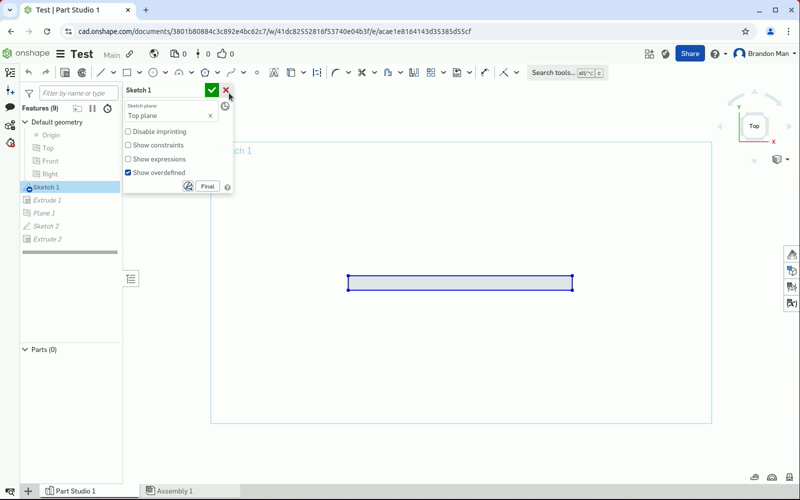
click(229, 92)
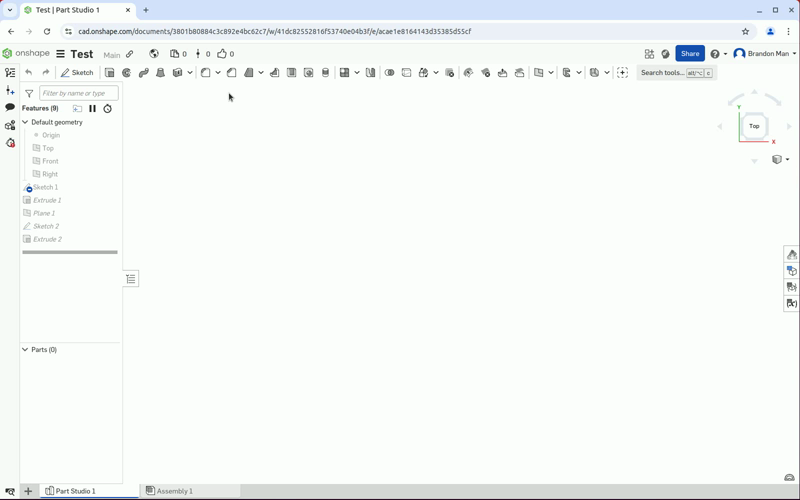
key(shift+s)
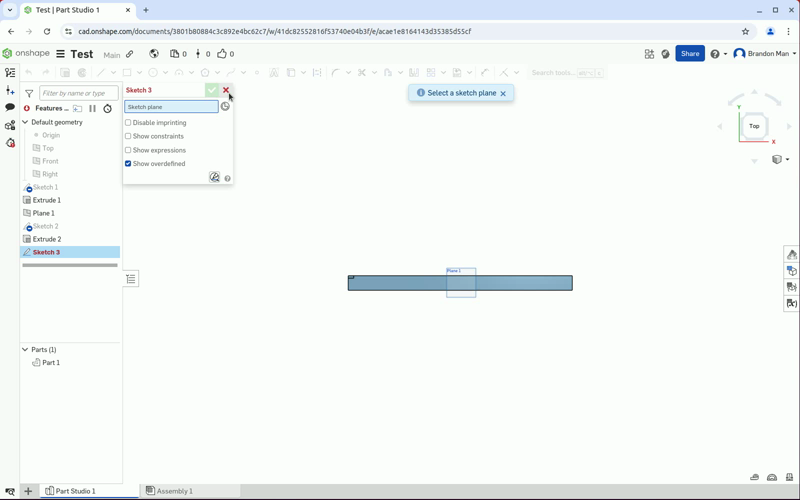
mouse_move(73, 215)
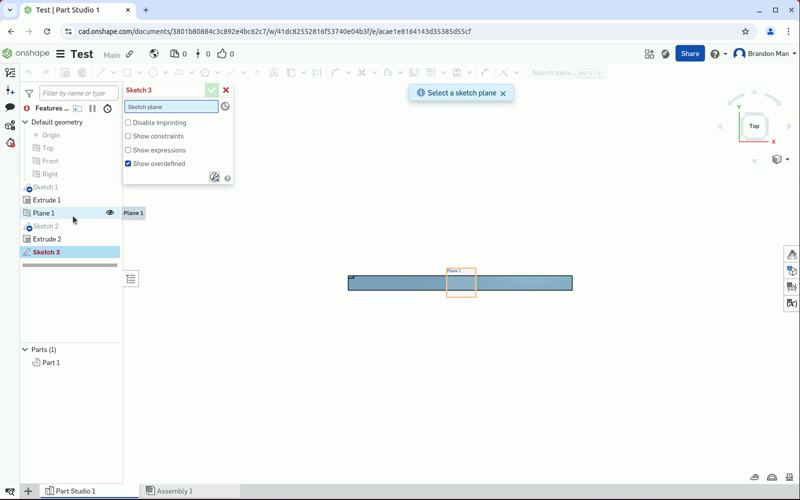
click(73, 215)
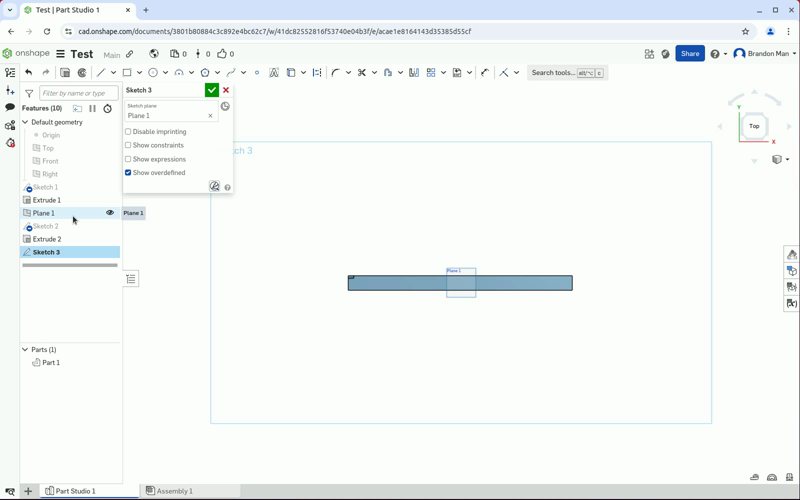
mouse_move(73, 352)
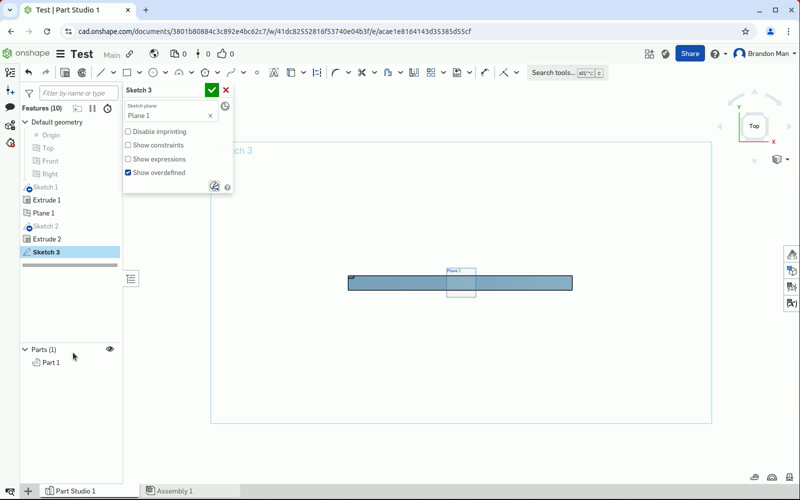
key(y)
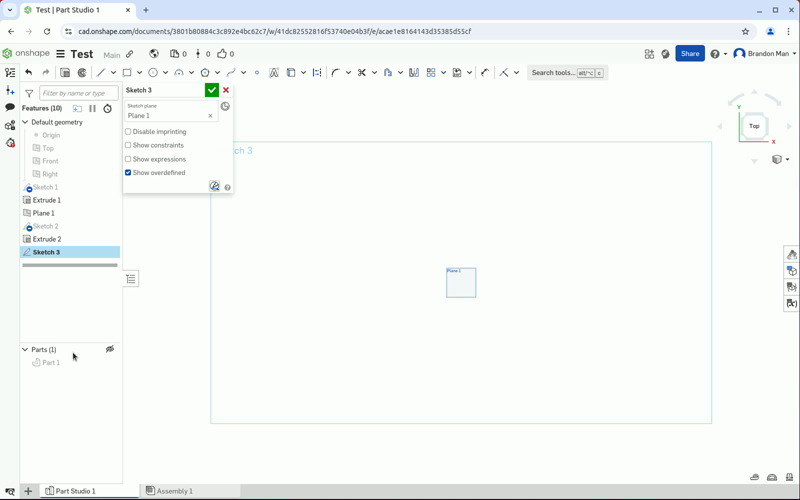
key(l)
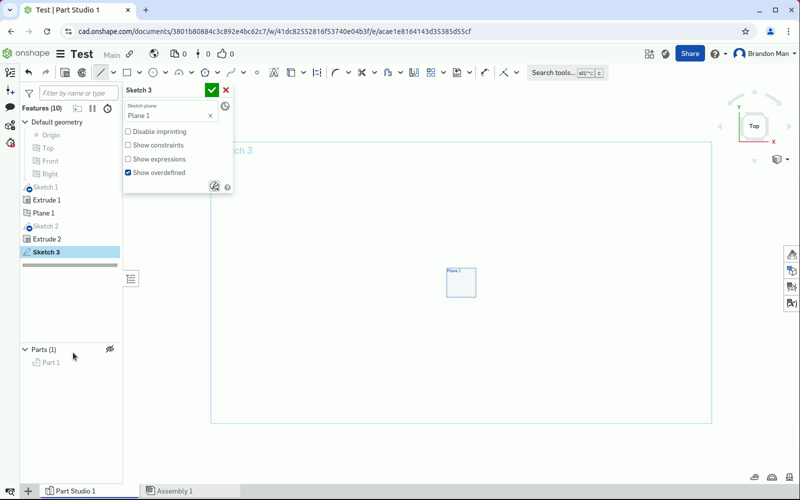
key_down(shift)
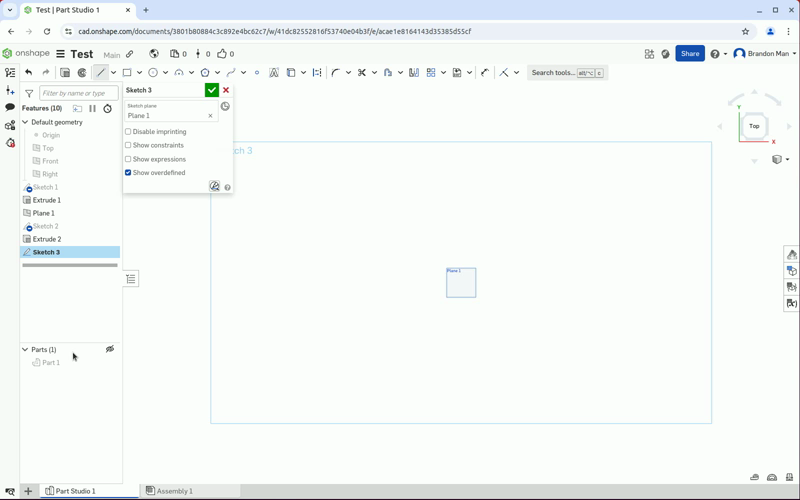
mouse_move(348, 290)
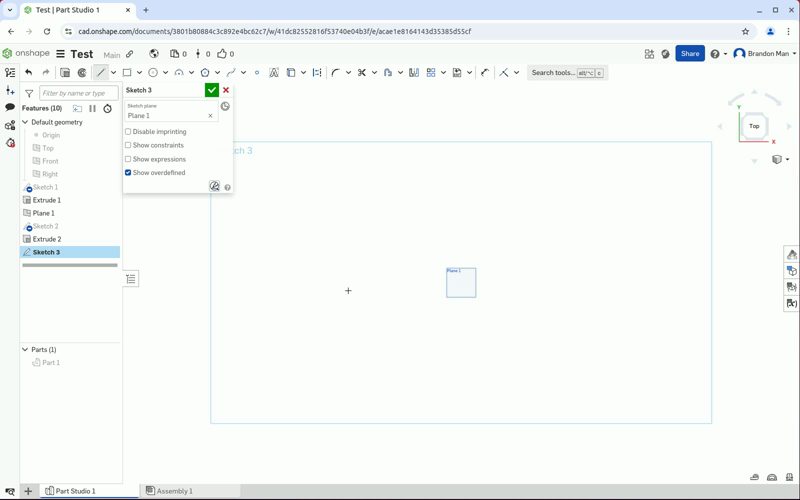
click(348, 290)
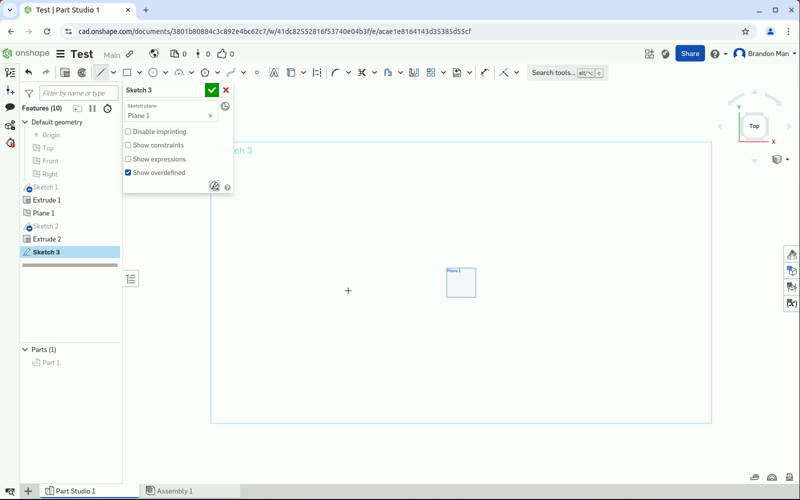
key_up(shift)
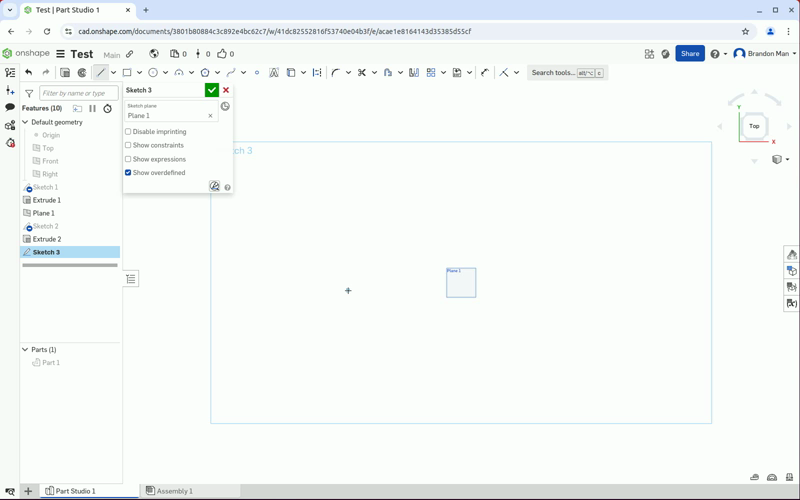
key_down(shift)
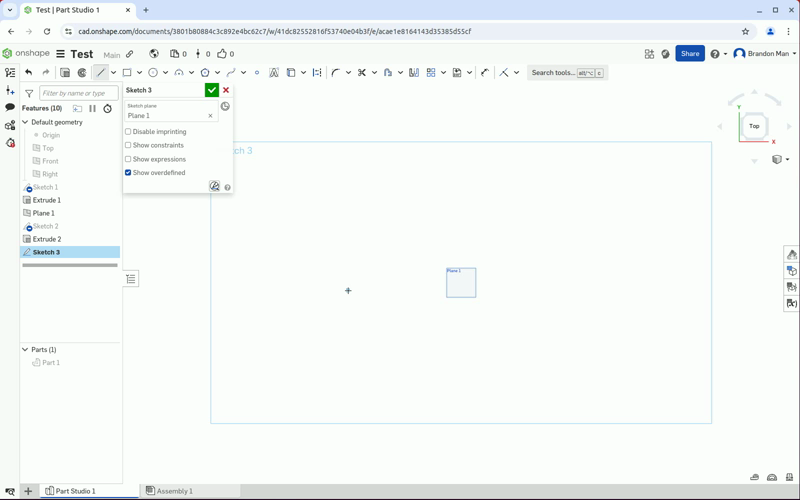
mouse_move(378, 290)
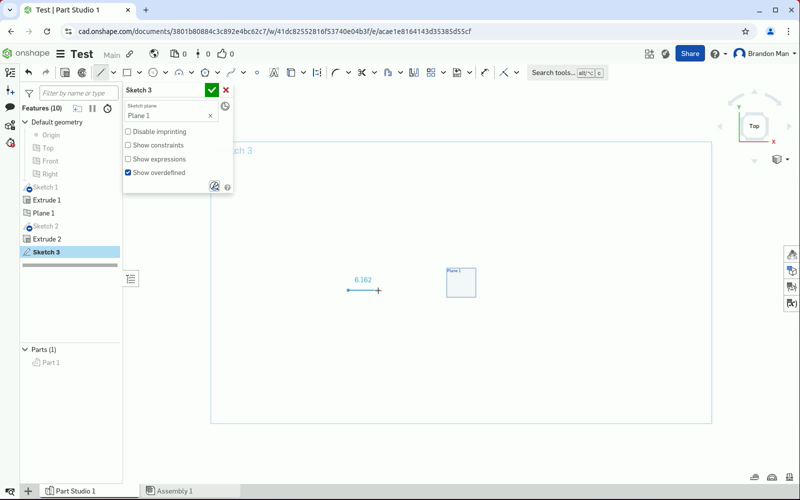
mouse_move(353, 290)
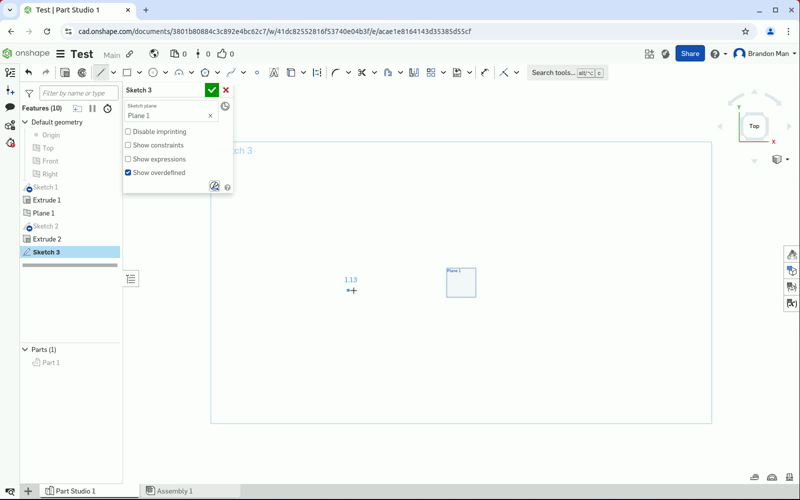
scroll(6)
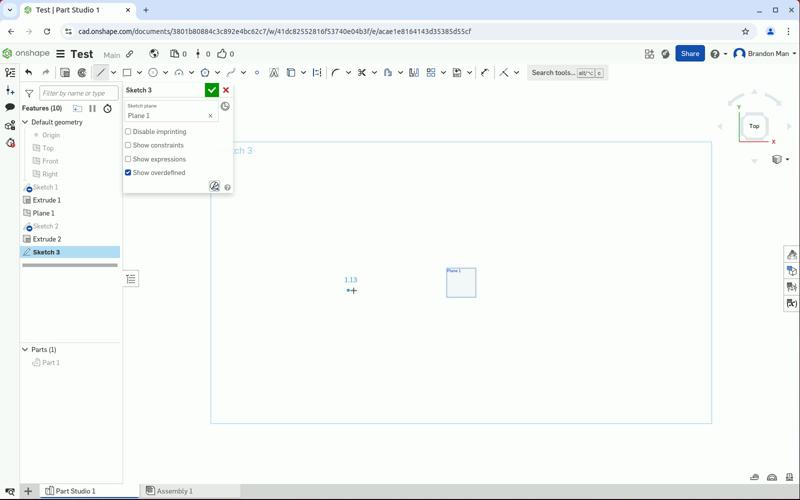
scroll(6)
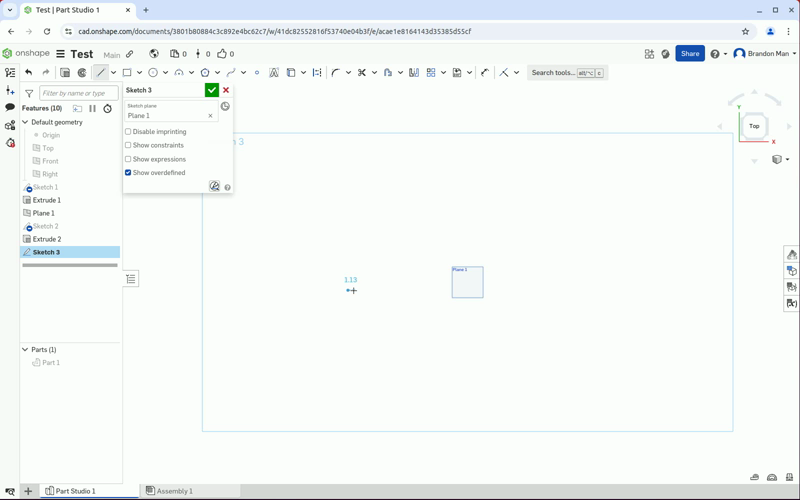
scroll(6)
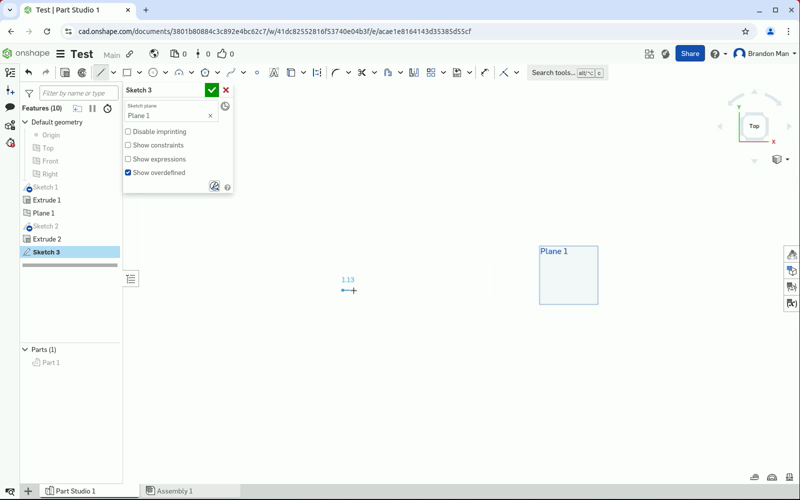
scroll(6)
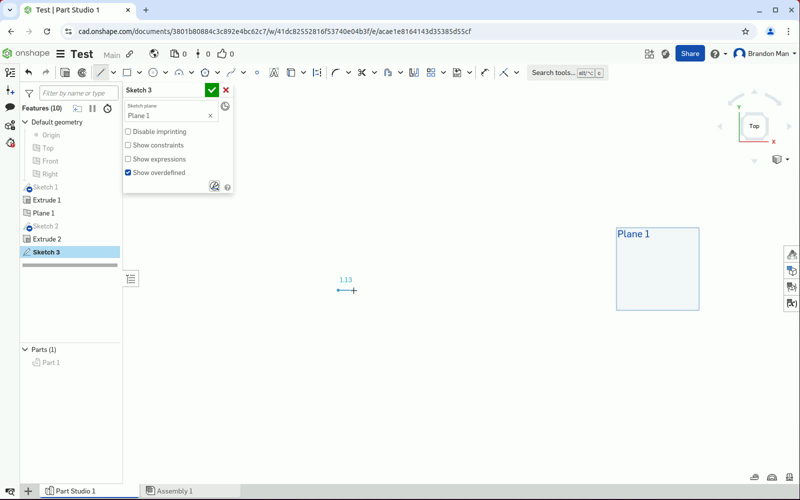
scroll(6)
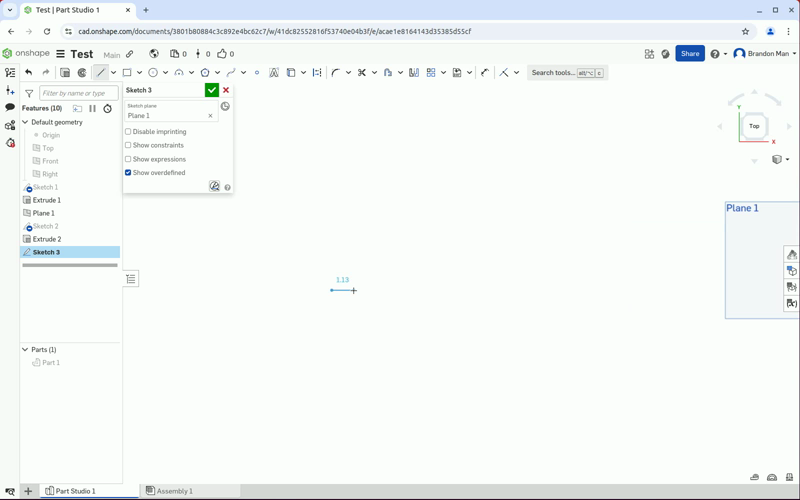
scroll(6)
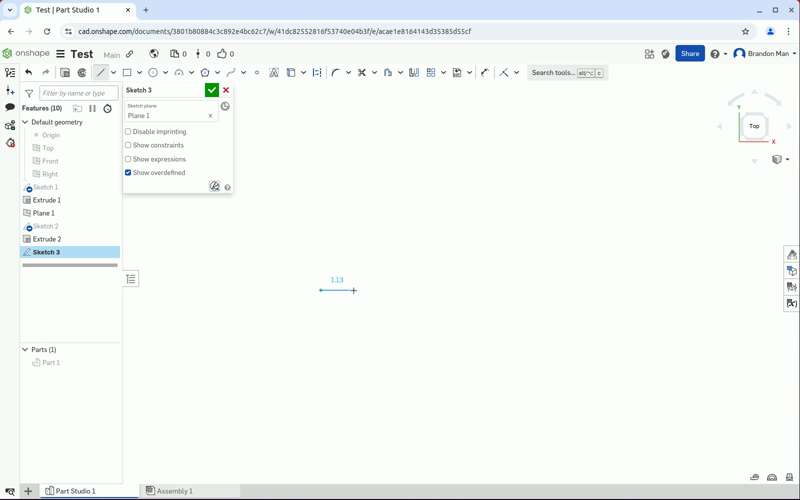
scroll(6)
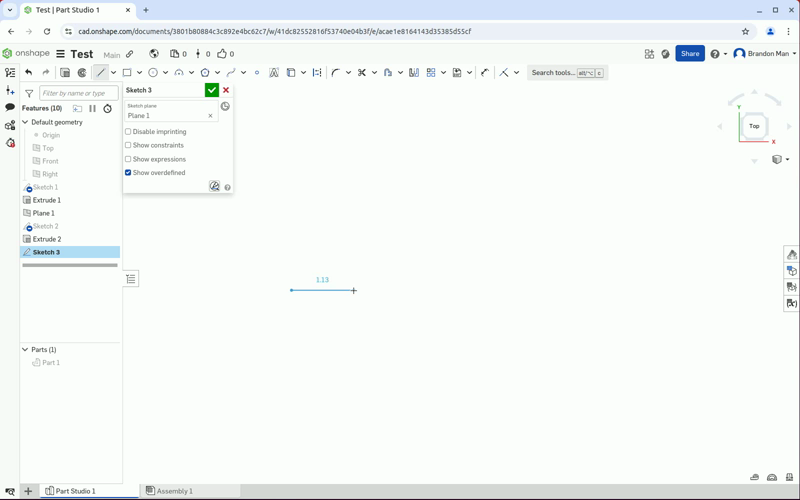
click(353, 290)
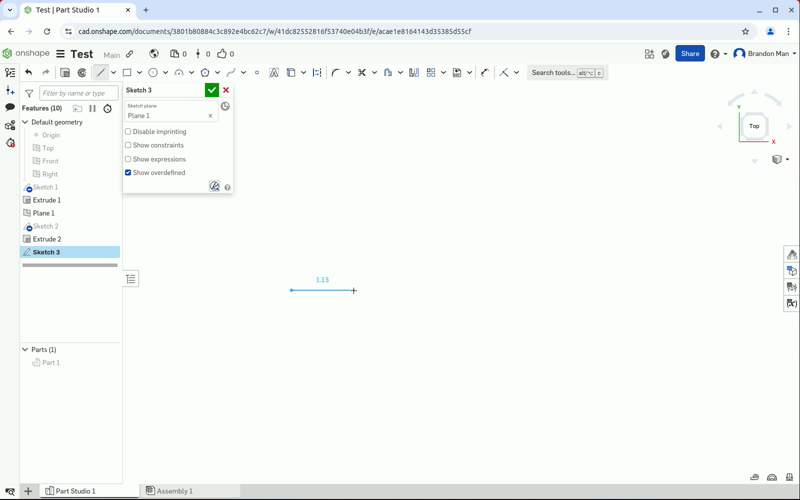
scroll(-6)
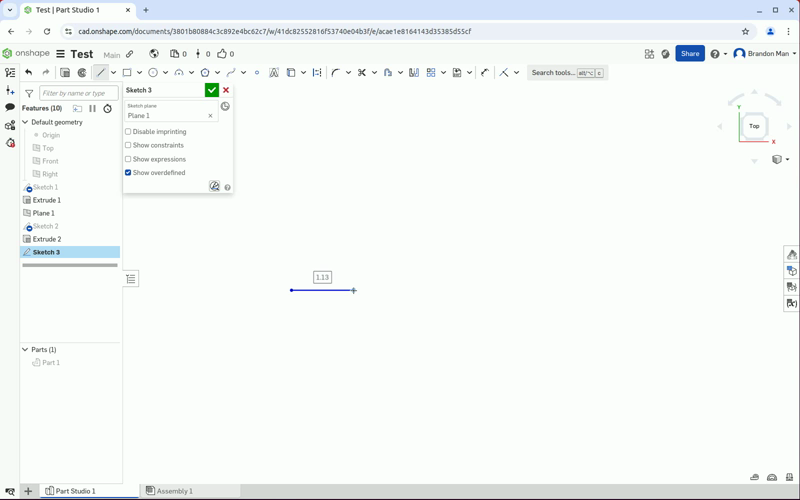
scroll(-6)
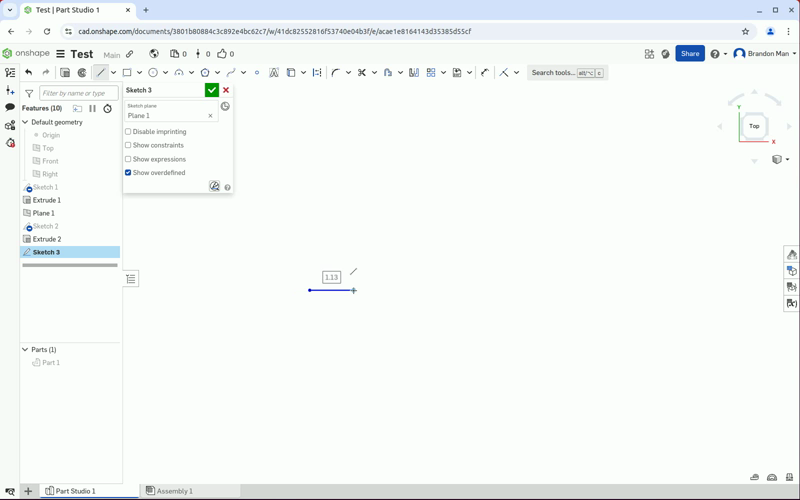
scroll(-6)
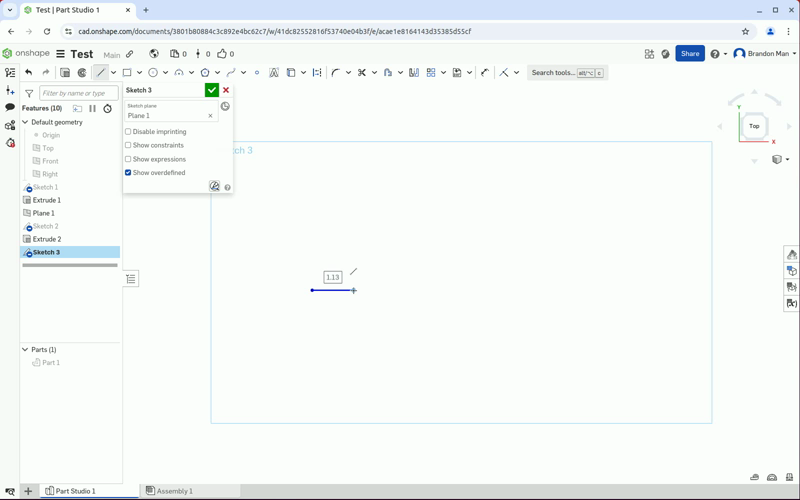
scroll(-6)
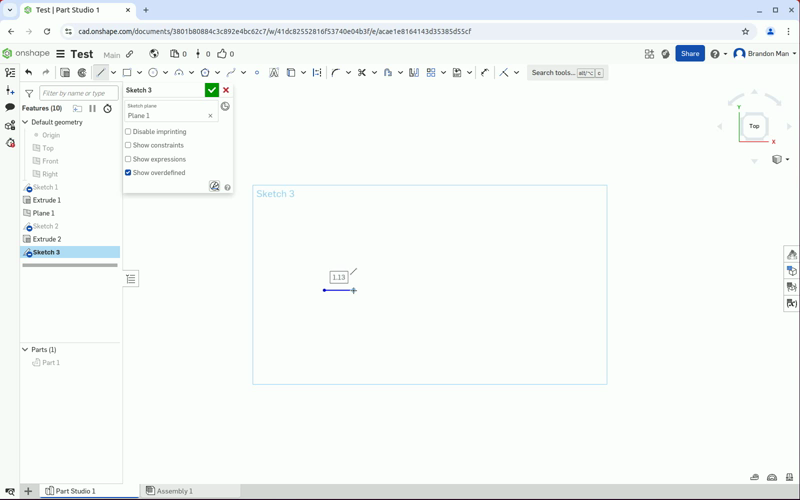
scroll(-6)
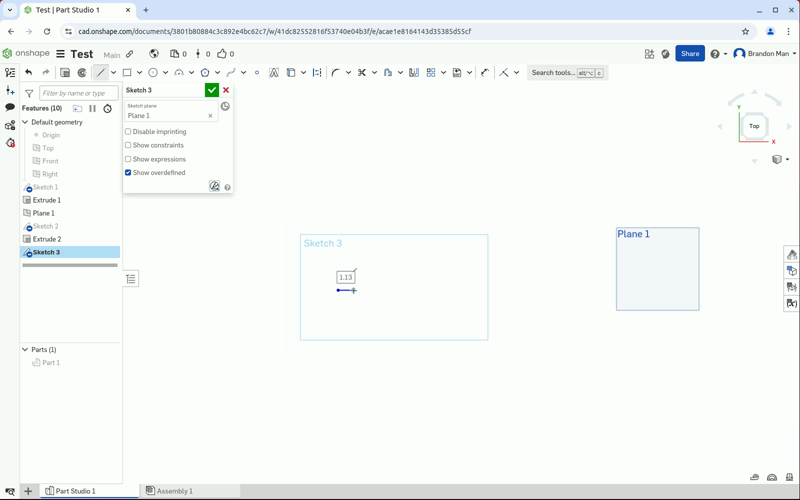
scroll(-6)
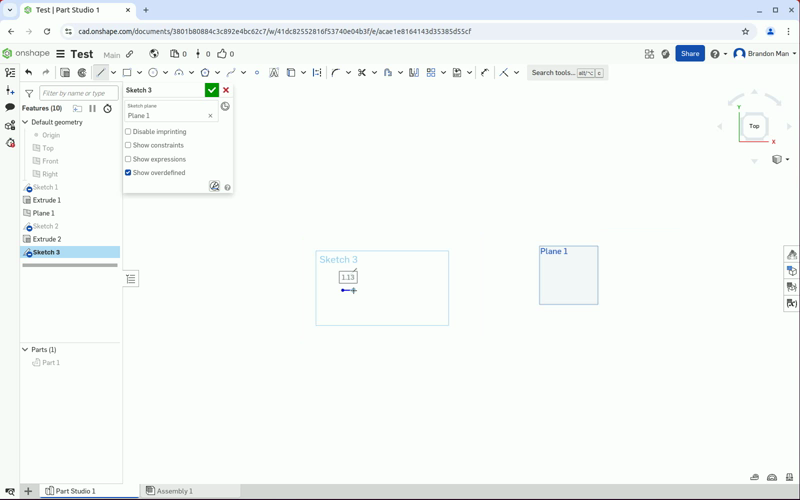
scroll(-6)
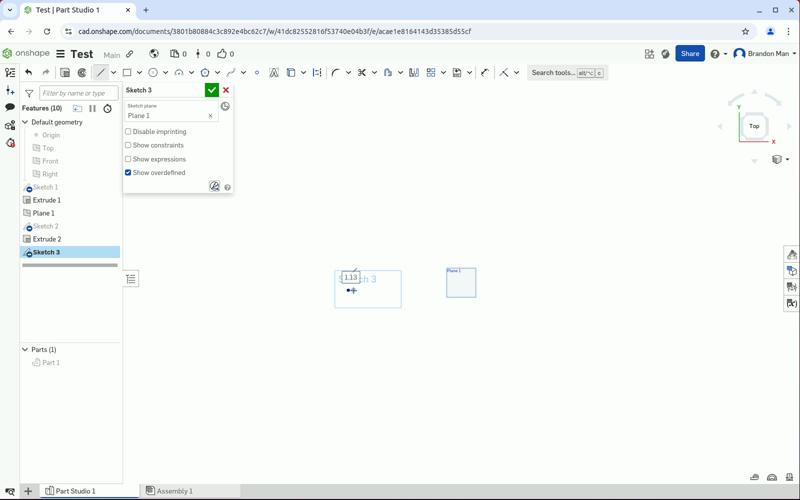
key_up(shift)
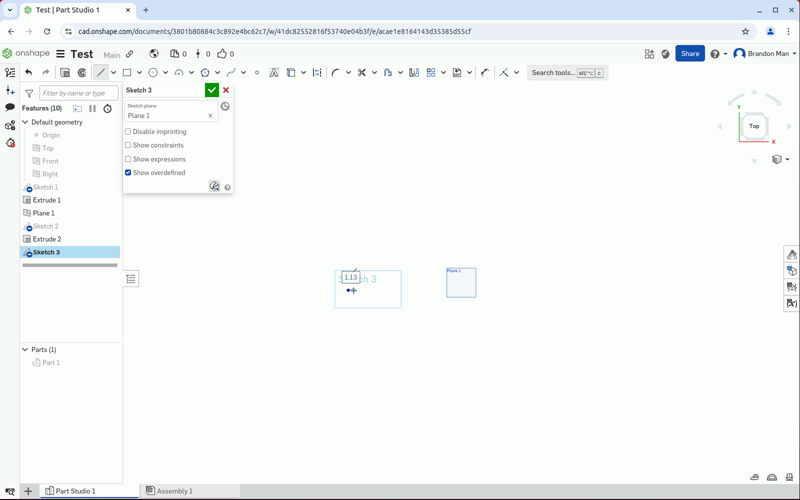
key_down(shift)
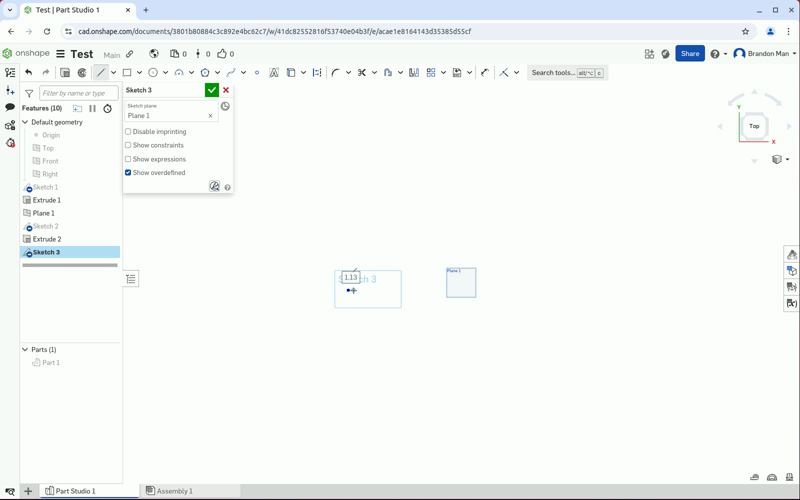
mouse_move(383, 290)
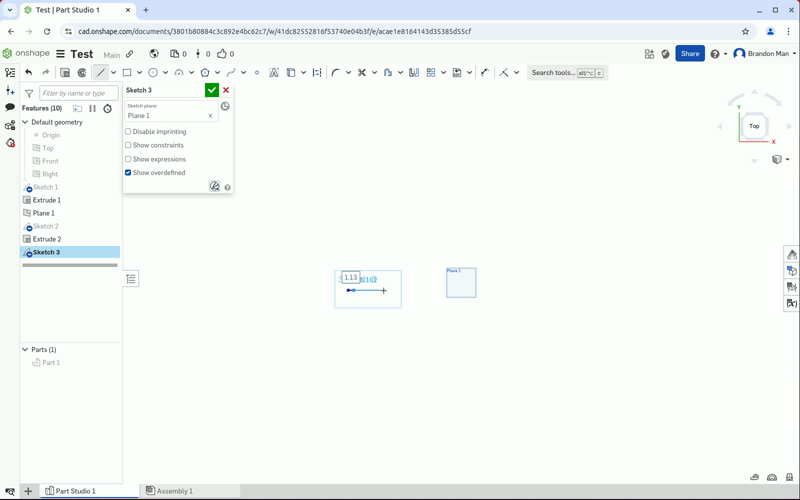
mouse_move(353, 285)
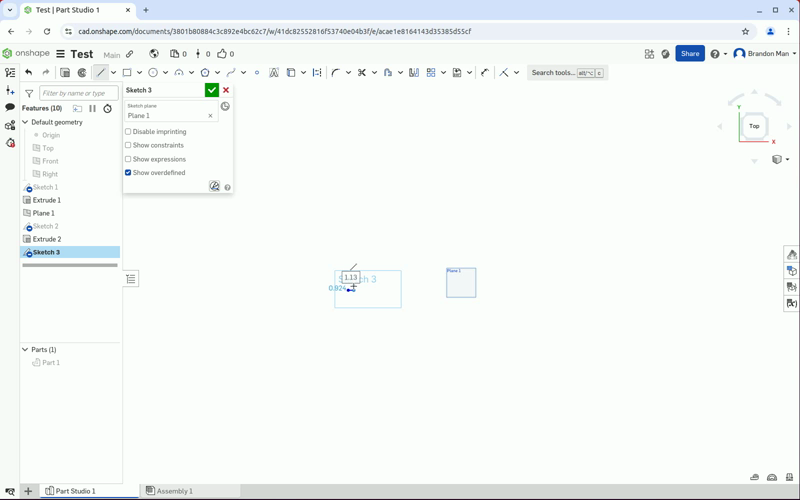
scroll(6)
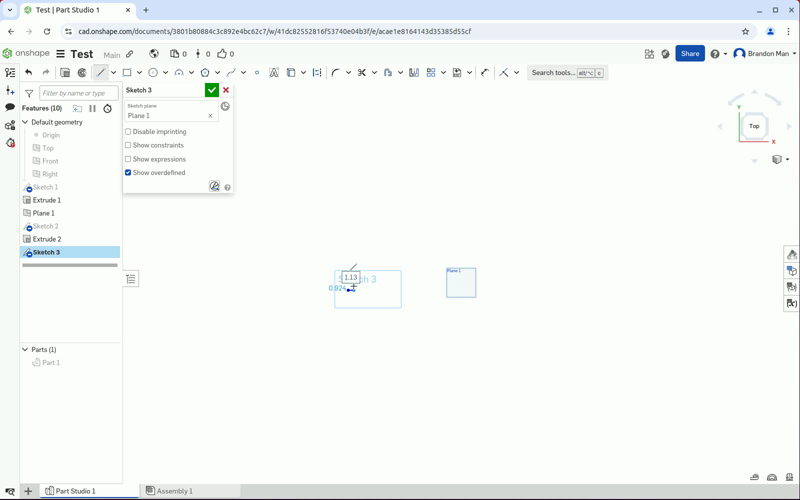
scroll(6)
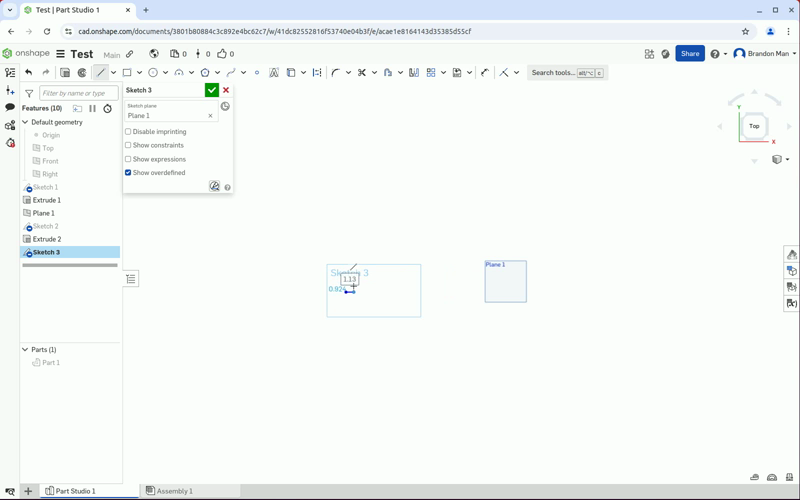
scroll(6)
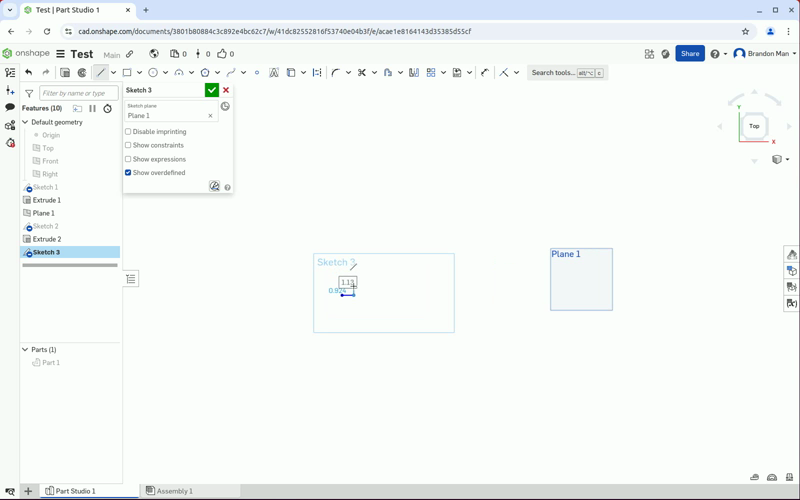
scroll(6)
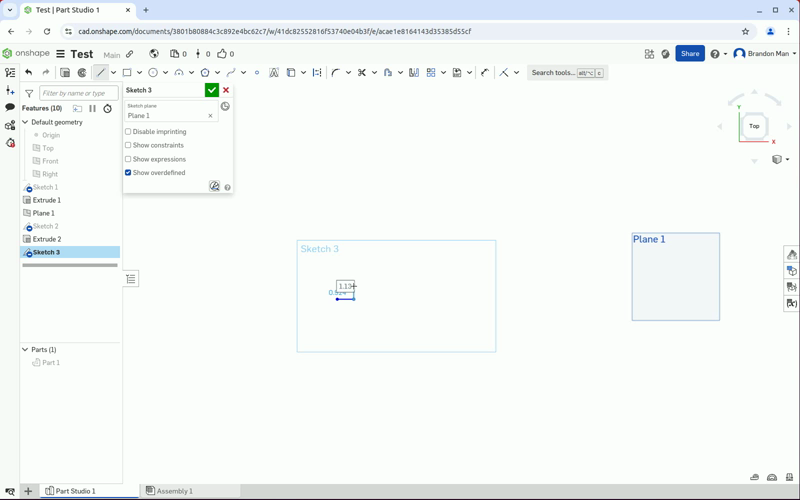
scroll(6)
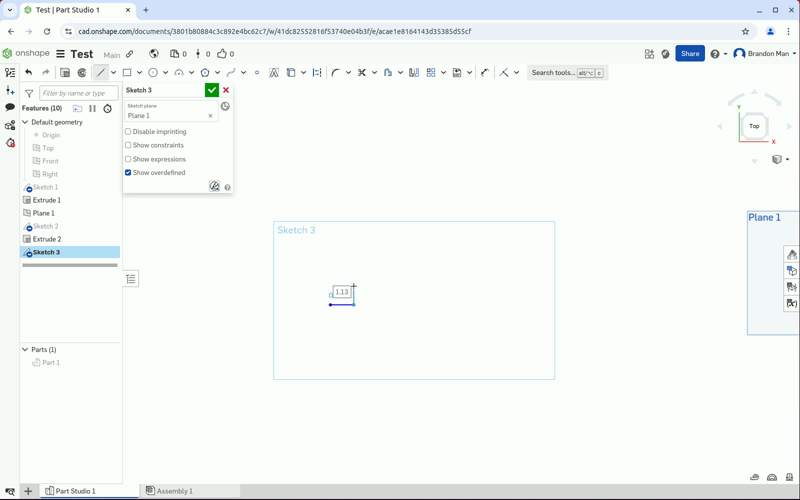
scroll(6)
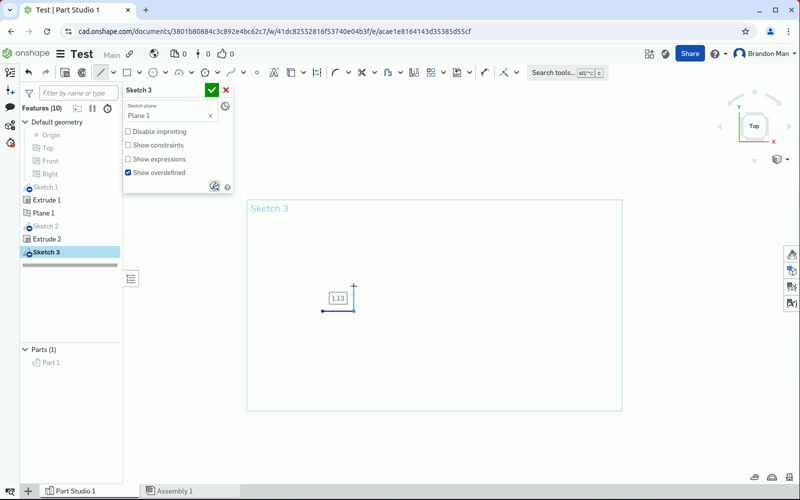
scroll(6)
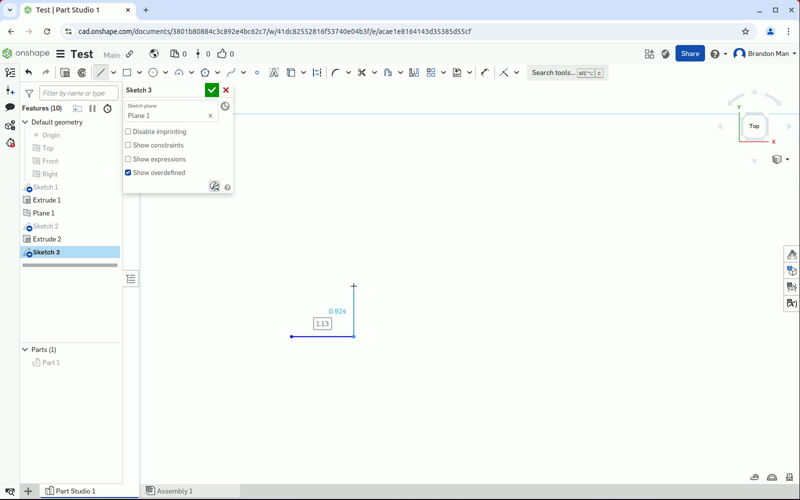
click(353, 285)
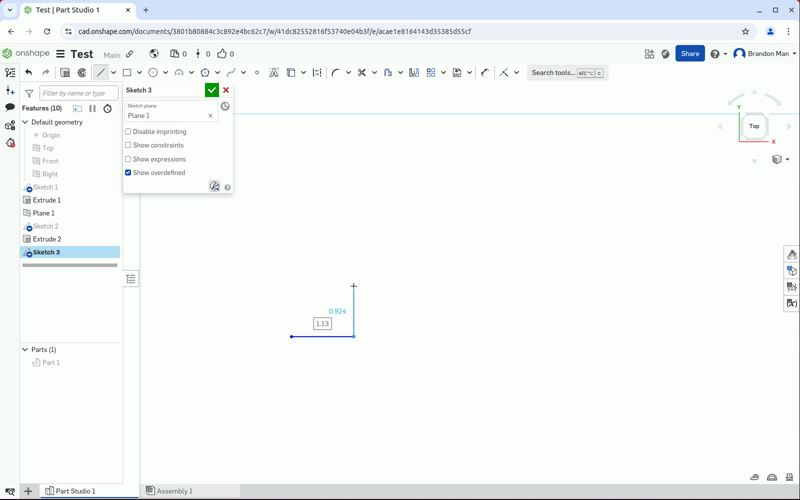
scroll(-6)
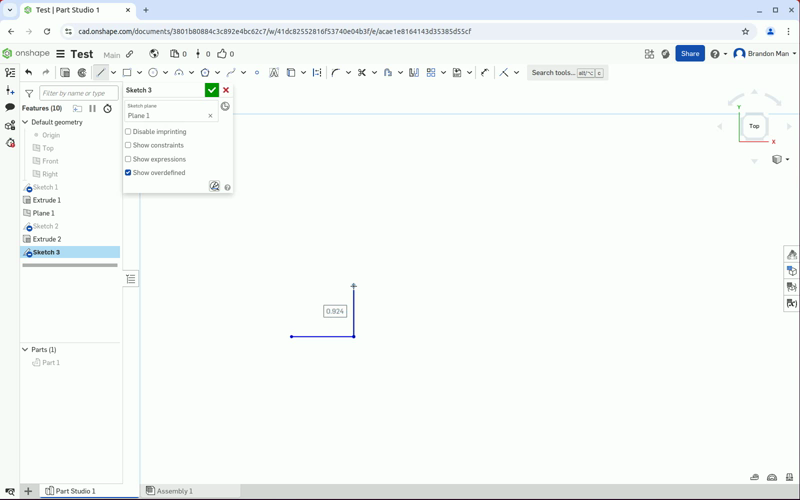
scroll(-6)
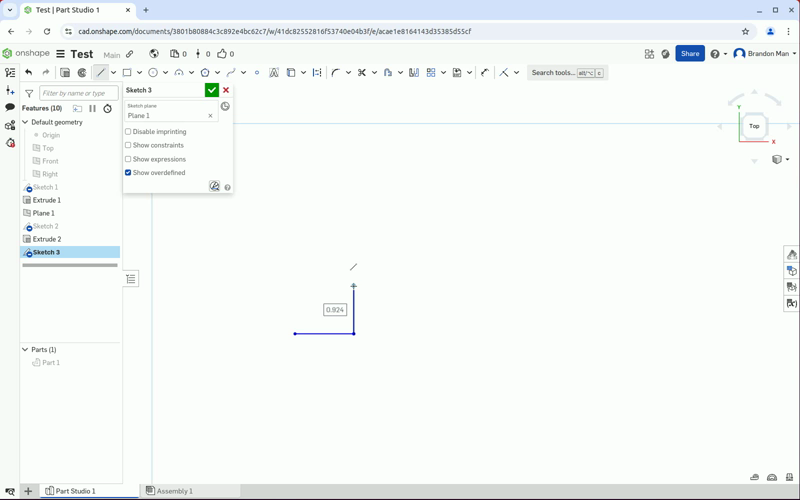
scroll(-6)
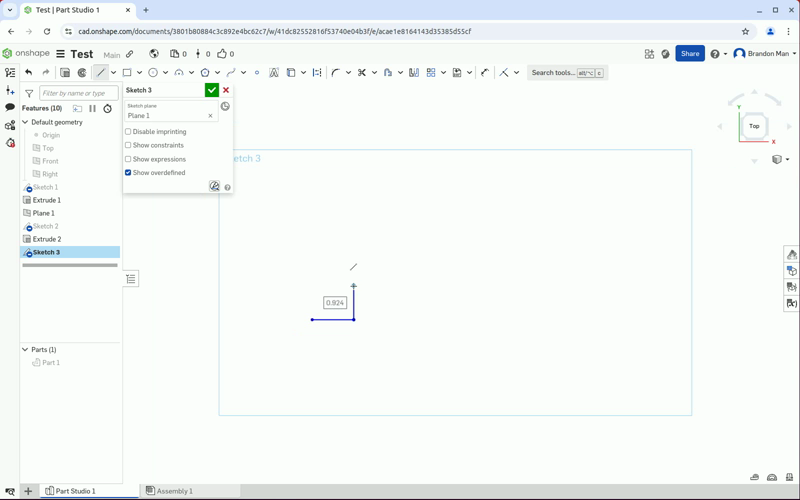
scroll(-6)
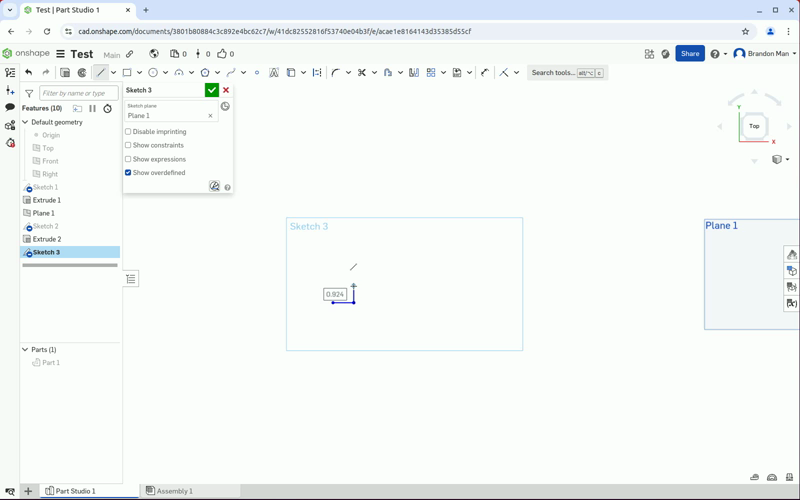
scroll(-6)
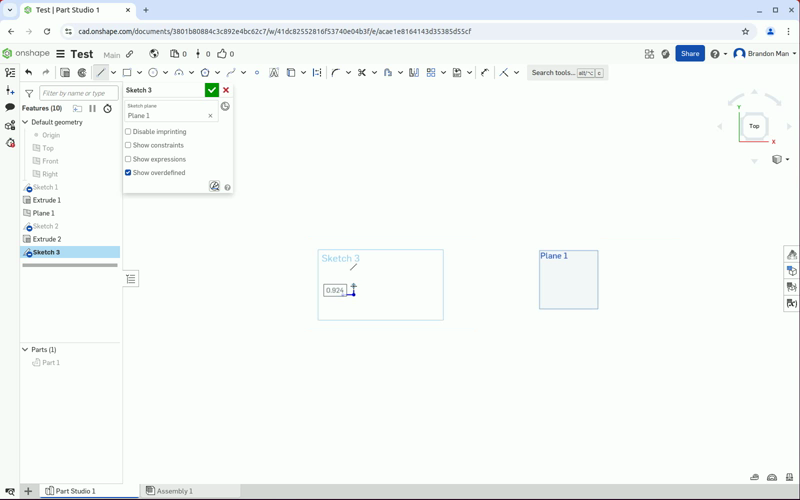
scroll(-6)
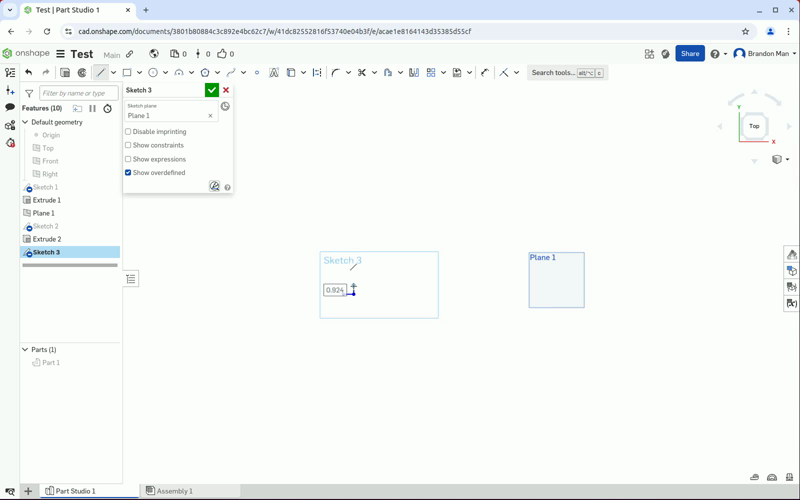
scroll(-6)
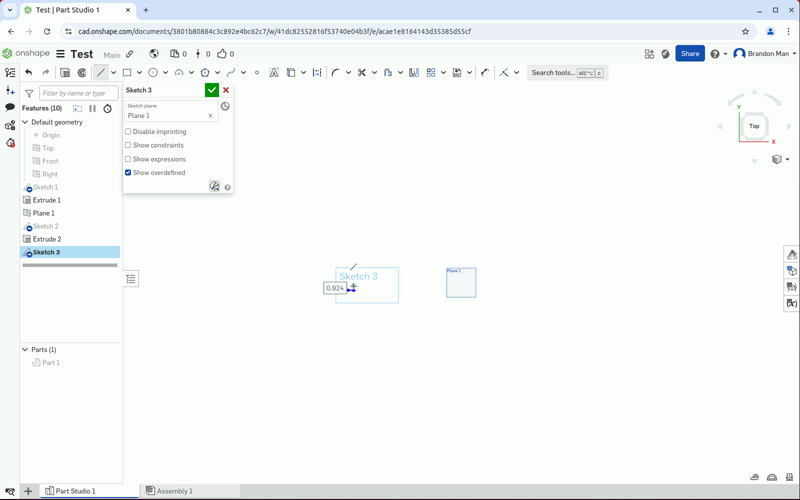
key_up(shift)
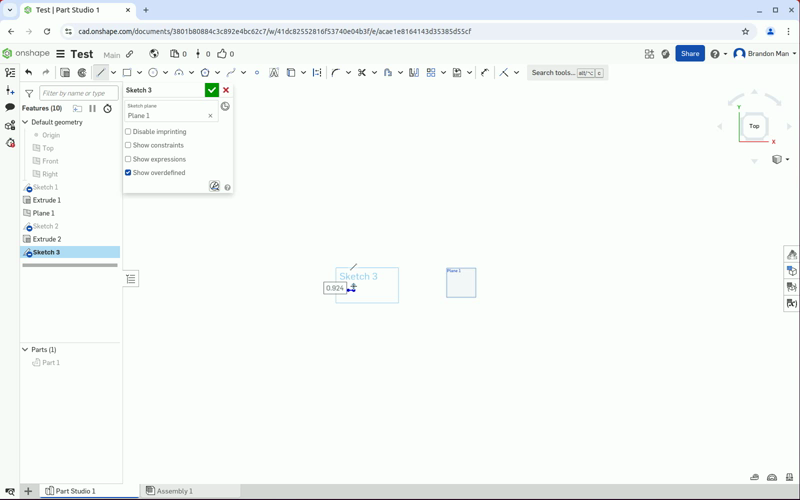
key_down(shift)
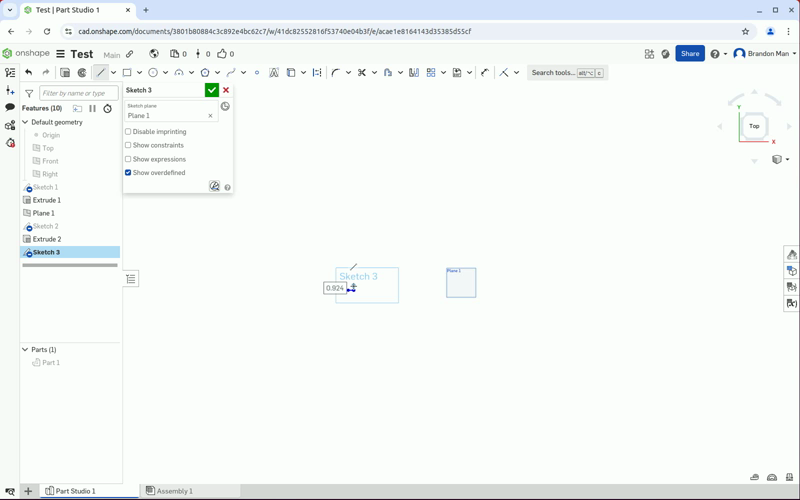
mouse_move(383, 285)
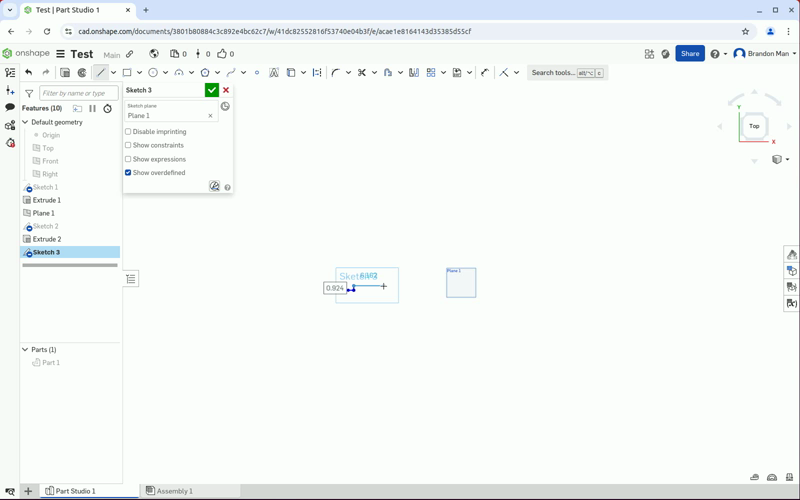
mouse_move(348, 285)
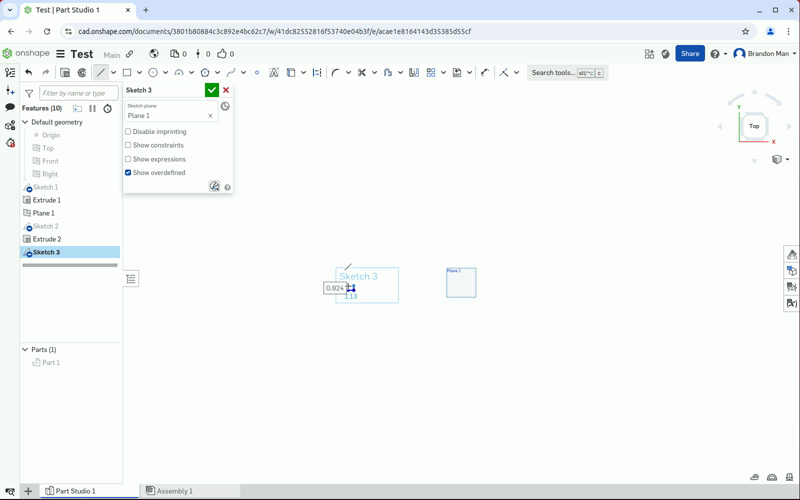
scroll(6)
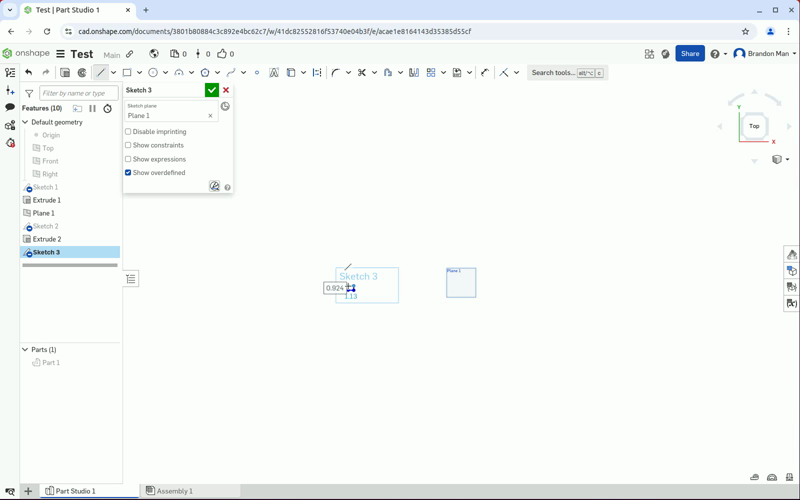
scroll(6)
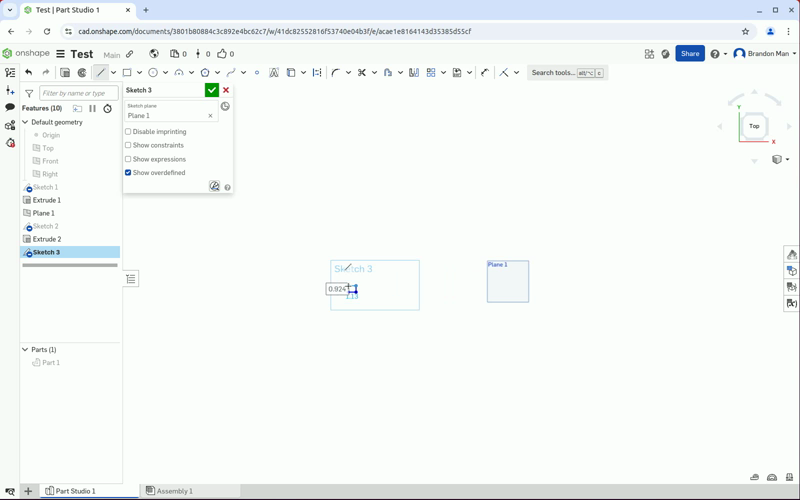
scroll(6)
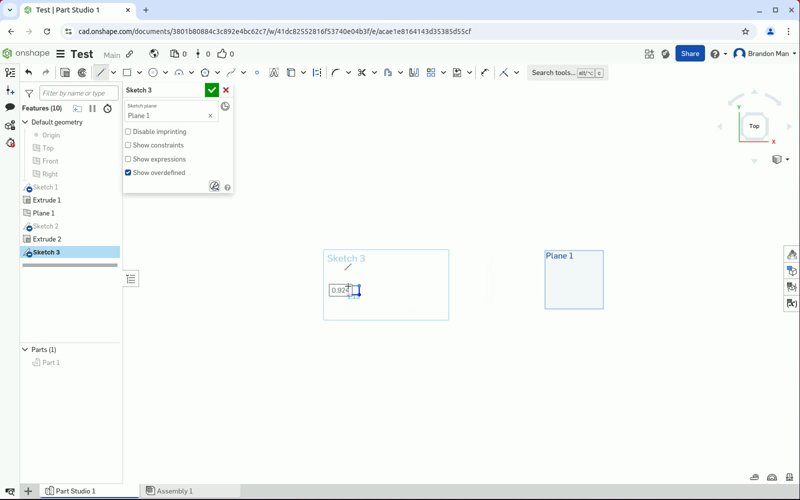
scroll(6)
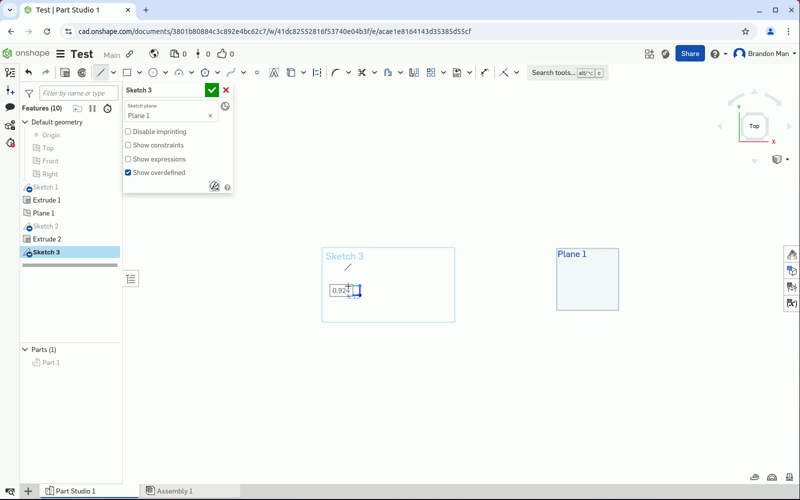
scroll(6)
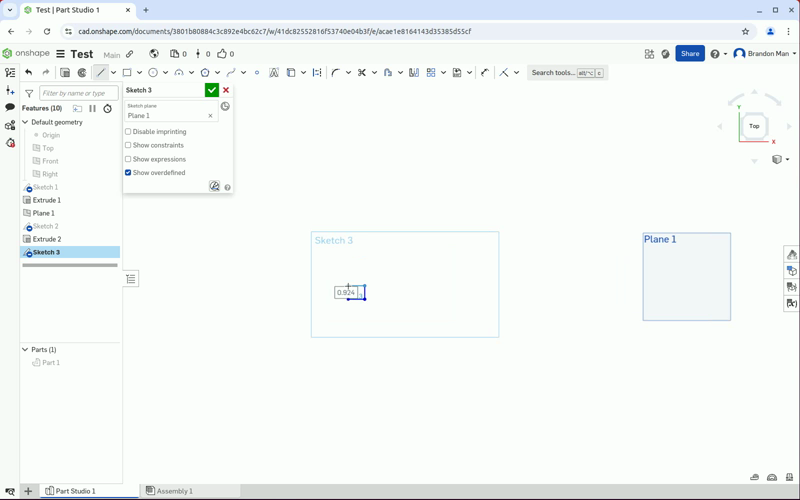
scroll(6)
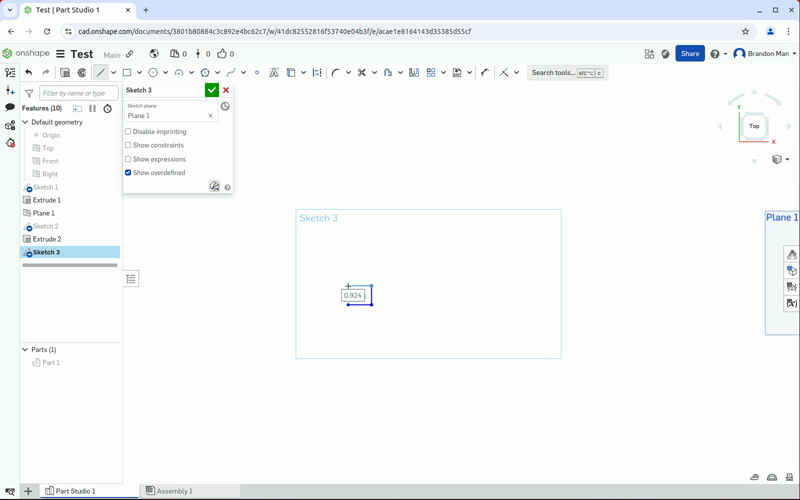
scroll(6)
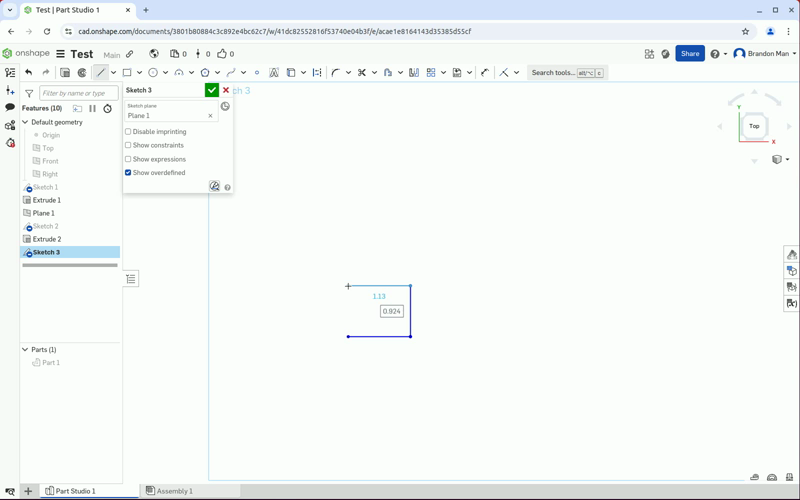
click(348, 285)
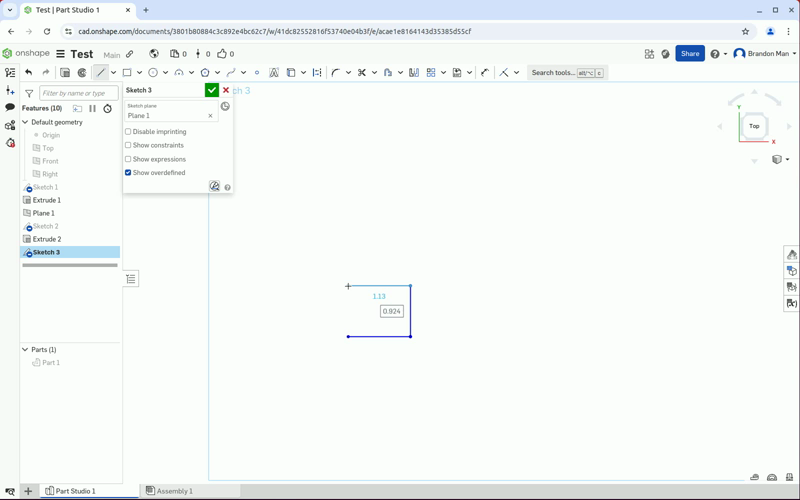
scroll(-6)
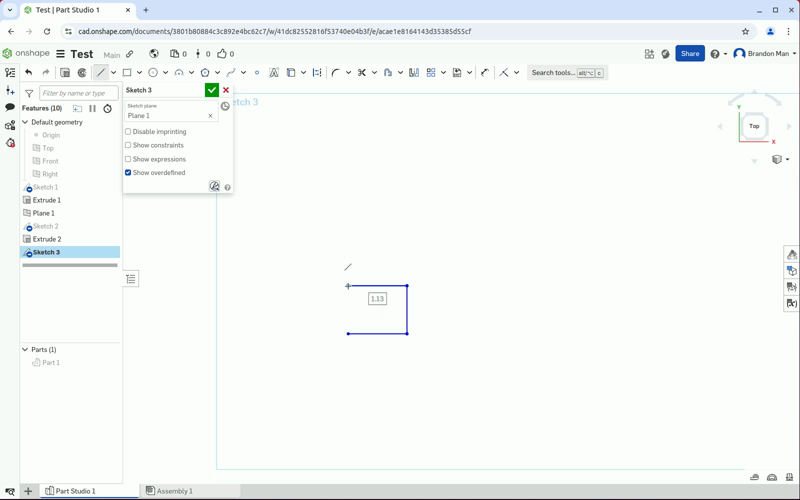
scroll(-6)
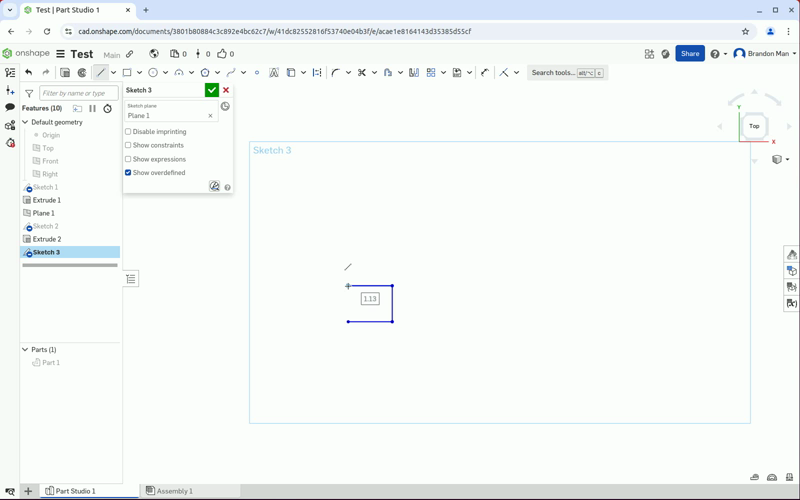
scroll(-6)
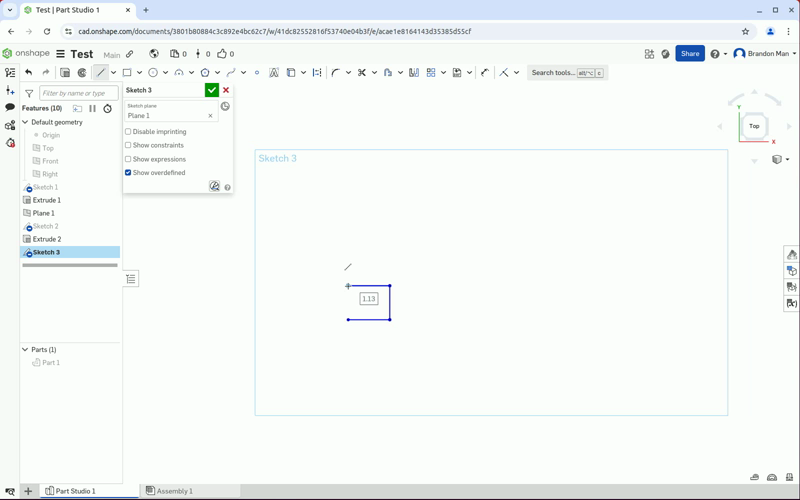
scroll(-6)
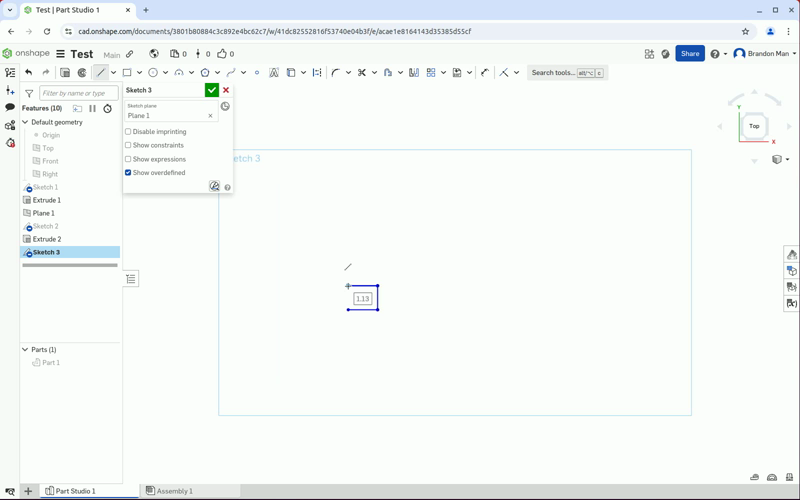
scroll(-6)
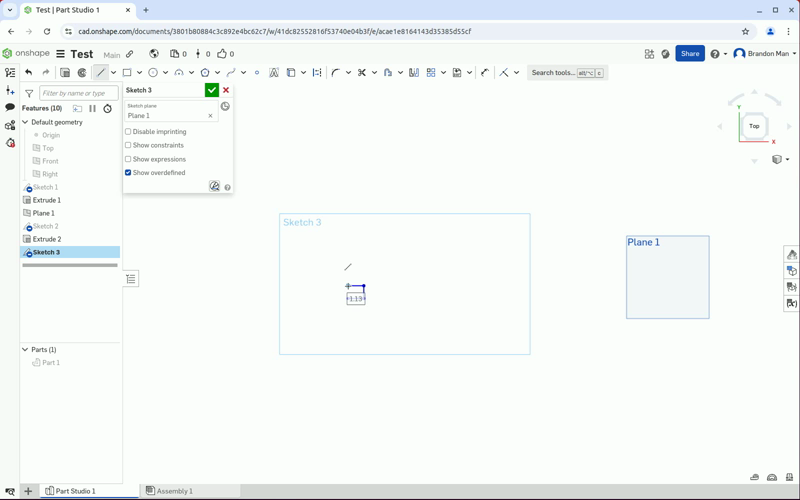
scroll(-6)
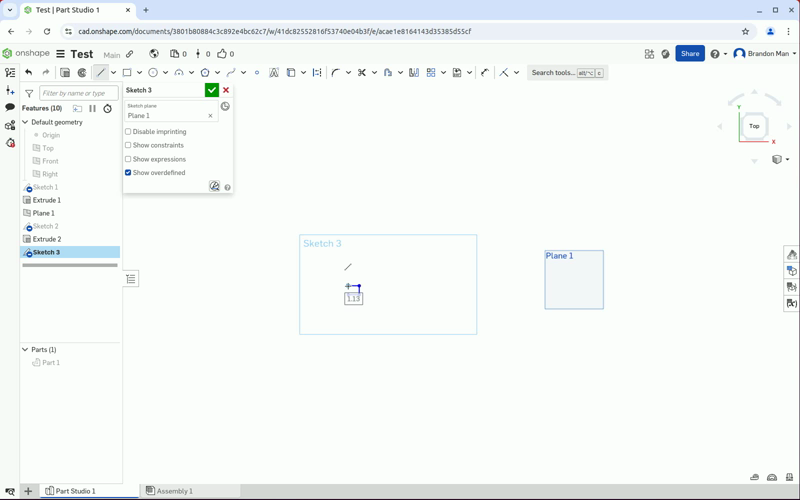
scroll(-6)
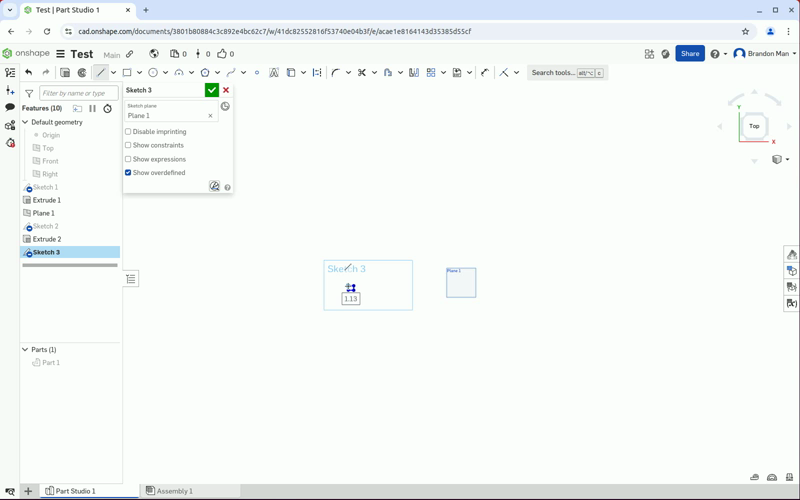
key_up(shift)
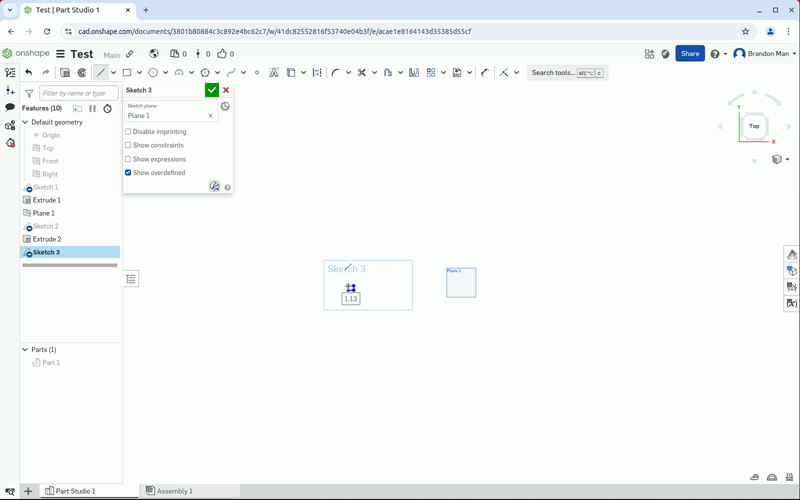
mouse_move(378, 285)
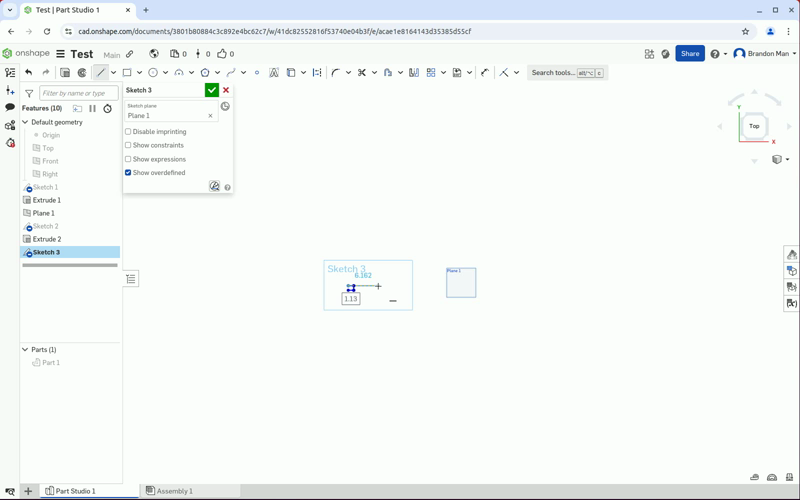
key_down(shift)
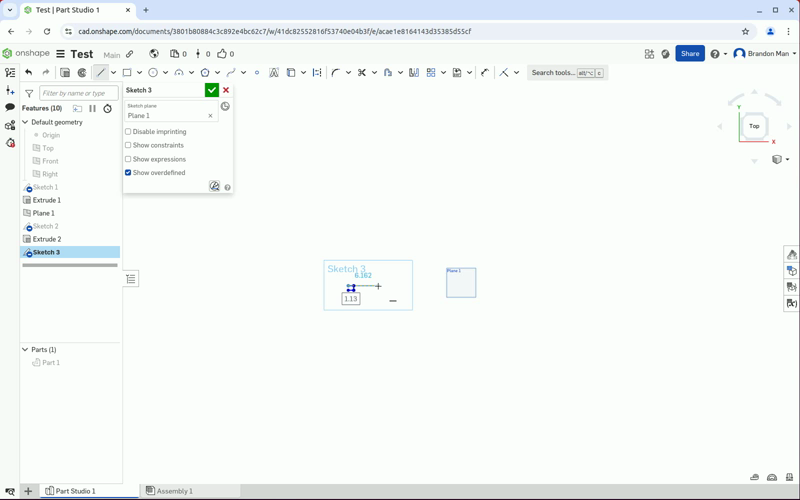
mouse_move(348, 290)
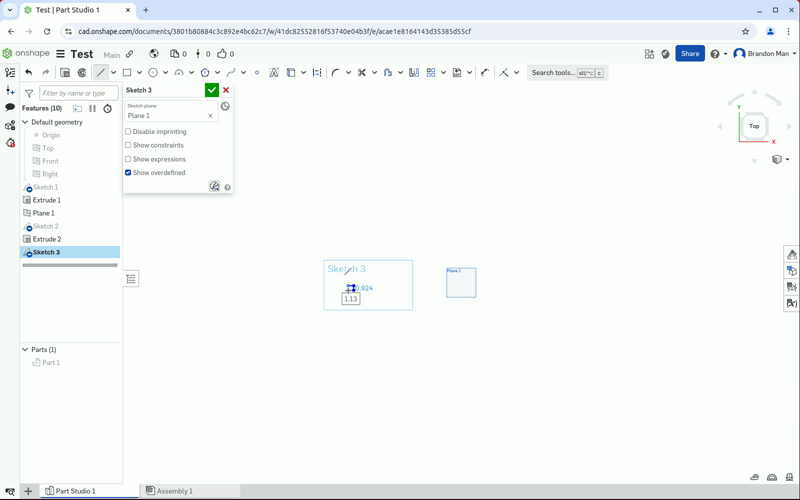
scroll(6)
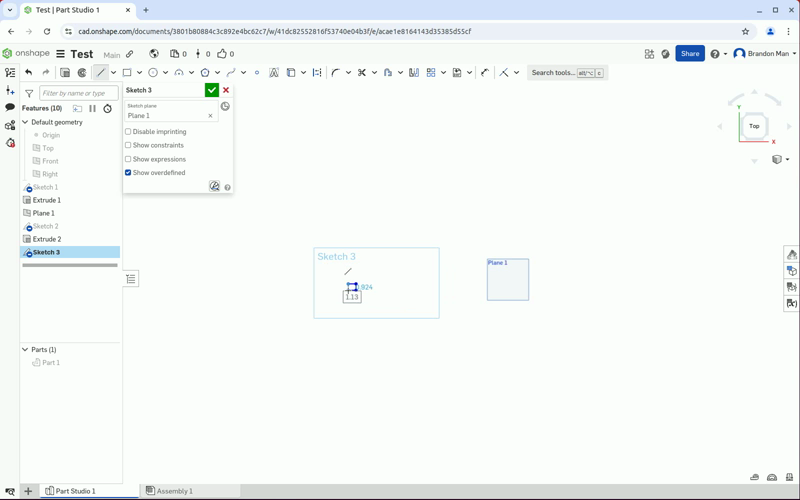
scroll(6)
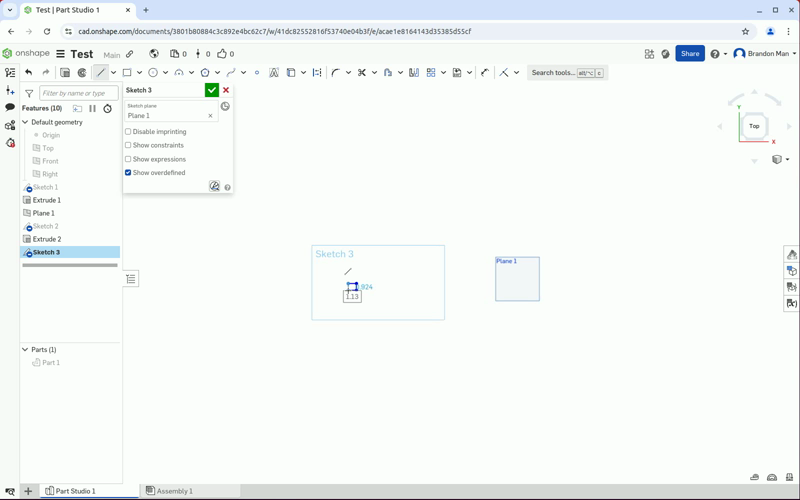
scroll(6)
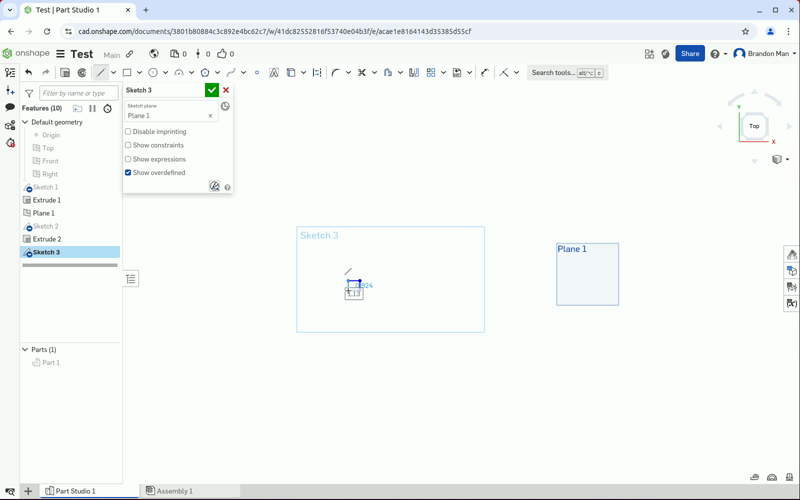
scroll(6)
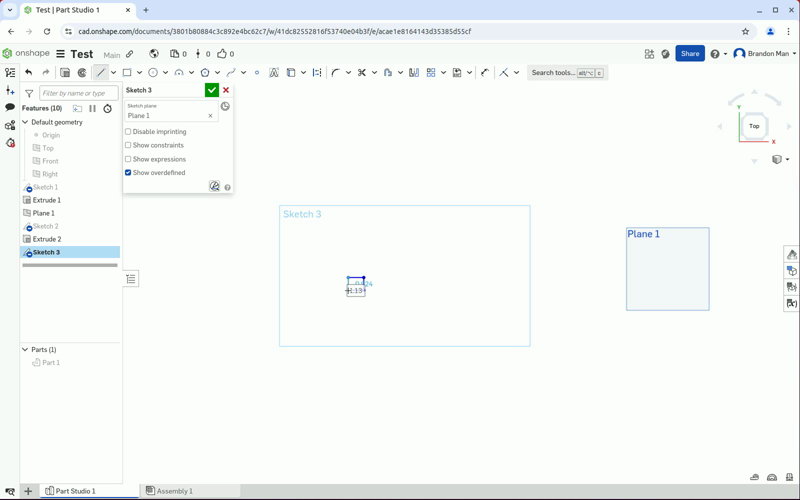
scroll(6)
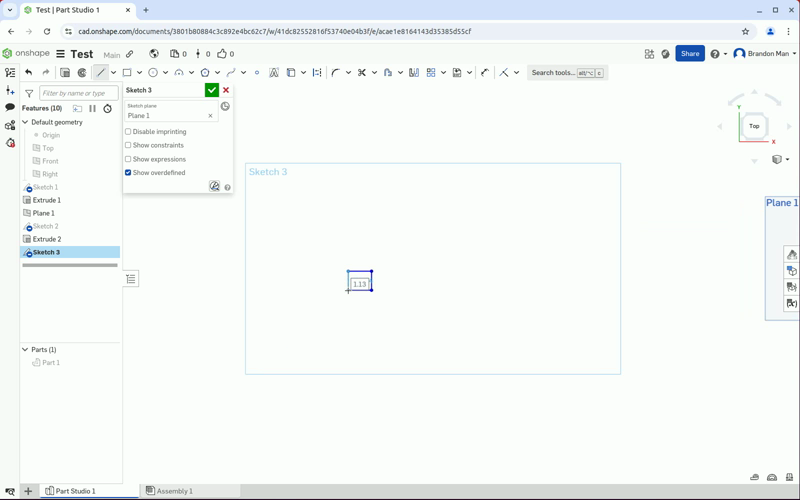
scroll(6)
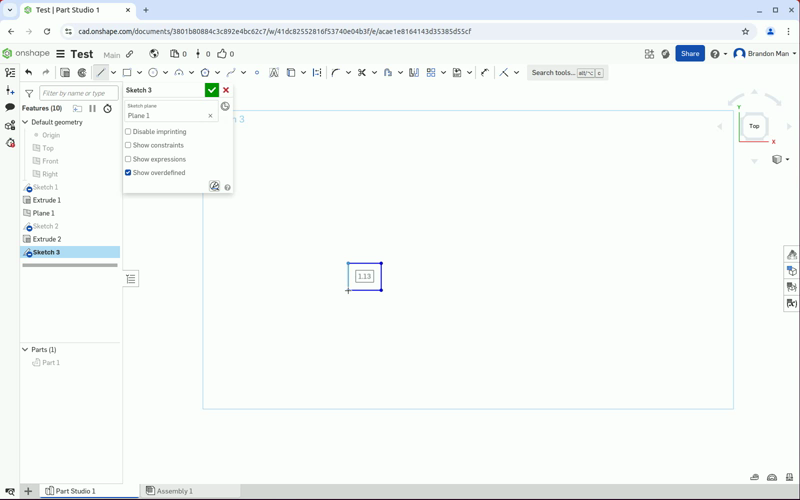
scroll(6)
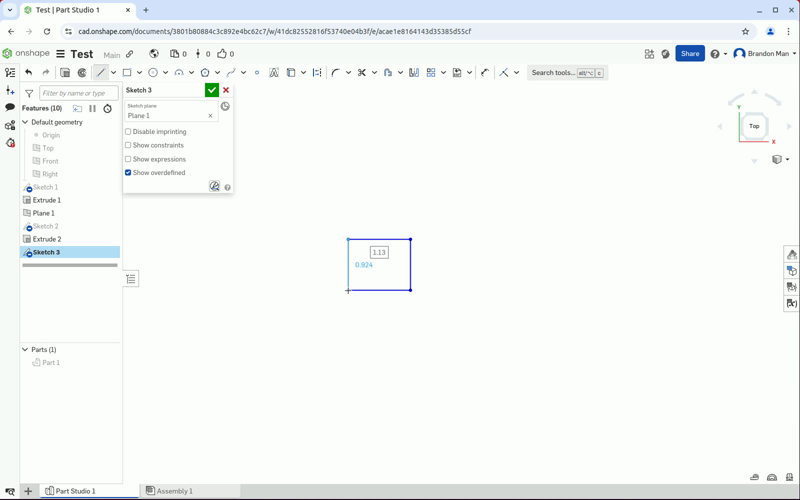
key_up(shift)
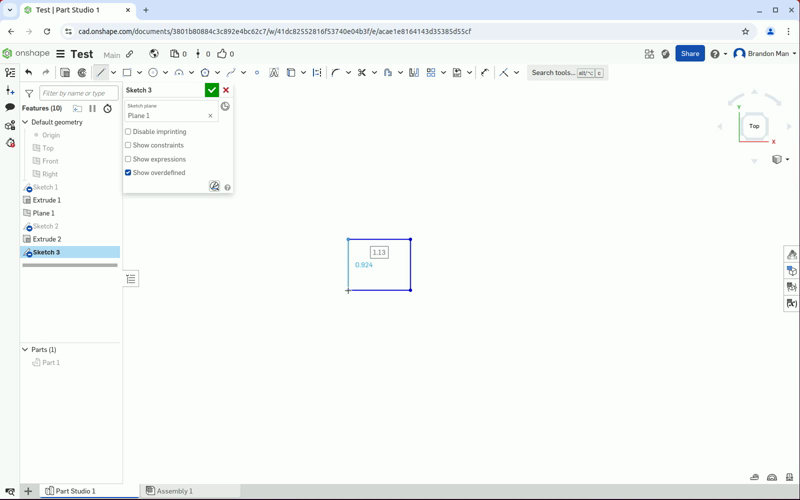
click(348, 290)
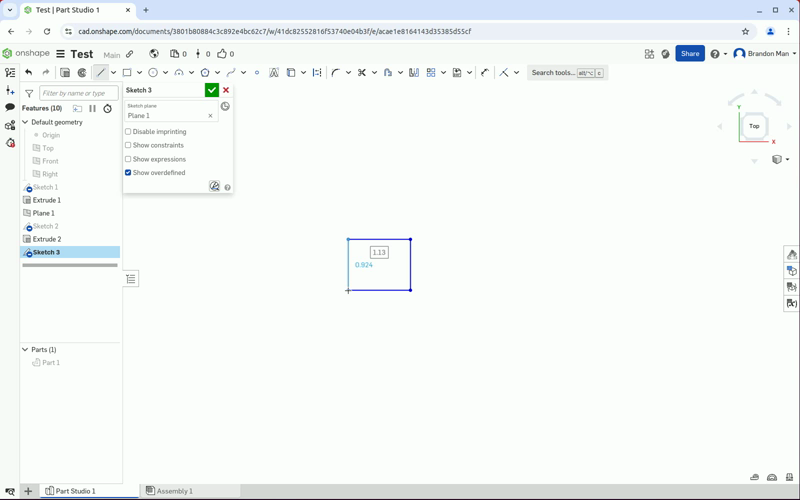
scroll(-6)
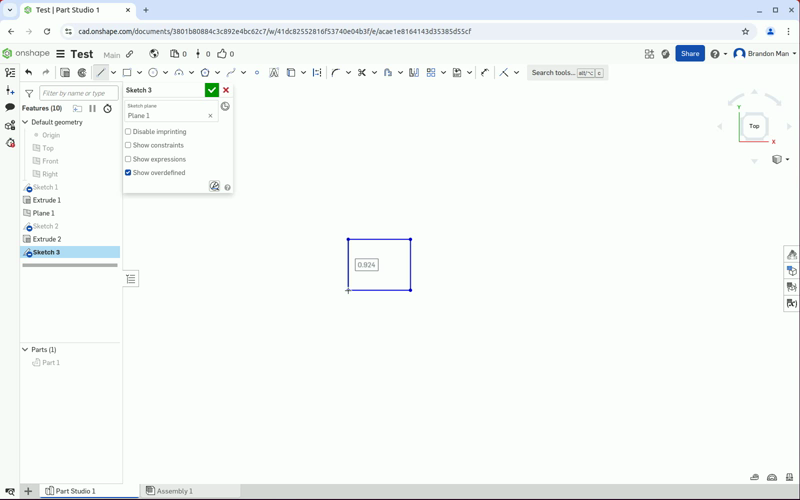
scroll(-6)
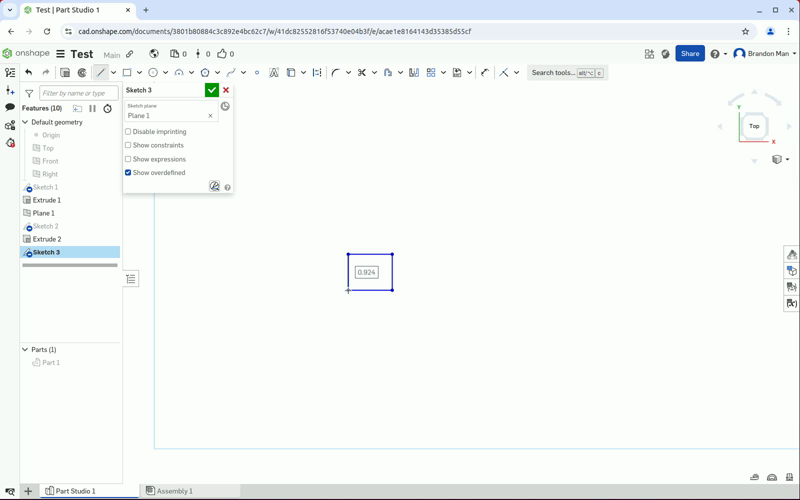
scroll(-6)
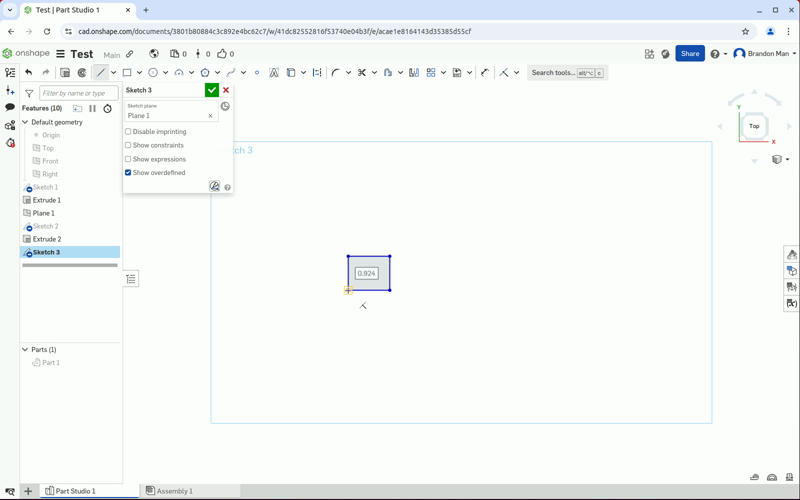
scroll(-6)
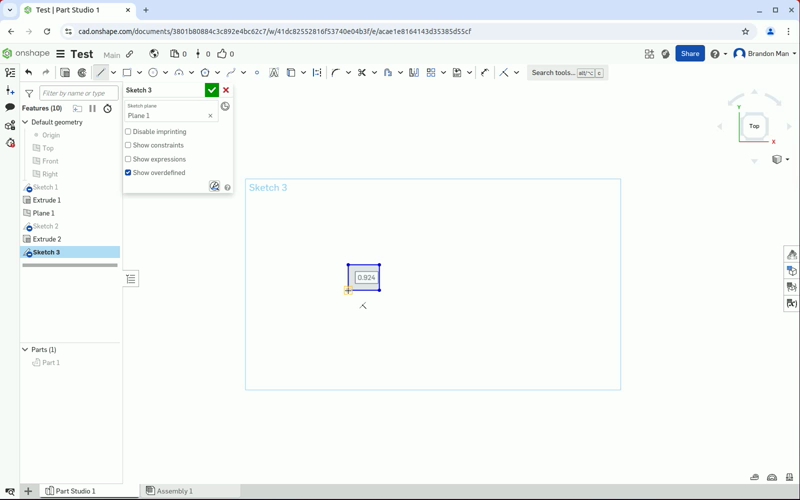
scroll(-6)
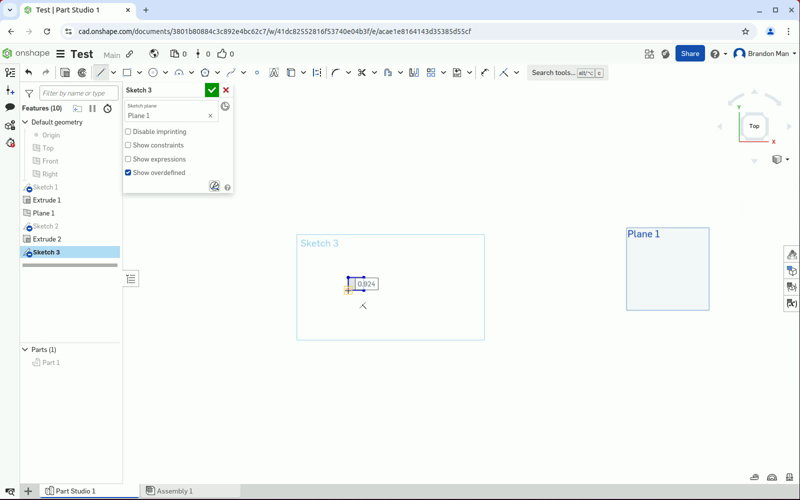
scroll(-6)
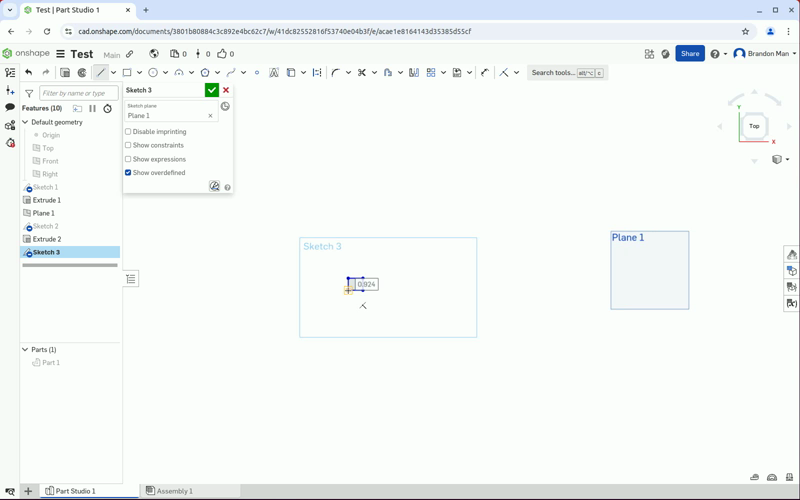
scroll(-6)
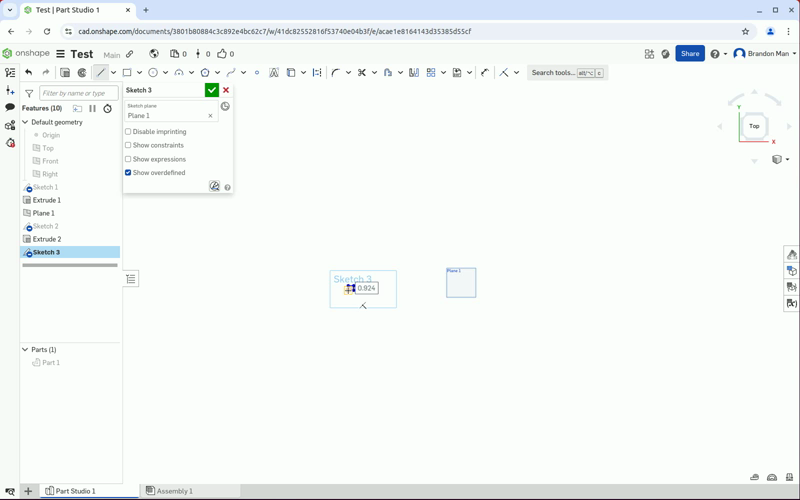
key(esc)
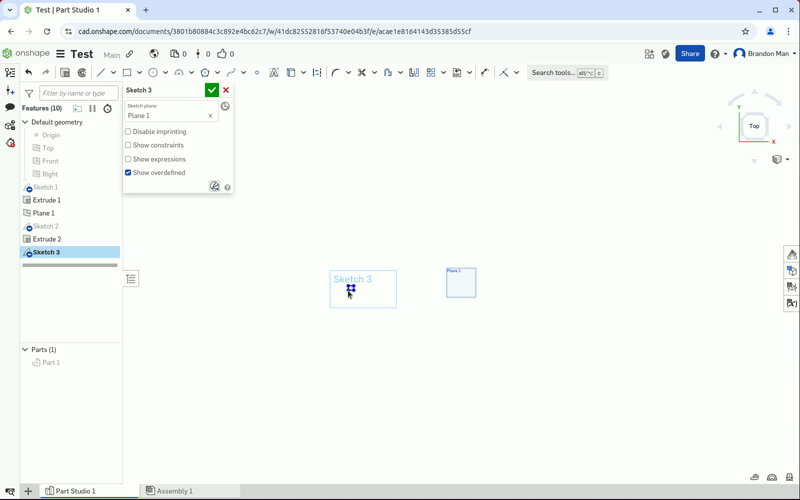
mouse_move(350, 286)
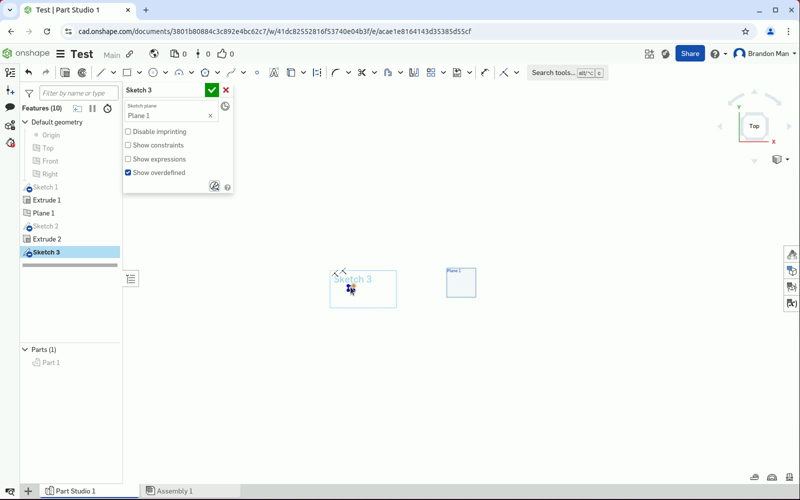
scroll(6)
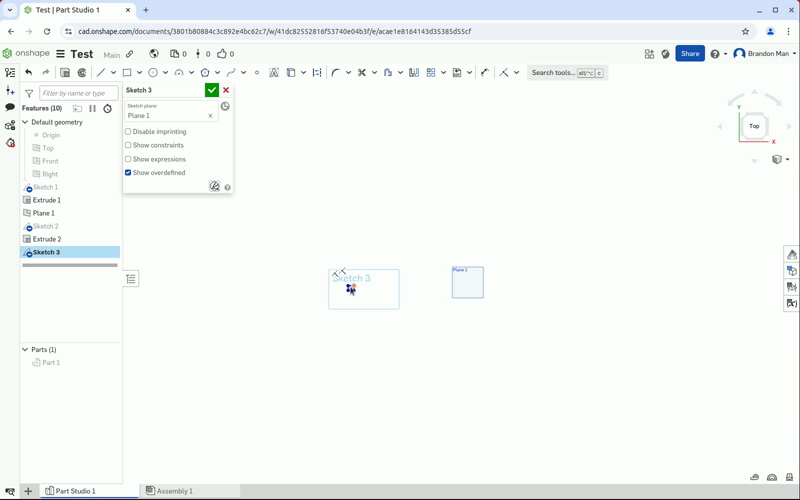
scroll(6)
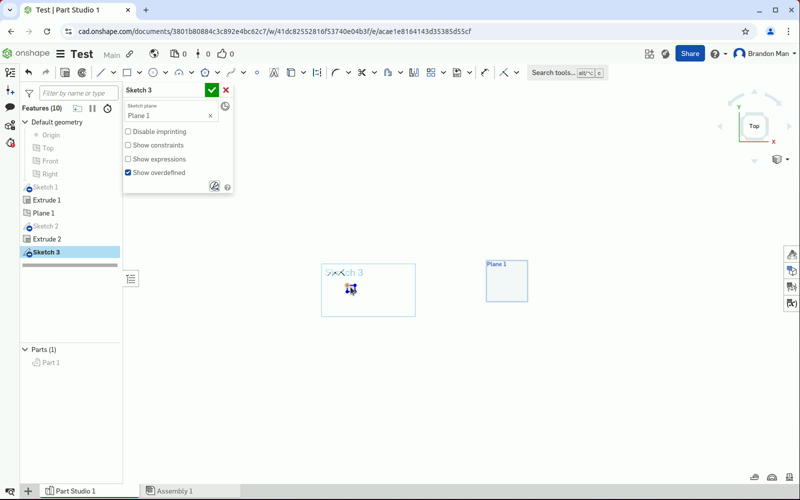
scroll(6)
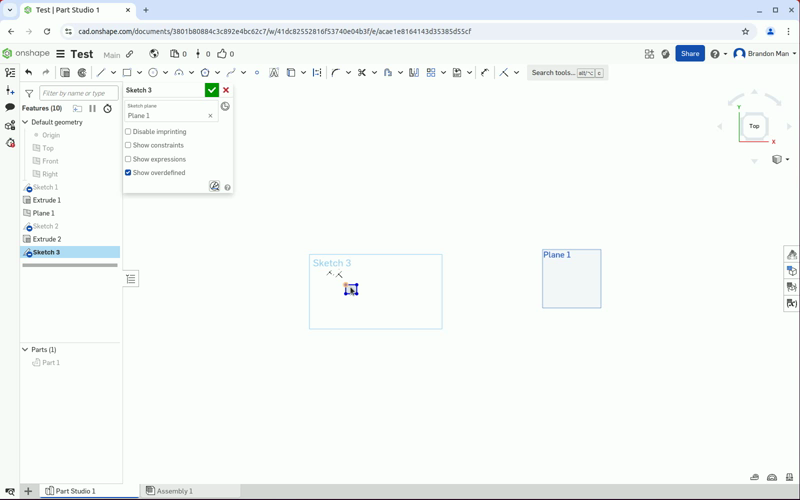
scroll(6)
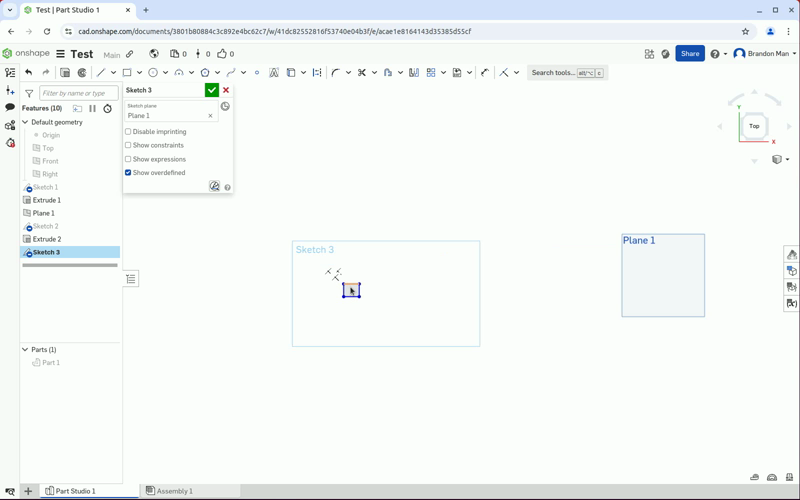
scroll(6)
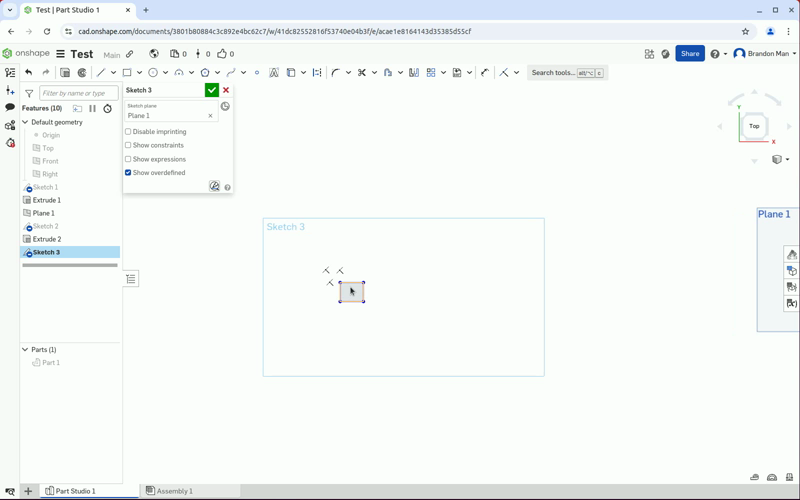
scroll(6)
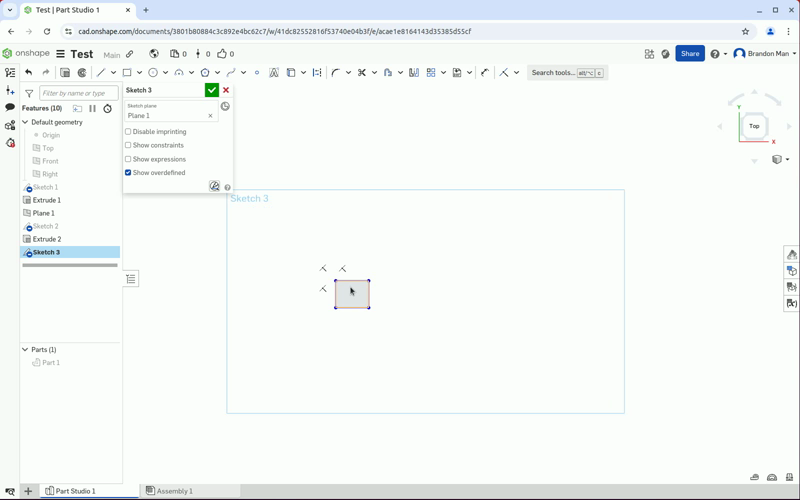
scroll(6)
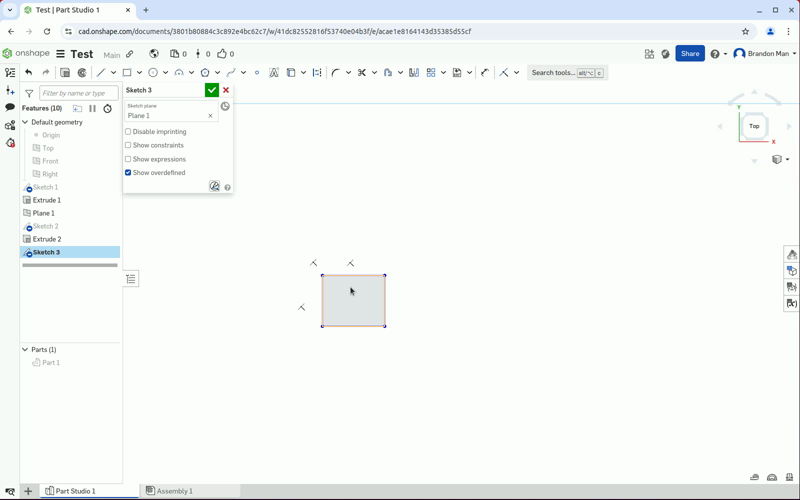
click(350, 286)
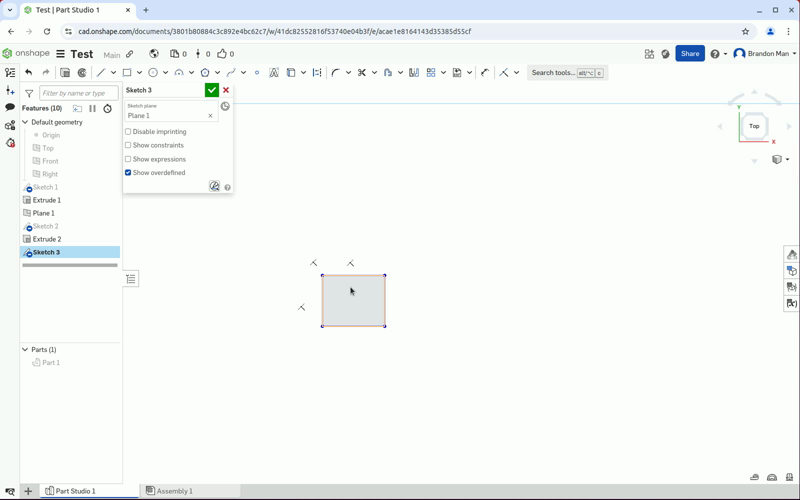
scroll(-6)
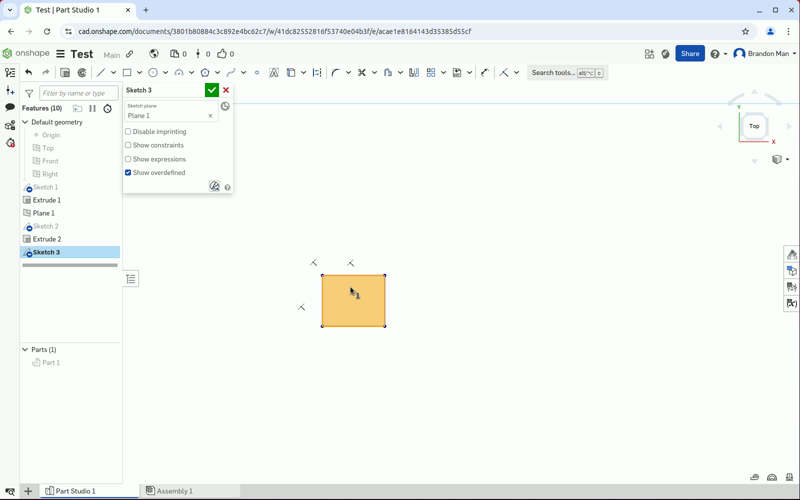
scroll(-6)
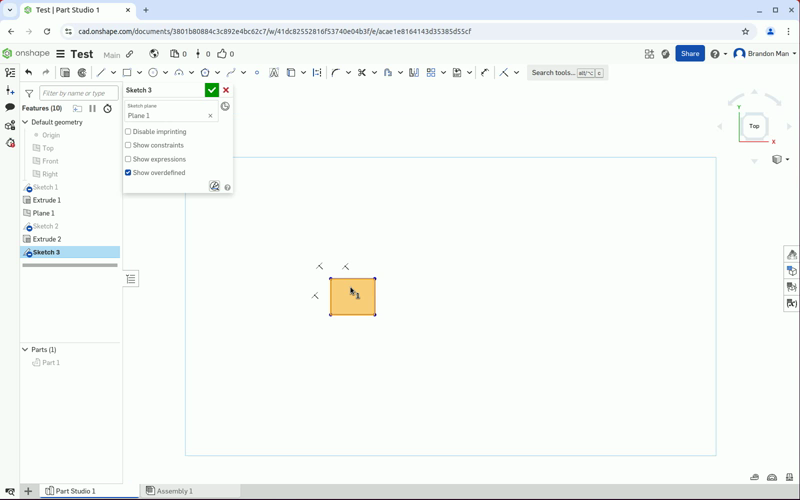
scroll(-6)
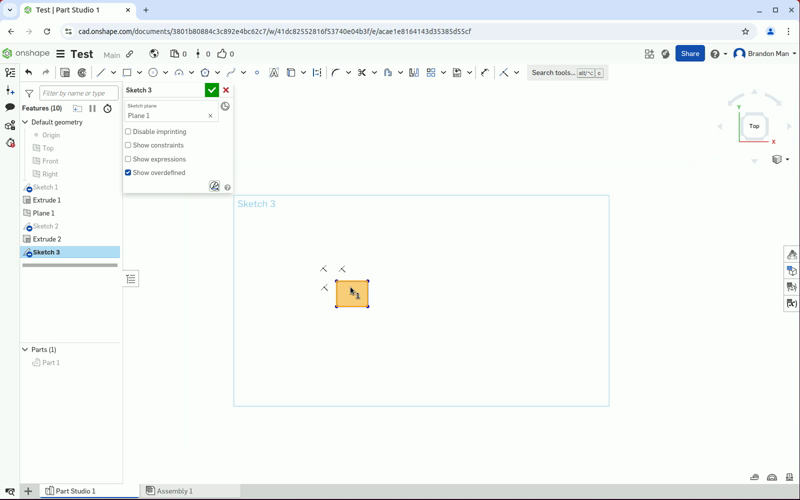
scroll(-6)
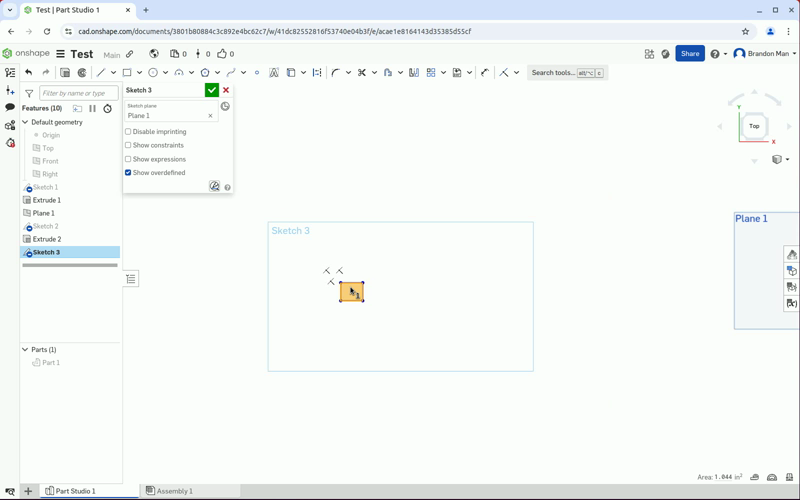
scroll(-6)
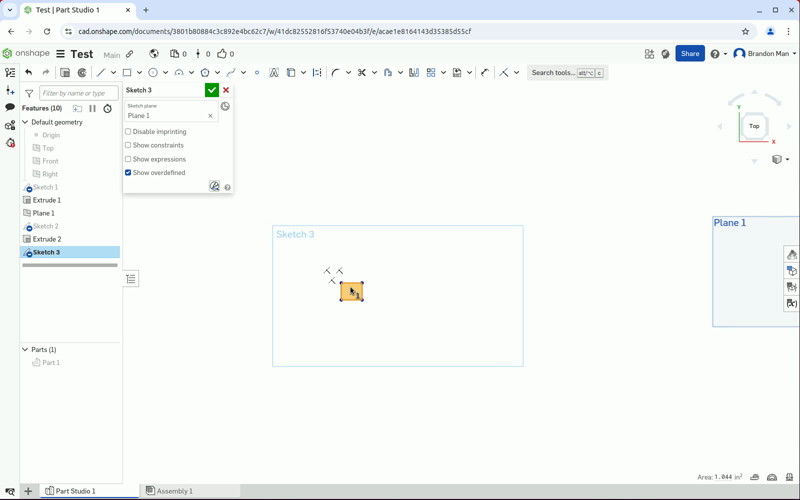
scroll(-6)
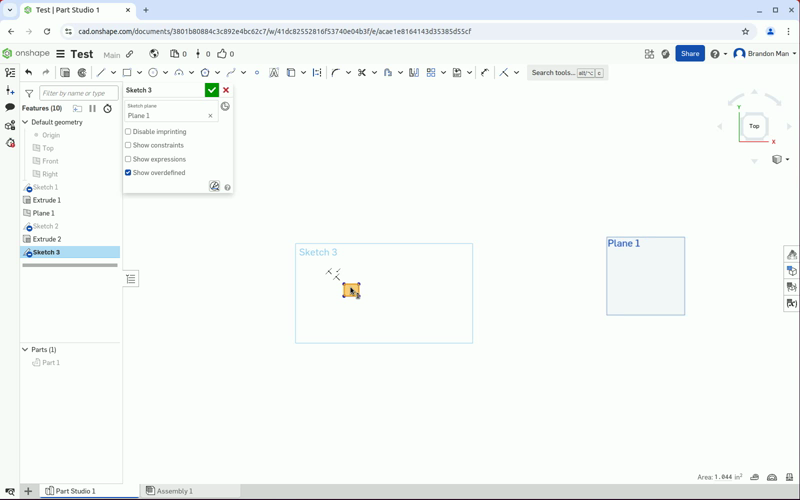
scroll(-6)
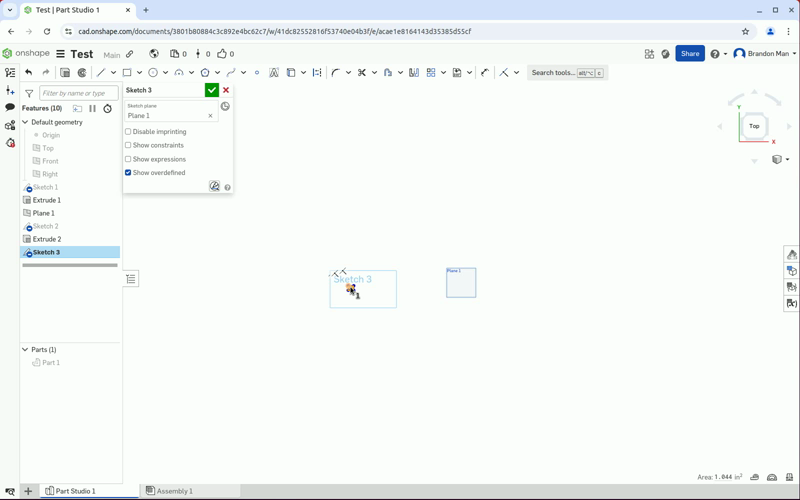
mouse_move(73, 352)
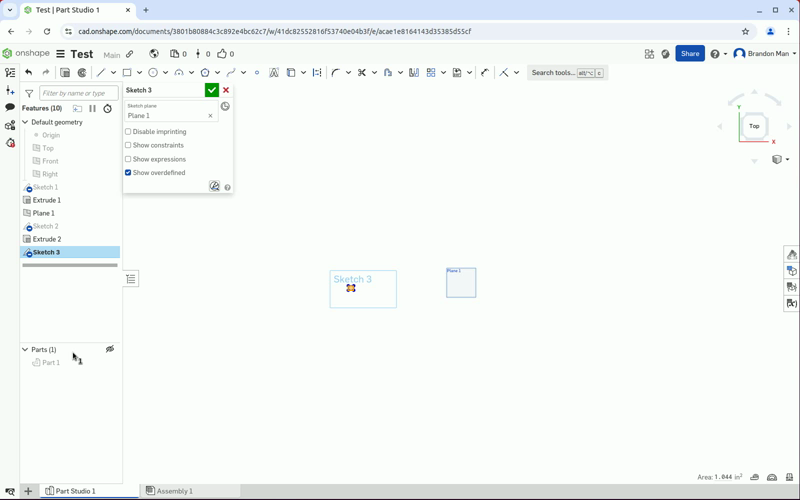
key(shift+y)
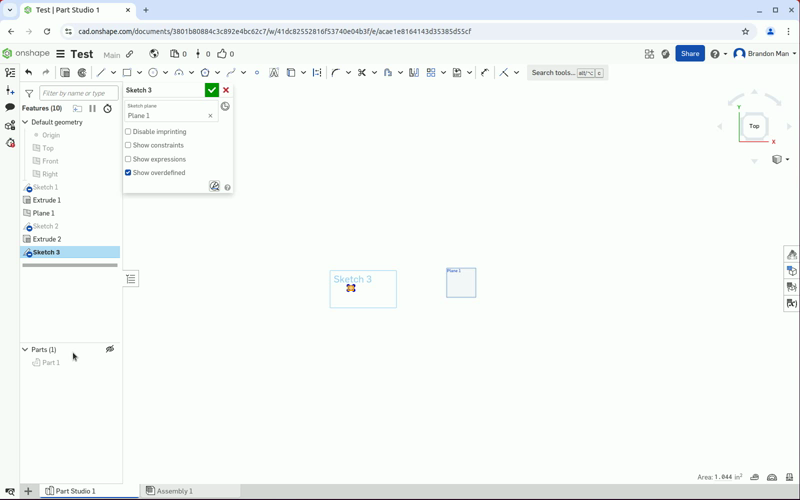
key(shift+e)
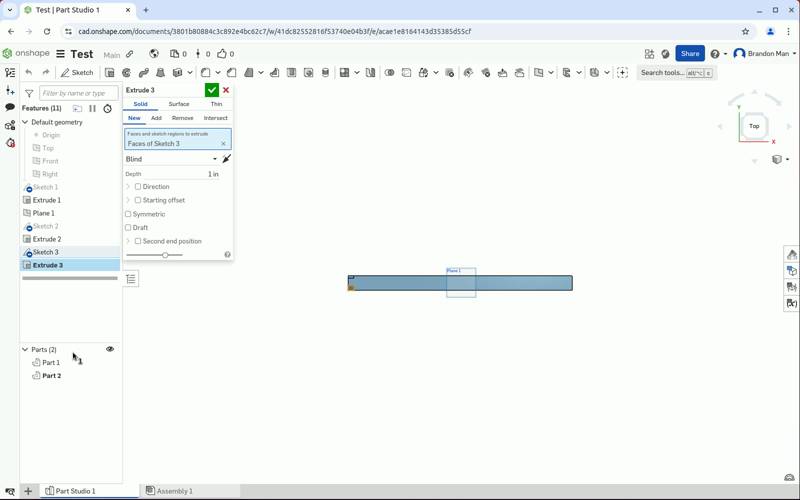
mouse_move(143, 106)
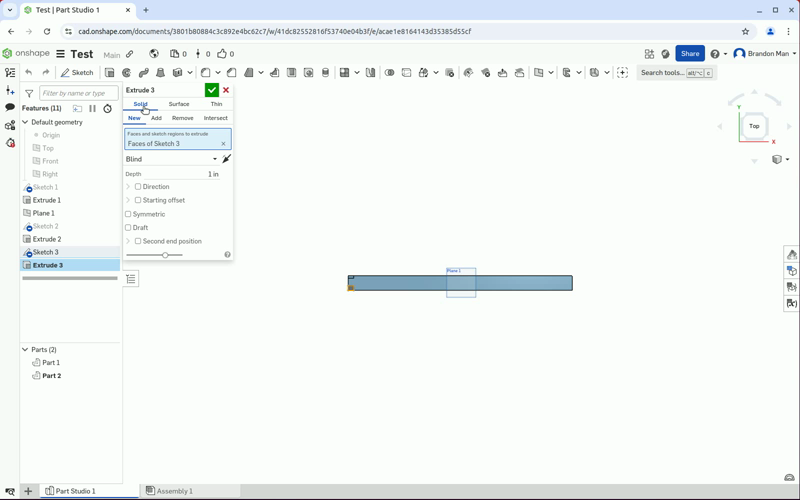
click(143, 106)
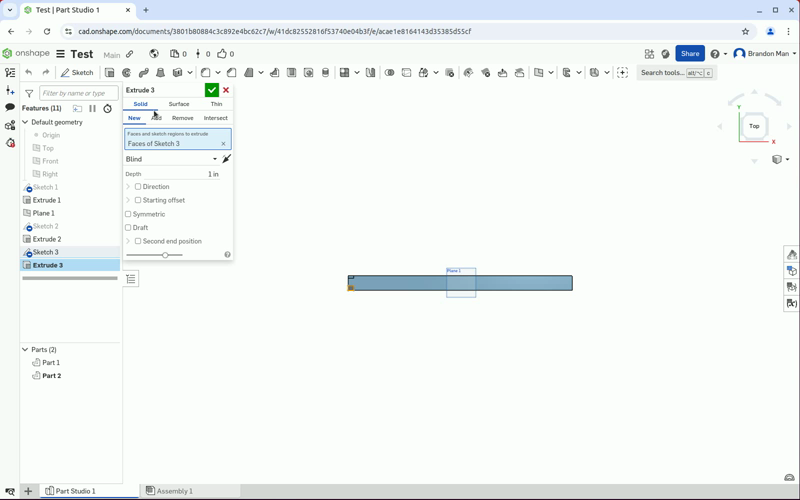
mouse_move(186, 120)
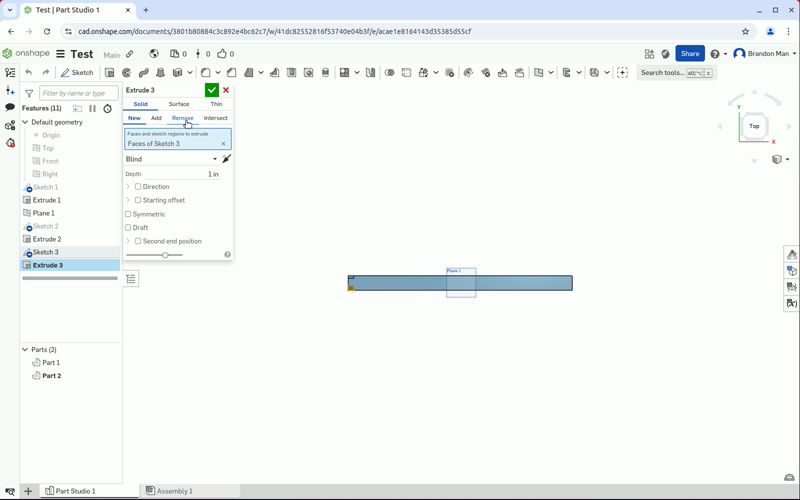
click(186, 120)
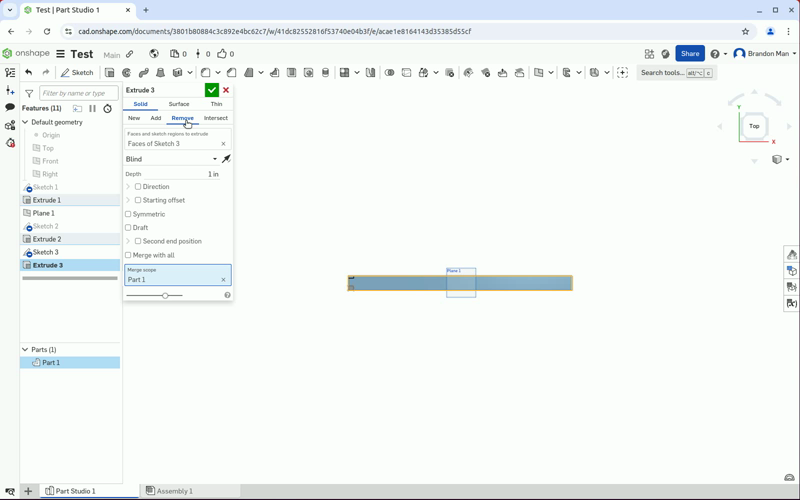
key(tab, 4)
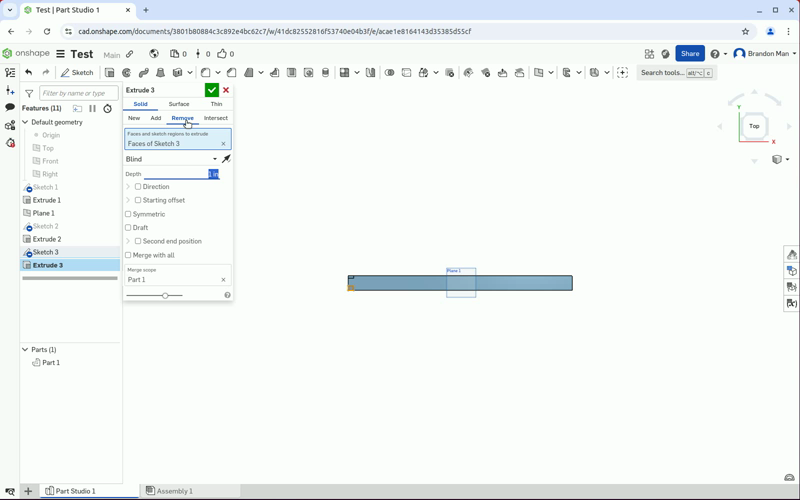
text(0.963)
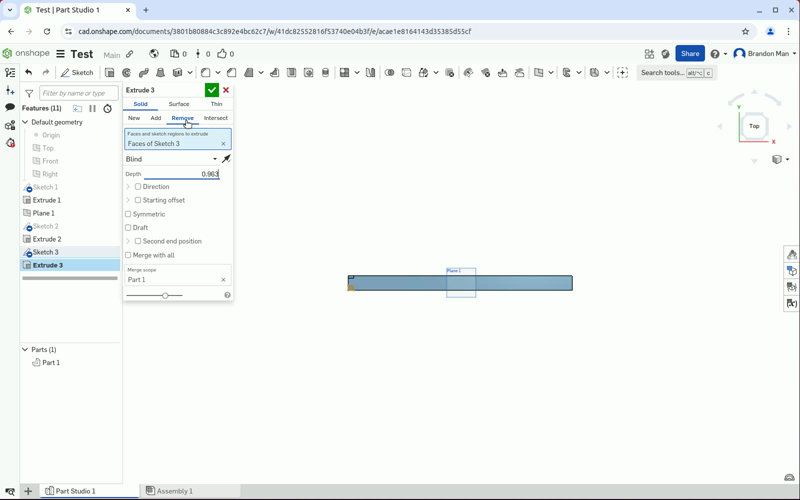
key(tab, 6)
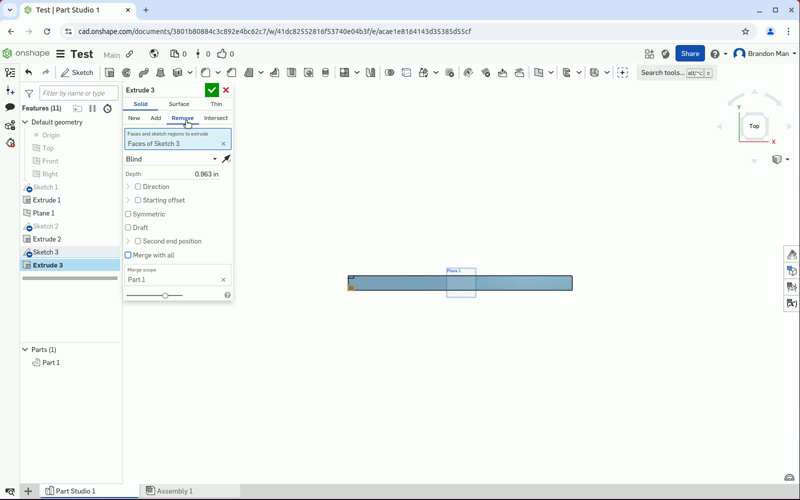
key(space)
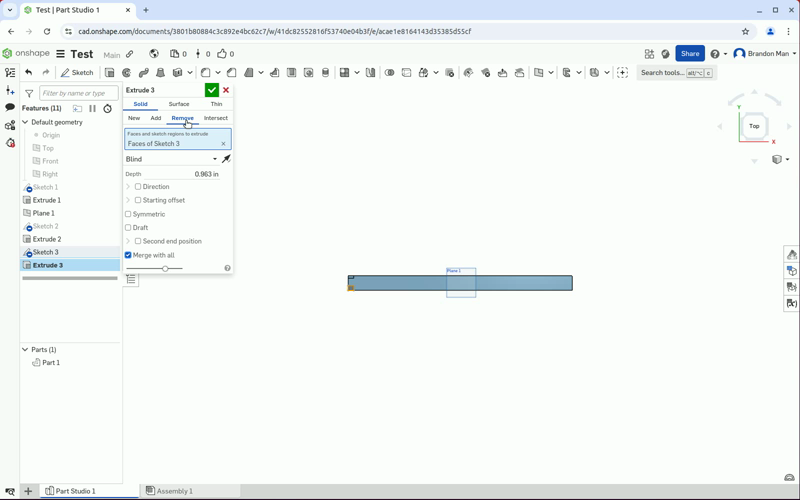
key(enter)
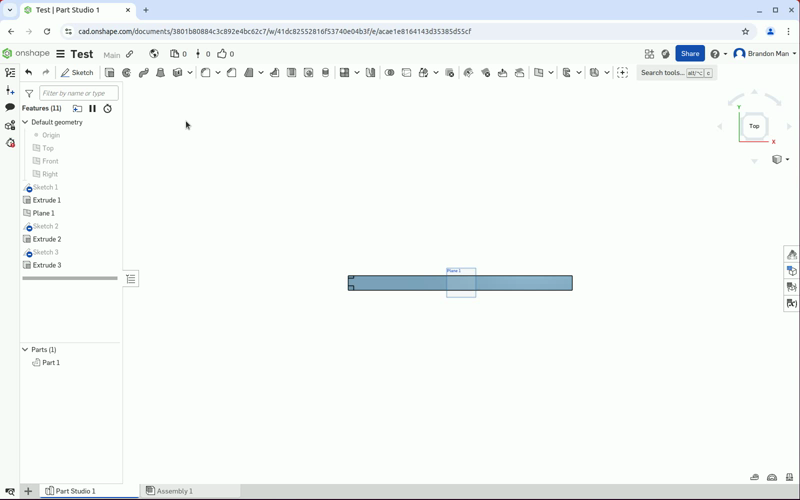
key(shift+h)
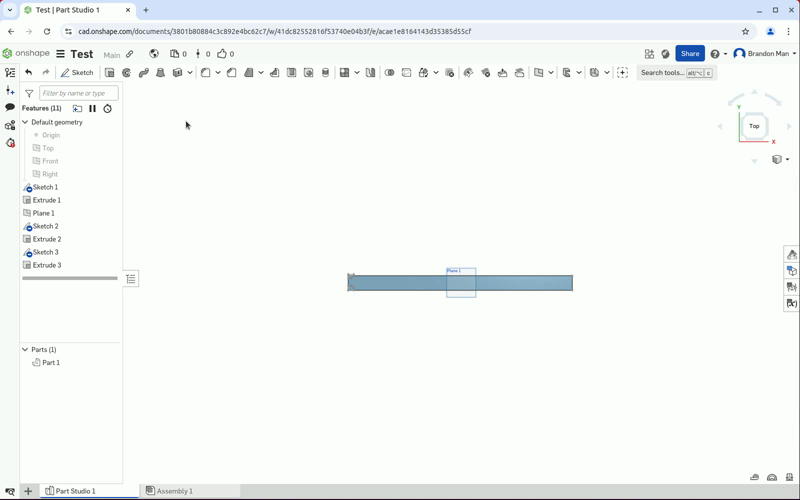
key(shift+h)
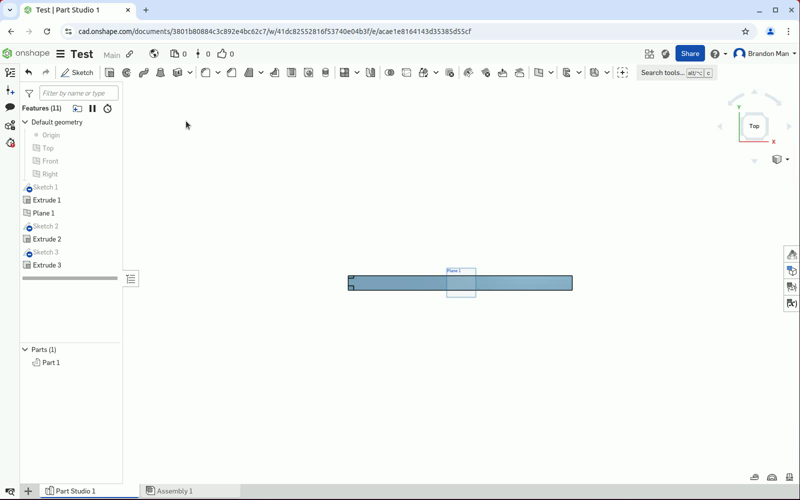
mouse_move(73, 189)
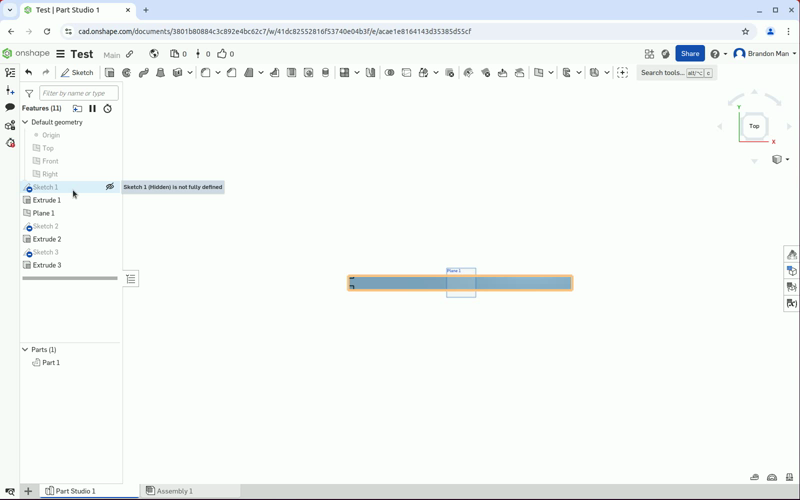
click(73, 189)
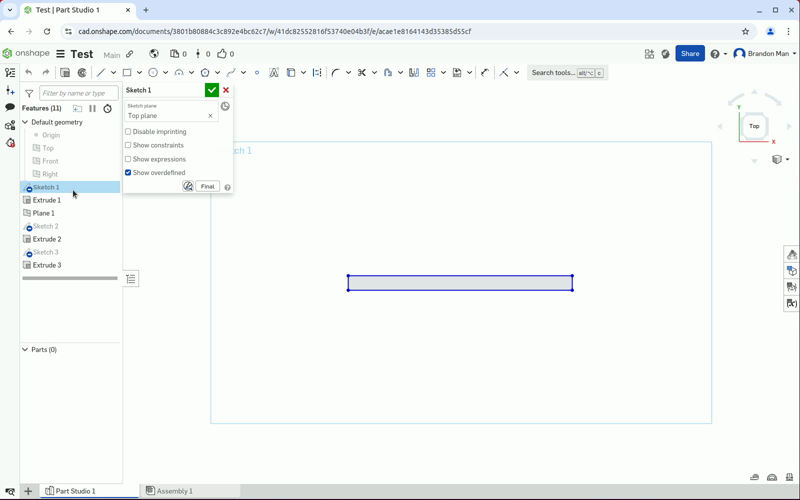
mouse_move(229, 92)
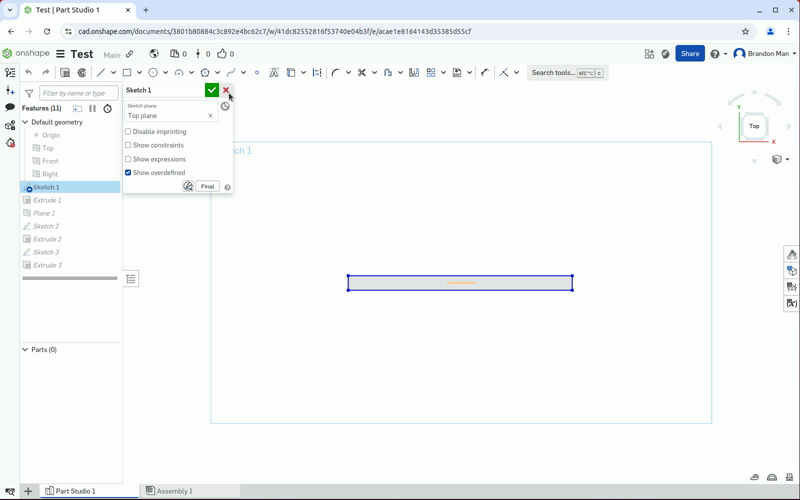
click(229, 92)
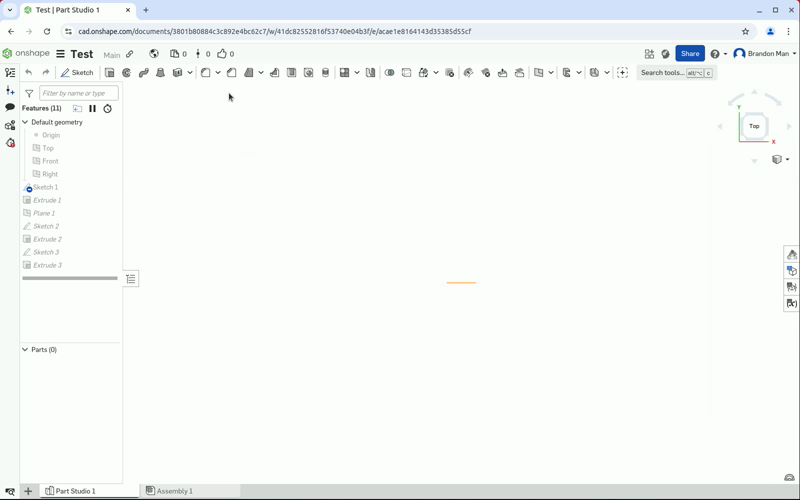
key(shift+s)
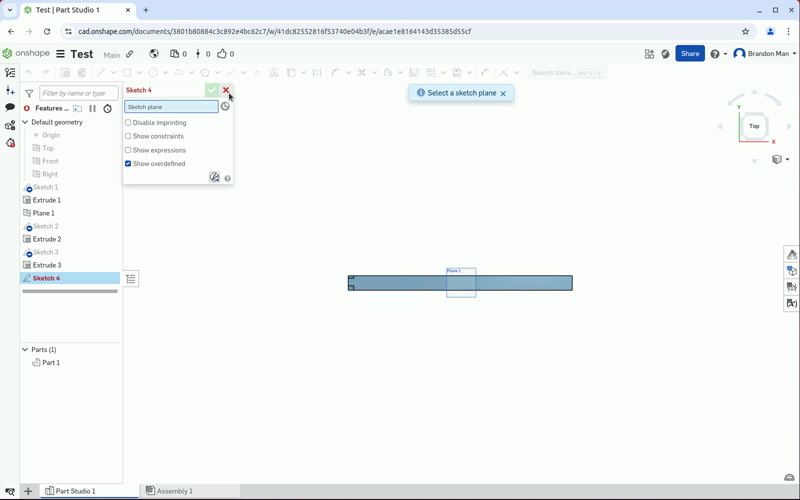
mouse_move(73, 215)
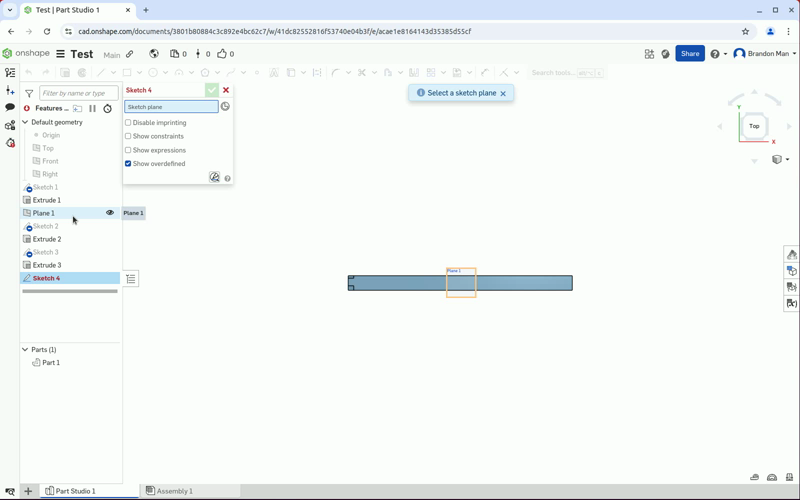
click(73, 215)
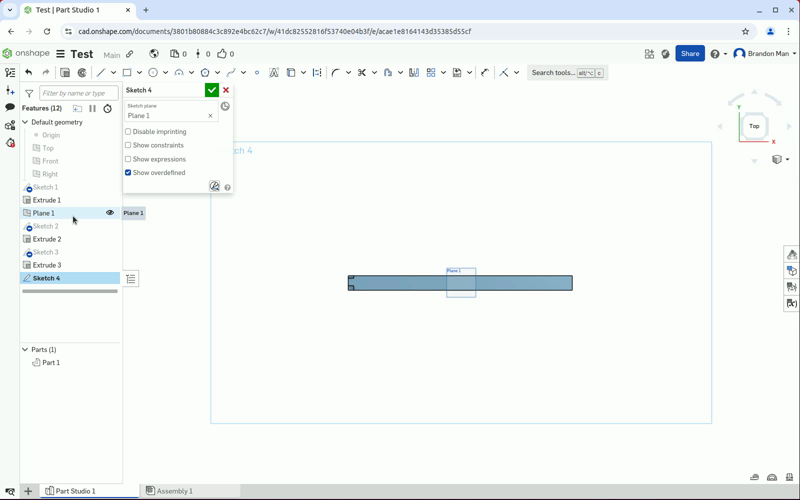
mouse_move(73, 352)
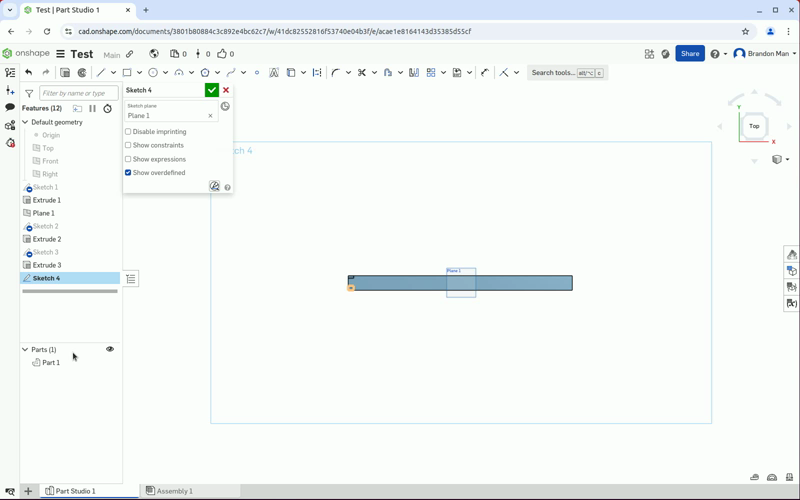
key(y)
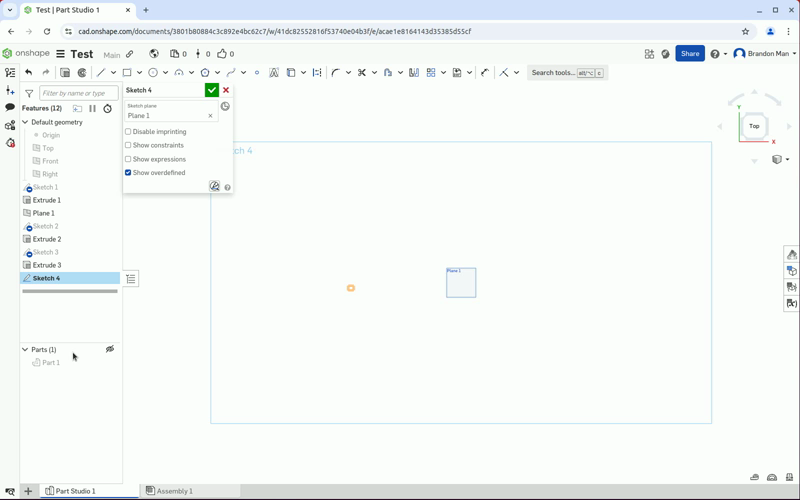
key(l)
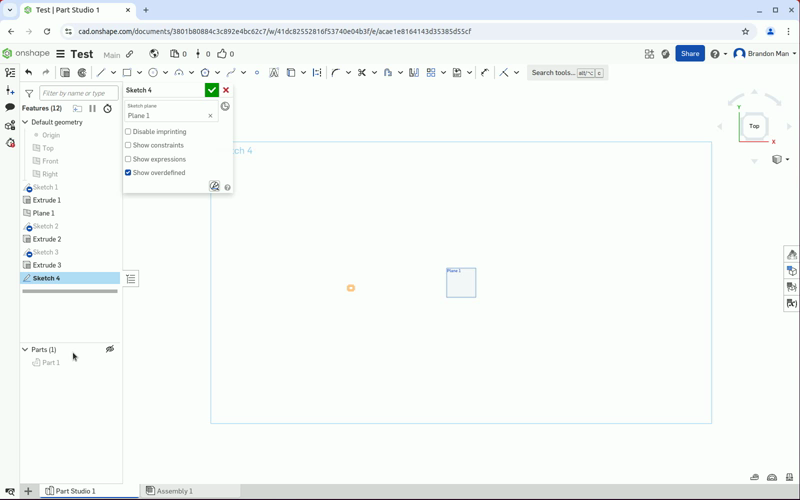
key_down(shift)
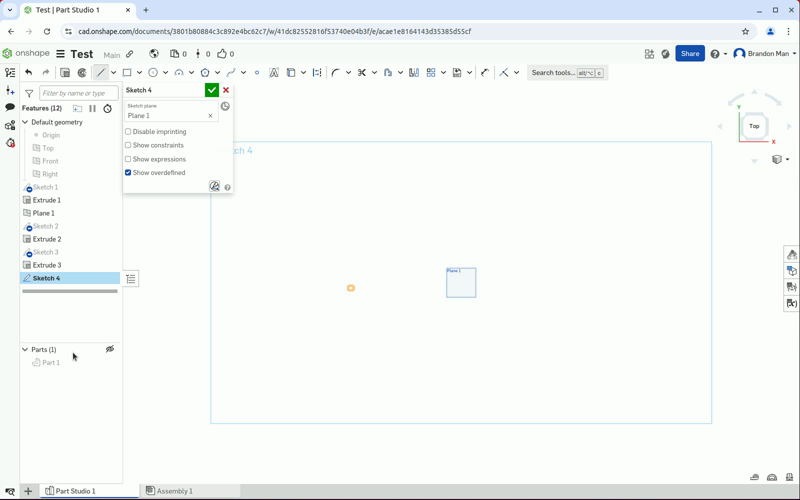
mouse_move(568, 278)
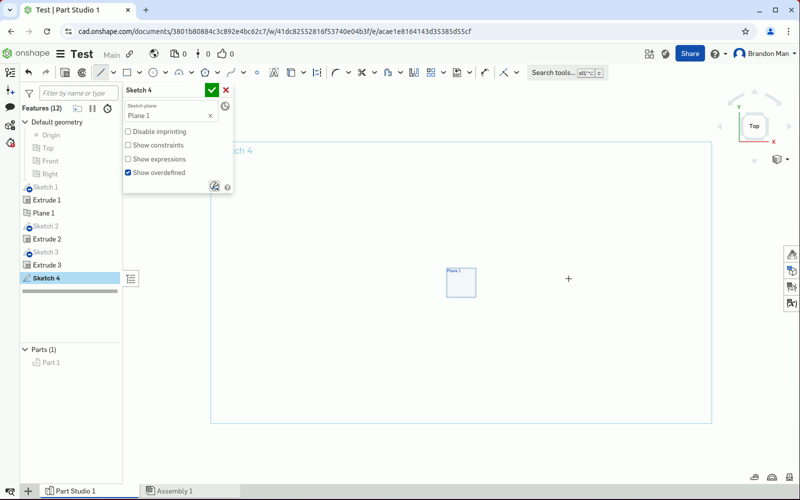
click(568, 278)
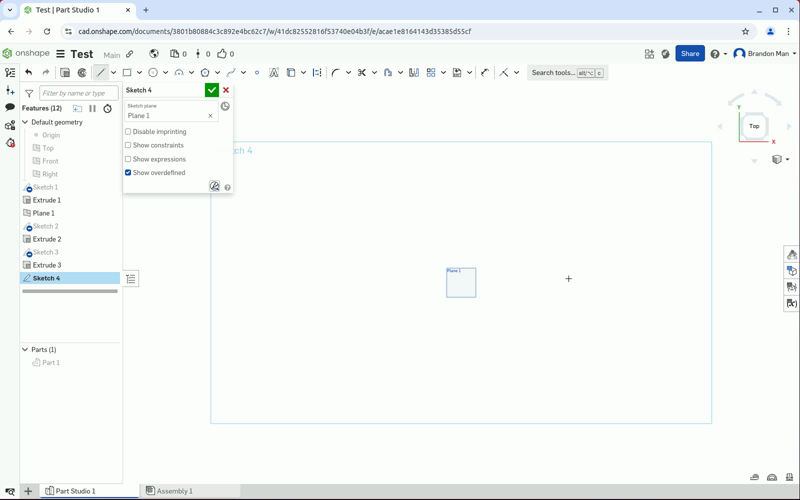
key_up(shift)
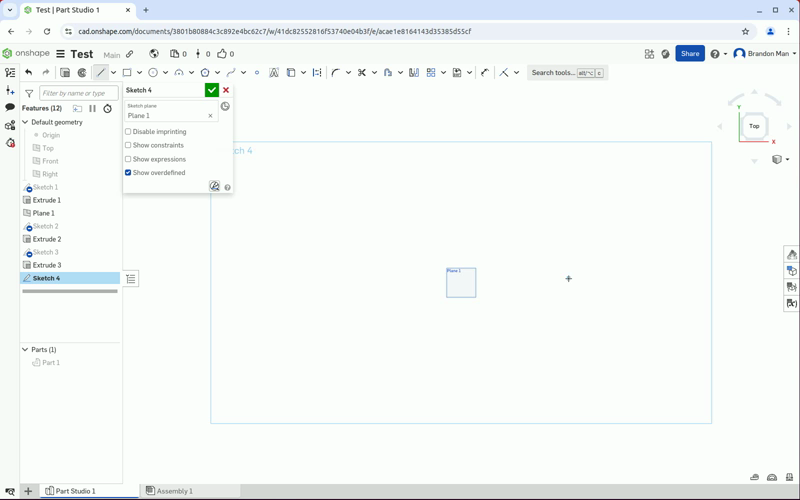
key_down(shift)
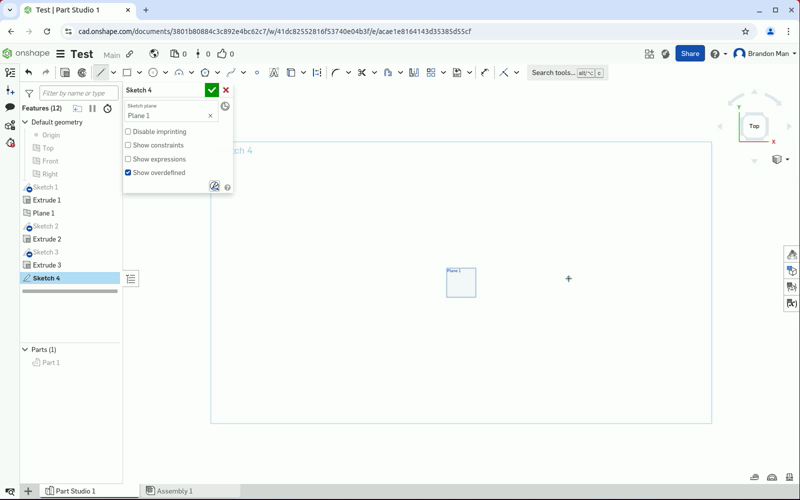
mouse_move(589, 278)
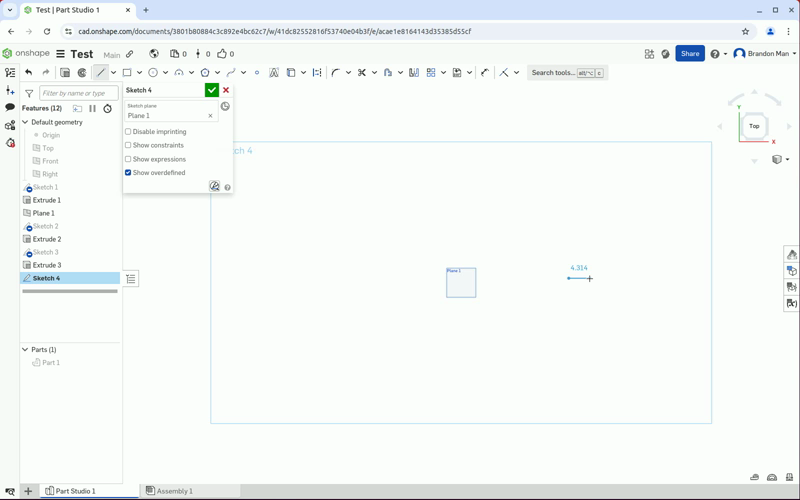
mouse_move(574, 278)
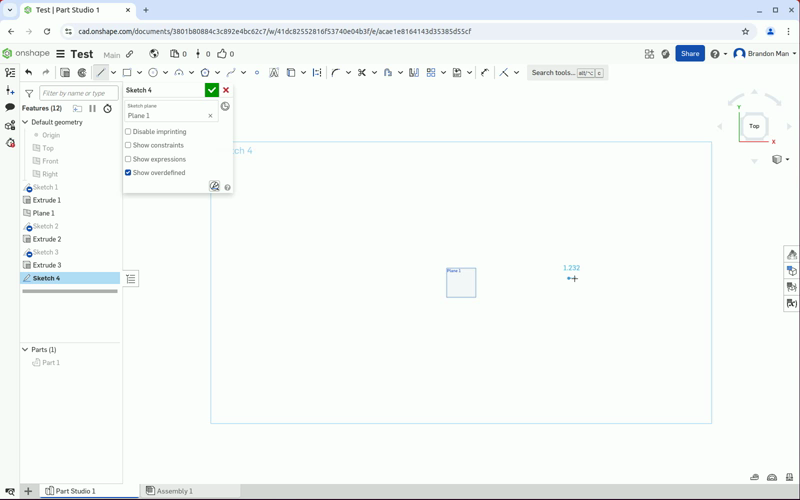
scroll(6)
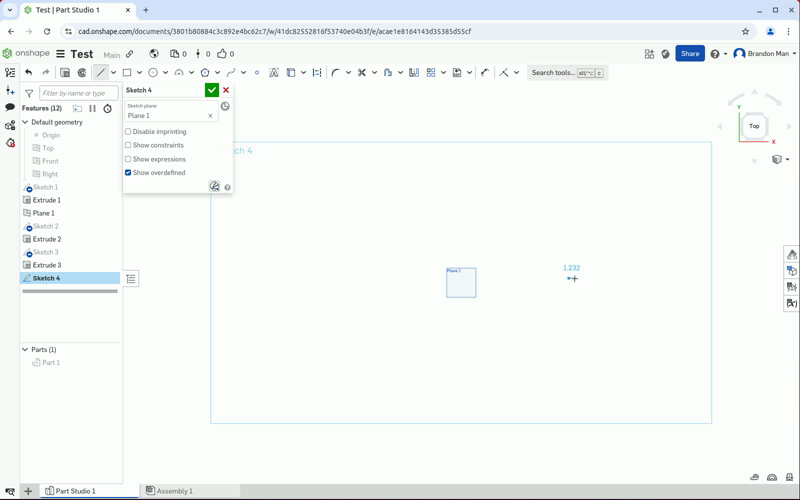
scroll(6)
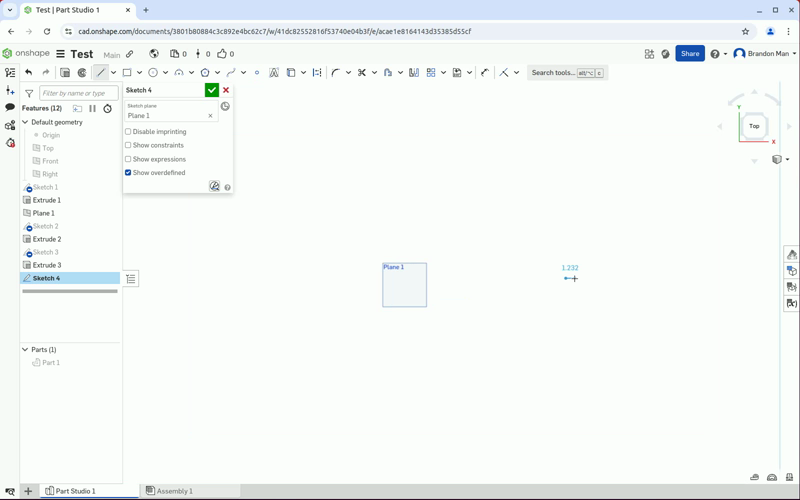
scroll(6)
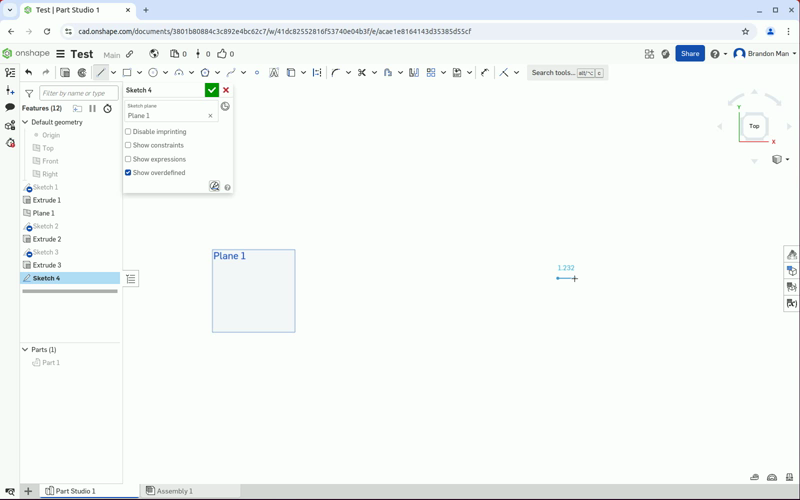
scroll(6)
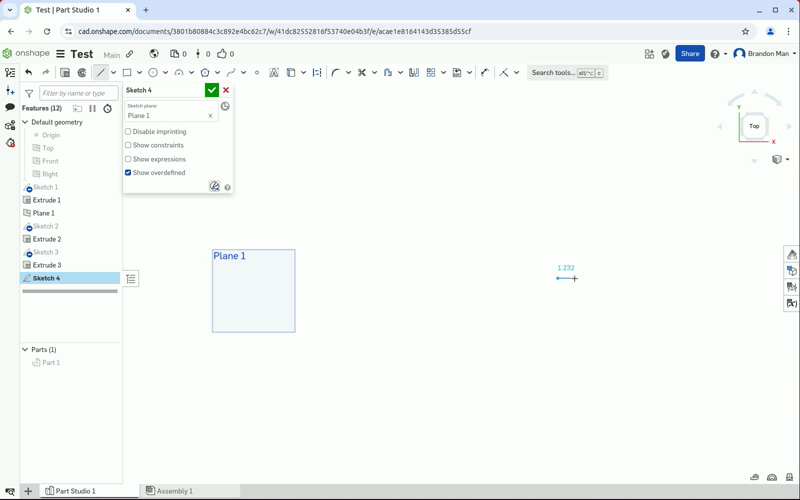
scroll(6)
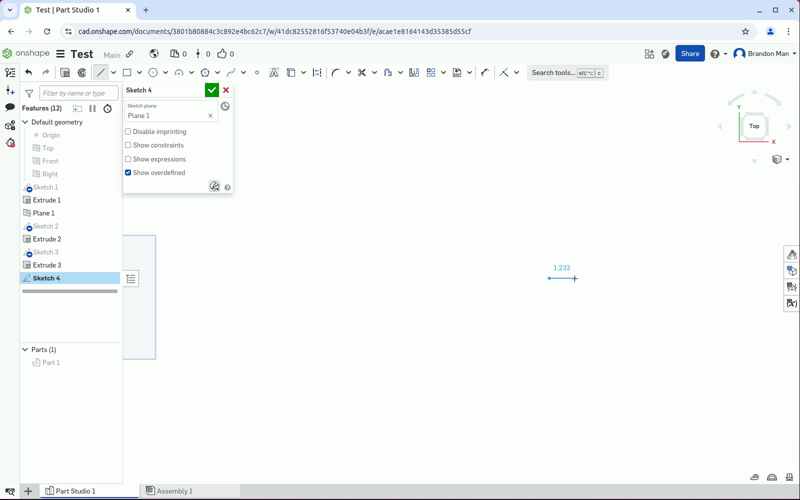
scroll(6)
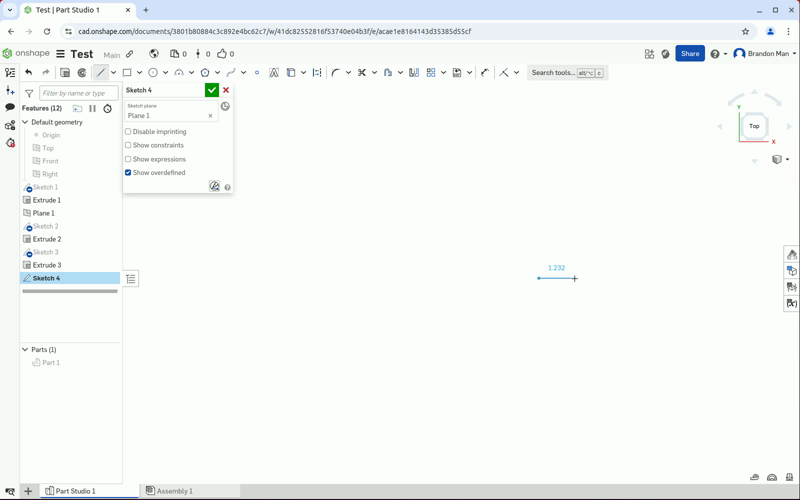
scroll(6)
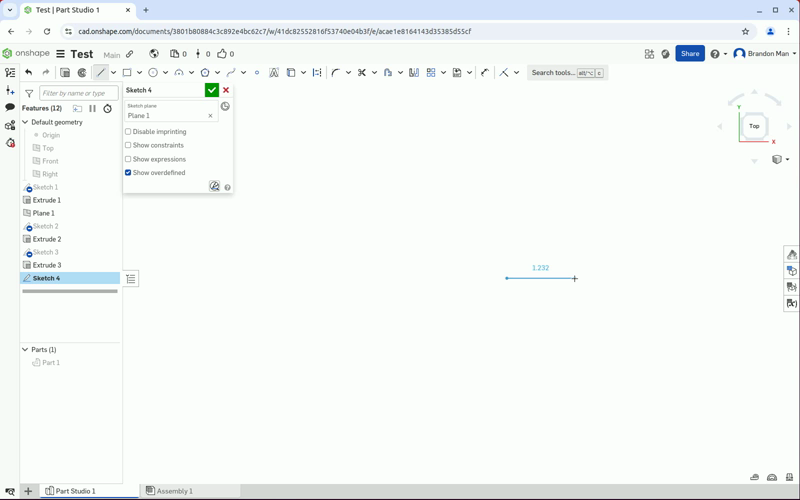
click(574, 278)
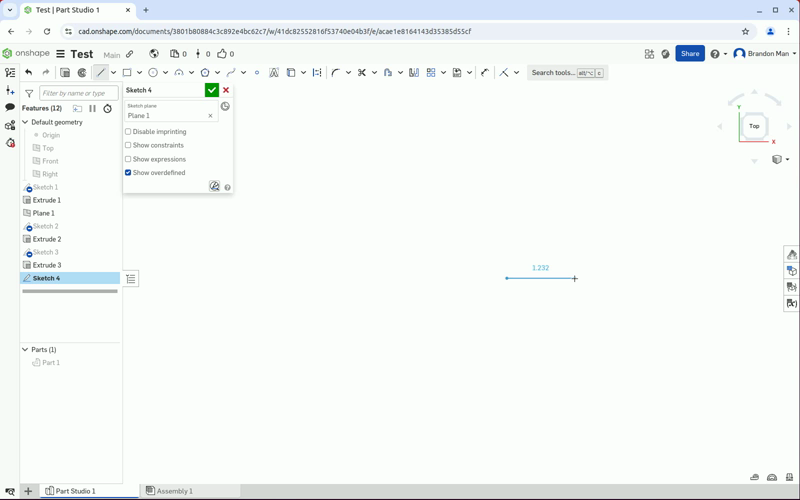
scroll(-6)
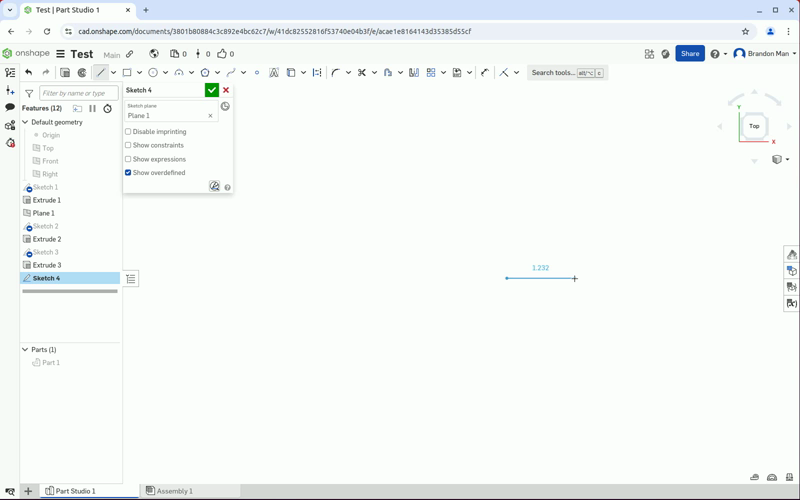
scroll(-6)
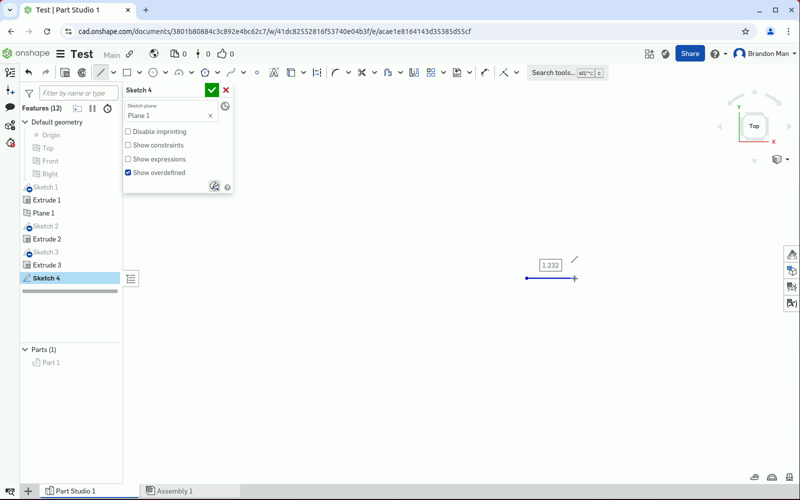
scroll(-6)
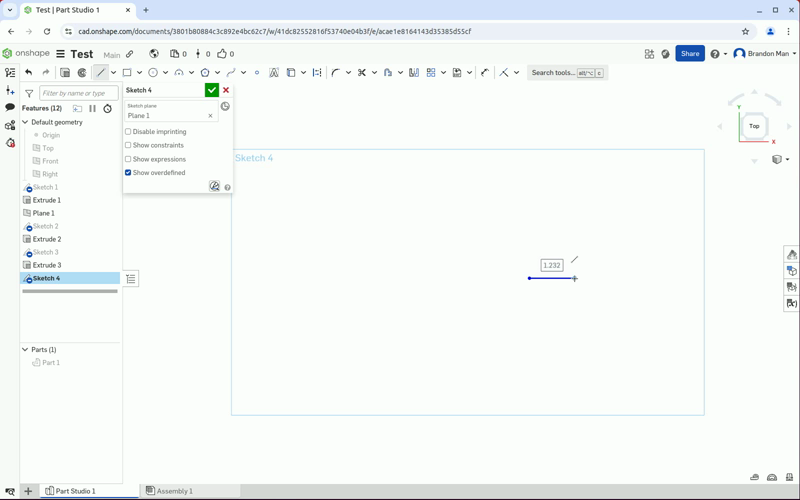
scroll(-6)
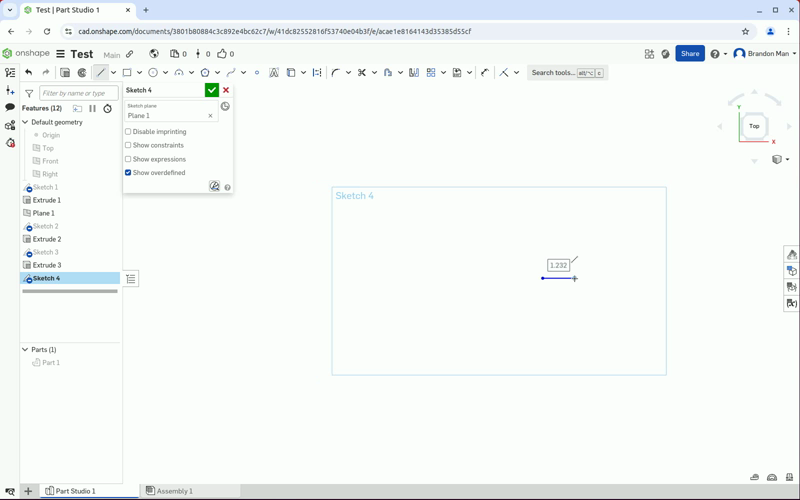
scroll(-6)
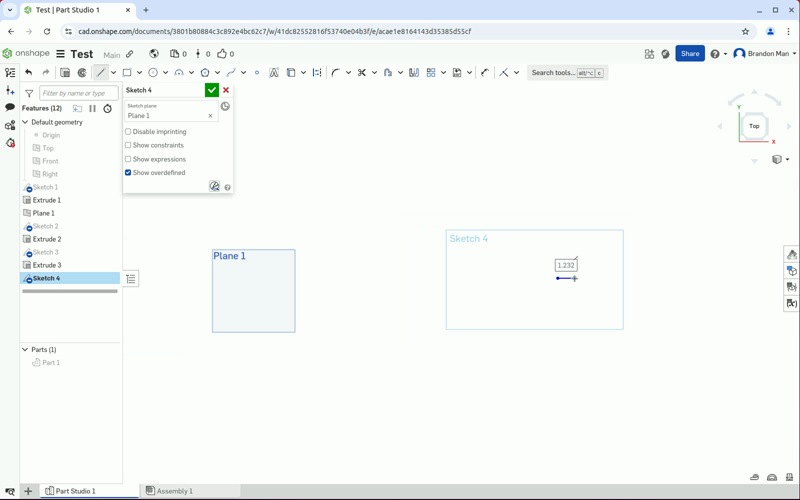
scroll(-6)
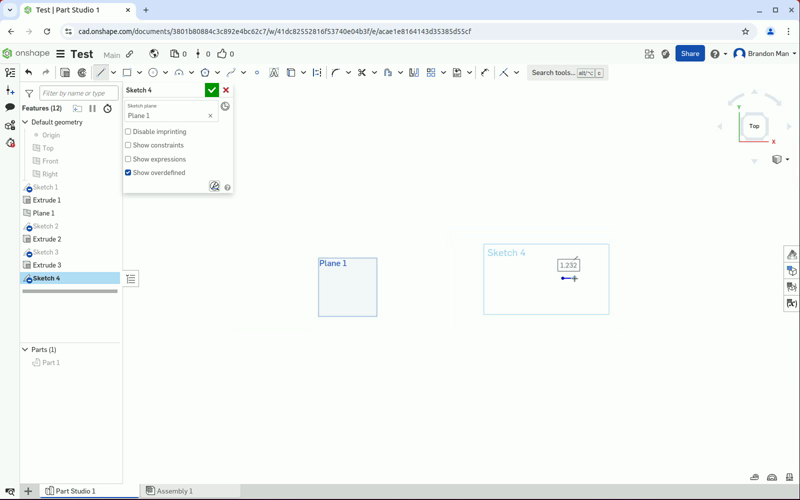
scroll(-6)
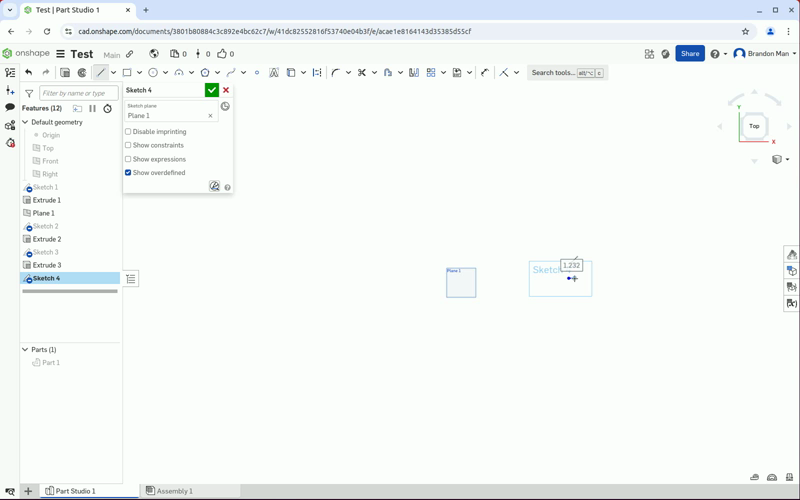
key_up(shift)
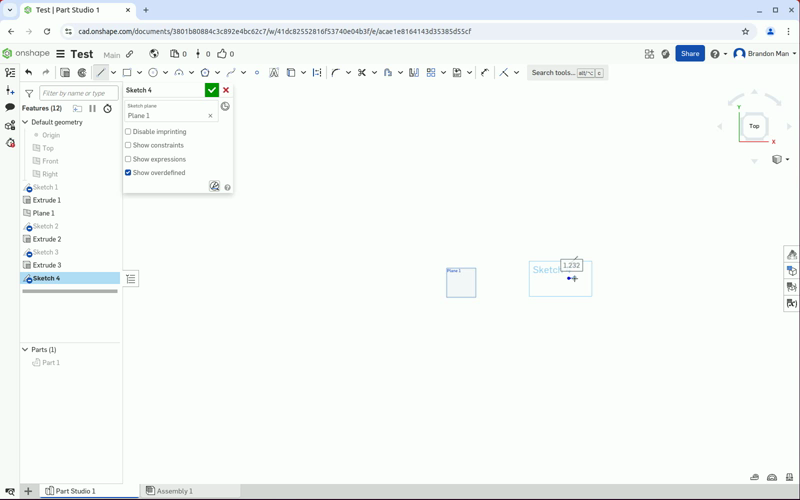
key_down(shift)
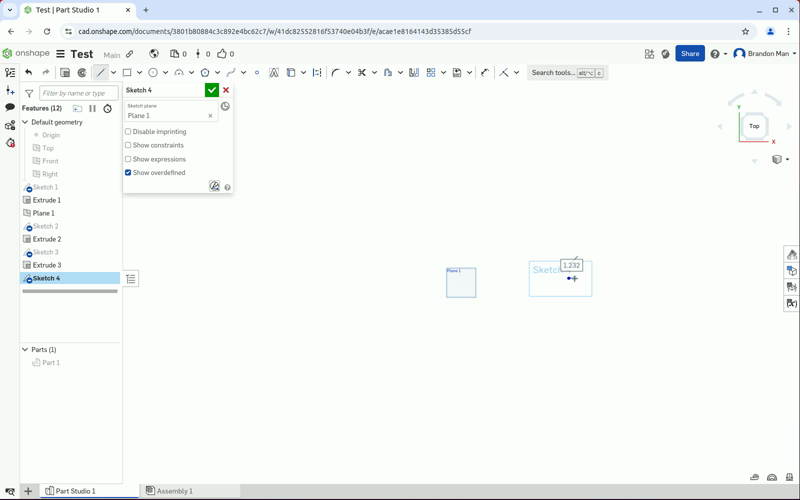
mouse_move(589, 278)
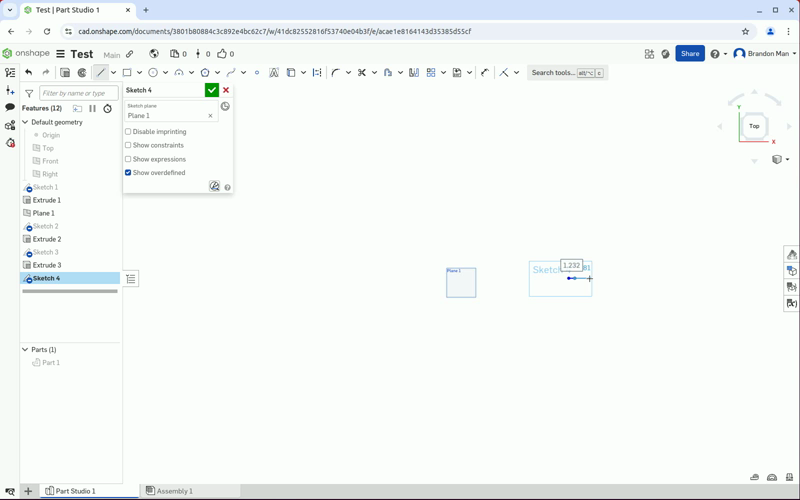
mouse_move(574, 274)
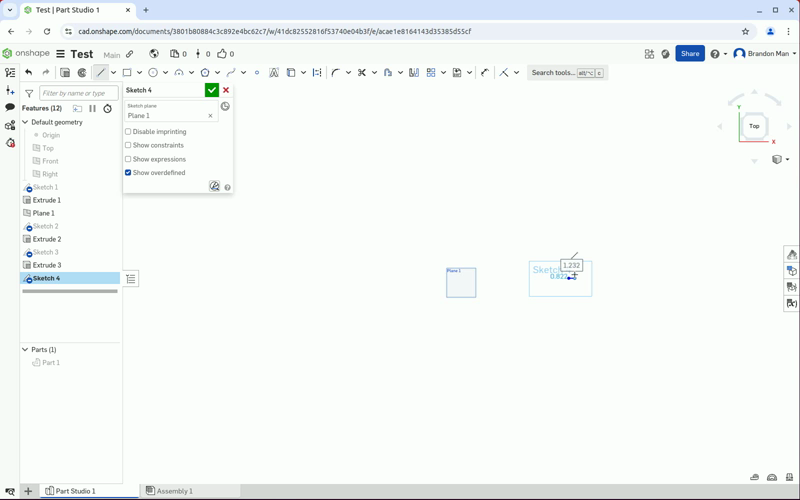
scroll(6)
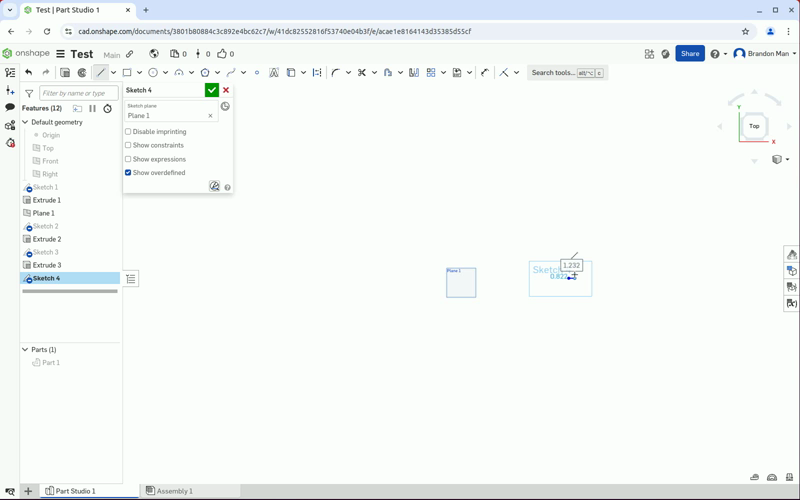
scroll(6)
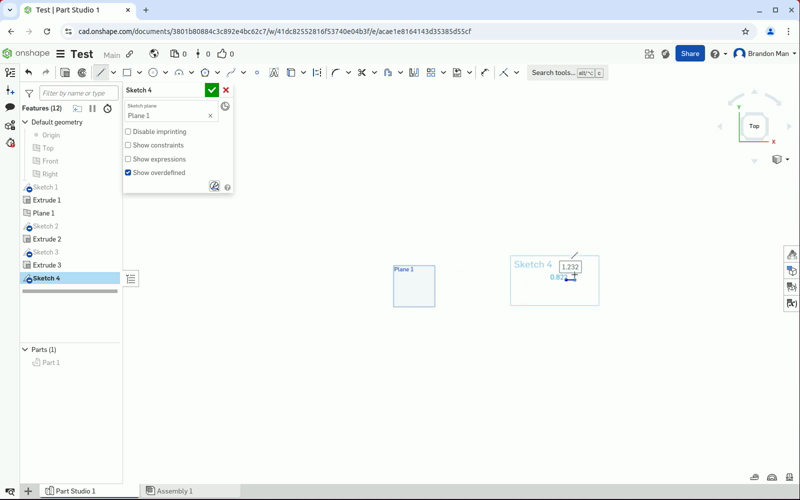
scroll(6)
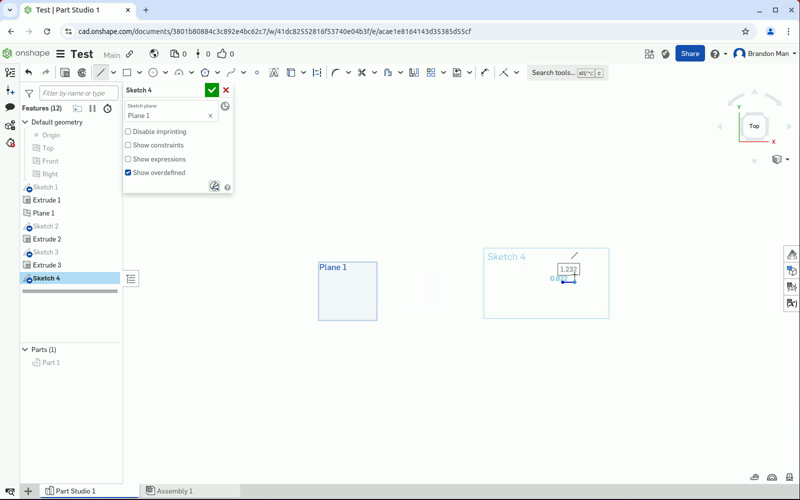
scroll(6)
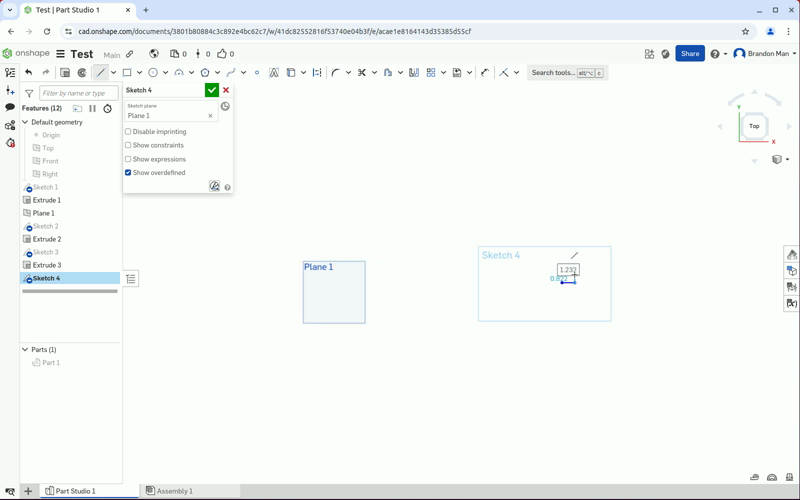
scroll(6)
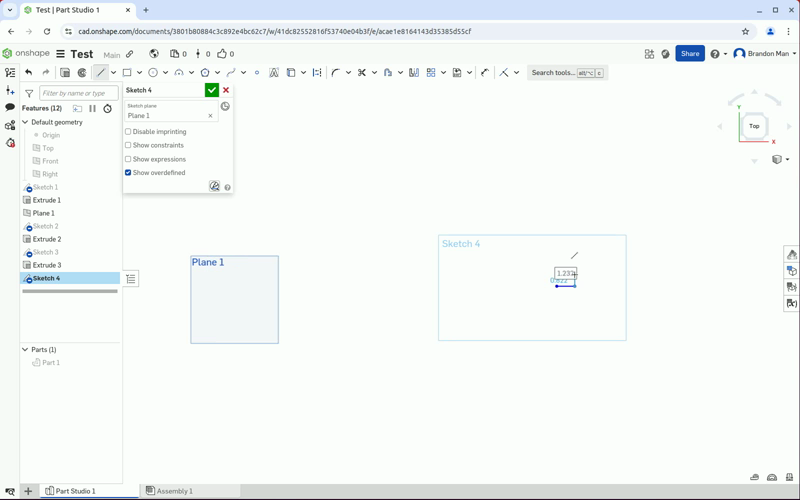
scroll(6)
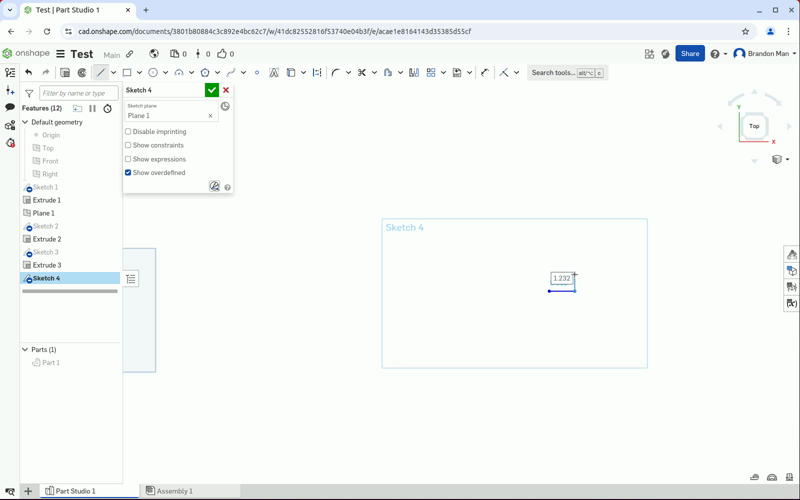
scroll(6)
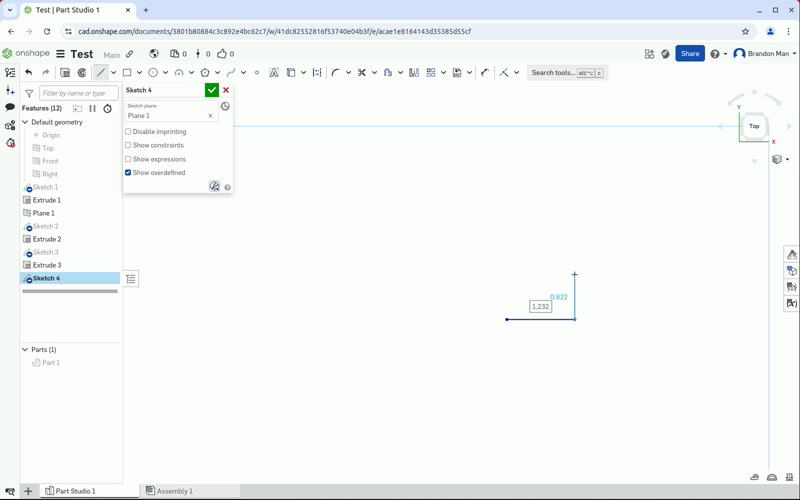
click(574, 274)
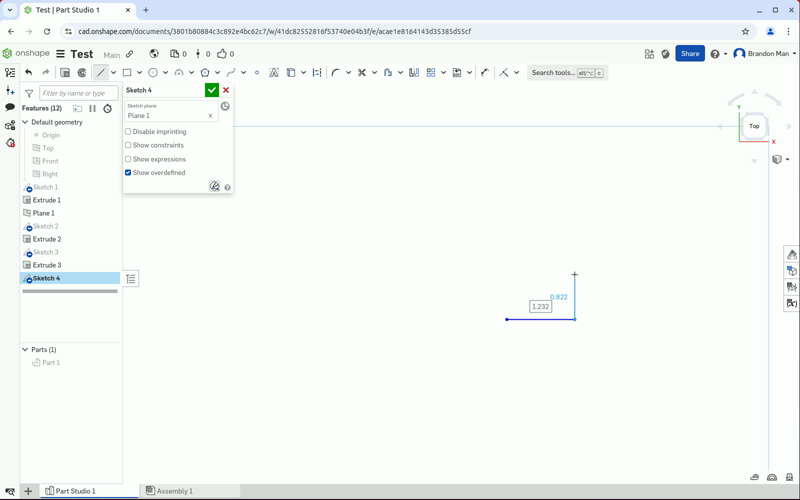
scroll(-6)
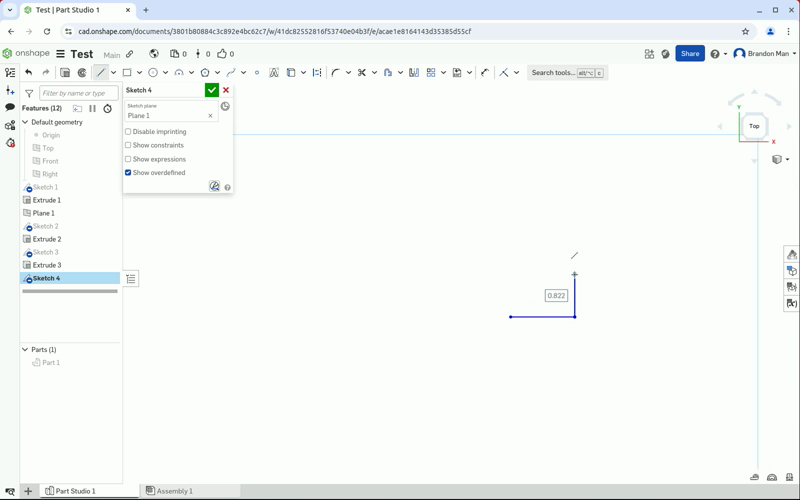
scroll(-6)
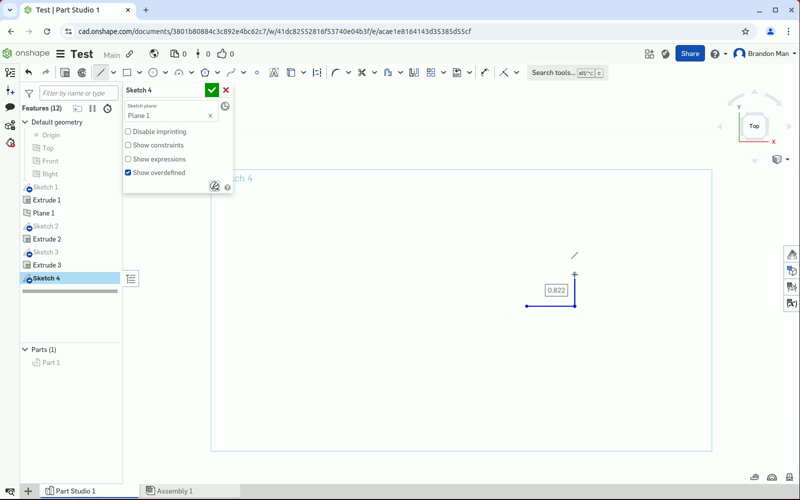
scroll(-6)
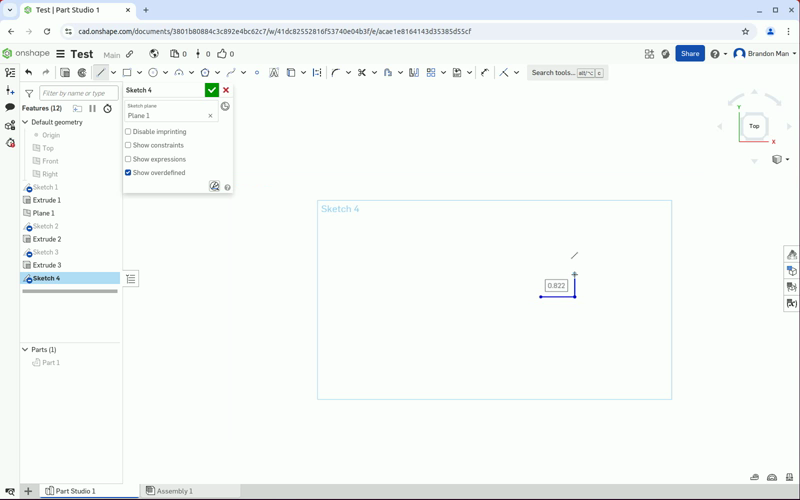
scroll(-6)
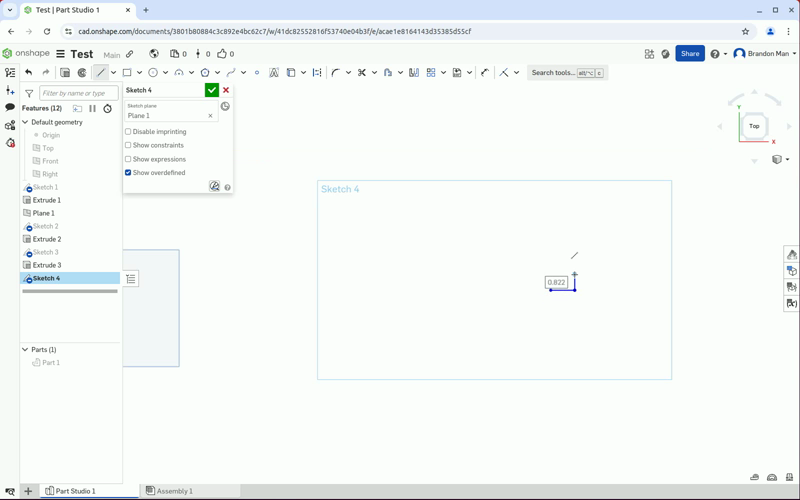
scroll(-6)
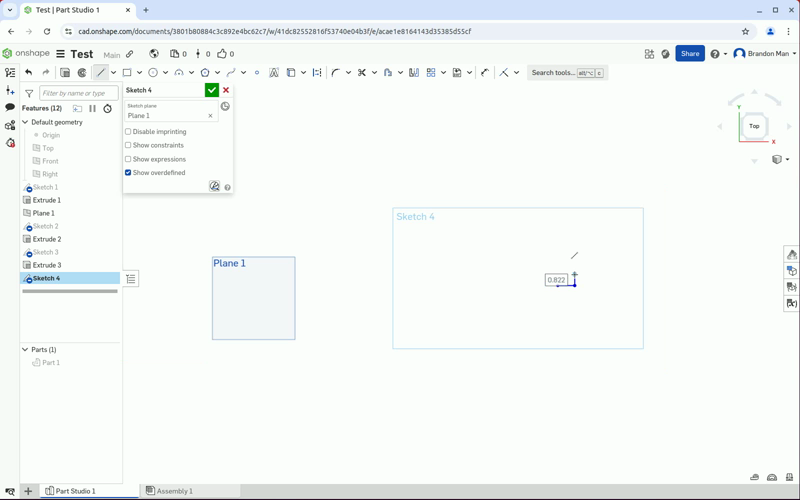
scroll(-6)
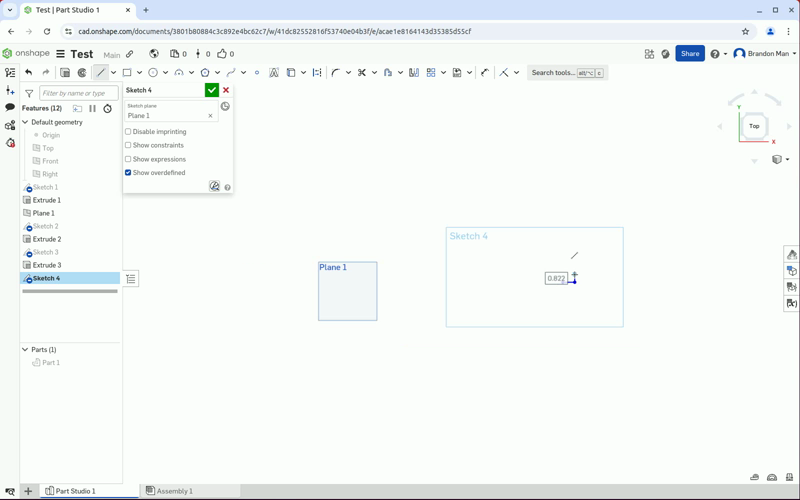
scroll(-6)
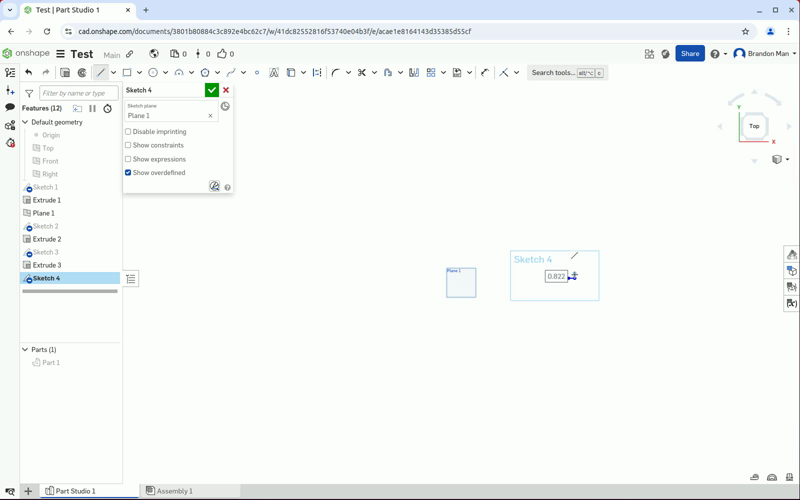
key_up(shift)
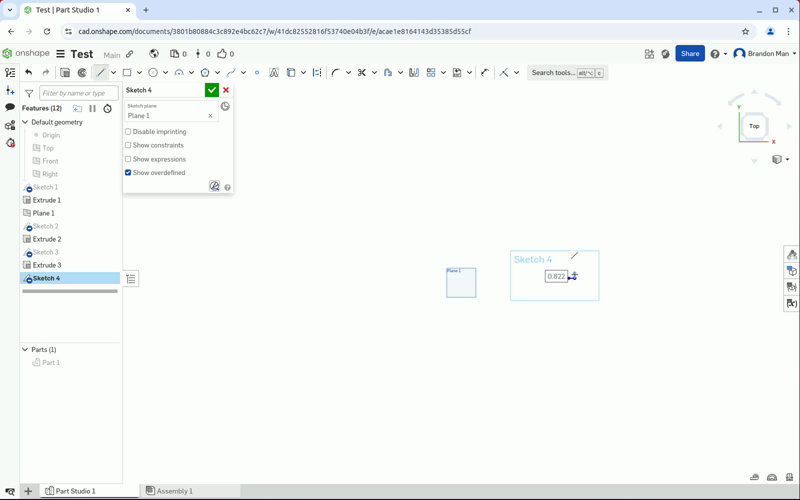
key_down(shift)
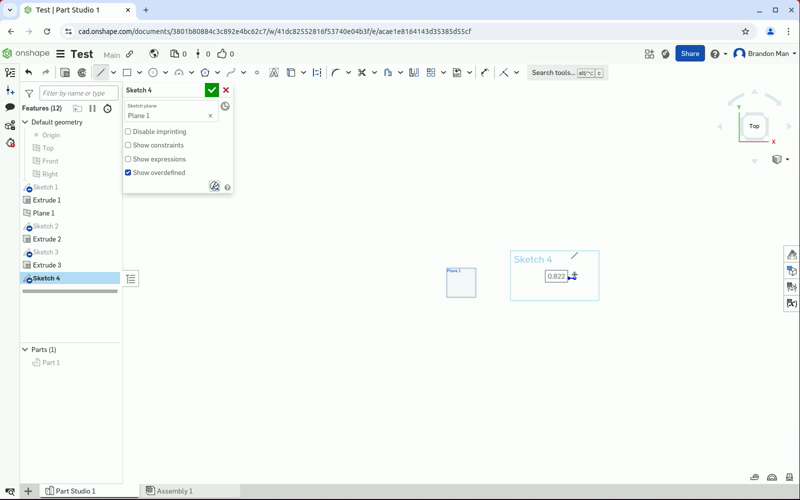
mouse_move(589, 274)
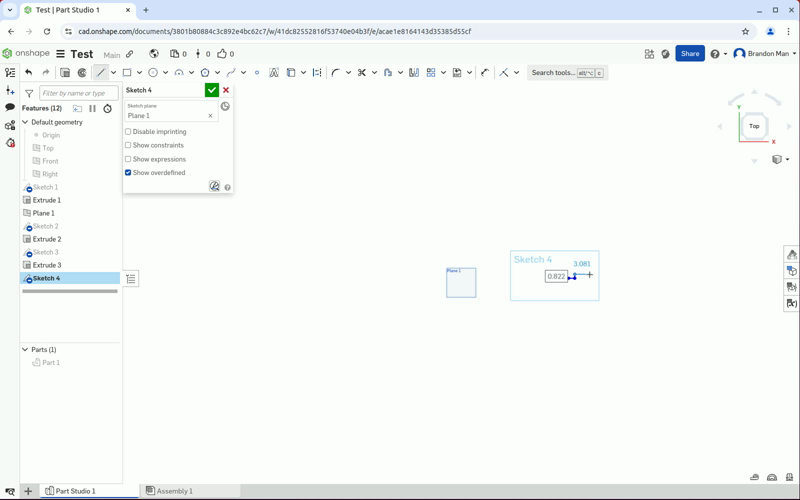
mouse_move(568, 274)
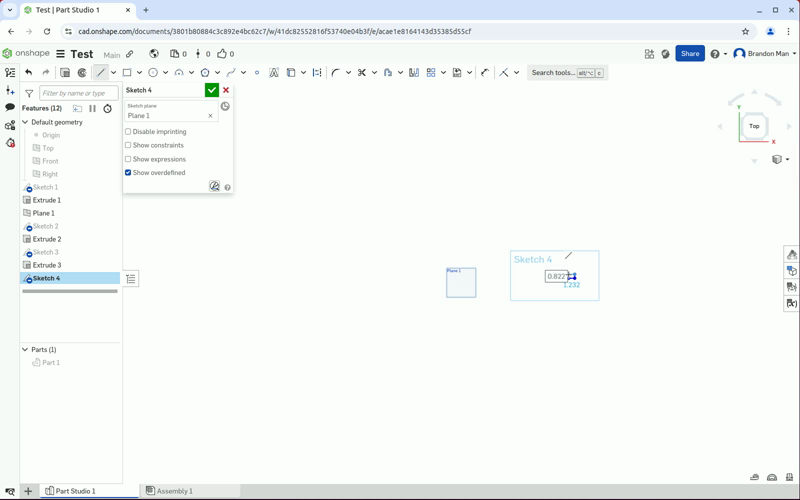
scroll(6)
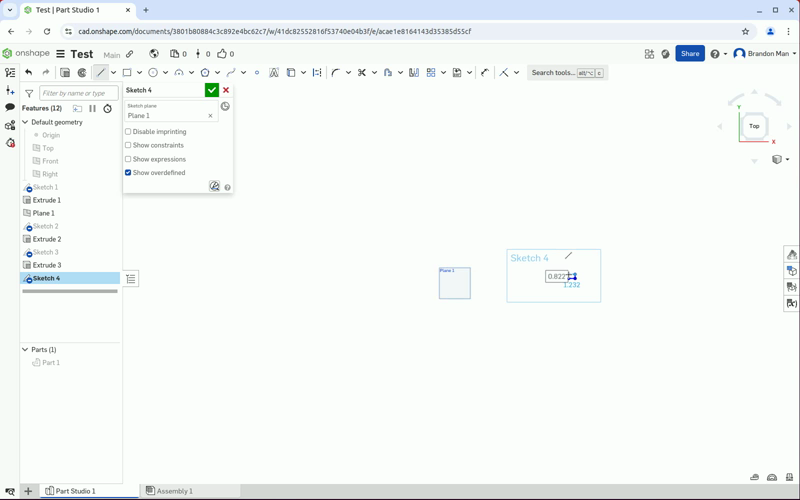
scroll(6)
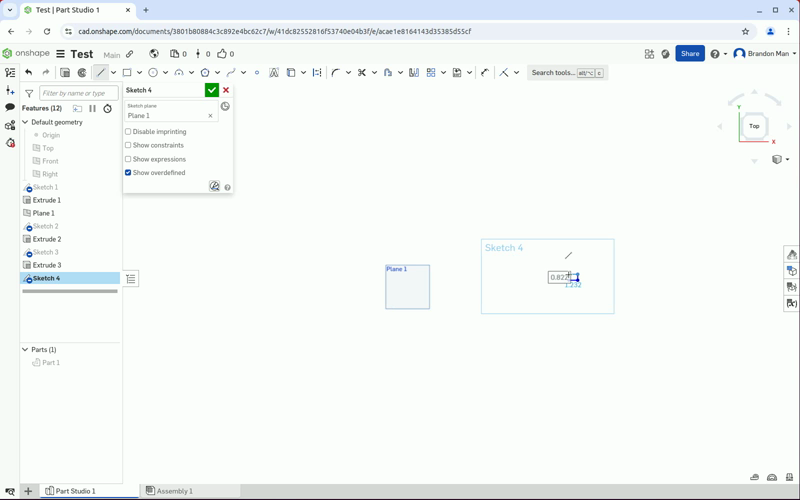
scroll(6)
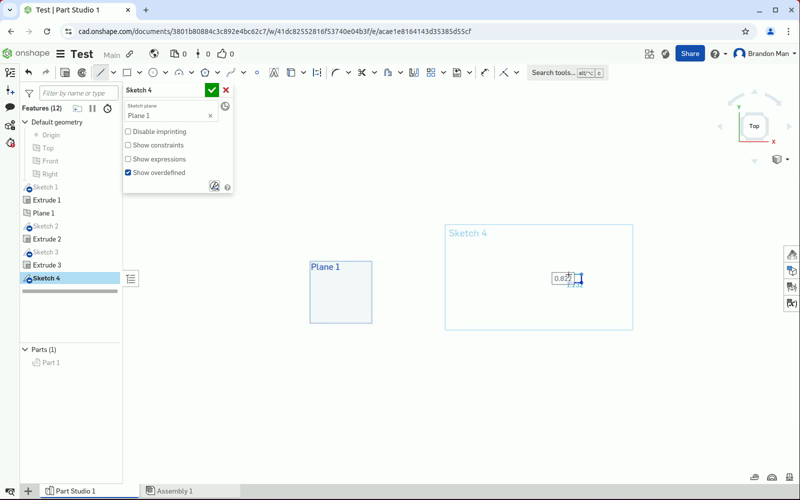
scroll(6)
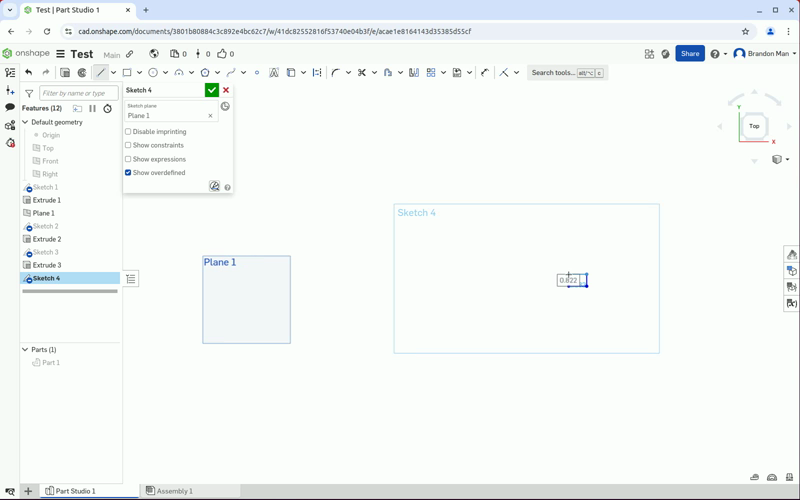
scroll(6)
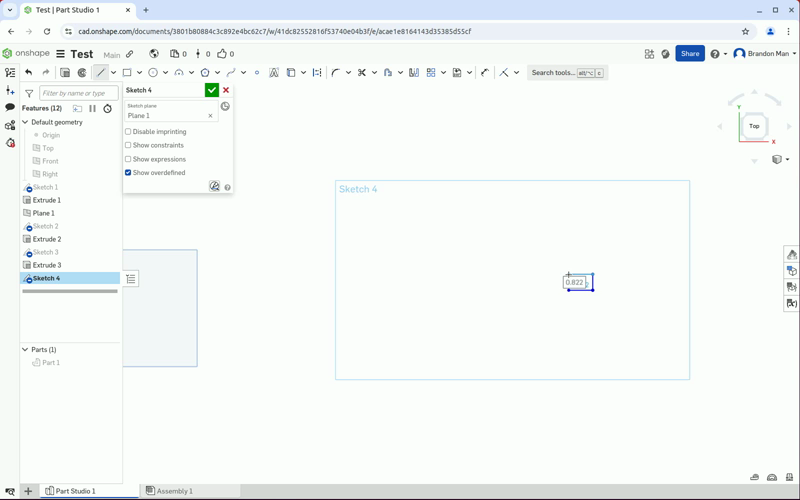
scroll(6)
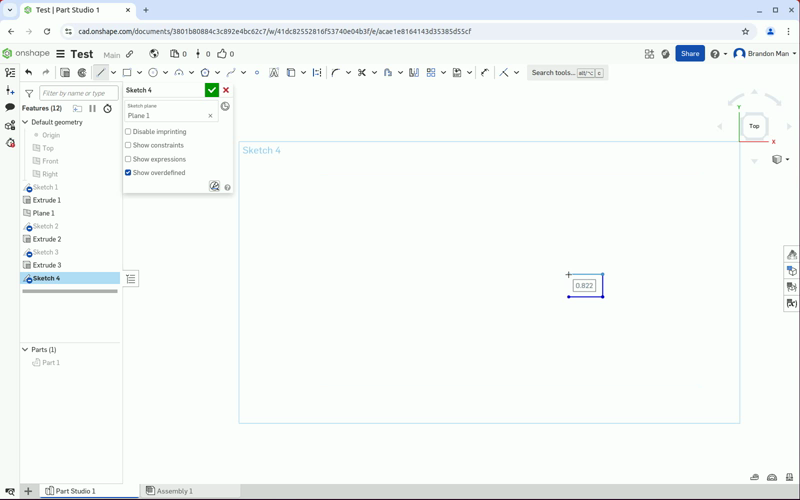
scroll(6)
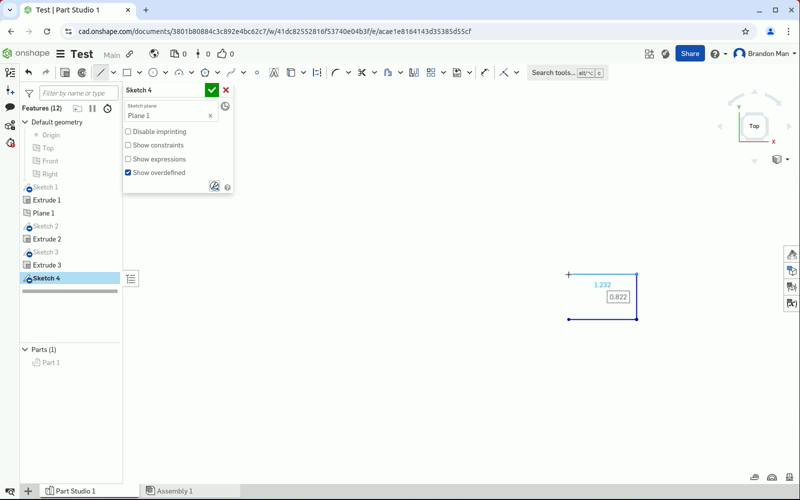
click(568, 274)
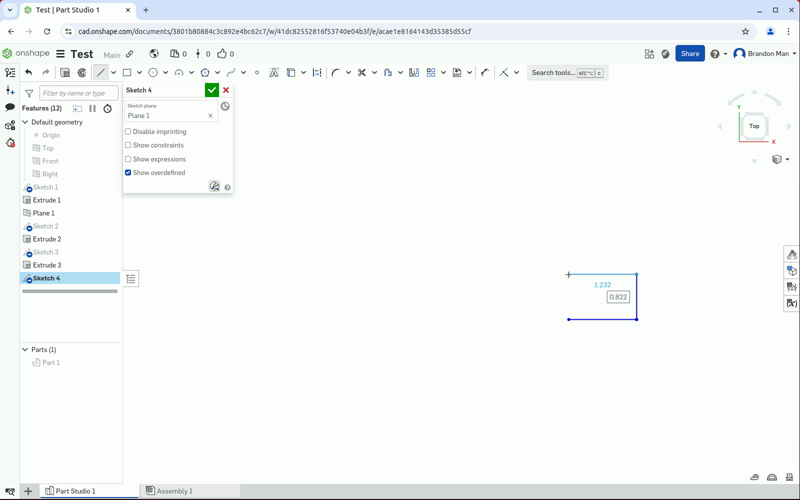
scroll(-6)
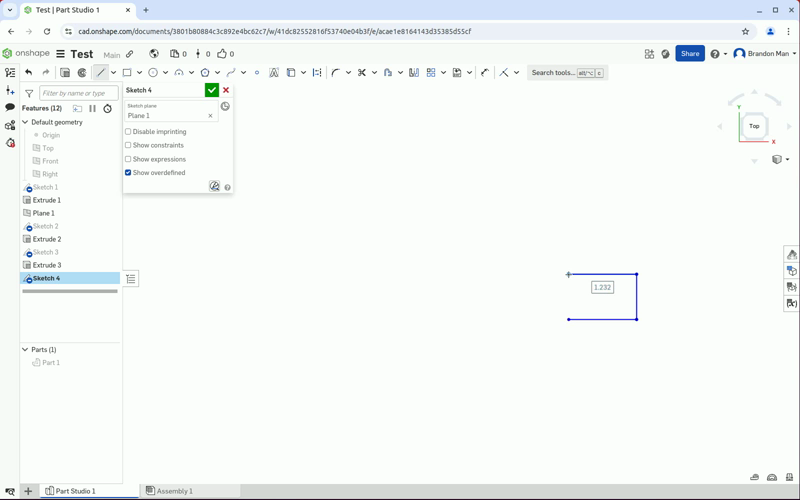
scroll(-6)
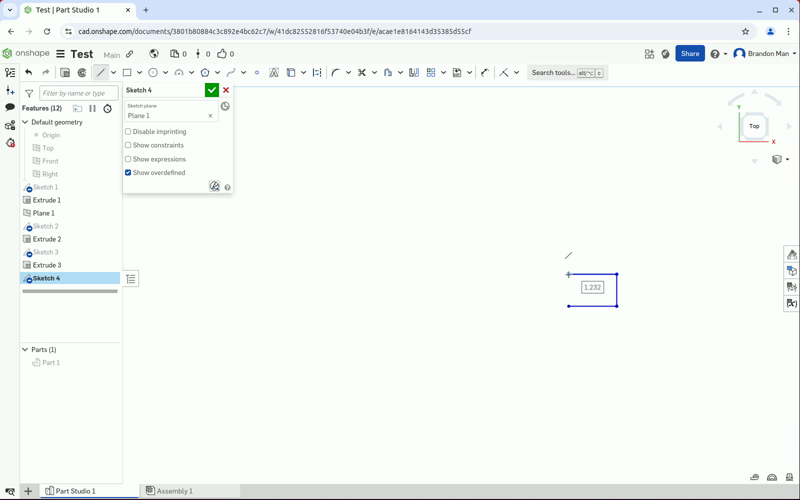
scroll(-6)
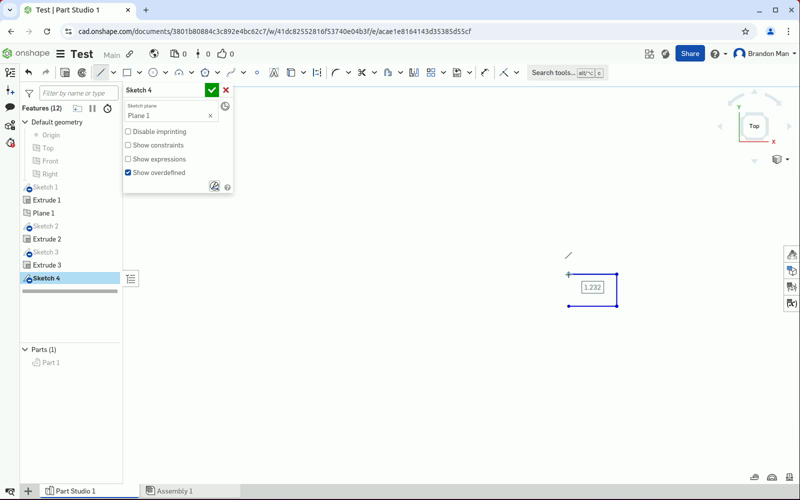
scroll(-6)
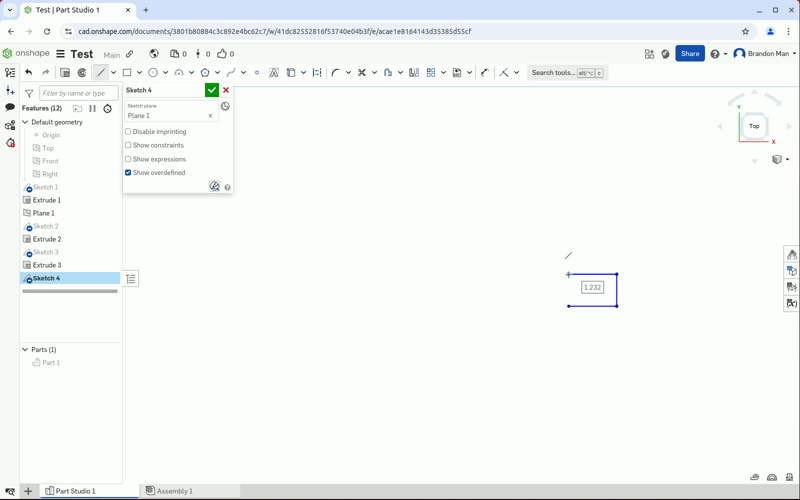
scroll(-6)
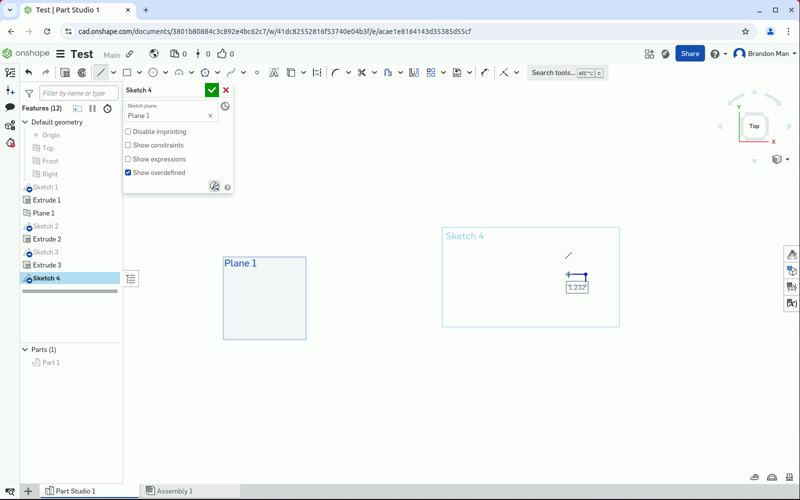
scroll(-6)
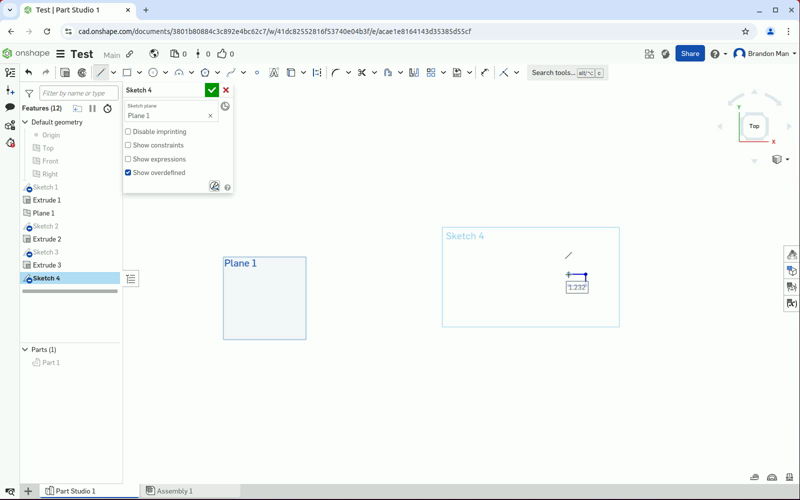
scroll(-6)
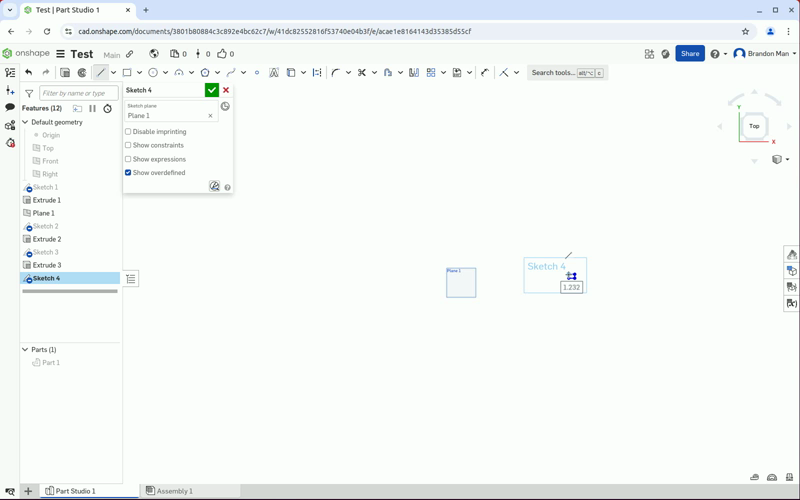
key_up(shift)
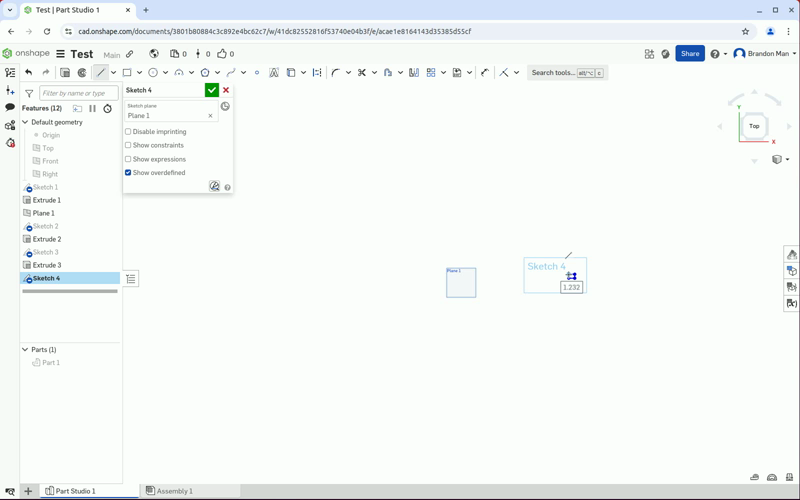
mouse_move(589, 274)
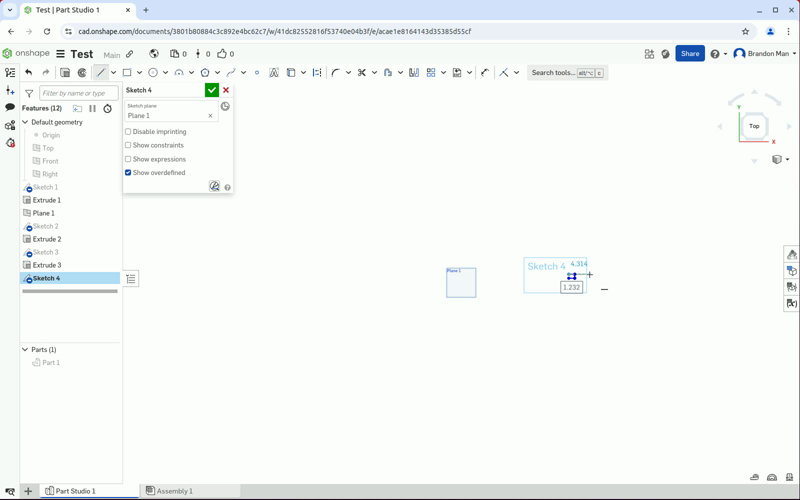
key_down(shift)
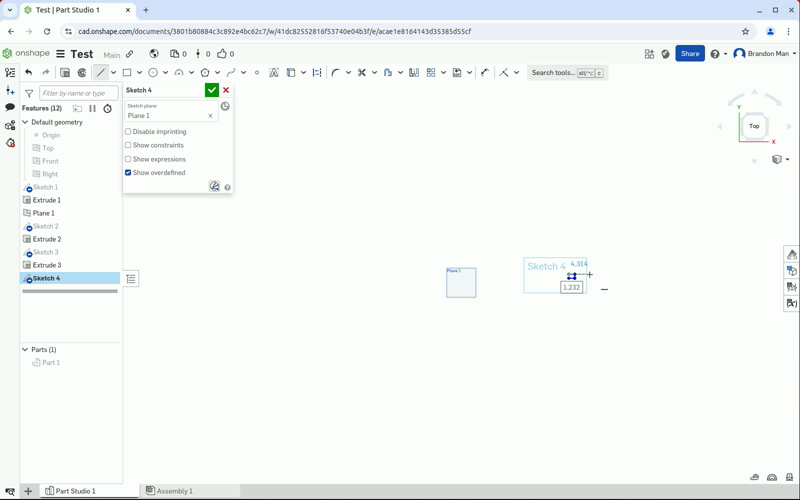
mouse_move(568, 278)
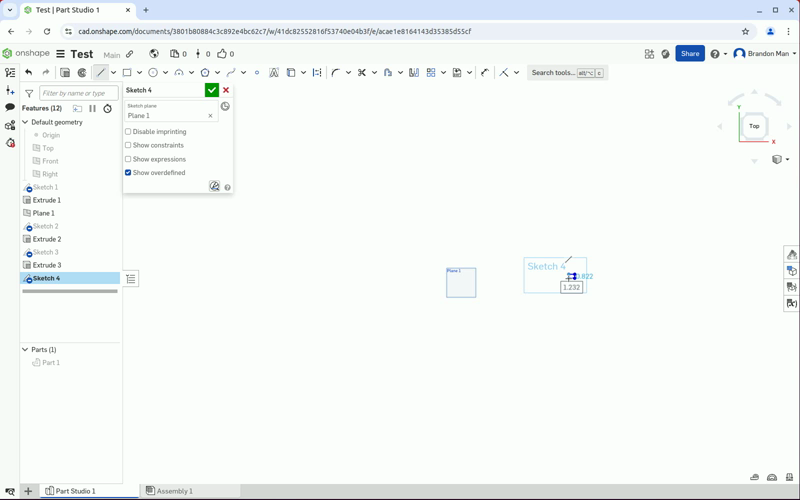
scroll(6)
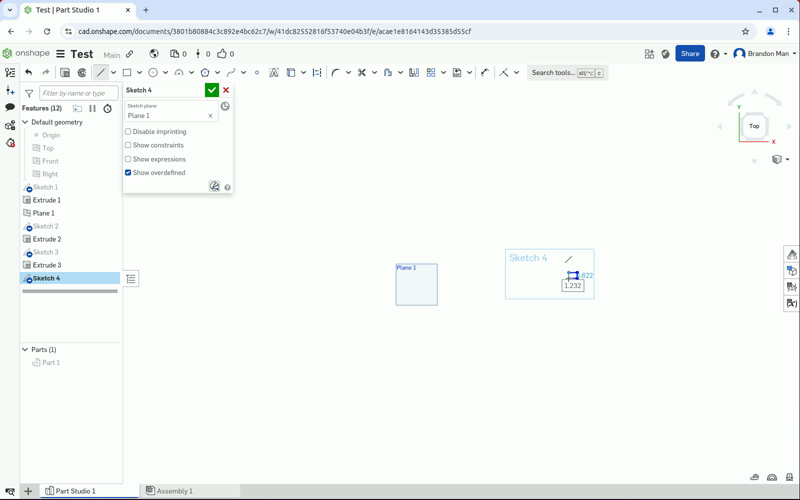
scroll(6)
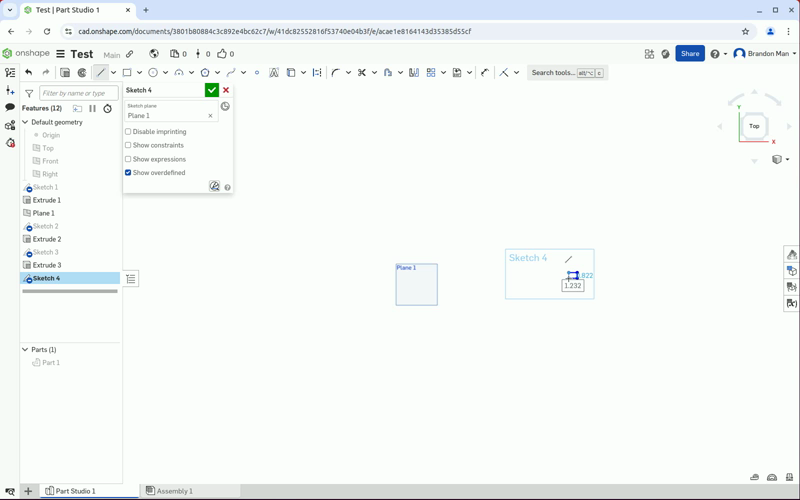
scroll(6)
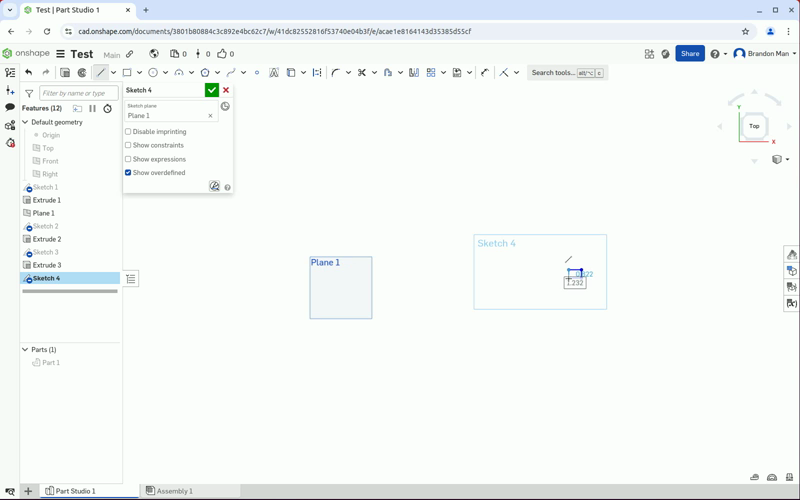
scroll(6)
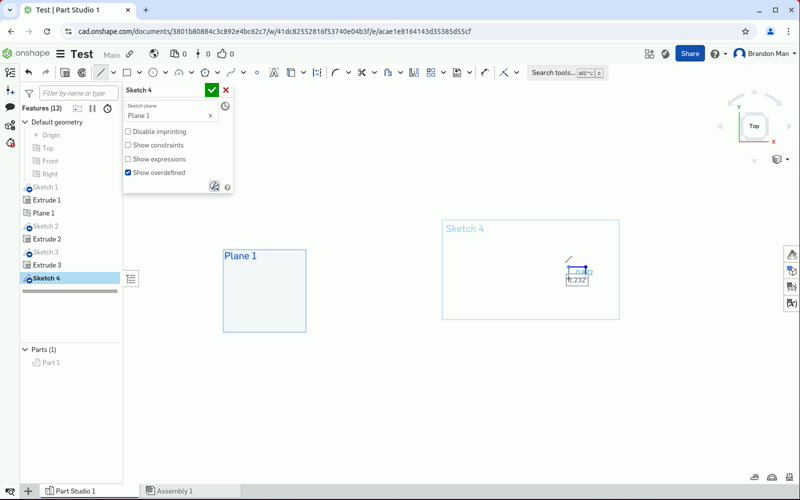
scroll(6)
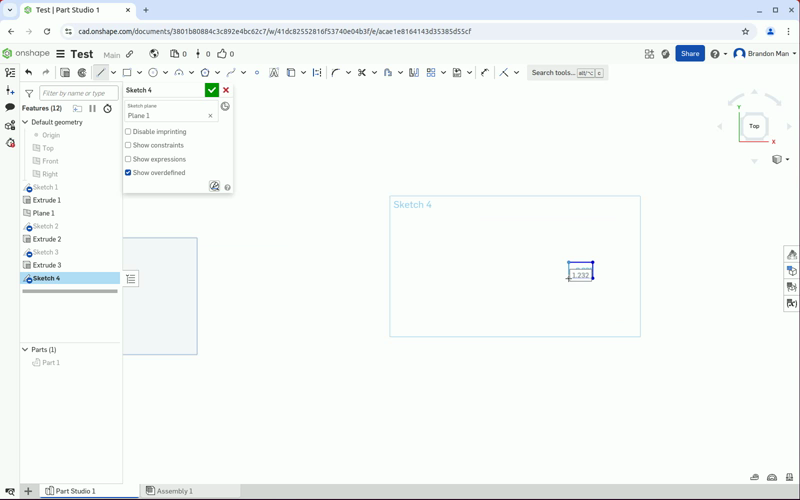
scroll(6)
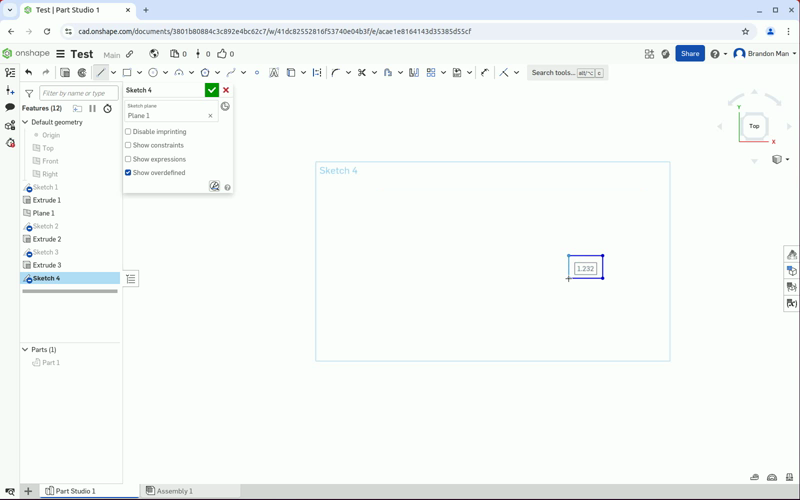
scroll(6)
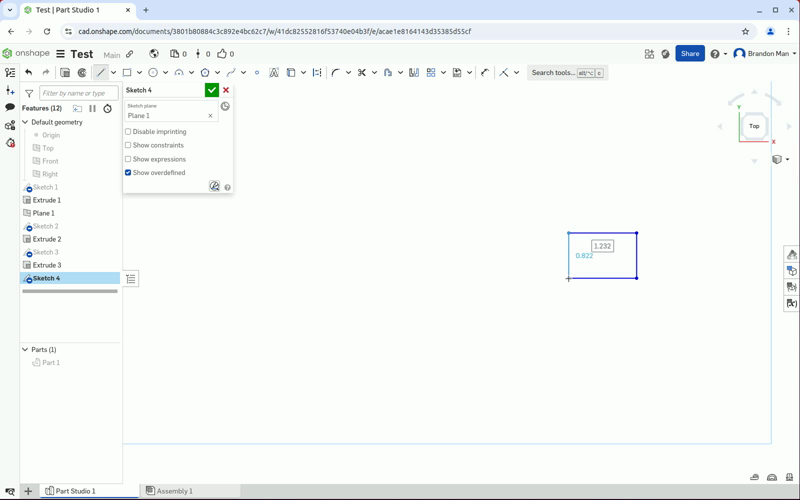
key_up(shift)
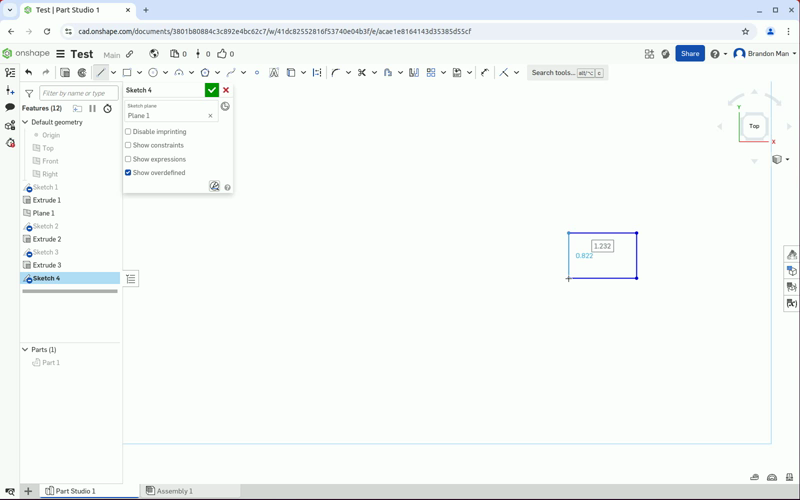
click(568, 278)
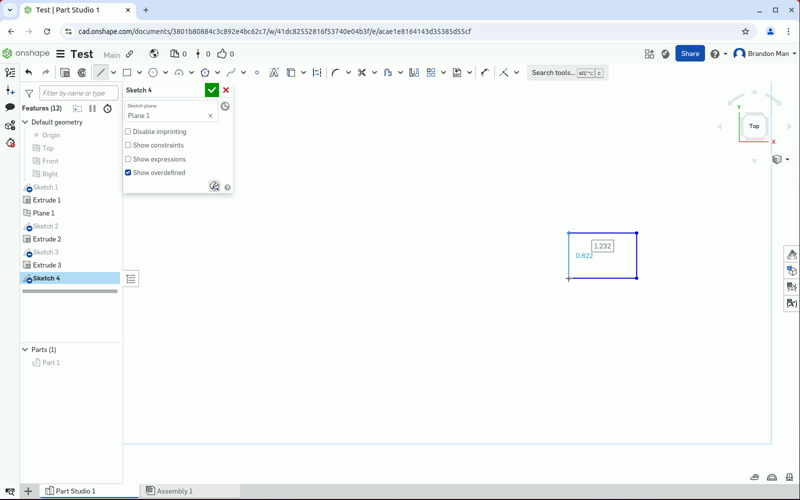
scroll(-6)
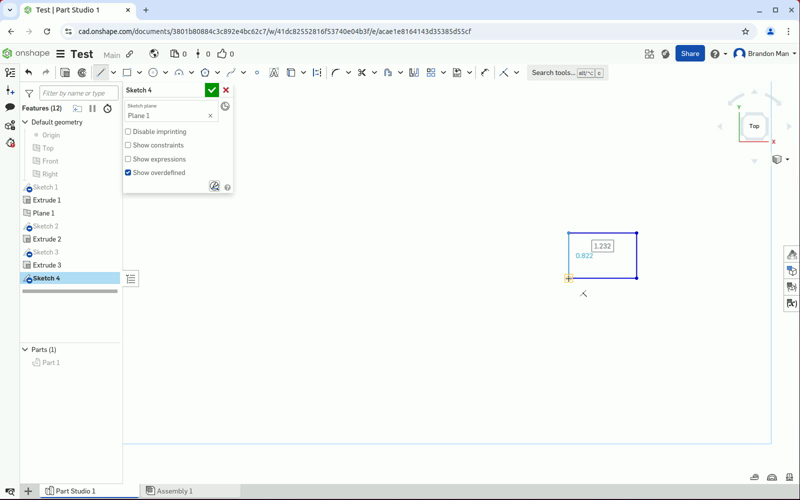
scroll(-6)
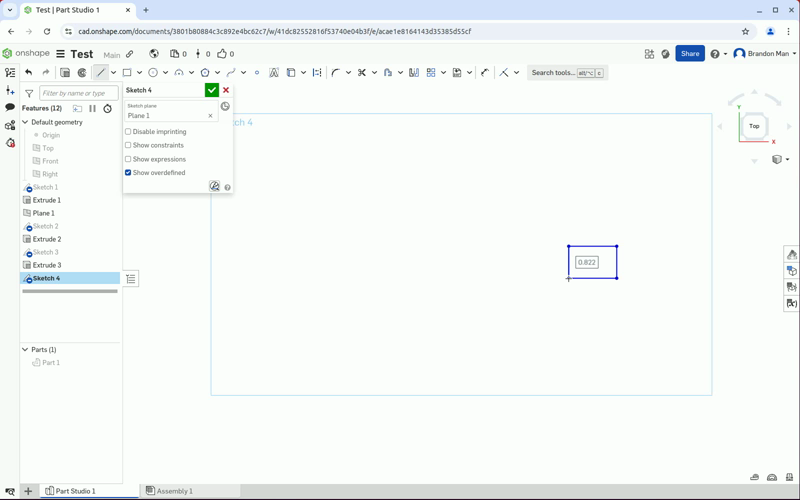
scroll(-6)
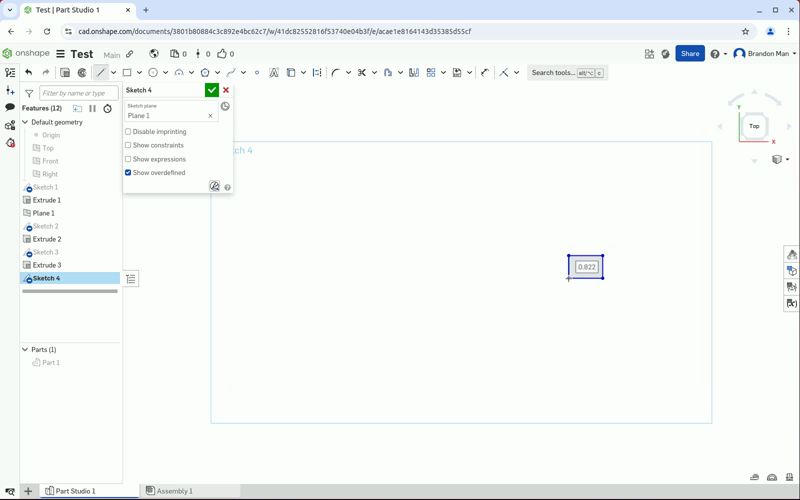
scroll(-6)
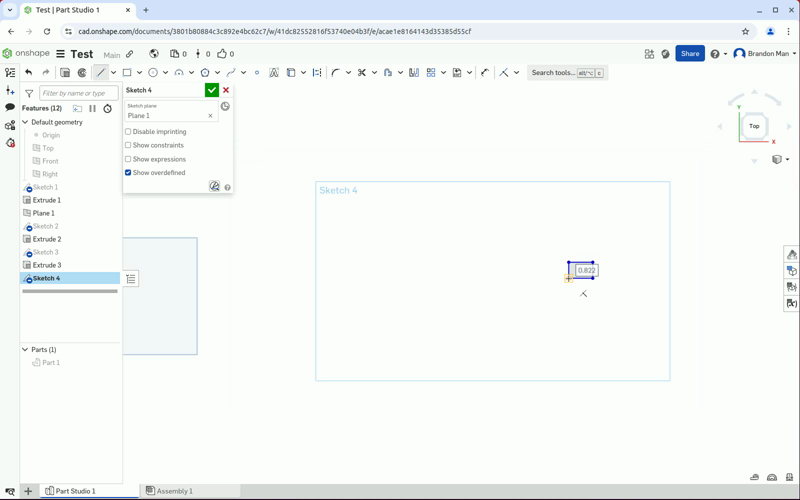
scroll(-6)
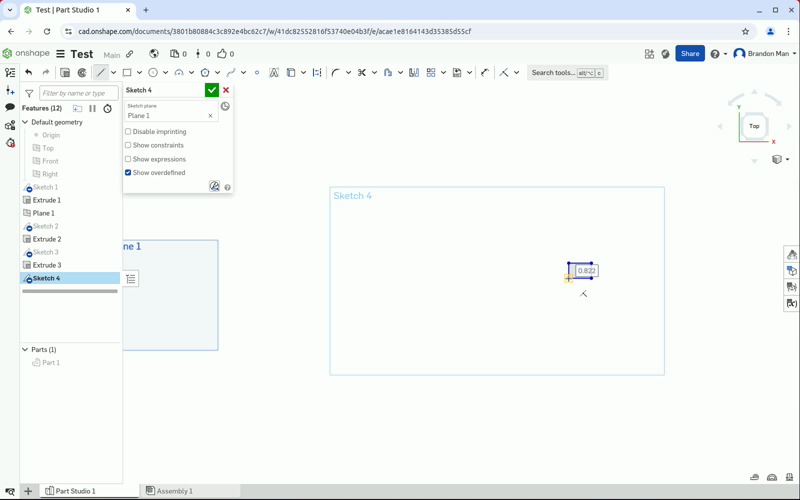
scroll(-6)
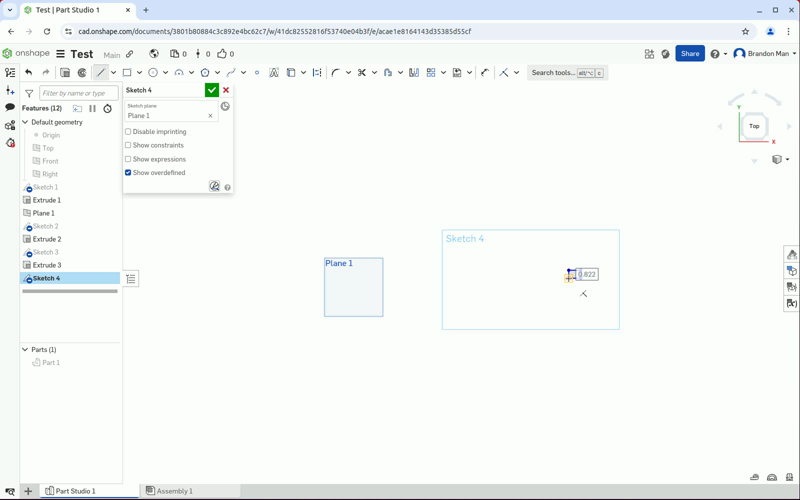
scroll(-6)
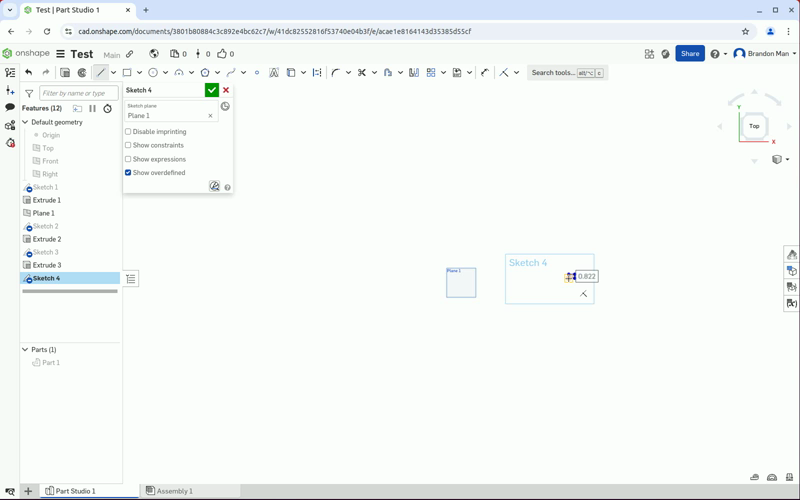
key(esc)
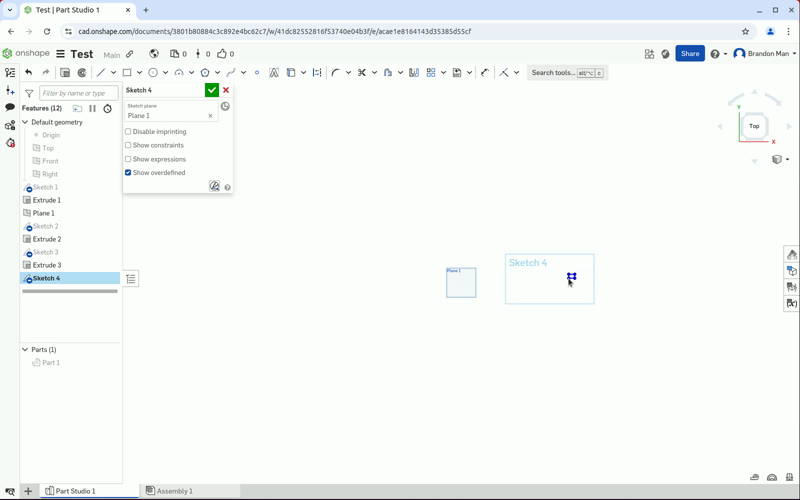
mouse_move(571, 274)
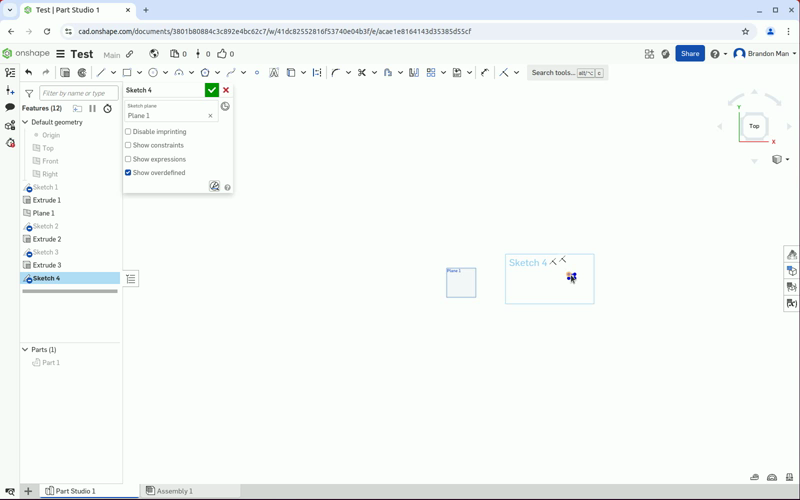
scroll(6)
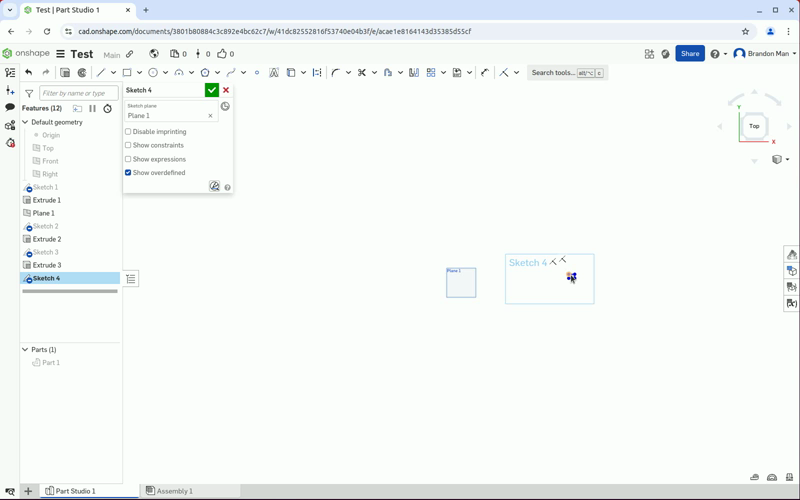
scroll(6)
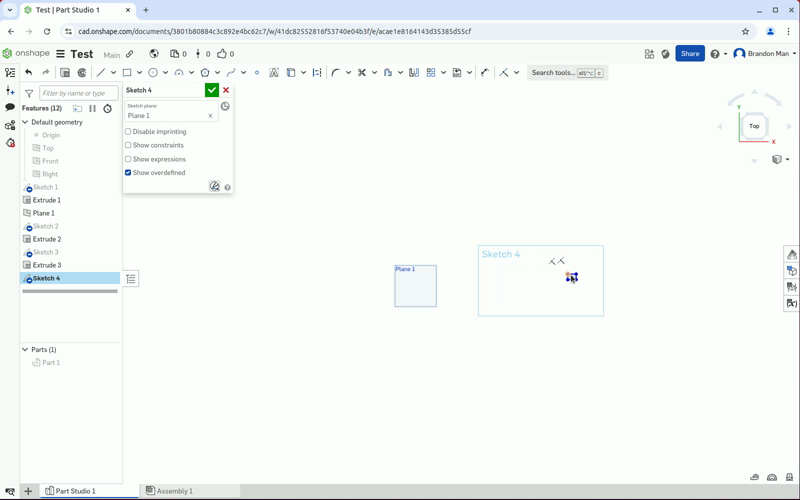
scroll(6)
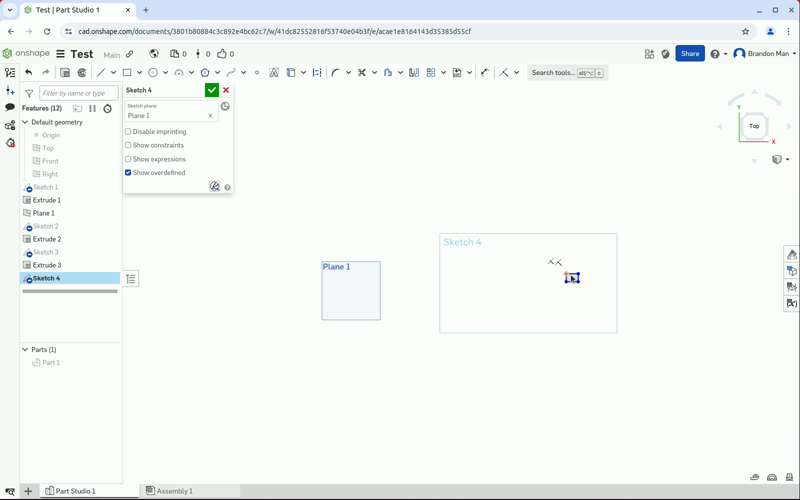
scroll(6)
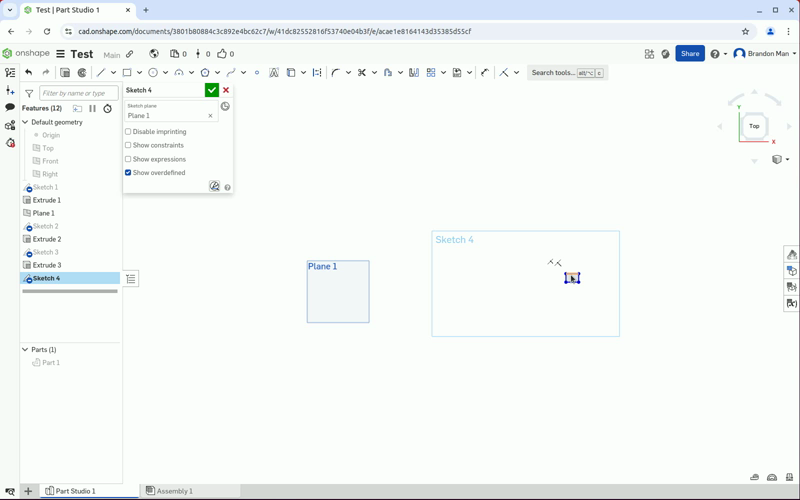
scroll(6)
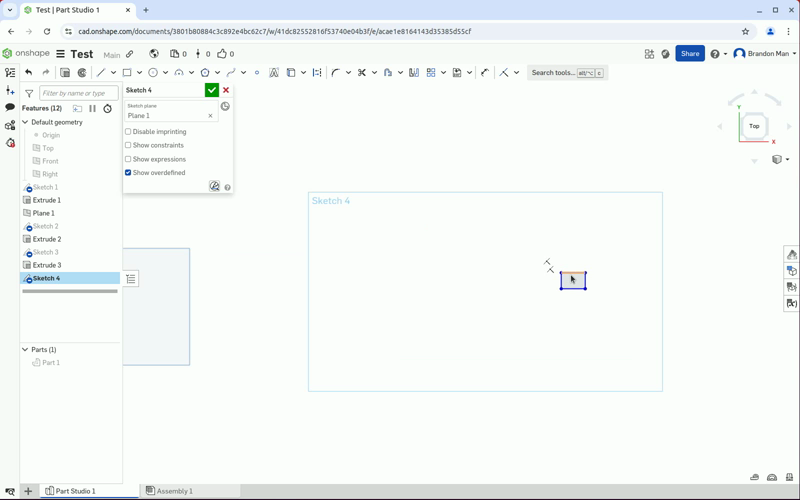
scroll(6)
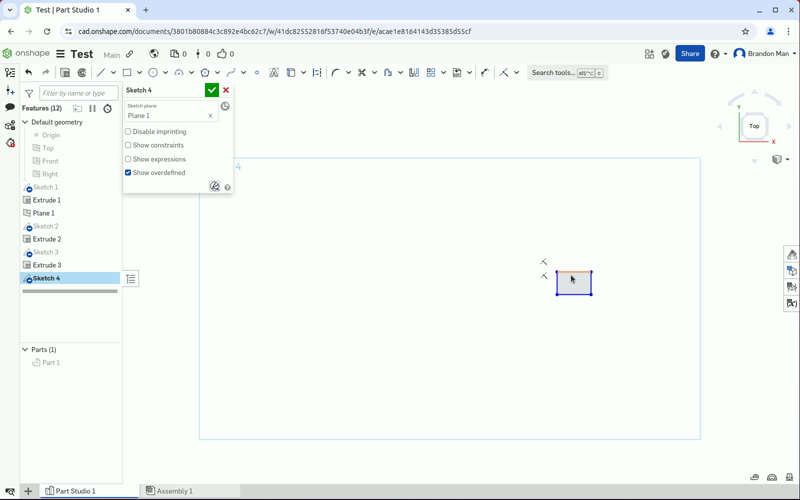
scroll(6)
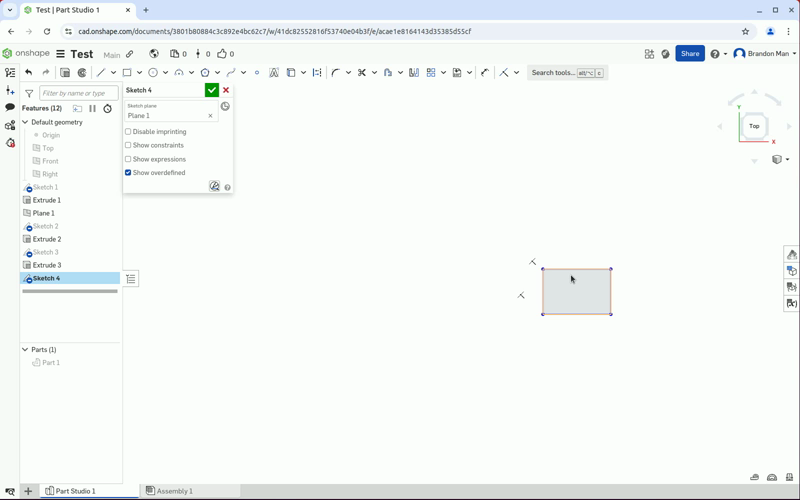
click(571, 274)
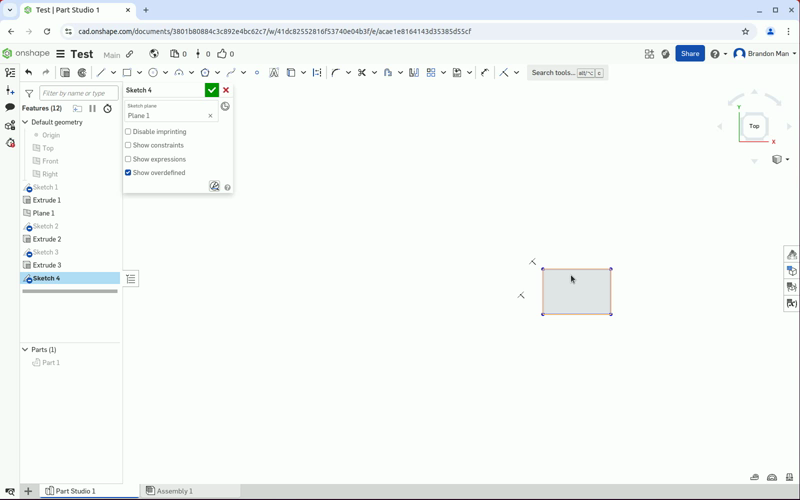
scroll(-6)
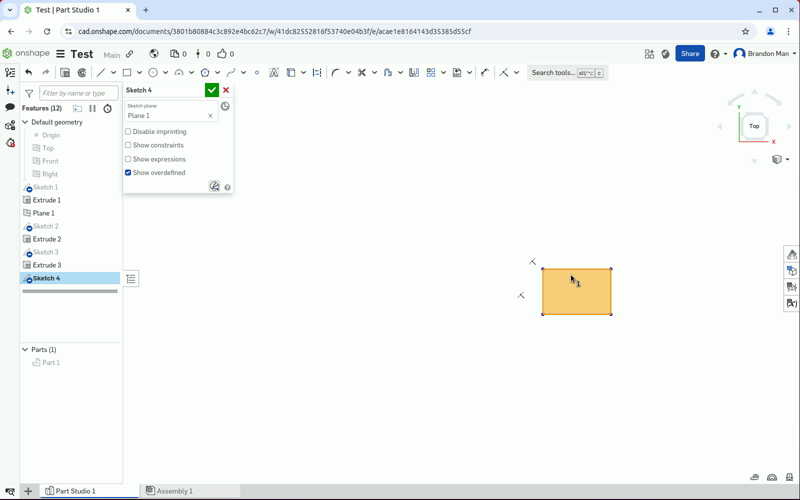
scroll(-6)
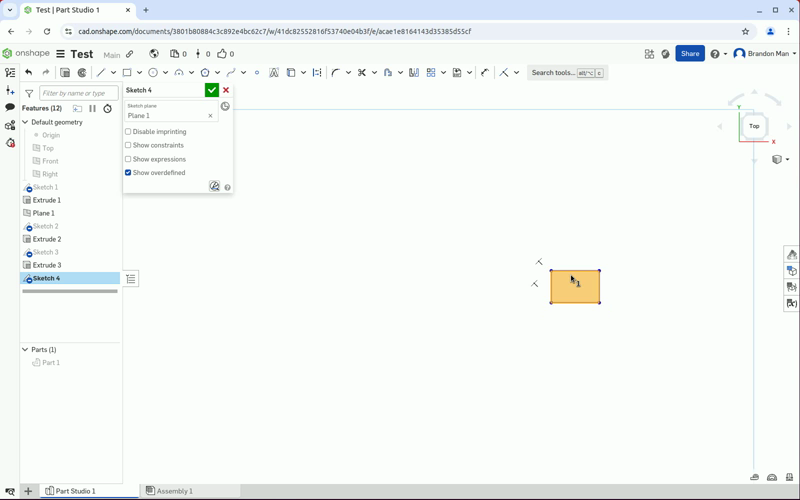
scroll(-6)
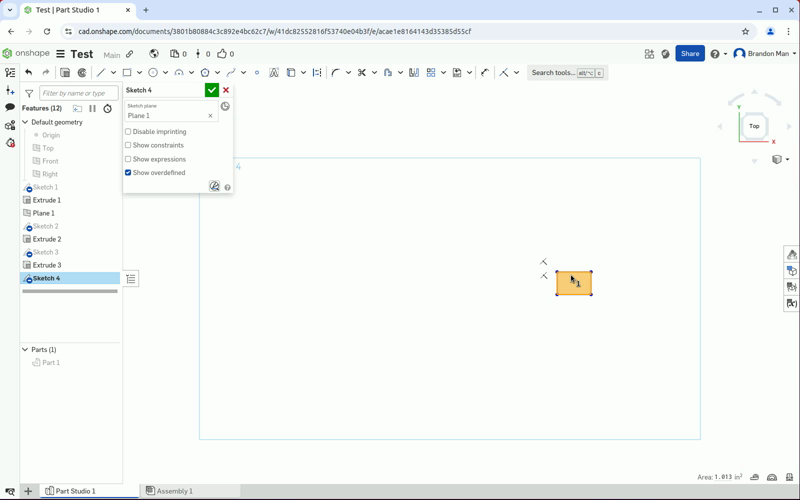
scroll(-6)
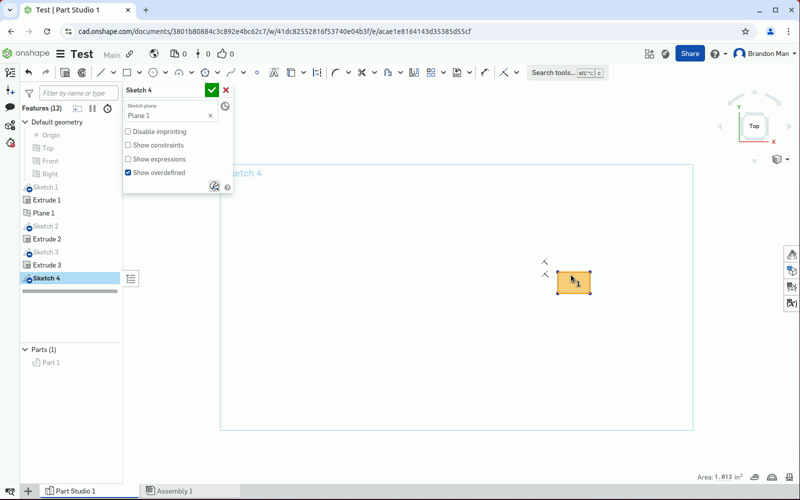
scroll(-6)
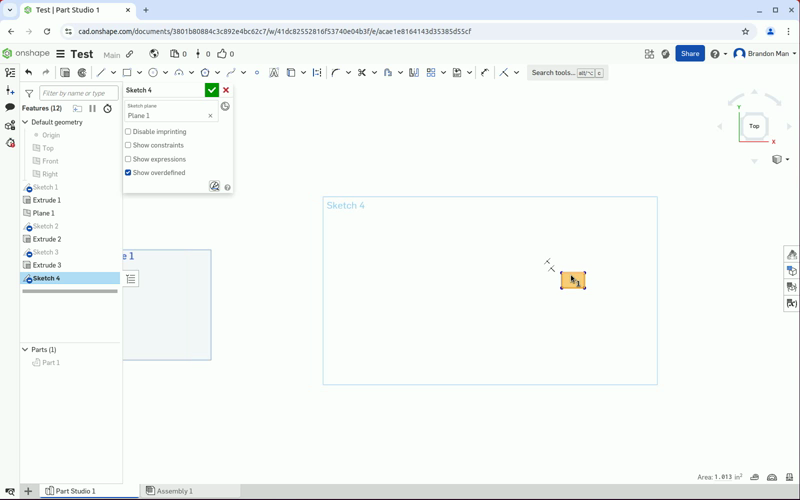
scroll(-6)
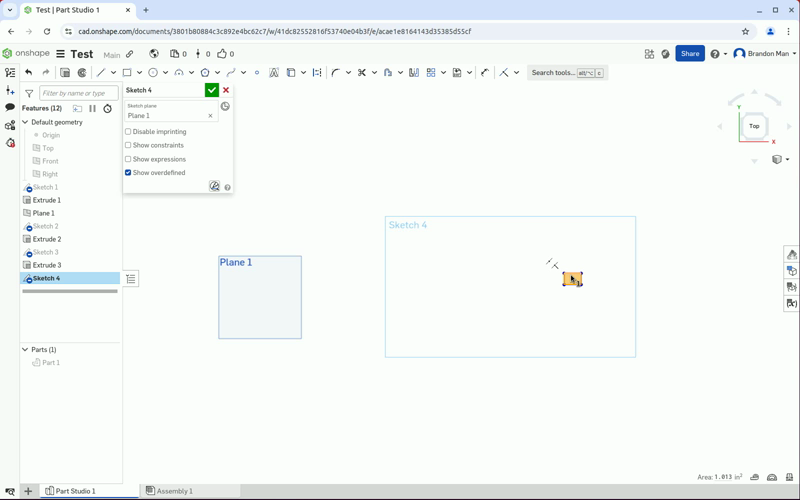
scroll(-6)
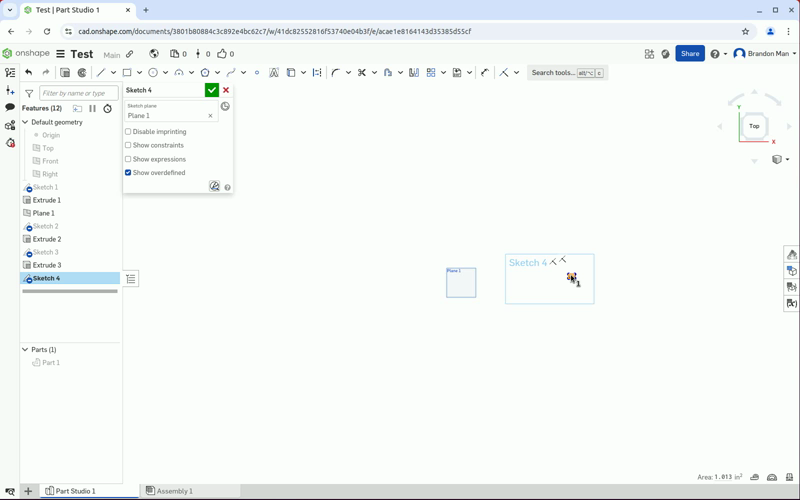
mouse_move(73, 352)
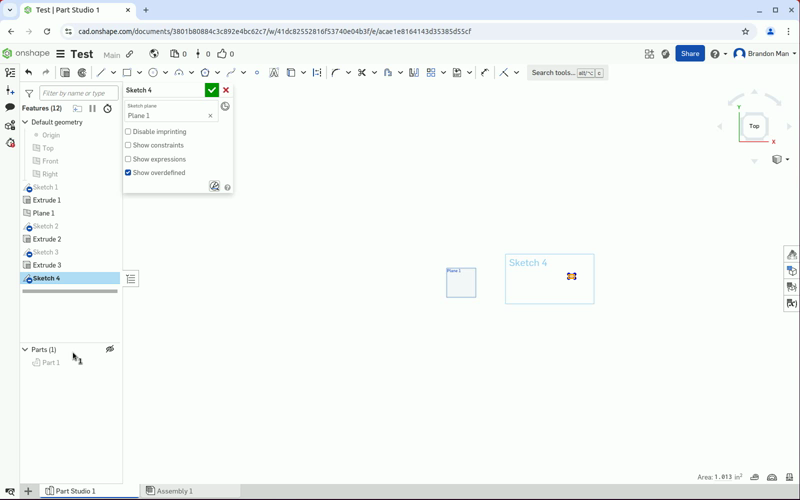
key(shift+y)
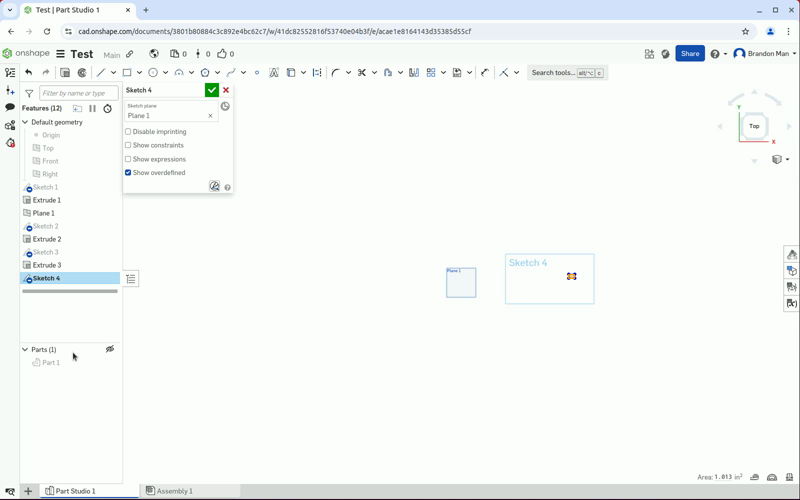
key(shift+e)
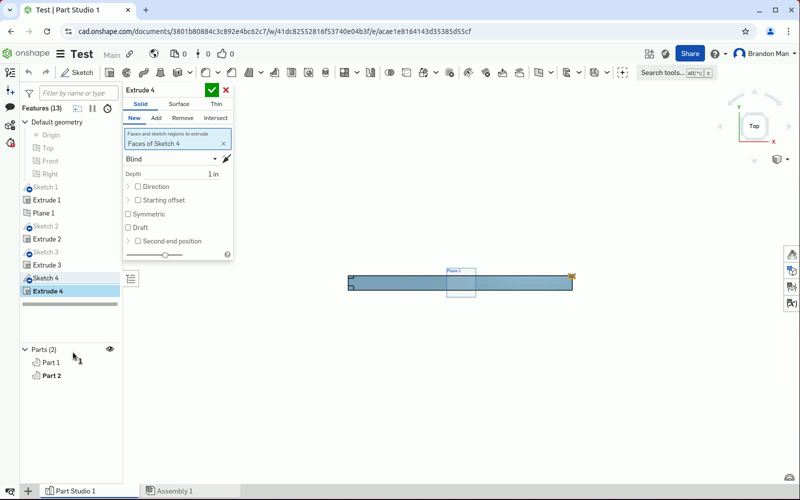
mouse_move(143, 106)
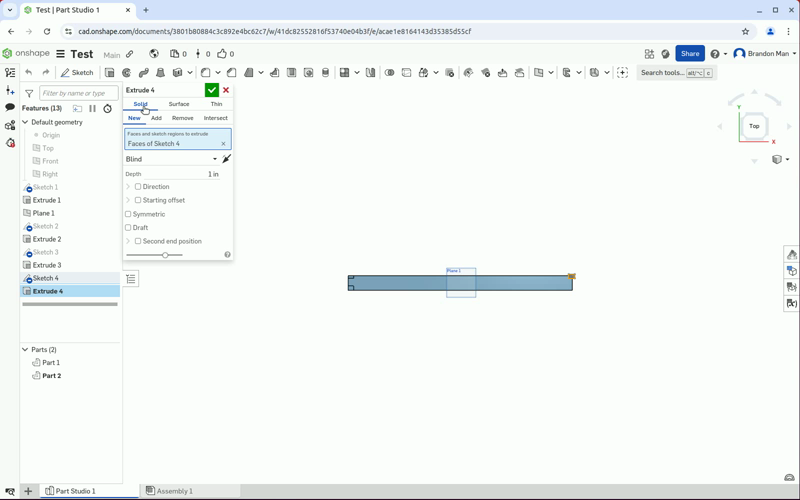
click(143, 106)
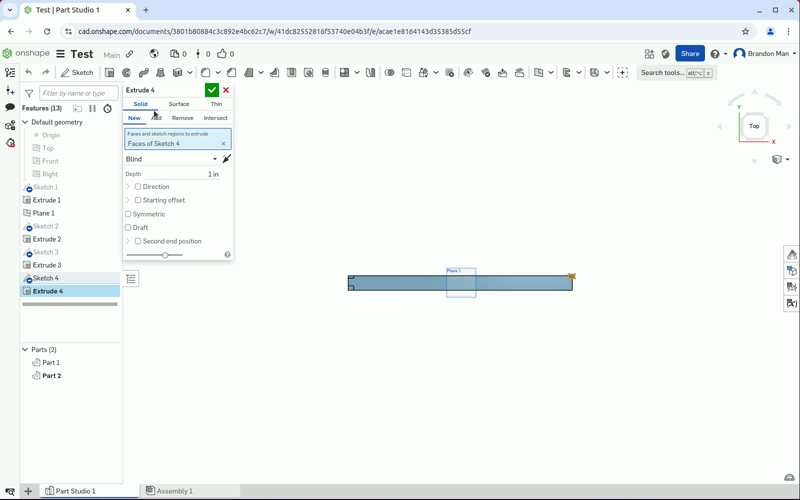
mouse_move(186, 120)
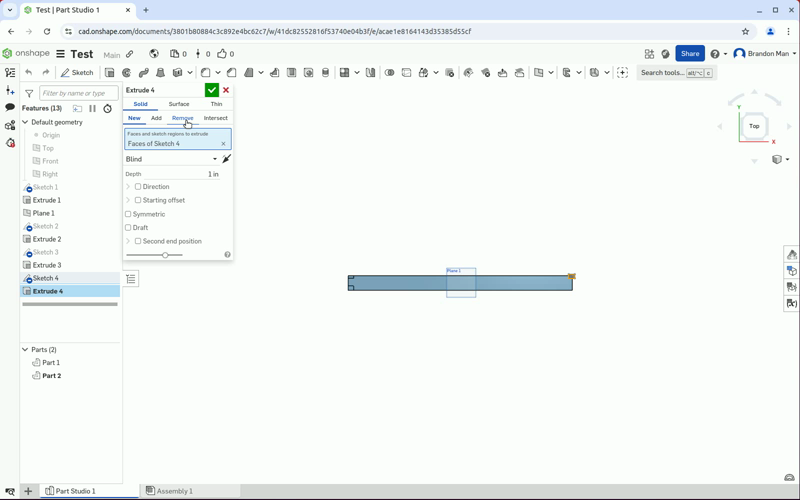
click(186, 120)
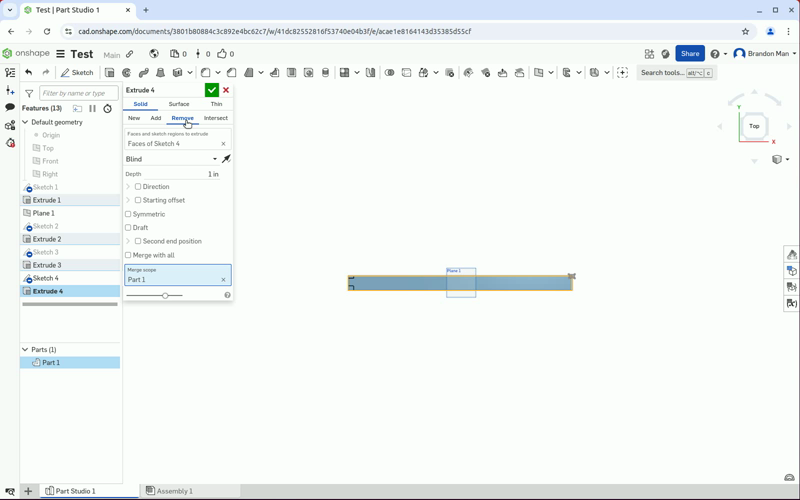
key(tab, 4)
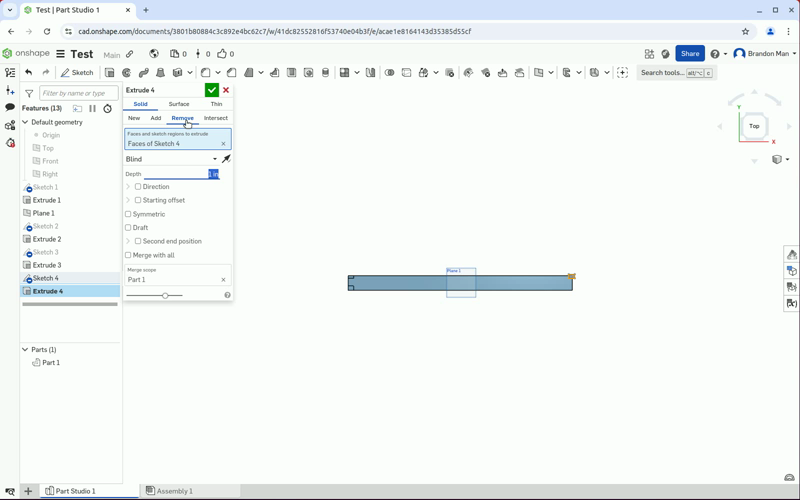
text(0.963)
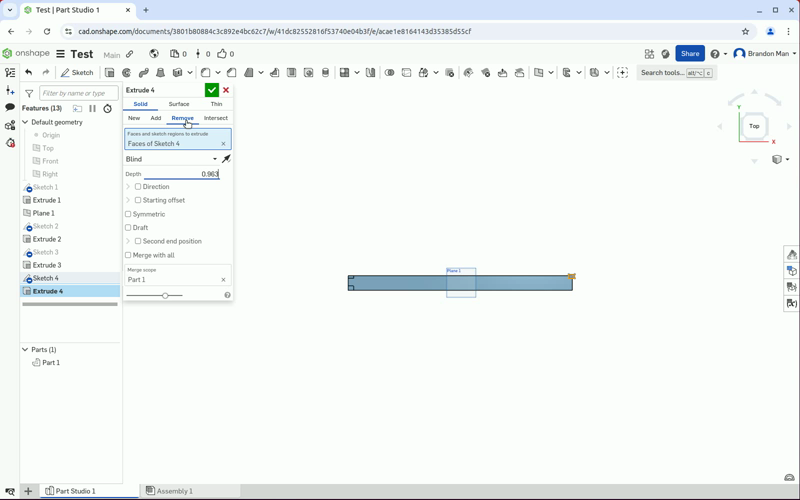
key(tab, 6)
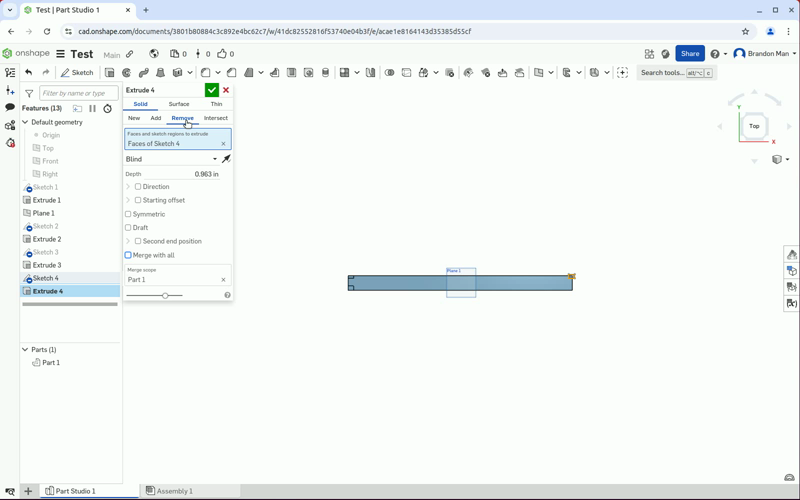
key(space)
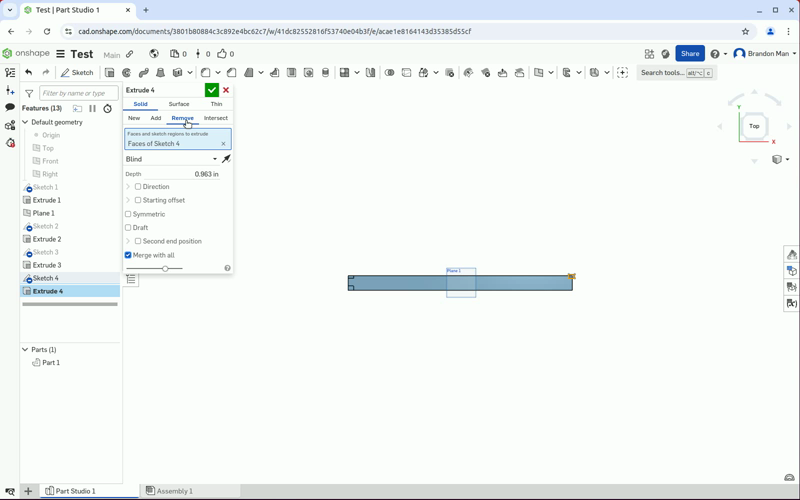
key(enter)
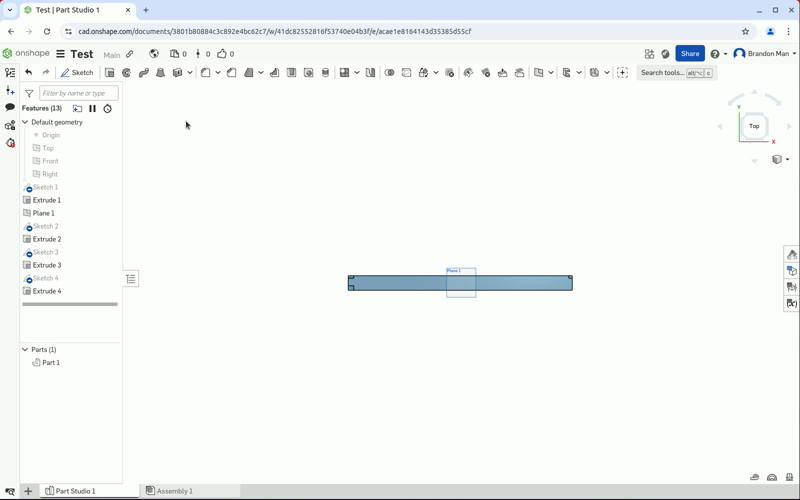
key(shift+h)
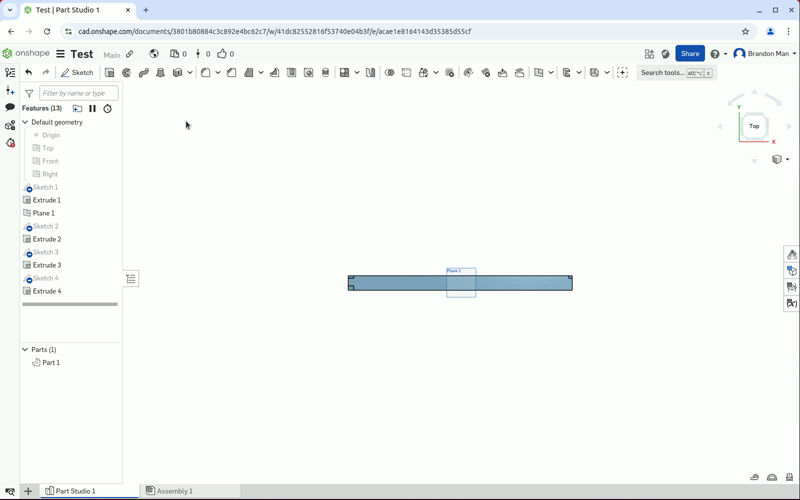
key(shift+h)
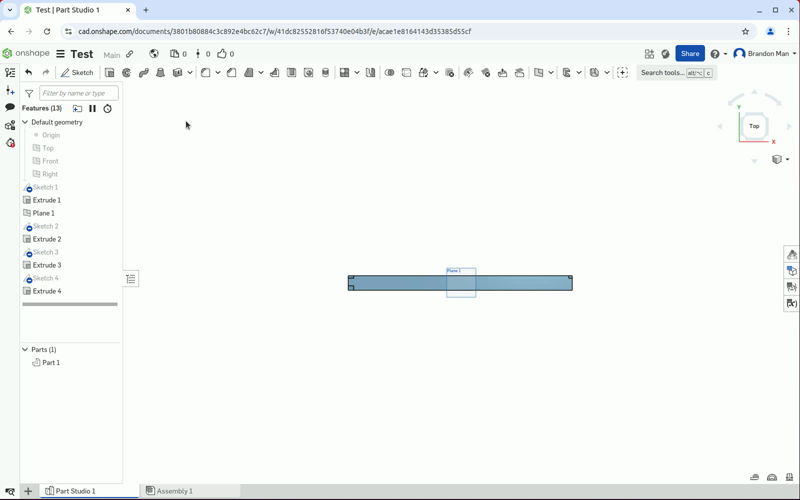
mouse_move(73, 189)
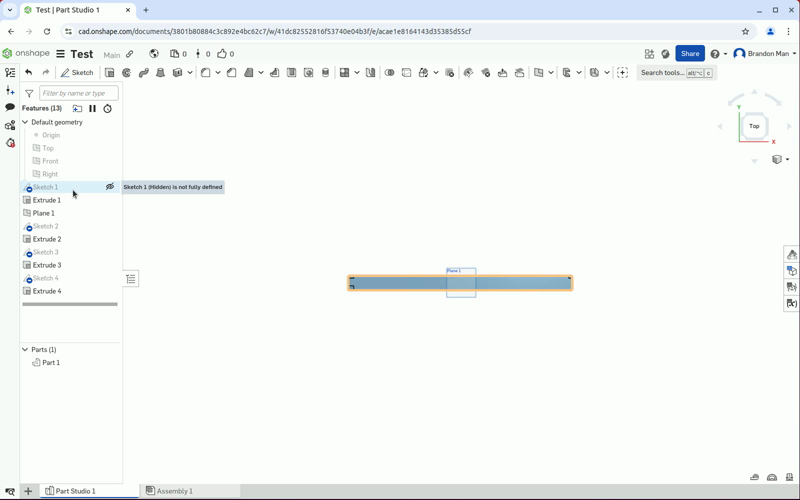
click(73, 189)
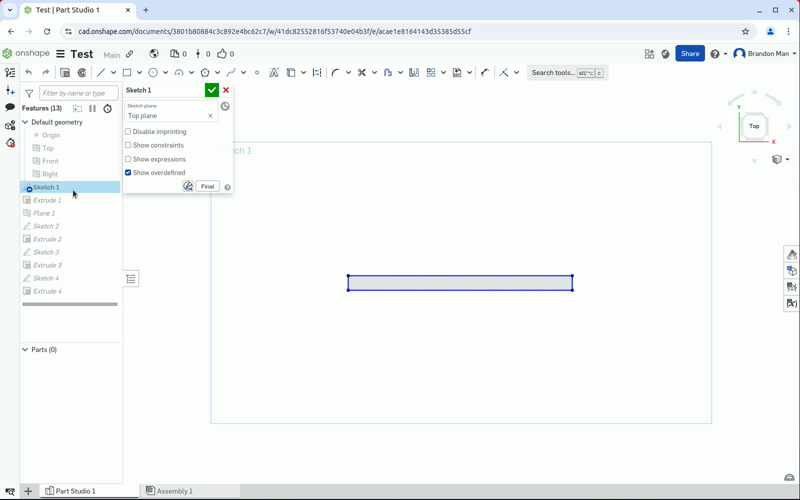
mouse_move(229, 92)
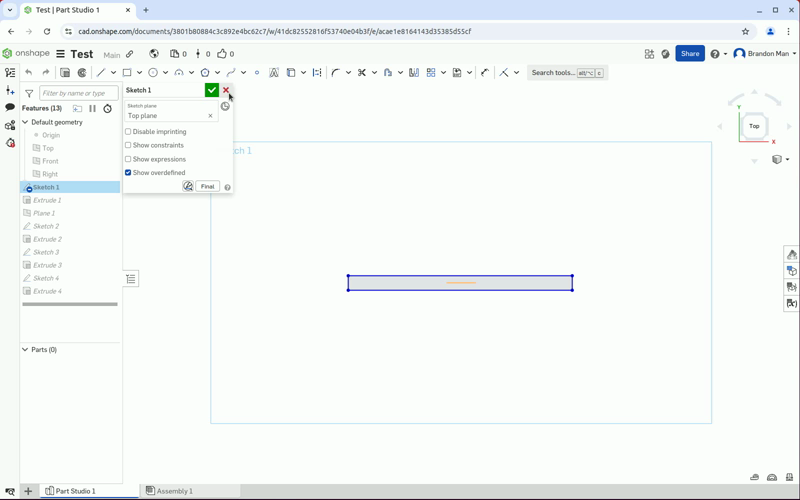
click(229, 92)
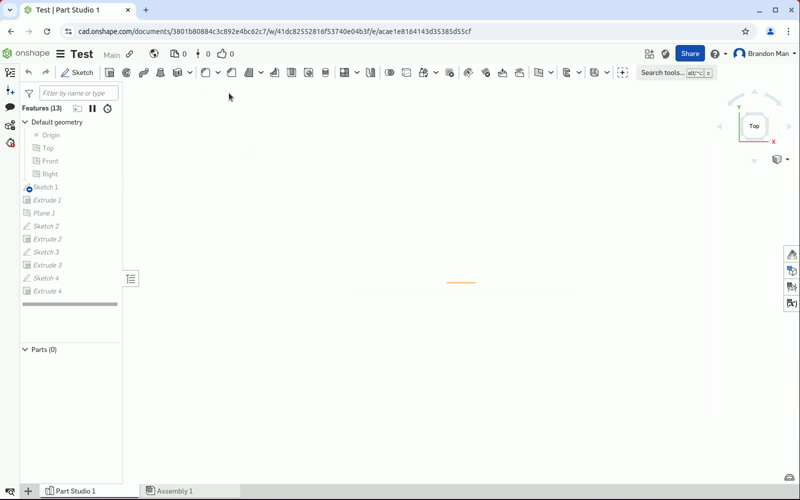
key(shift+s)
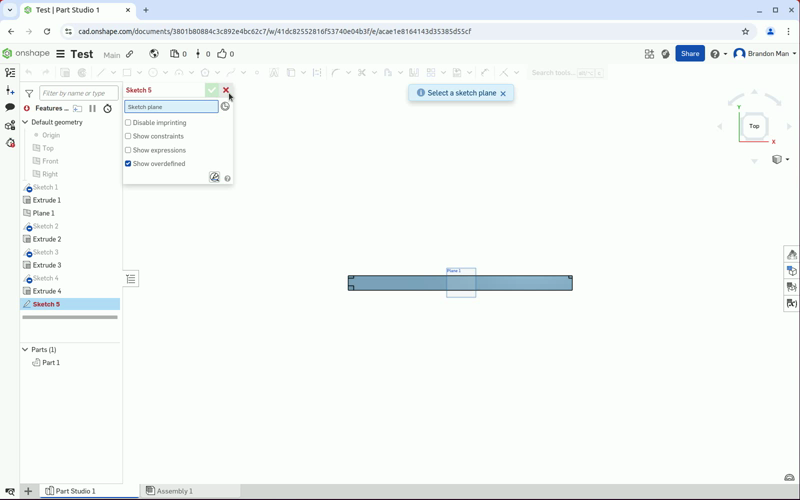
mouse_move(73, 215)
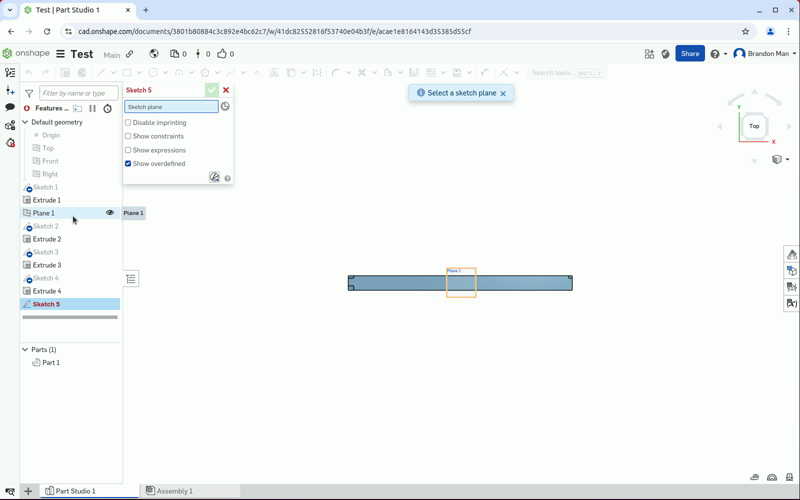
click(73, 215)
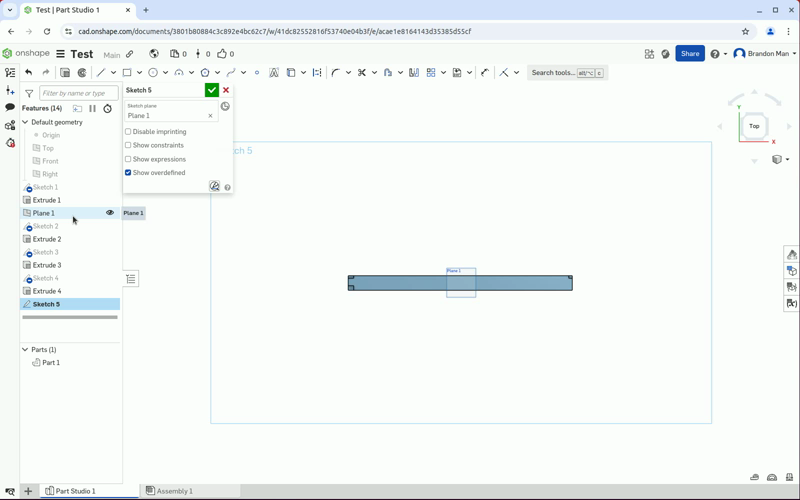
mouse_move(73, 352)
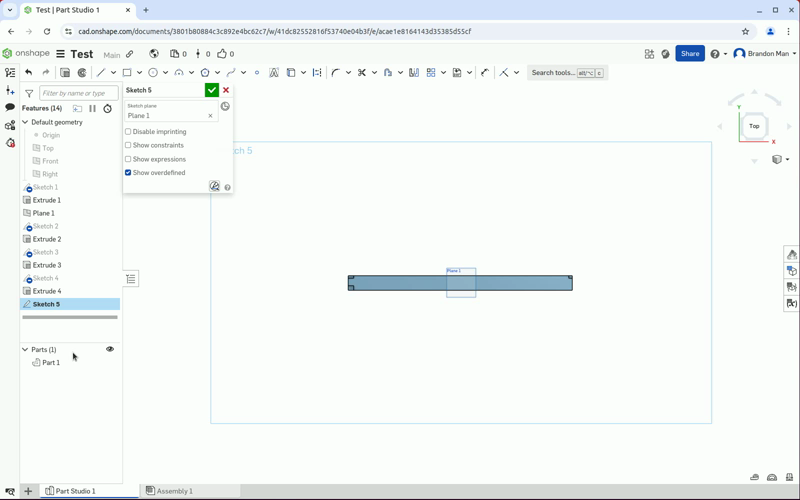
key(y)
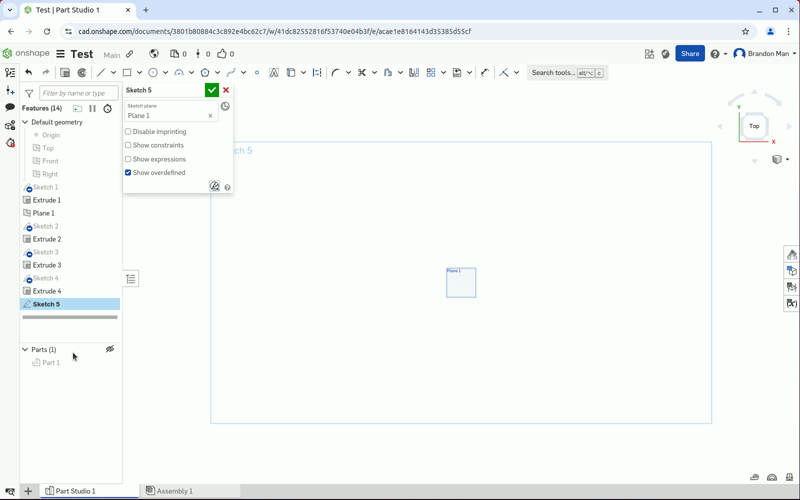
key(l)
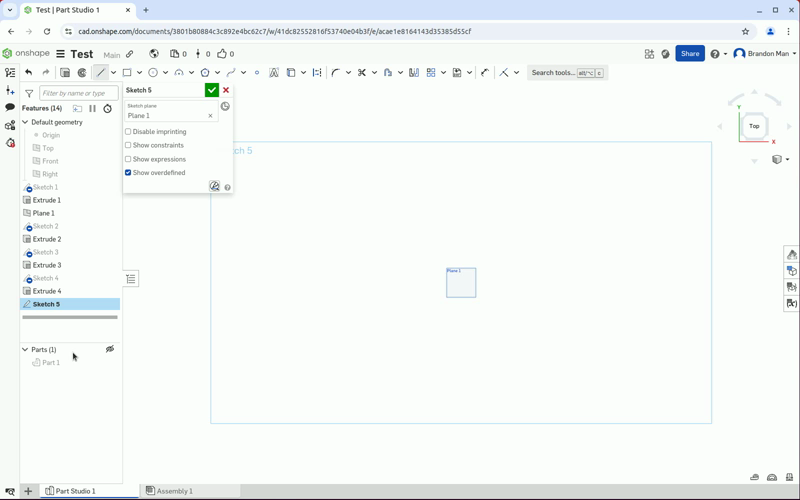
key_down(shift)
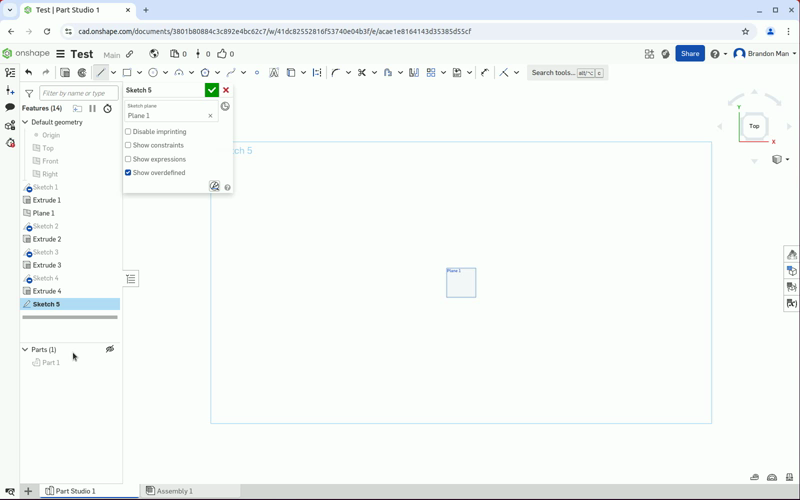
mouse_move(568, 290)
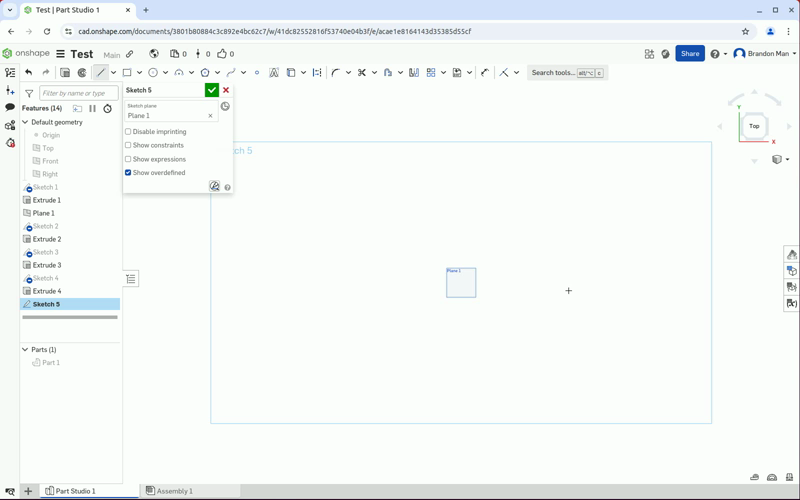
click(568, 290)
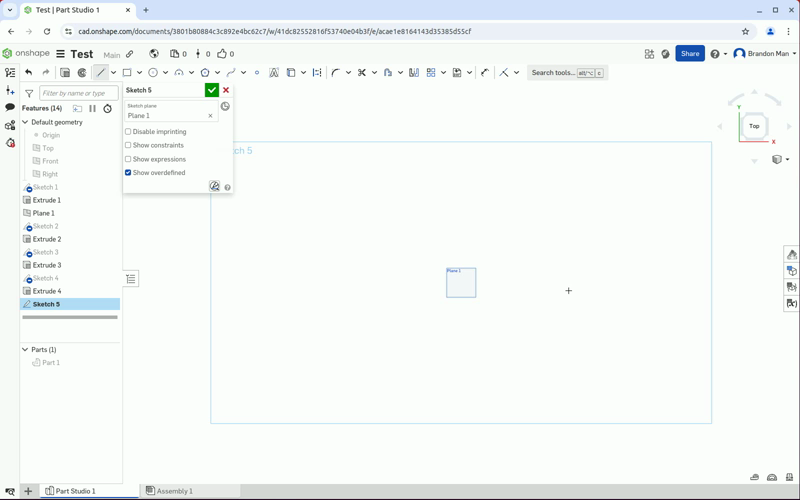
key_up(shift)
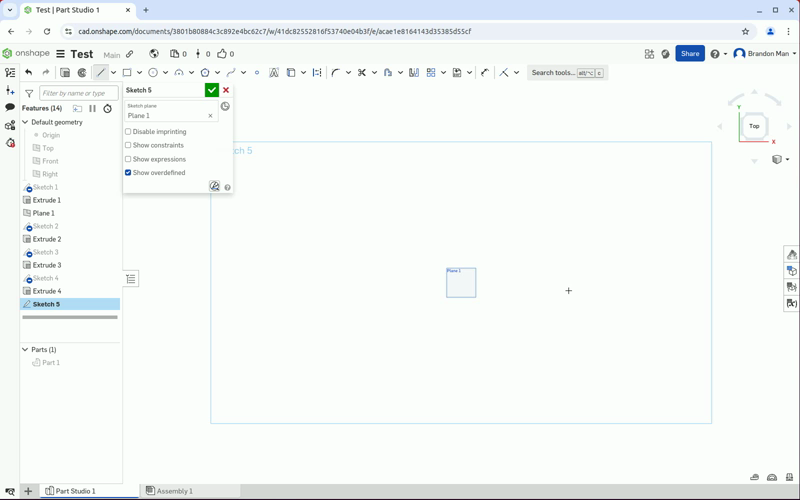
key_down(shift)
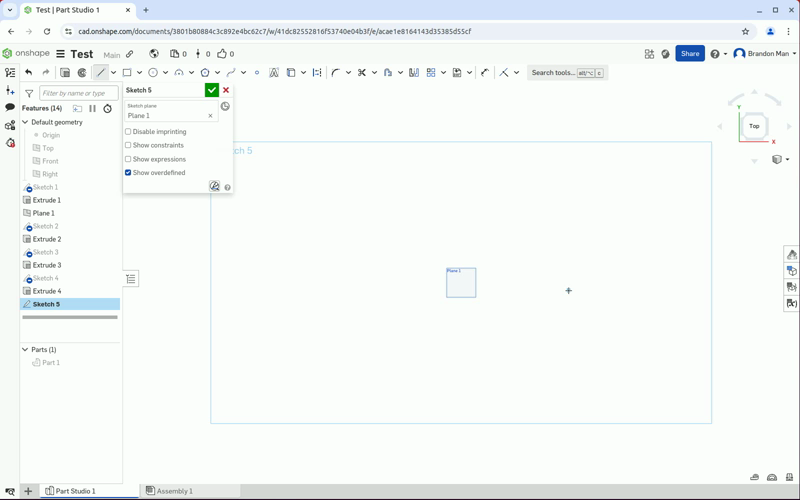
mouse_move(589, 290)
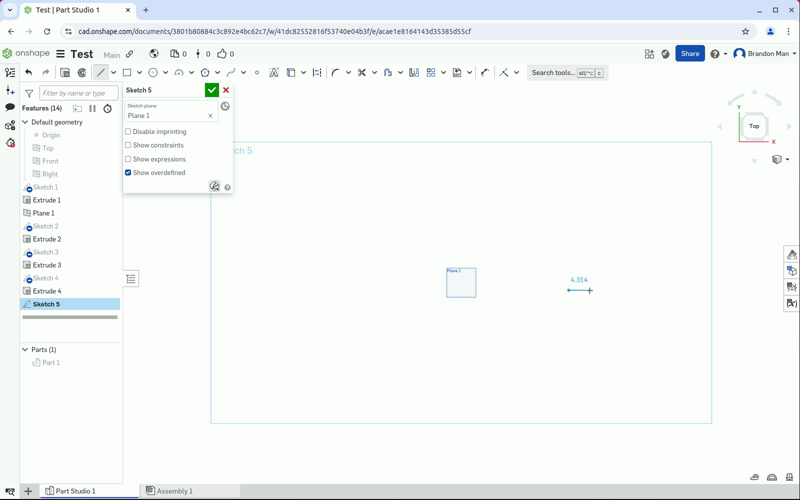
mouse_move(574, 290)
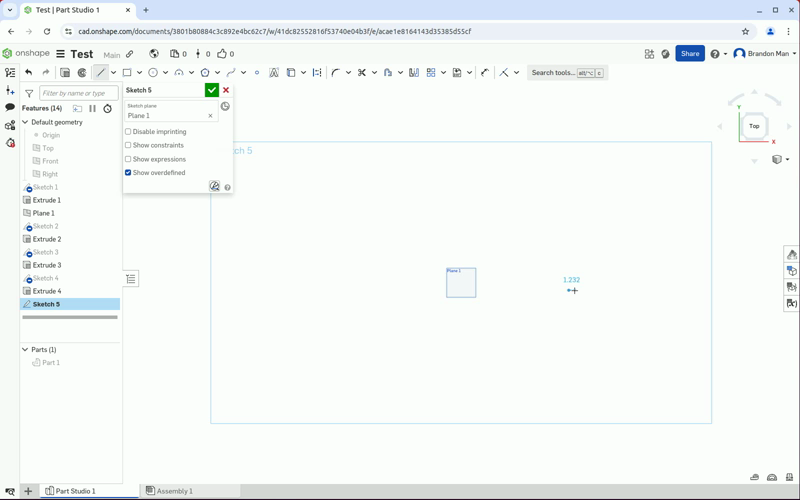
scroll(6)
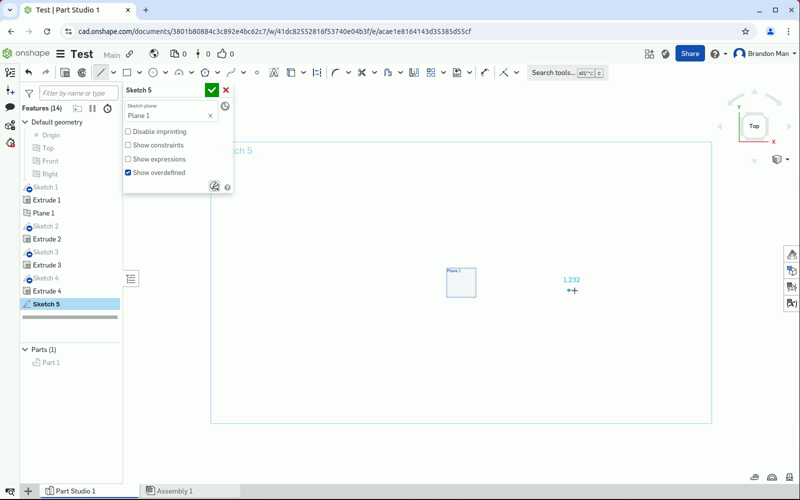
scroll(6)
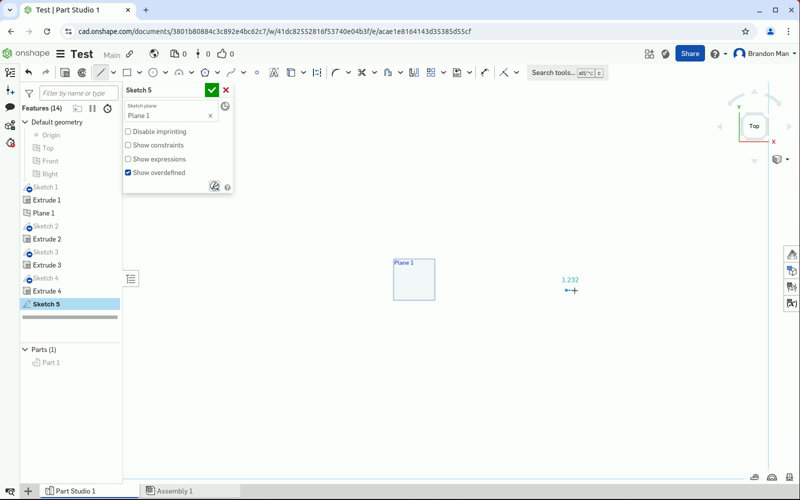
scroll(6)
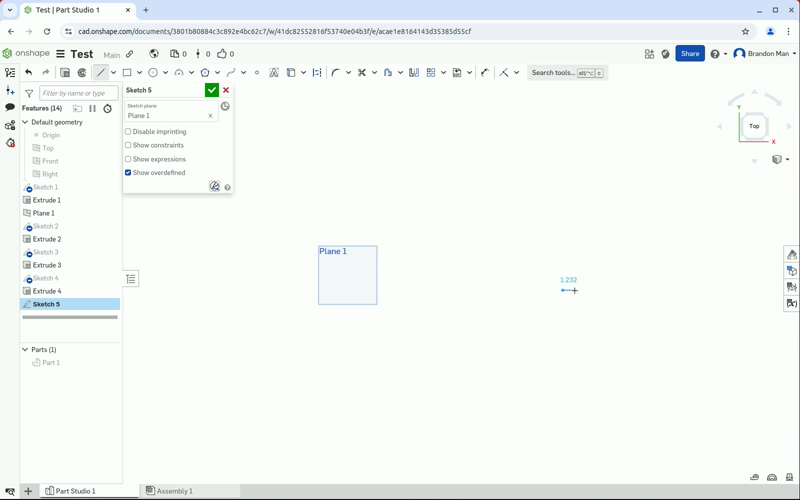
scroll(6)
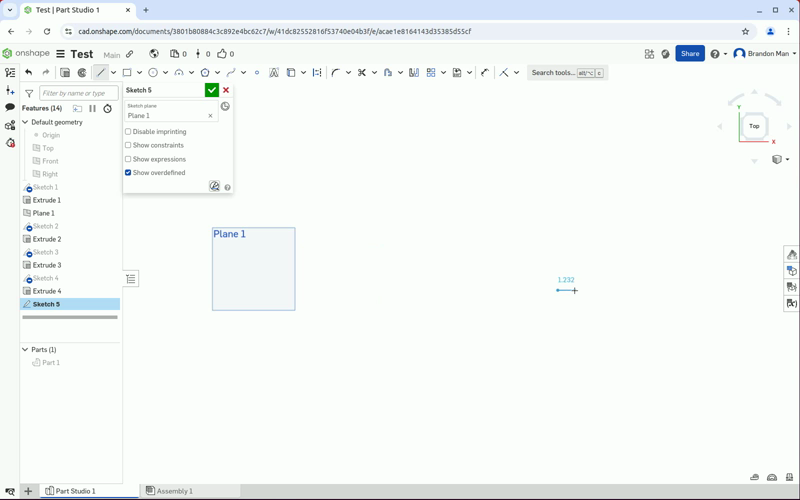
scroll(6)
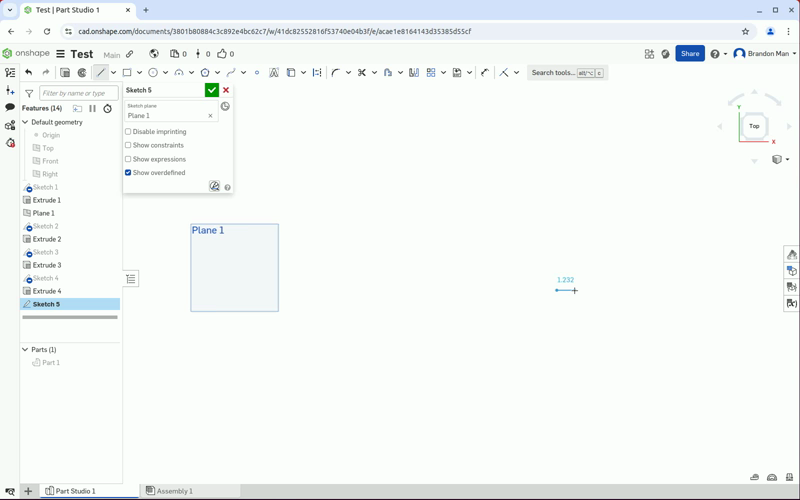
scroll(6)
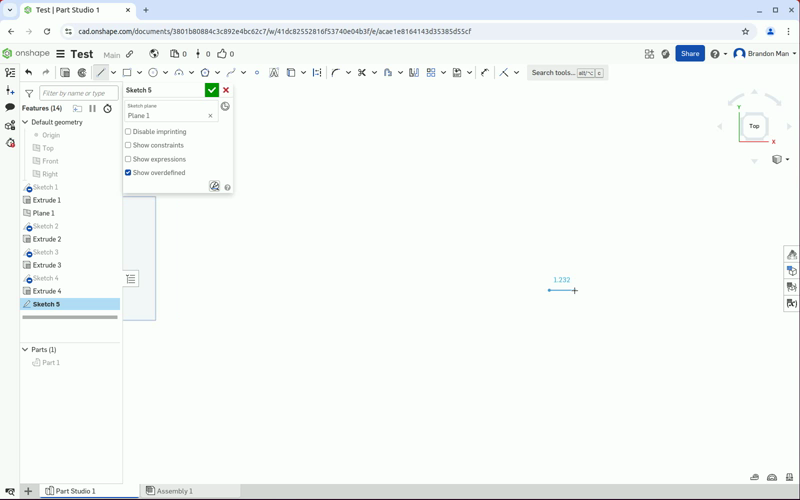
scroll(6)
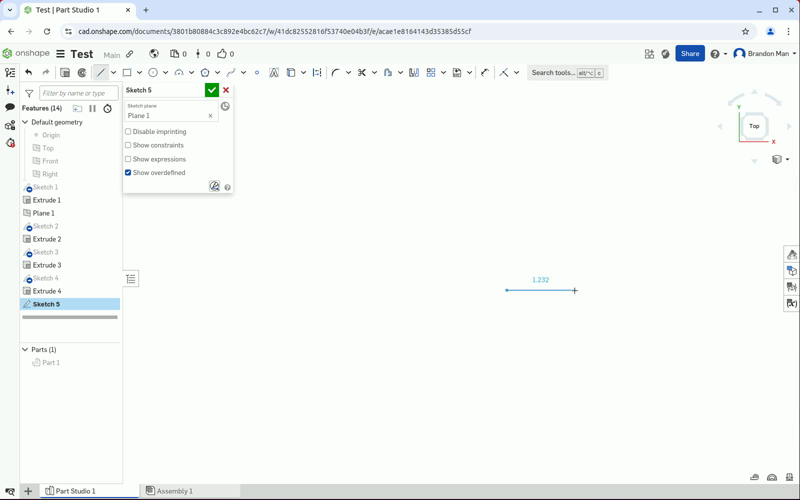
click(574, 290)
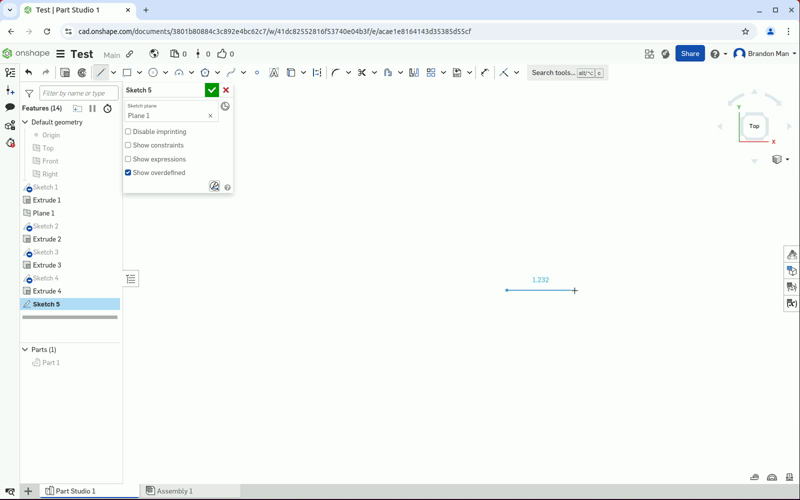
scroll(-6)
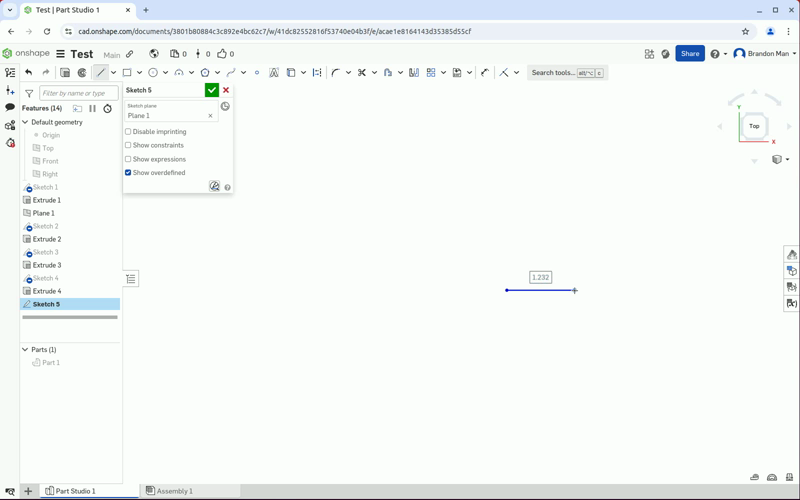
scroll(-6)
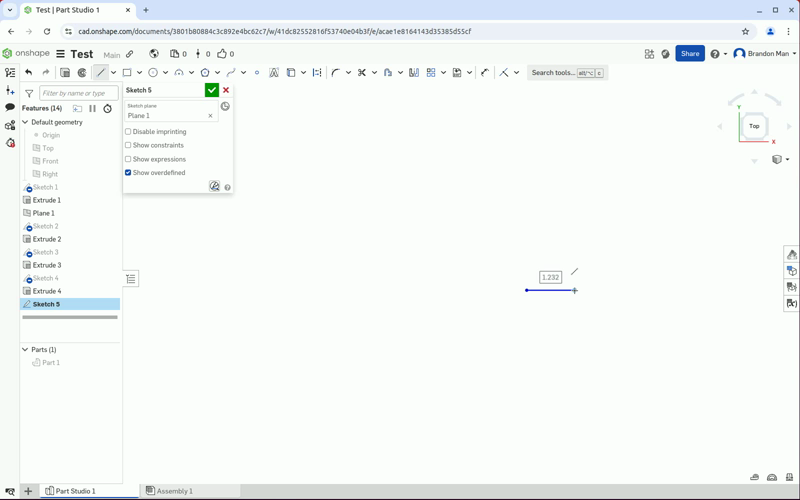
scroll(-6)
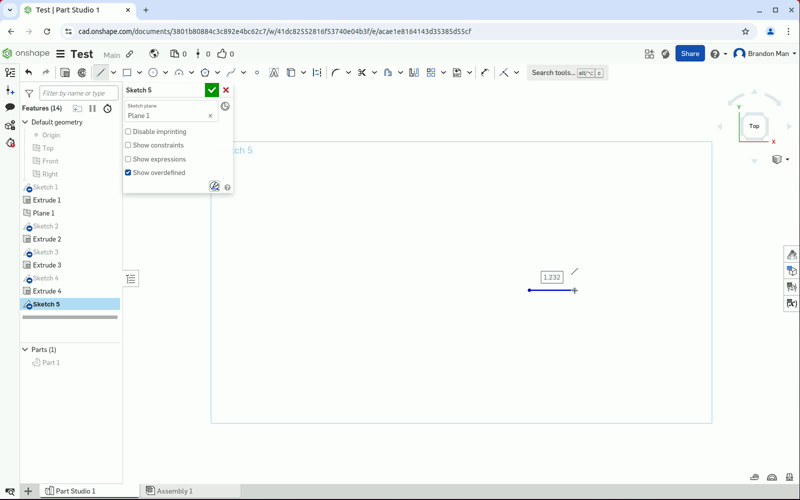
scroll(-6)
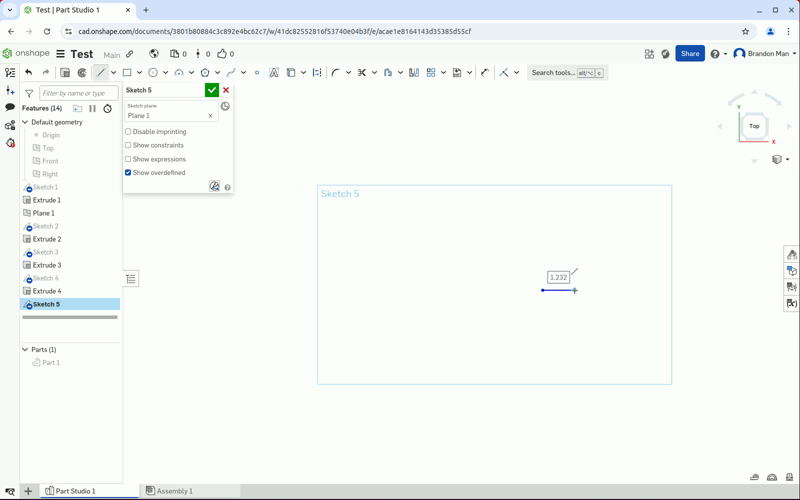
scroll(-6)
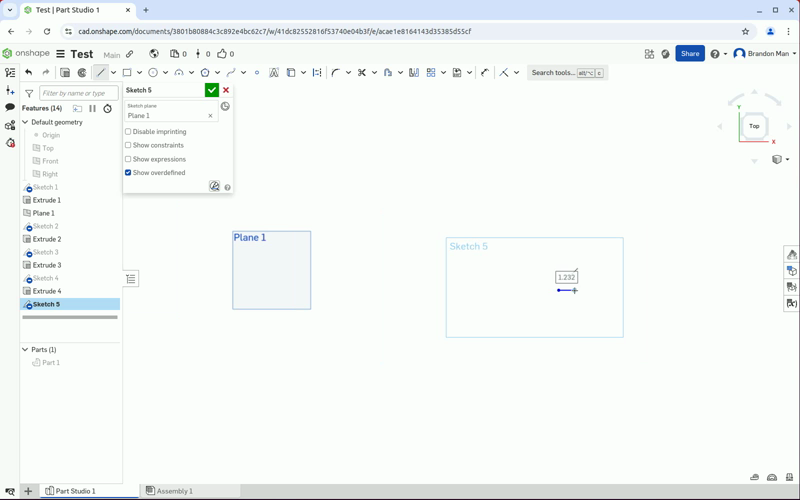
scroll(-6)
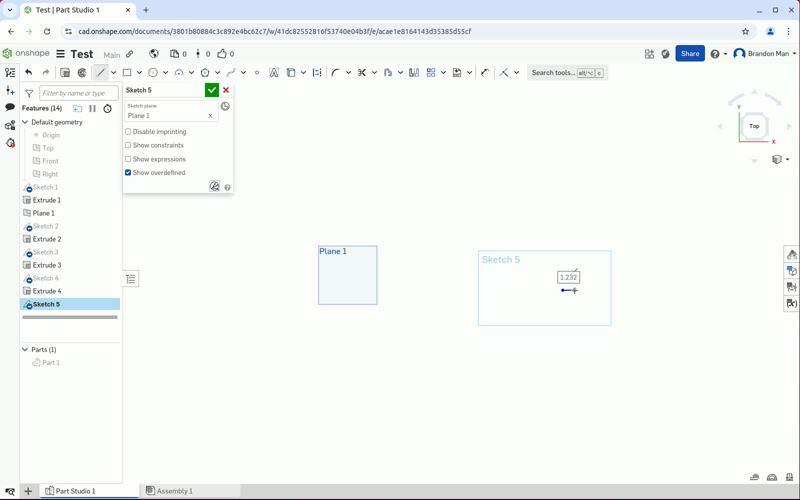
scroll(-6)
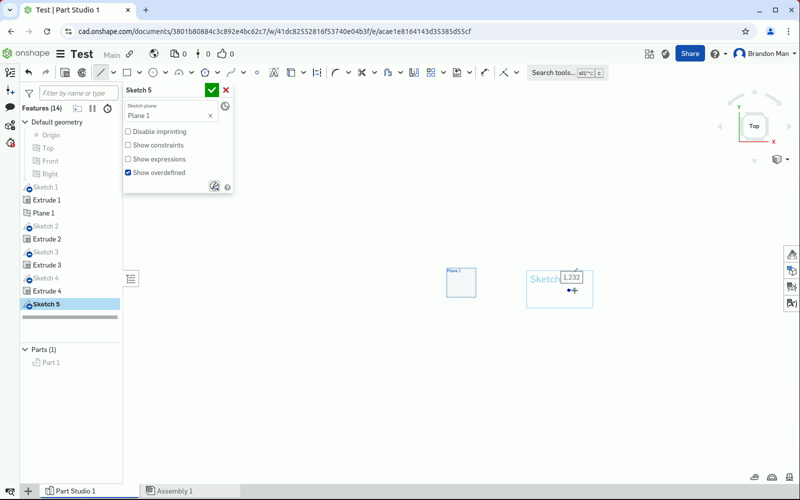
key_up(shift)
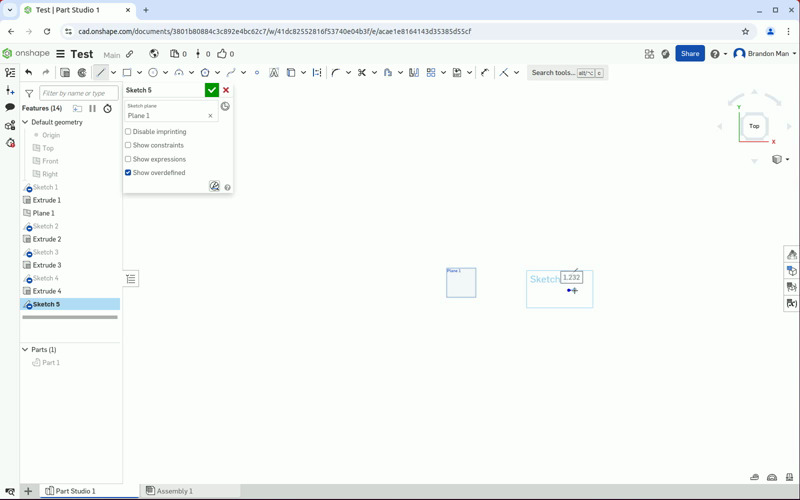
key_down(shift)
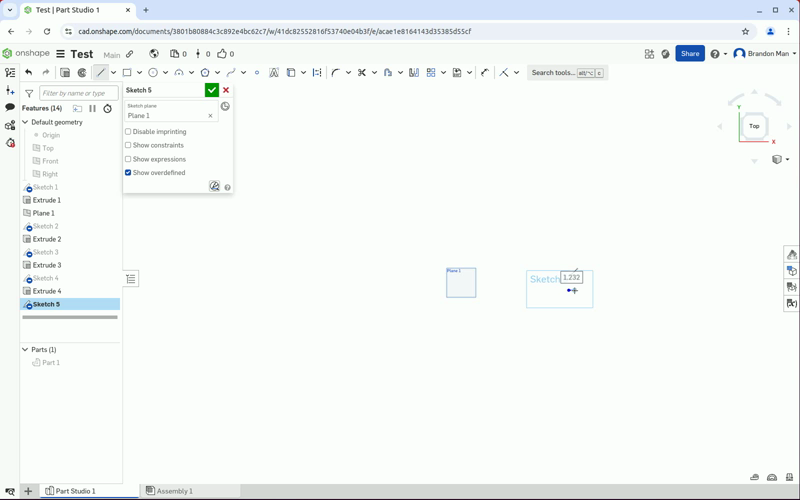
mouse_move(589, 290)
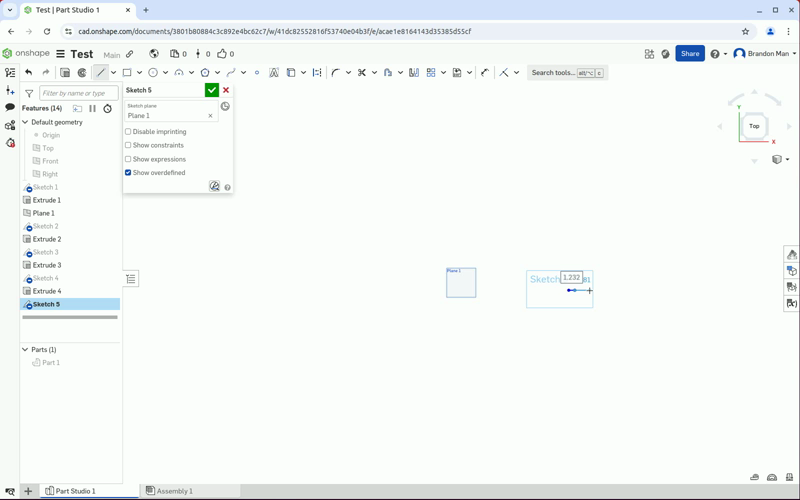
mouse_move(574, 285)
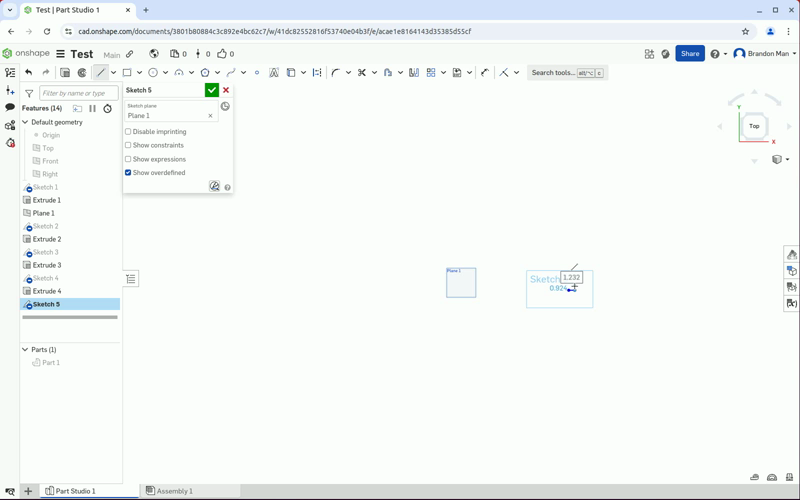
scroll(6)
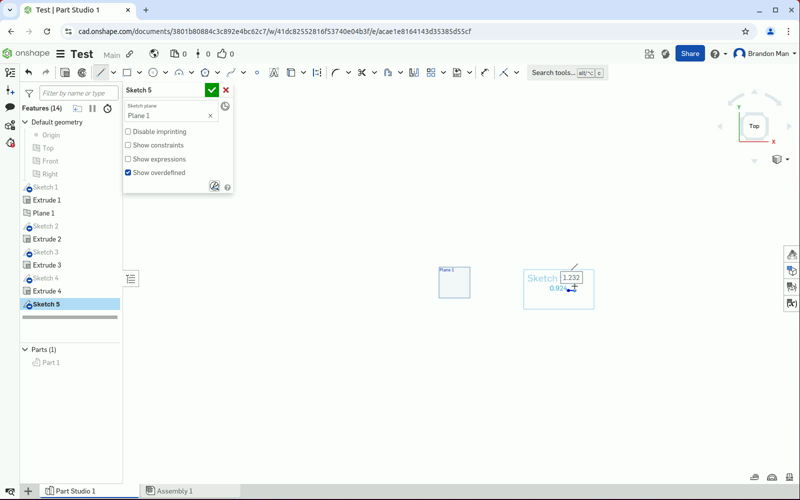
scroll(6)
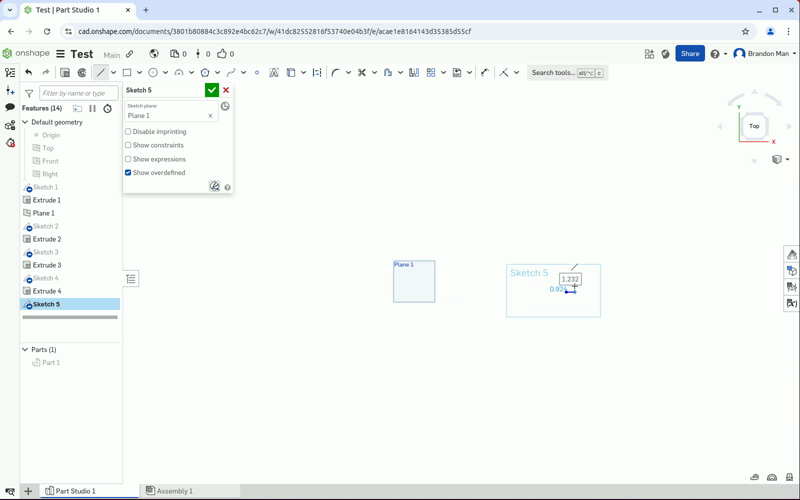
scroll(6)
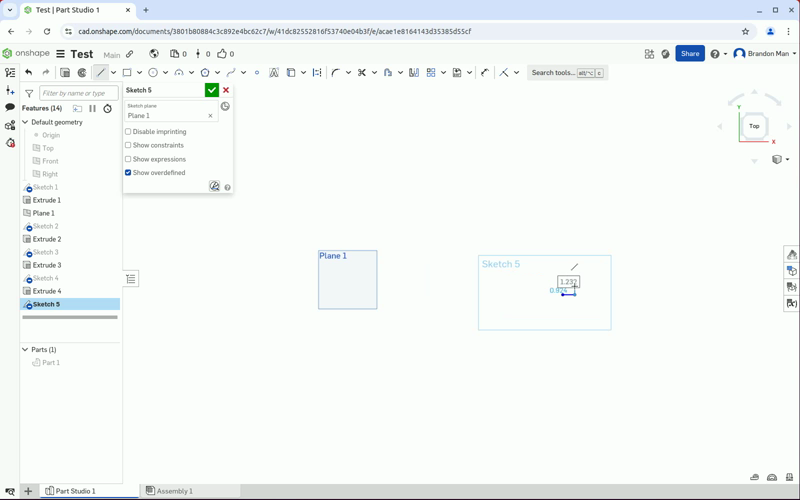
scroll(6)
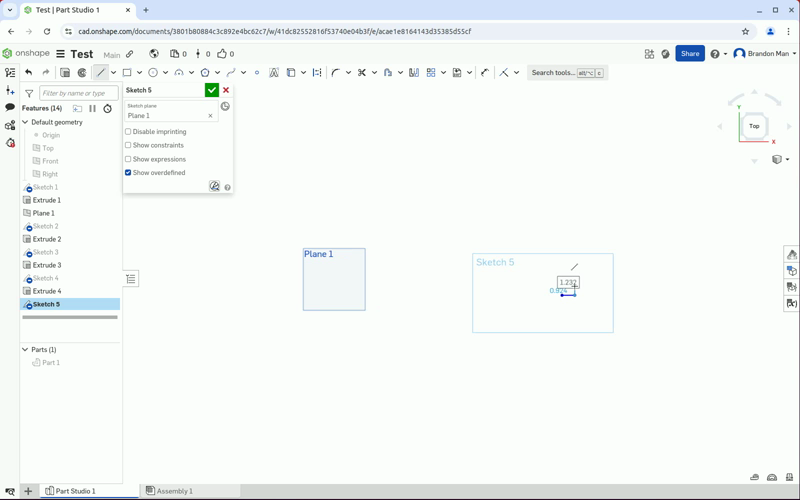
scroll(6)
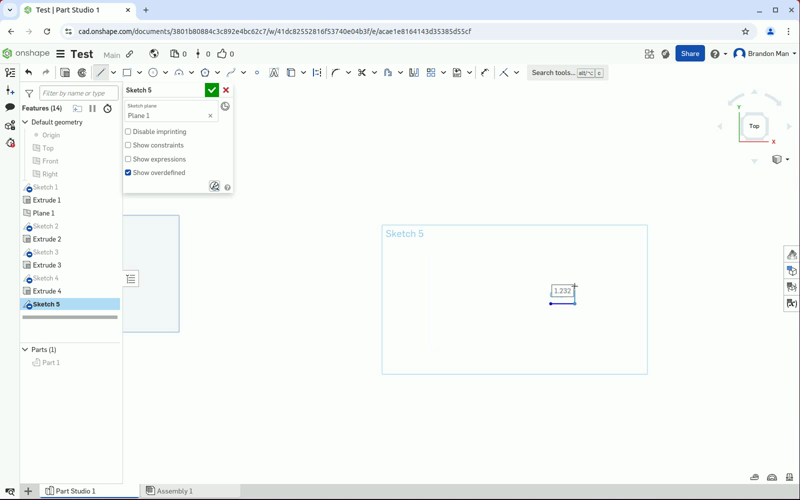
scroll(6)
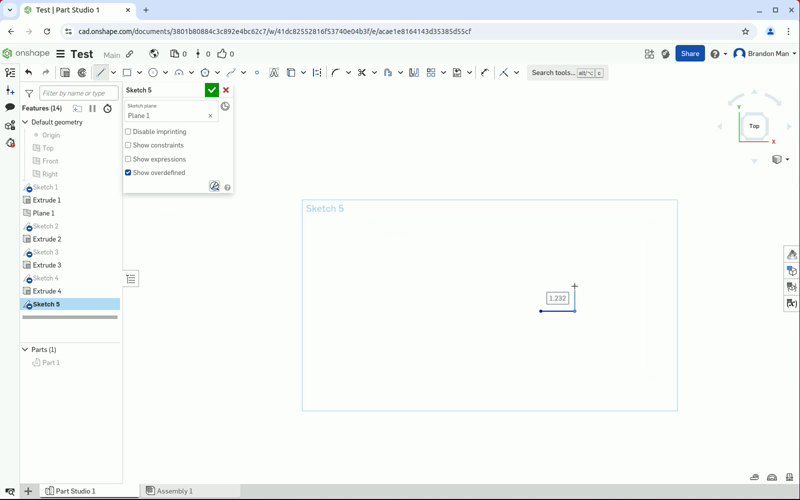
scroll(6)
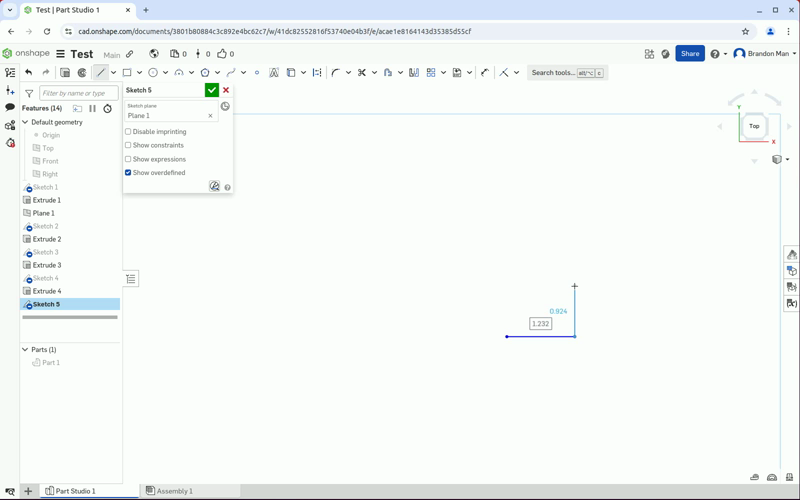
click(574, 285)
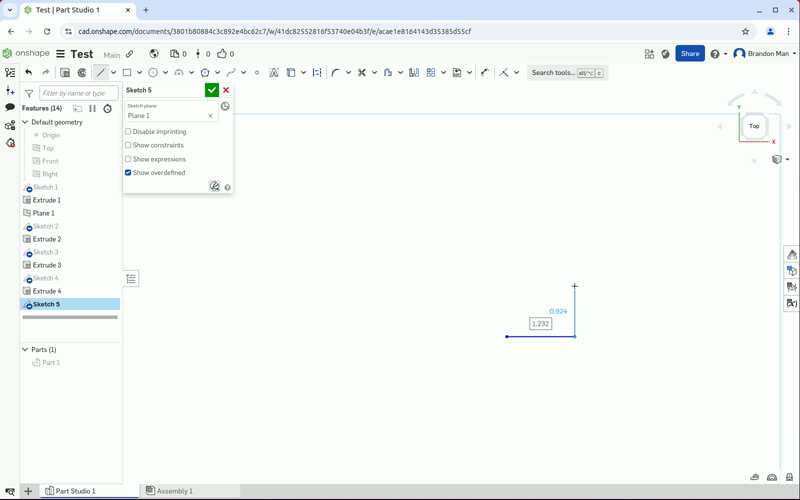
scroll(-6)
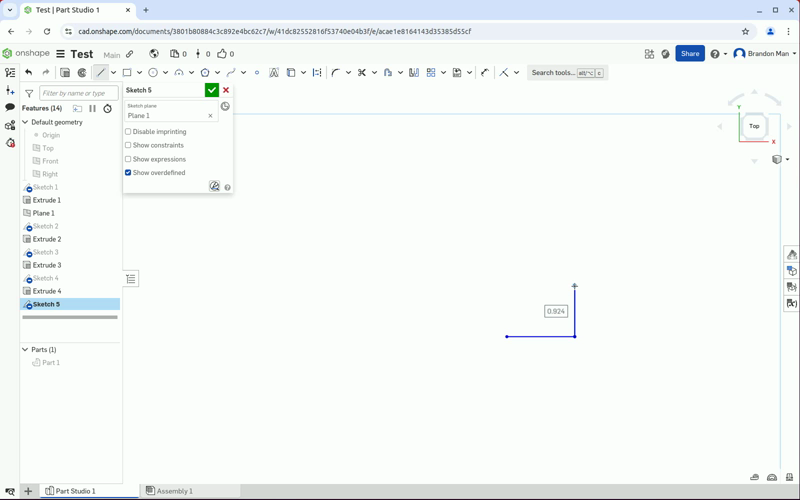
scroll(-6)
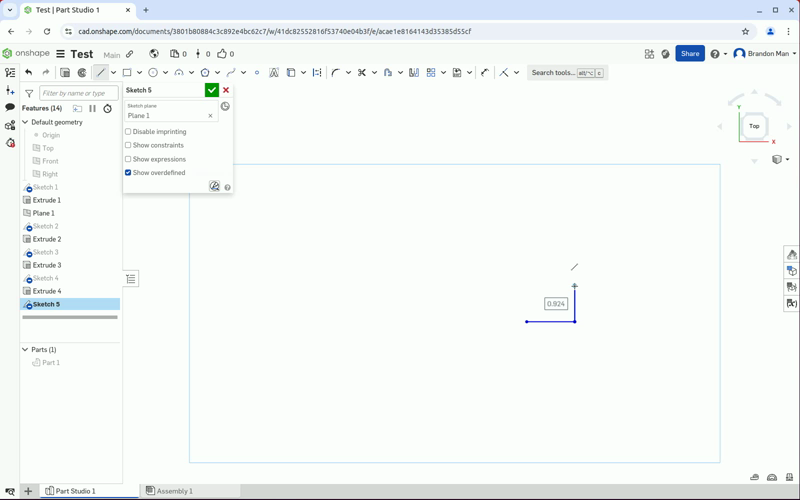
scroll(-6)
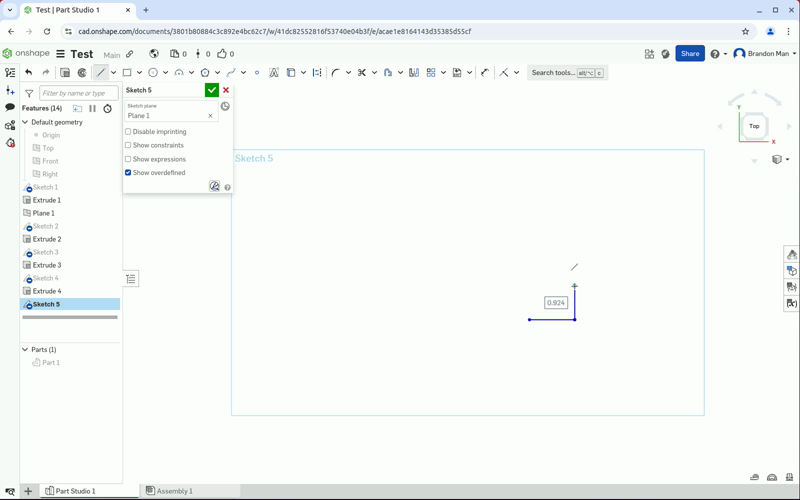
scroll(-6)
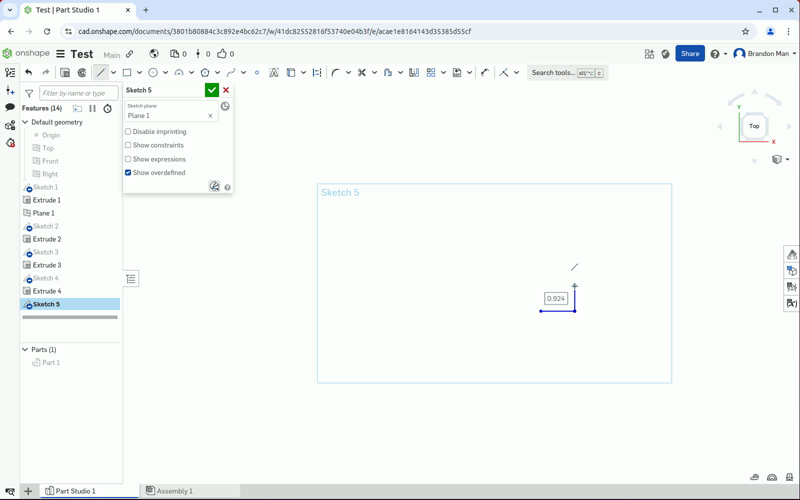
scroll(-6)
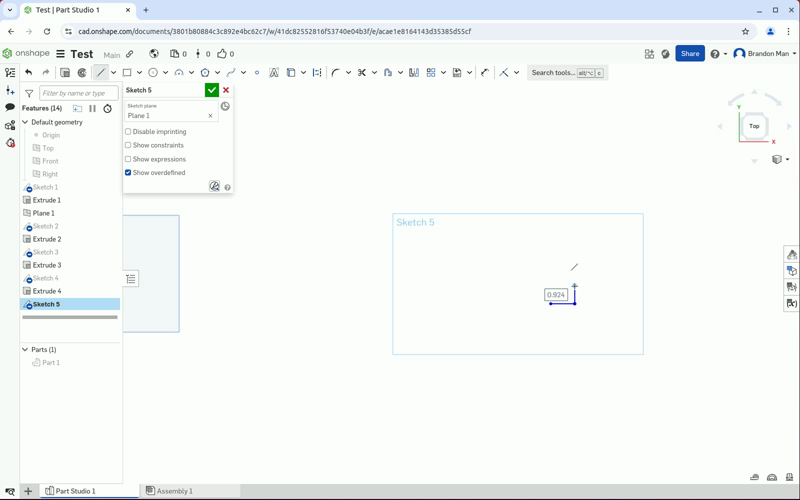
scroll(-6)
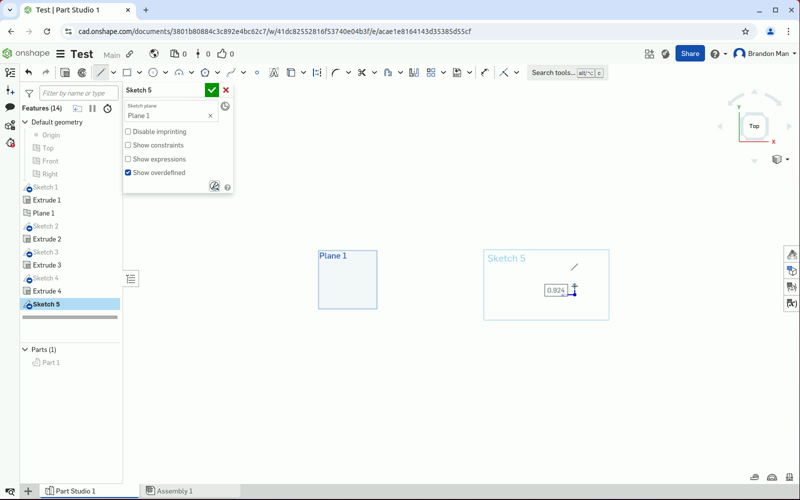
scroll(-6)
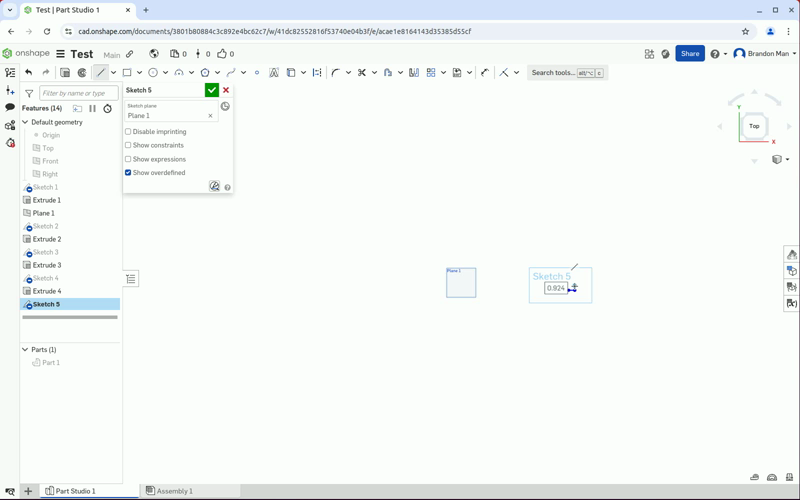
key_up(shift)
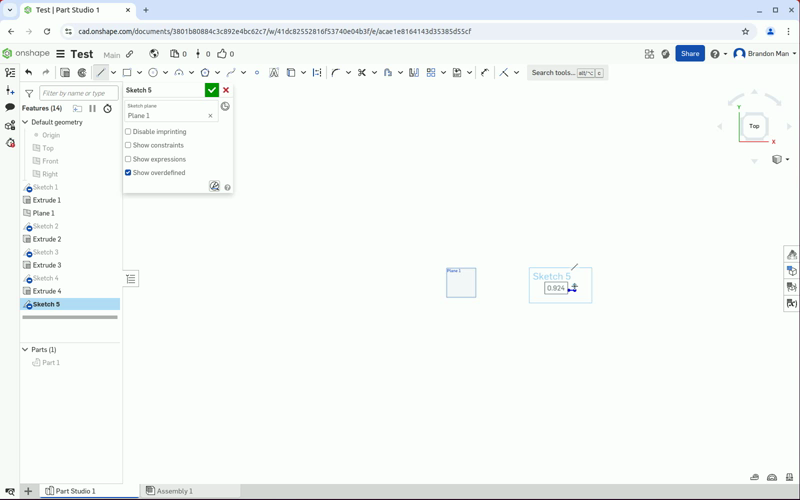
key_down(shift)
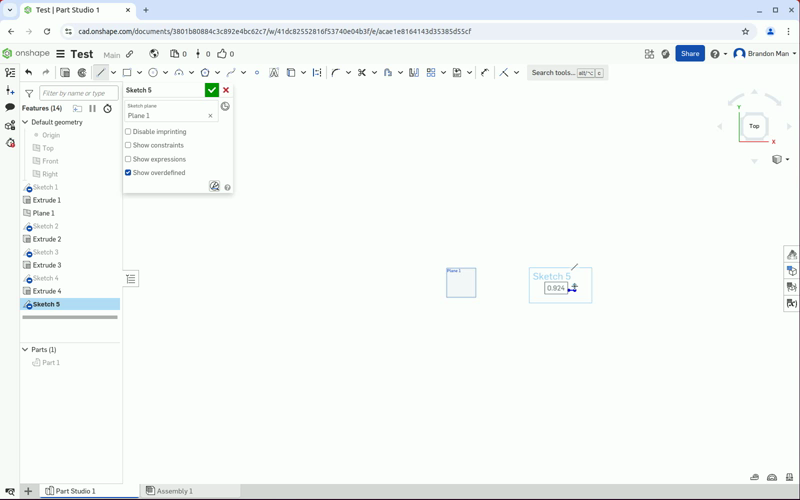
mouse_move(589, 285)
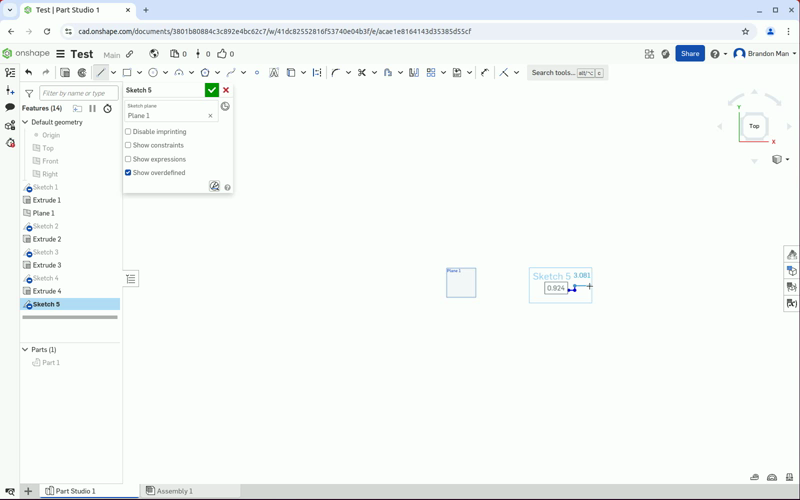
mouse_move(568, 285)
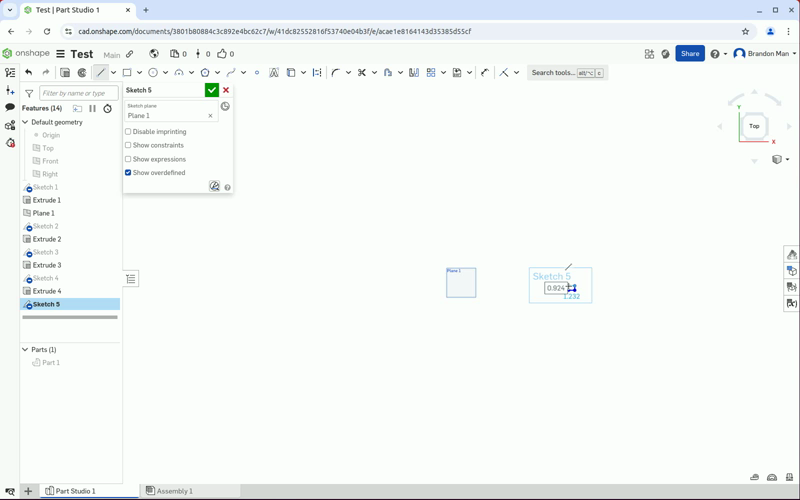
scroll(6)
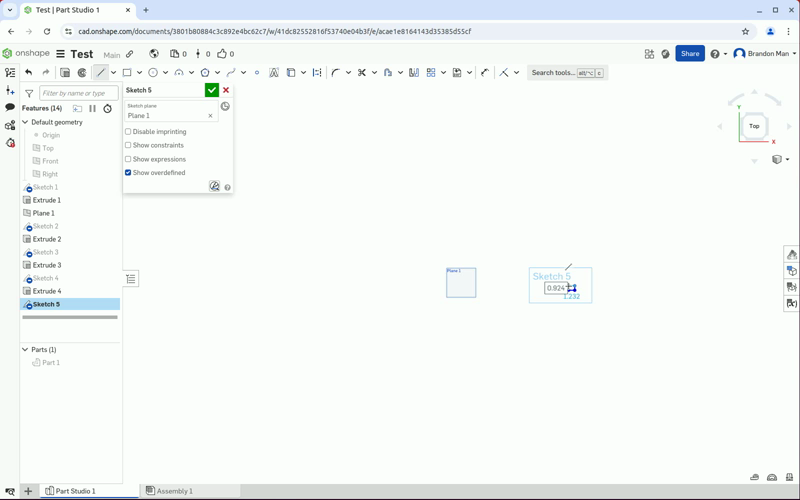
scroll(6)
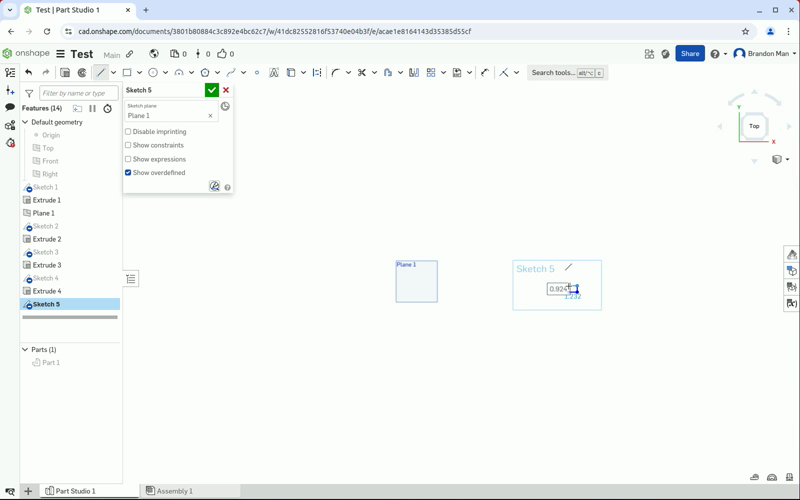
scroll(6)
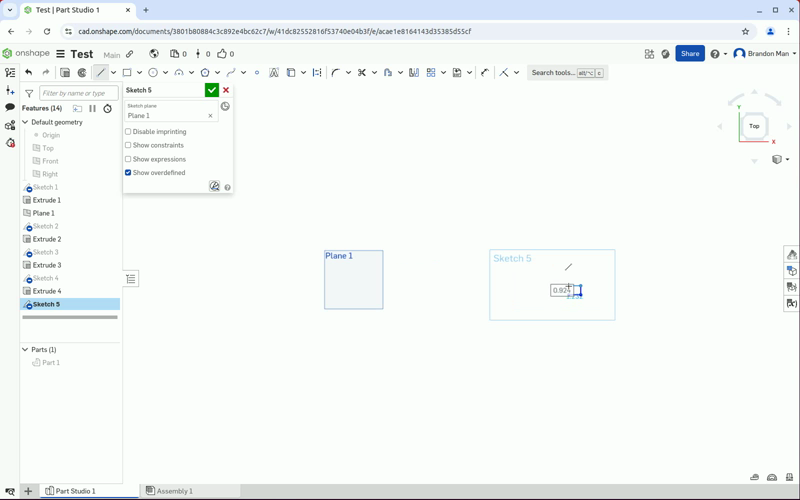
scroll(6)
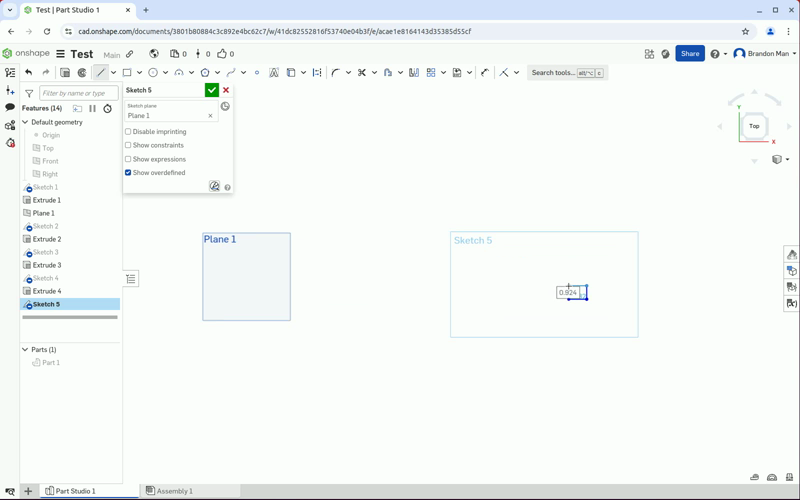
scroll(6)
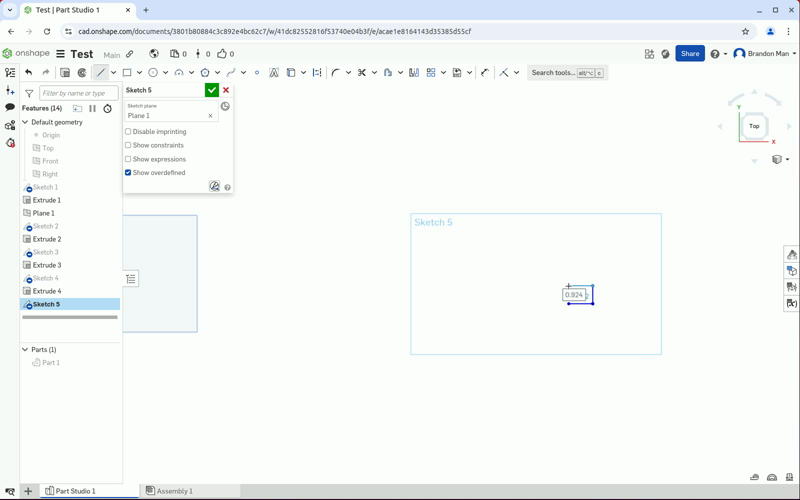
scroll(6)
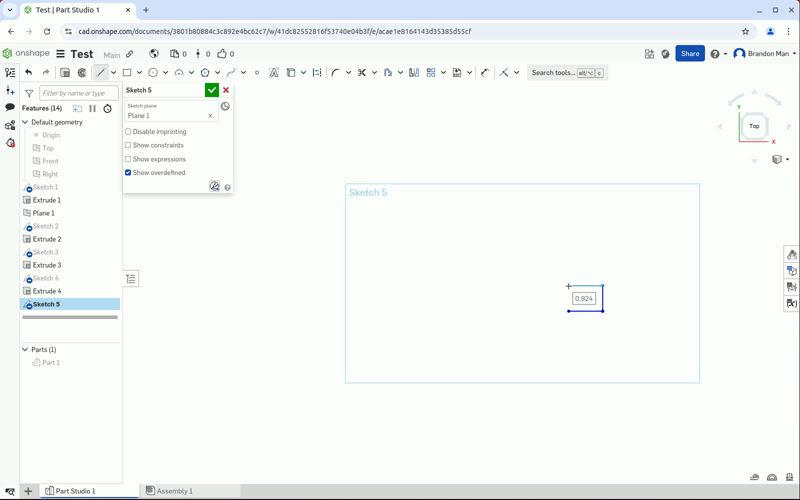
scroll(6)
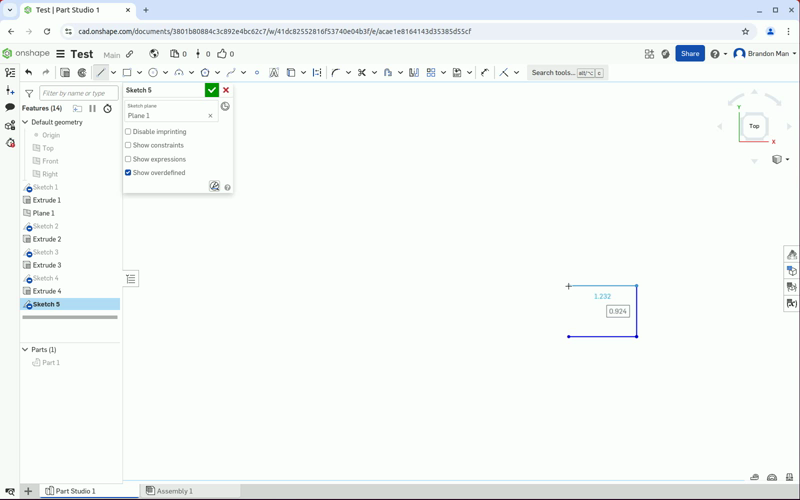
click(568, 285)
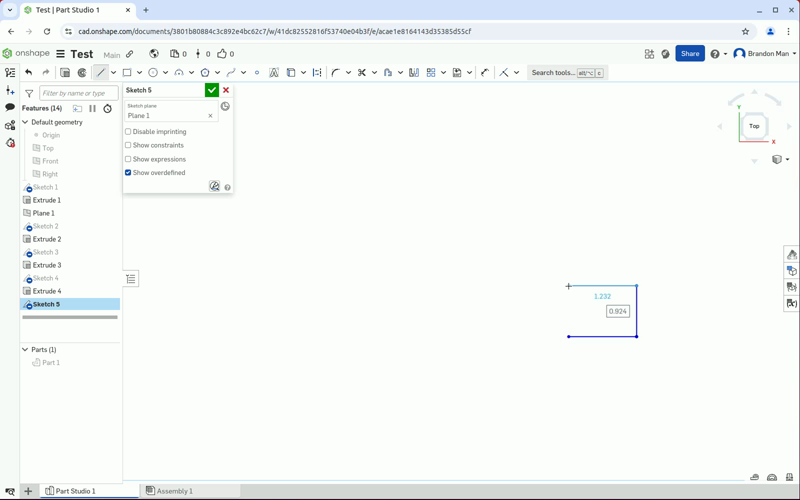
scroll(-6)
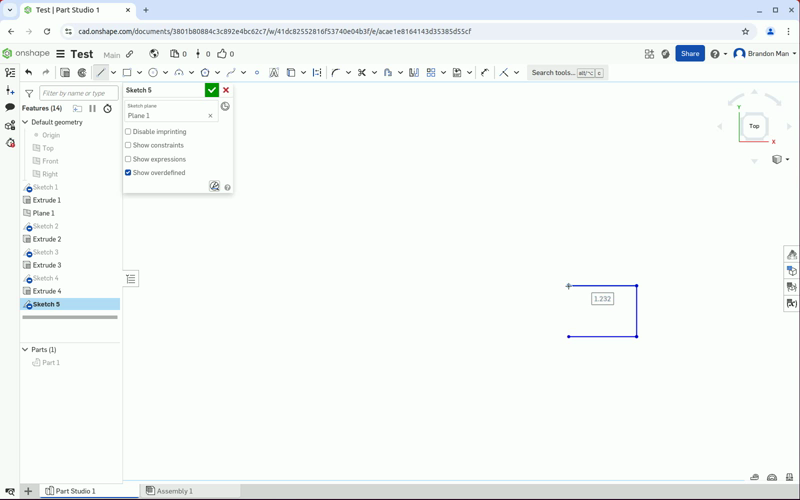
scroll(-6)
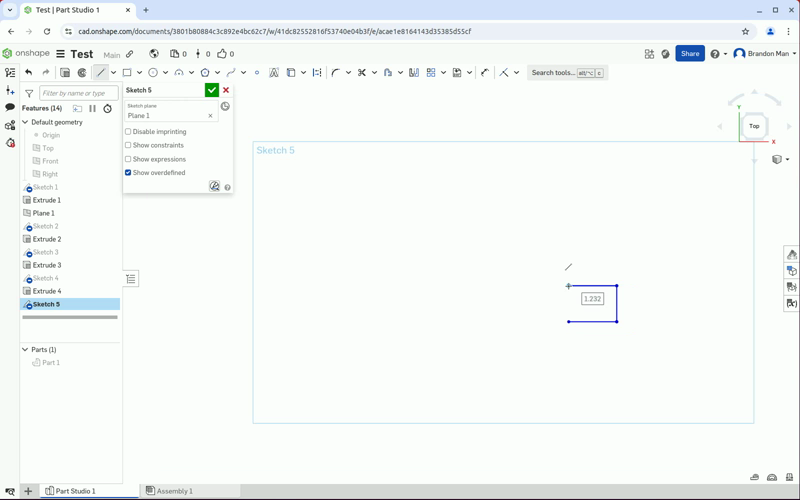
scroll(-6)
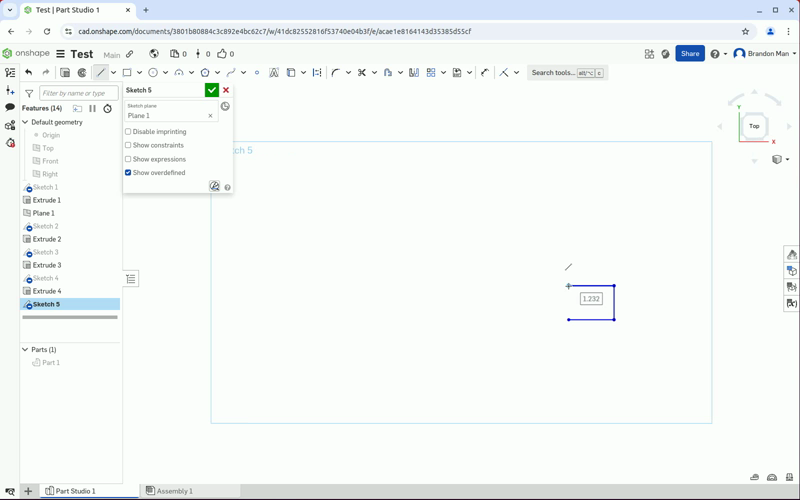
scroll(-6)
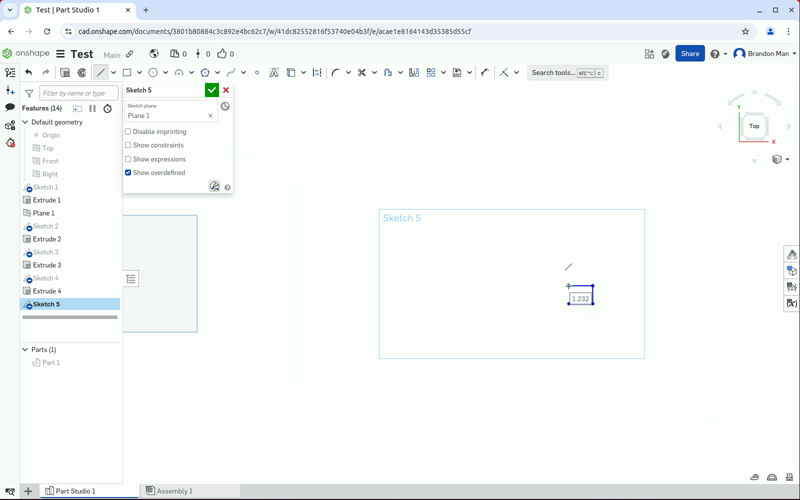
scroll(-6)
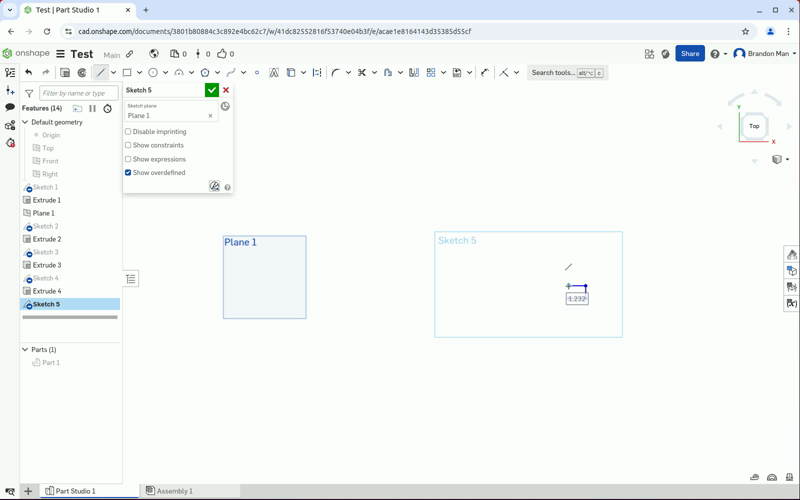
scroll(-6)
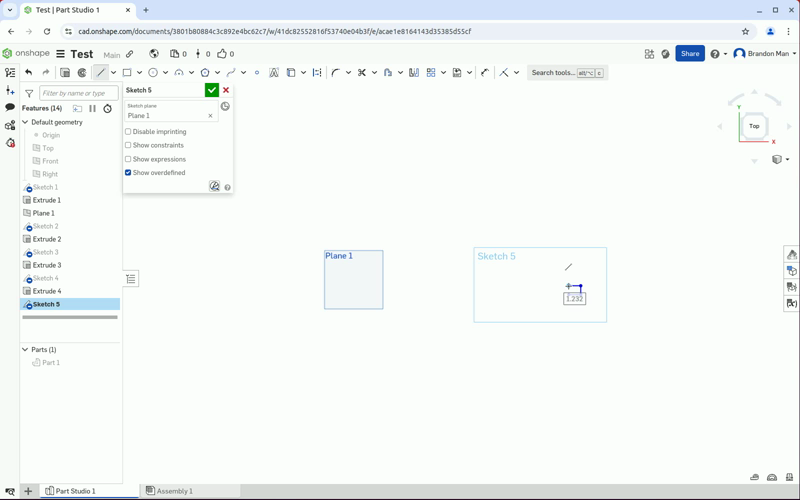
scroll(-6)
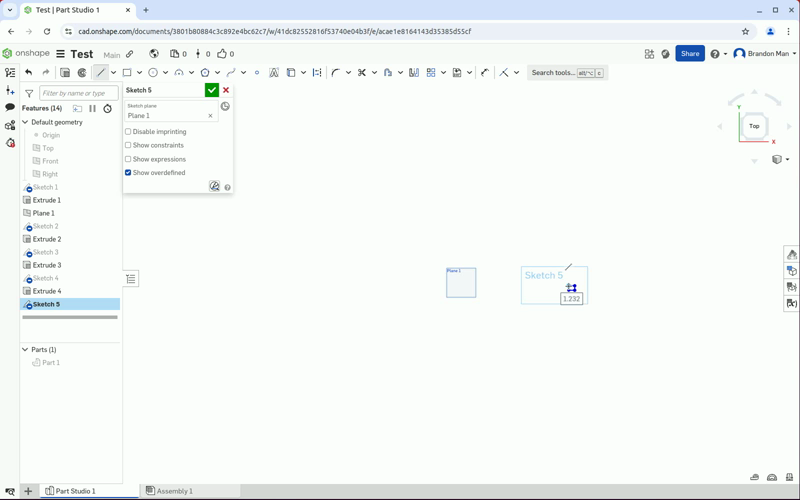
key_up(shift)
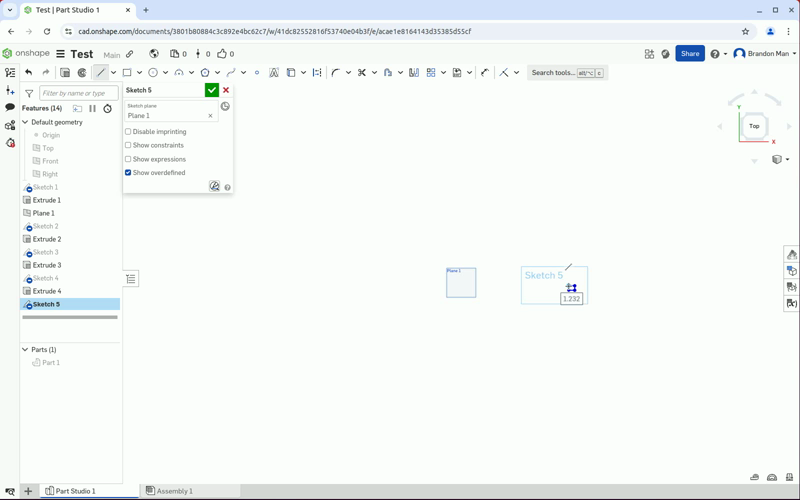
mouse_move(589, 285)
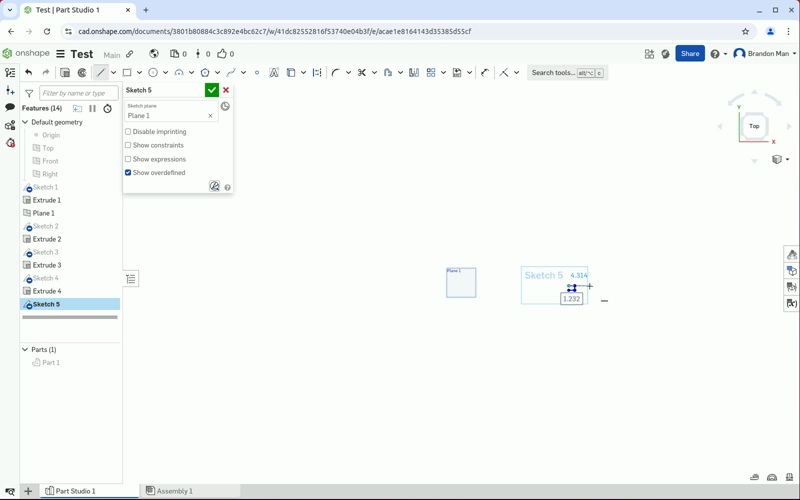
key_down(shift)
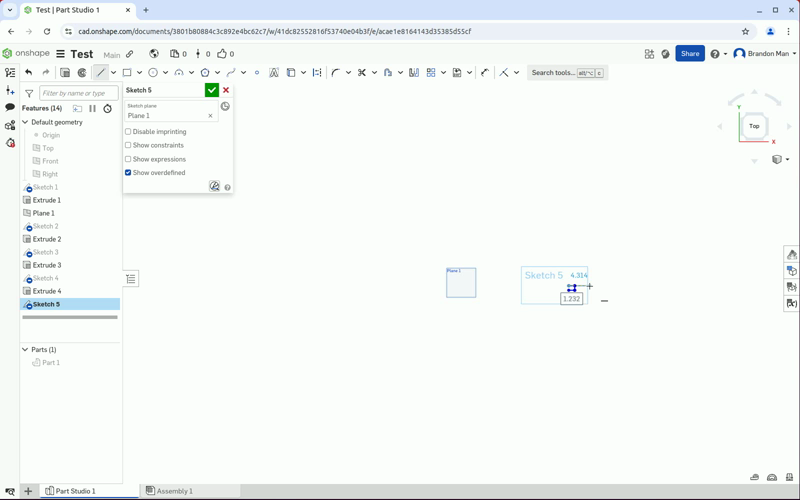
mouse_move(568, 290)
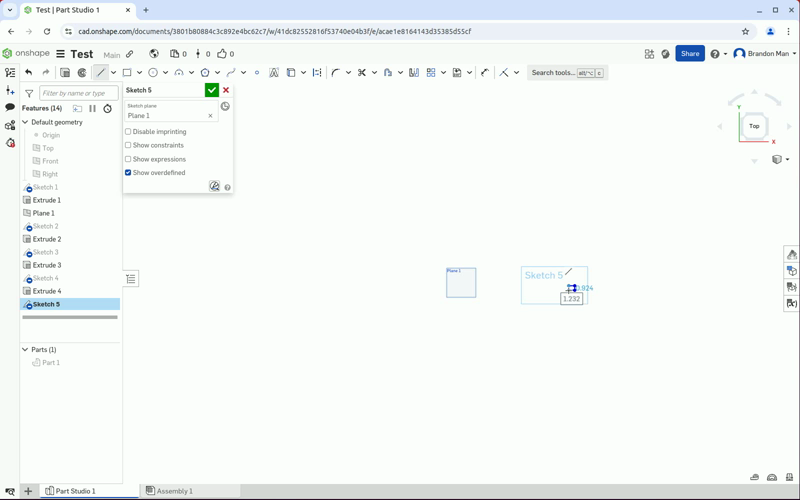
scroll(6)
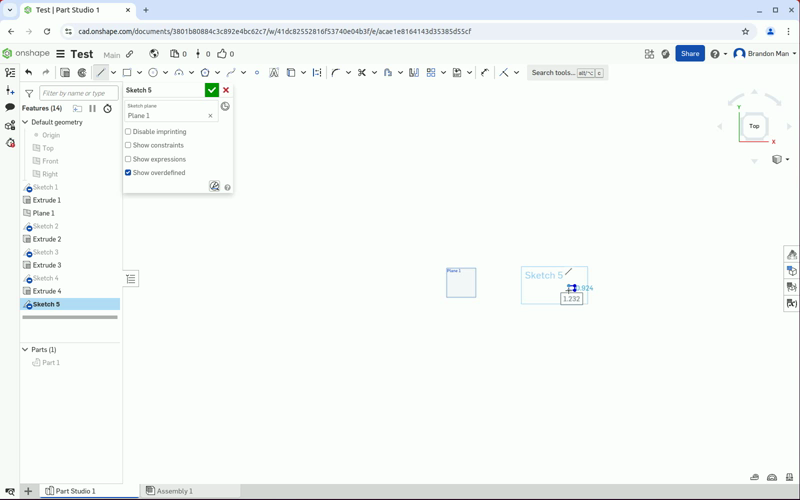
scroll(6)
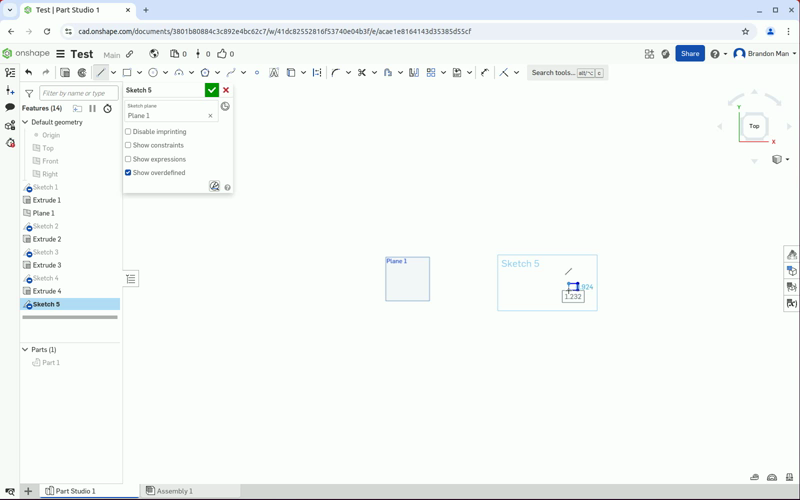
scroll(6)
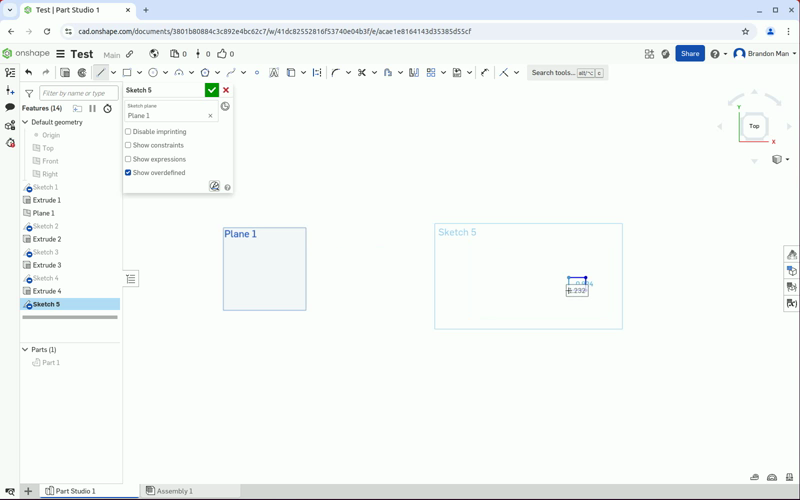
scroll(6)
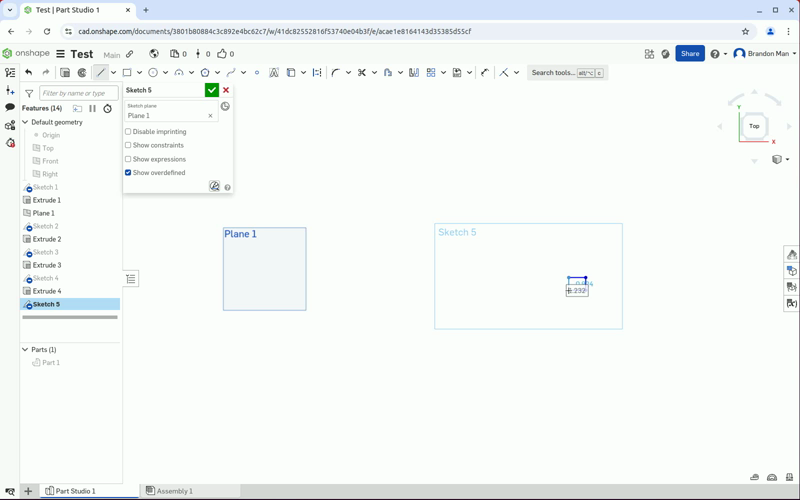
scroll(6)
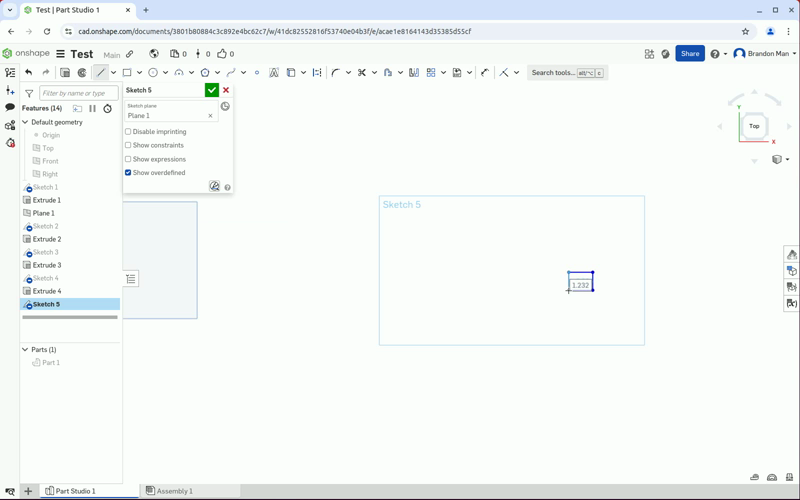
scroll(6)
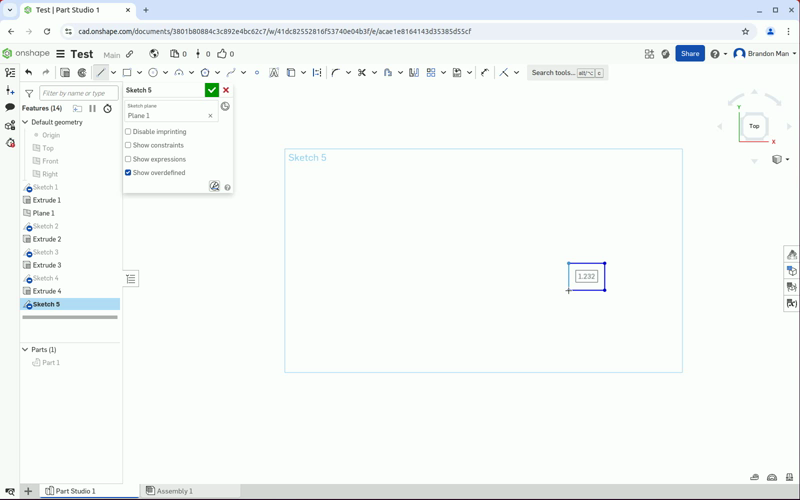
scroll(6)
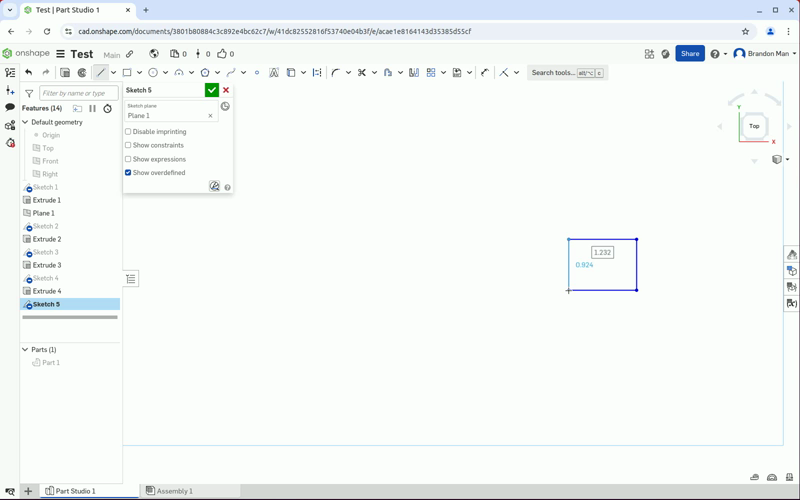
key_up(shift)
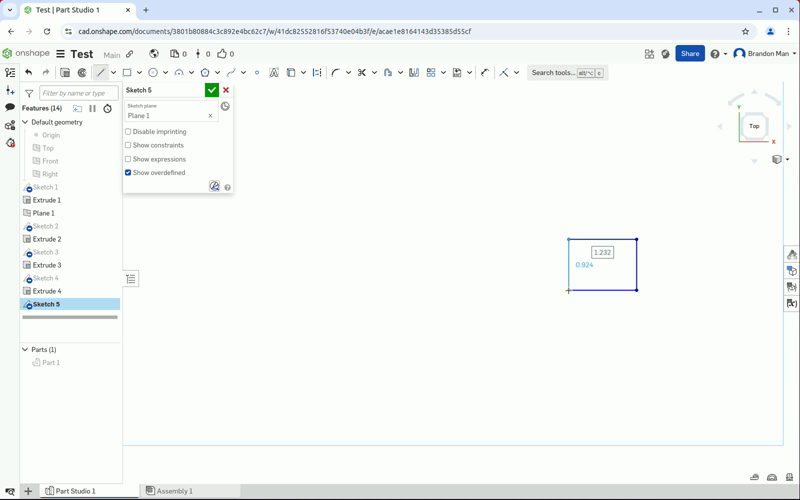
click(568, 290)
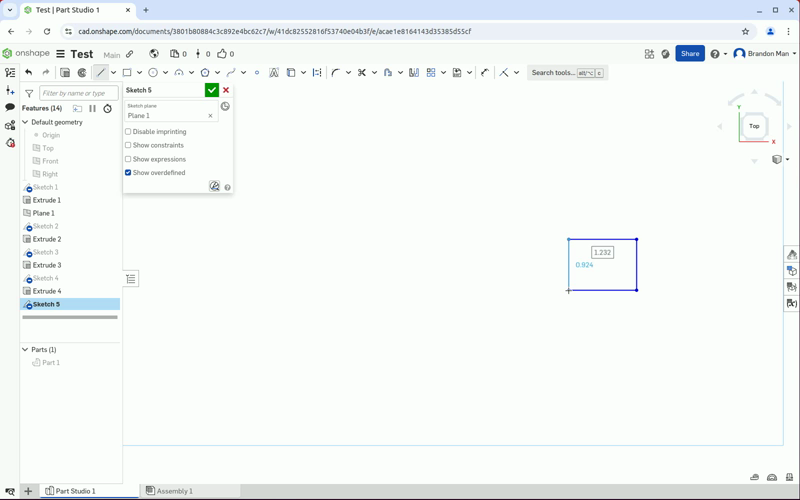
scroll(-6)
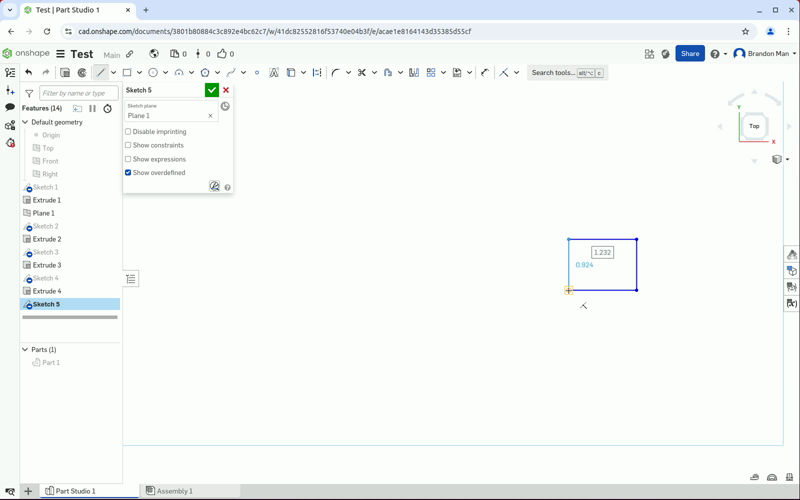
scroll(-6)
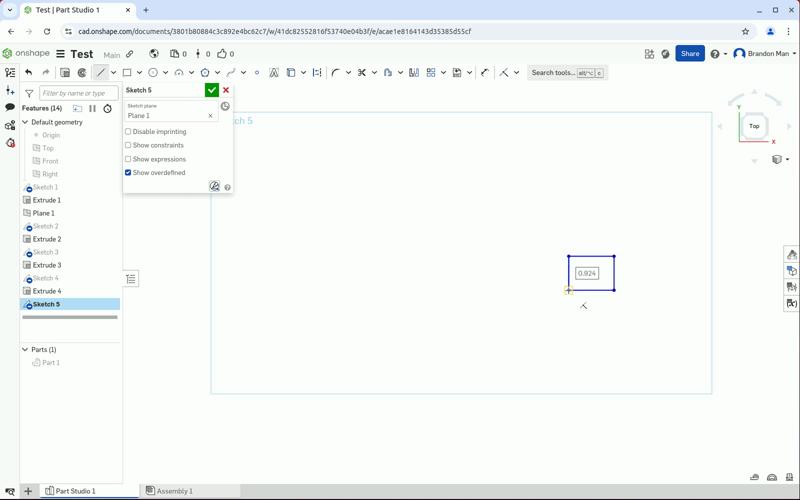
scroll(-6)
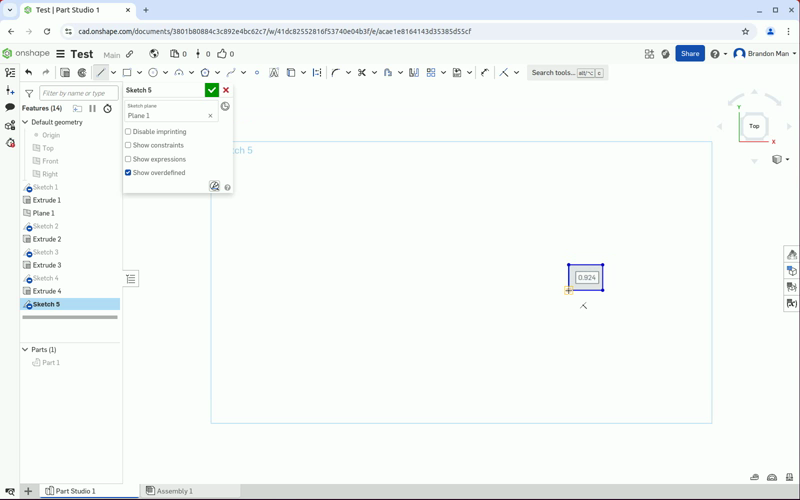
scroll(-6)
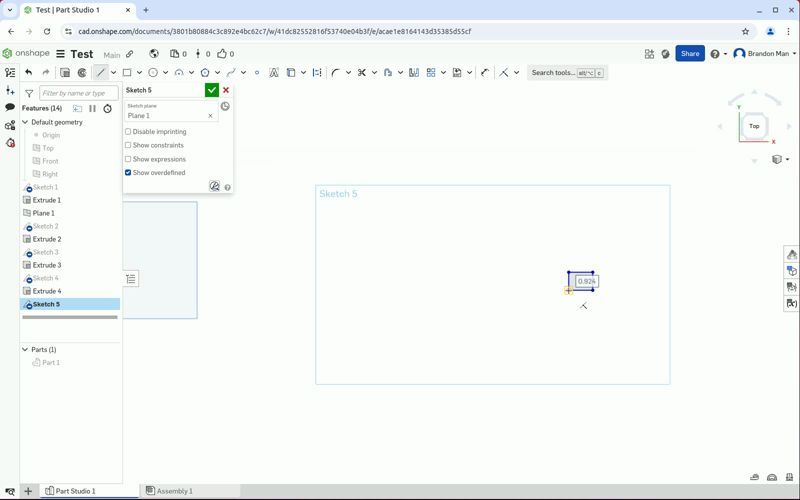
scroll(-6)
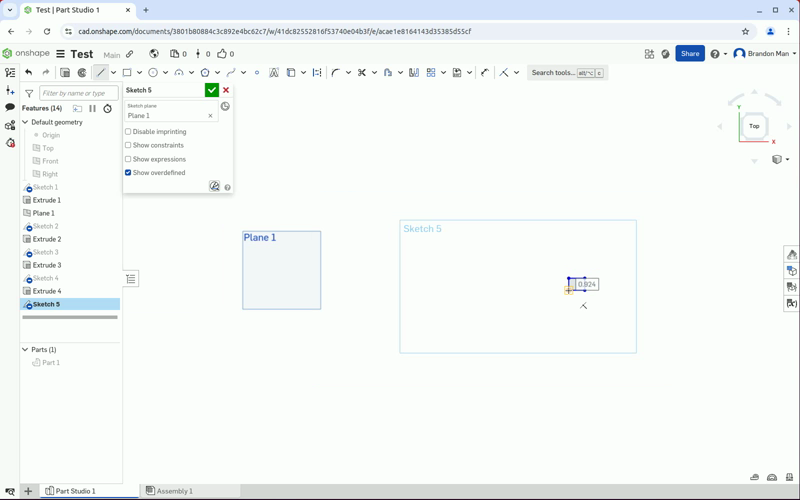
scroll(-6)
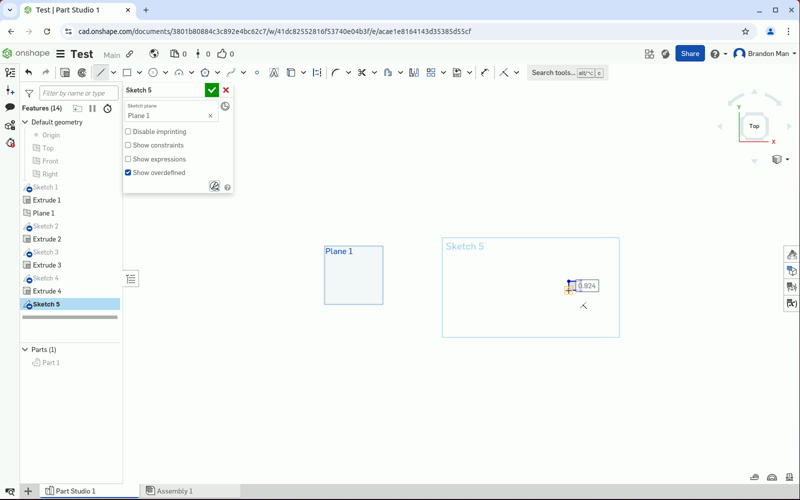
scroll(-6)
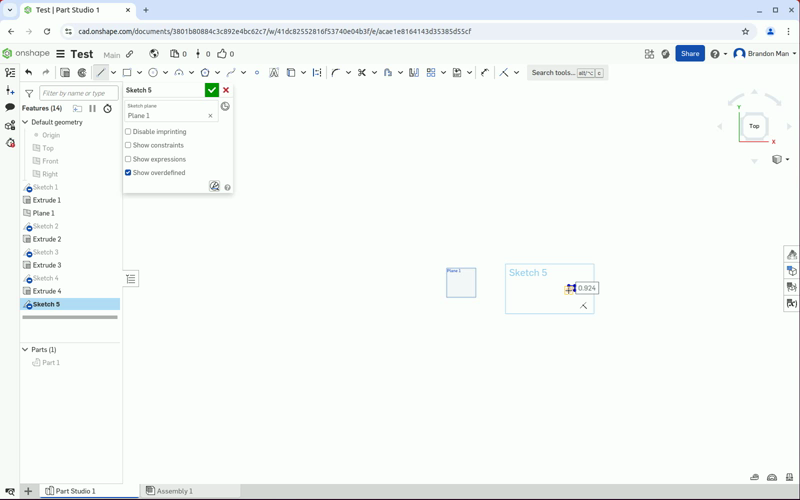
key(esc)
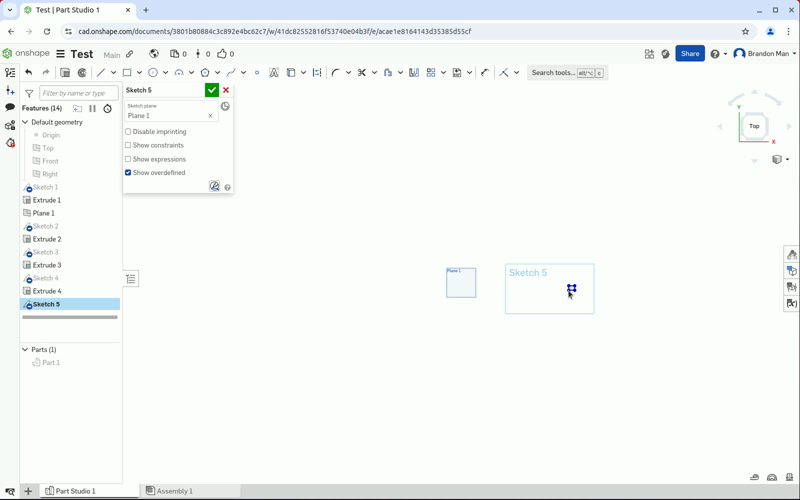
mouse_move(573, 287)
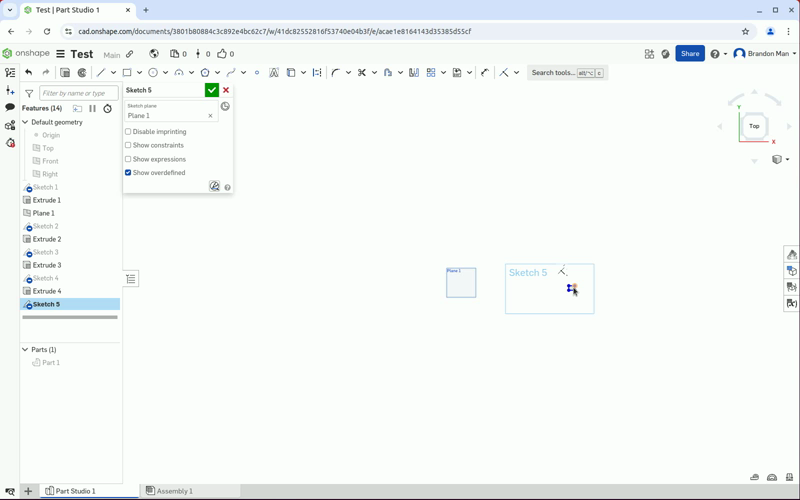
scroll(6)
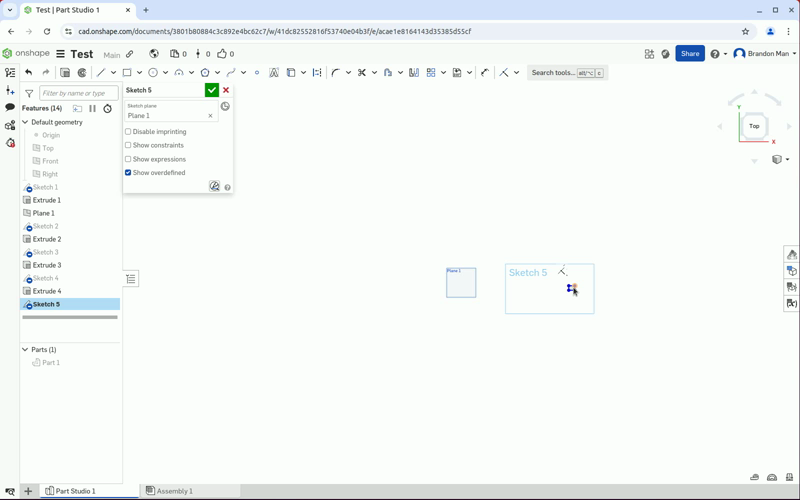
scroll(6)
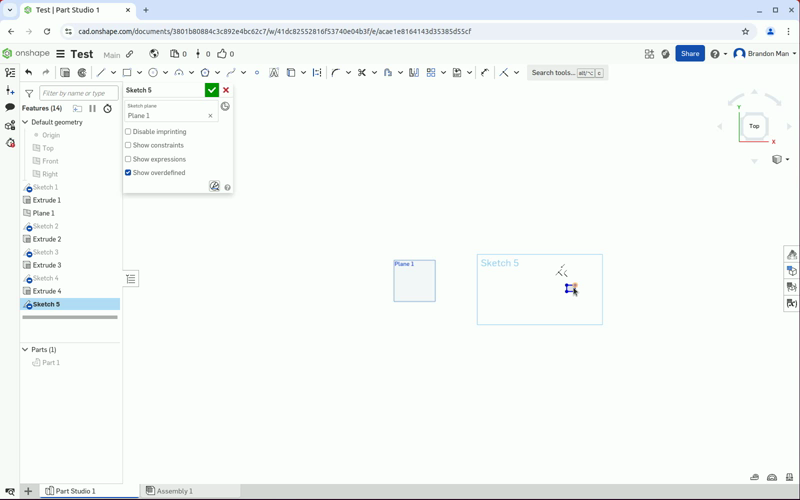
scroll(6)
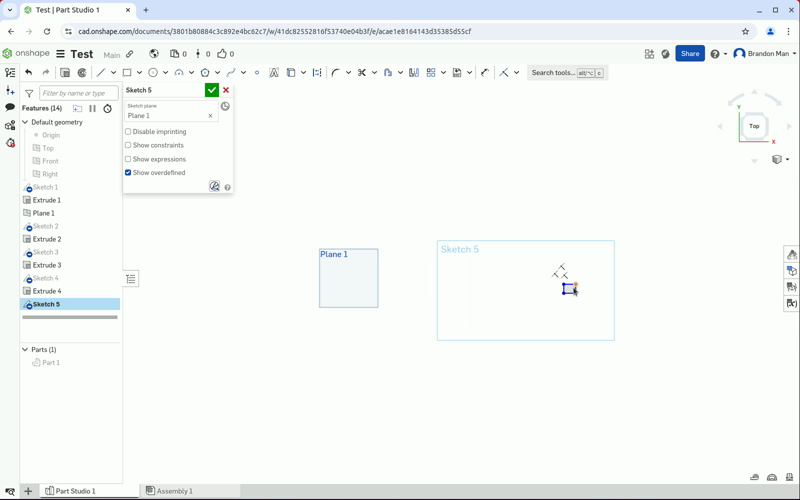
scroll(6)
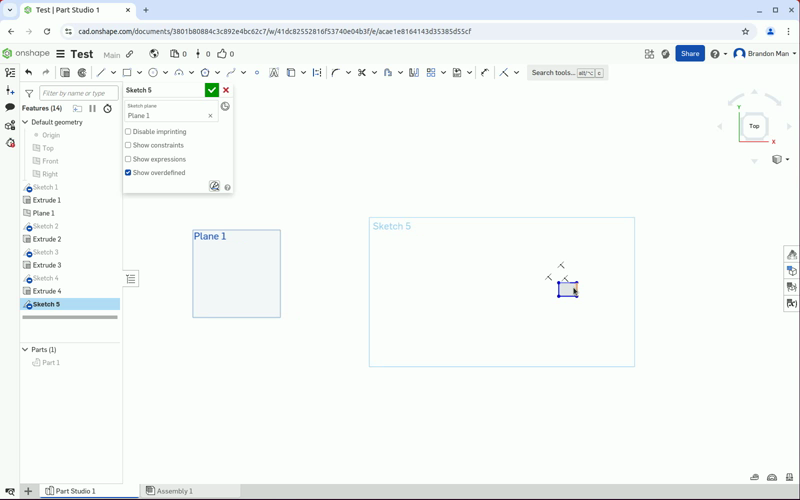
scroll(6)
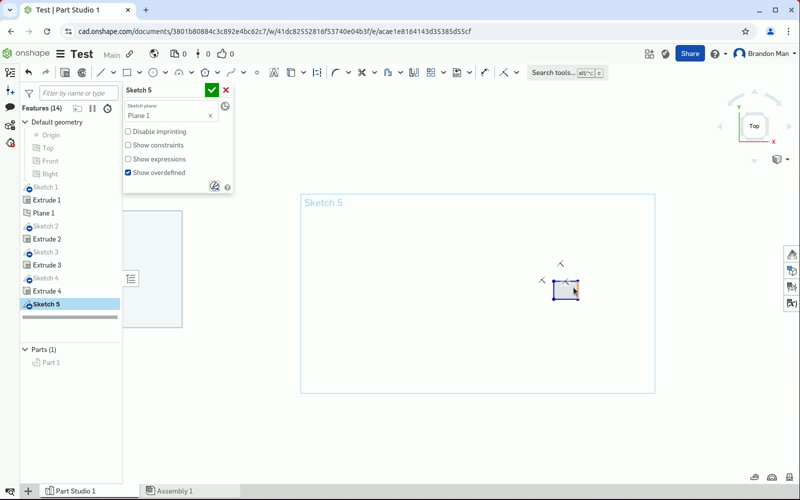
scroll(6)
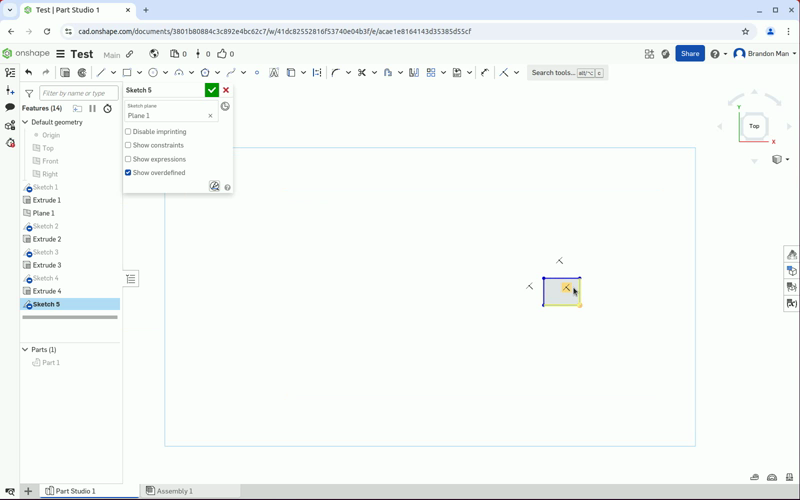
scroll(6)
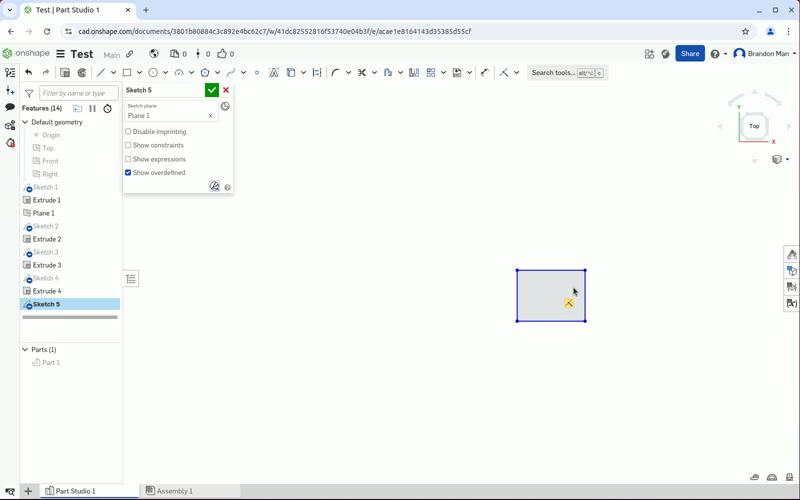
click(573, 287)
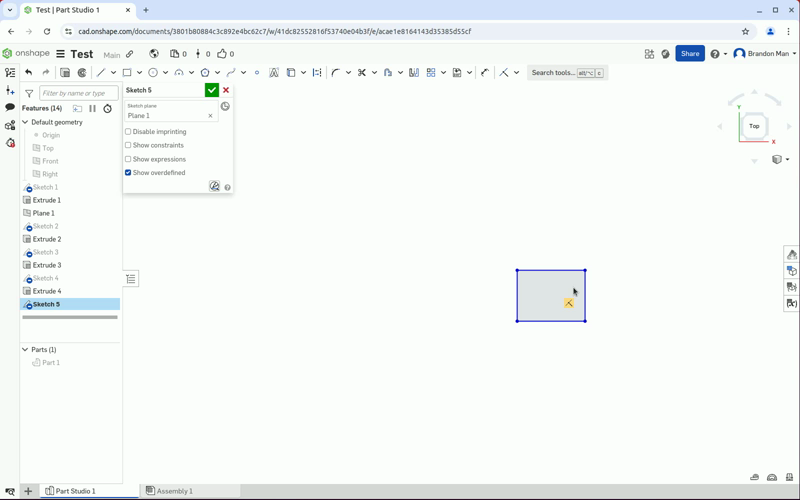
scroll(-6)
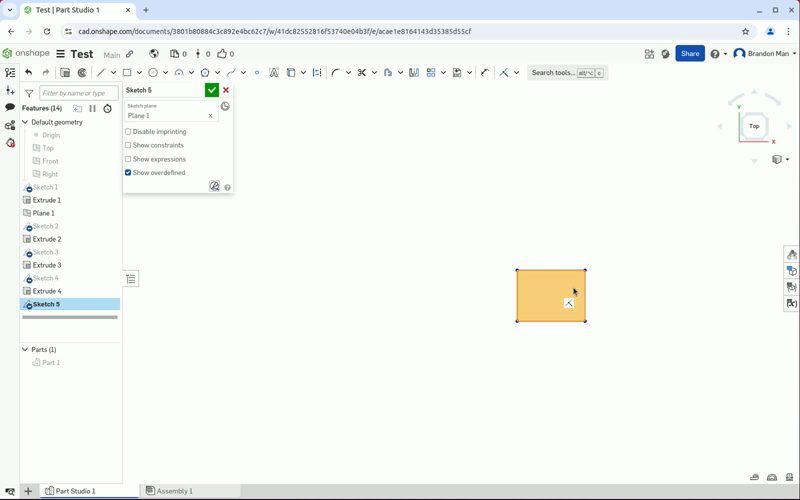
scroll(-6)
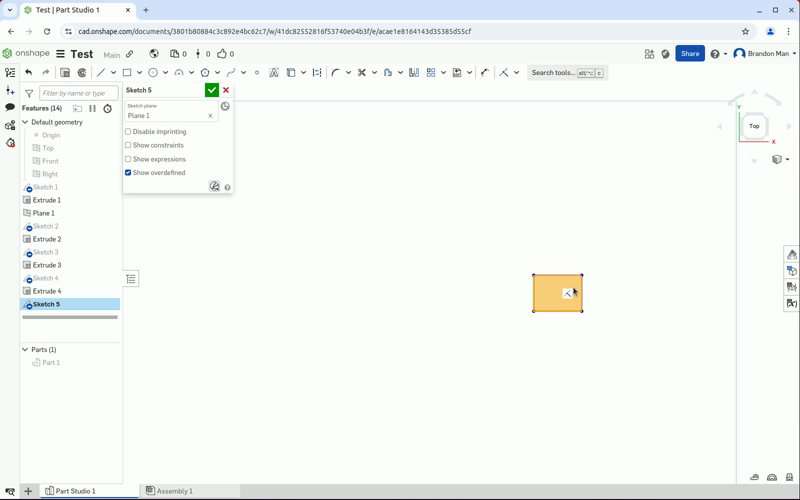
scroll(-6)
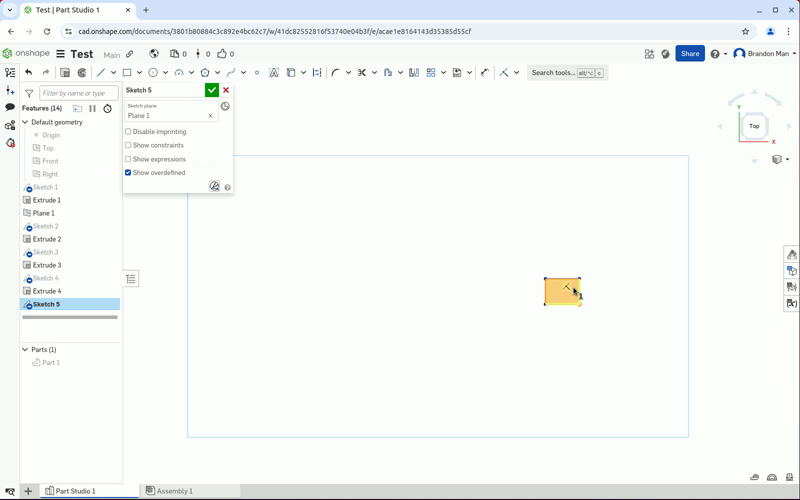
scroll(-6)
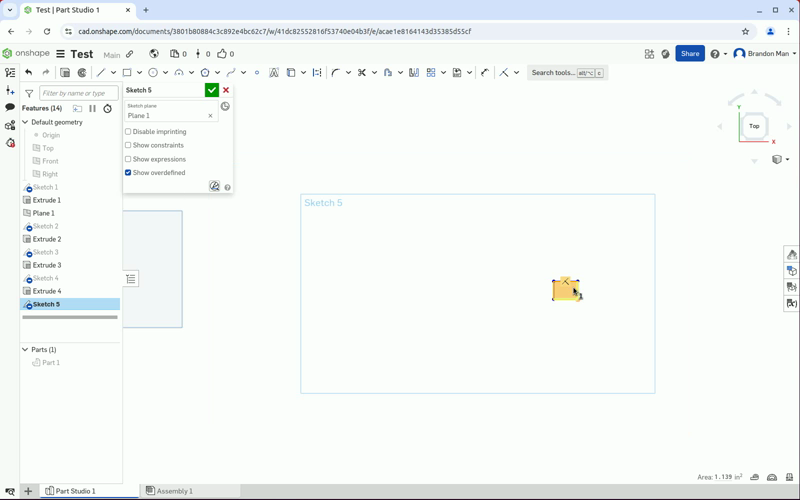
scroll(-6)
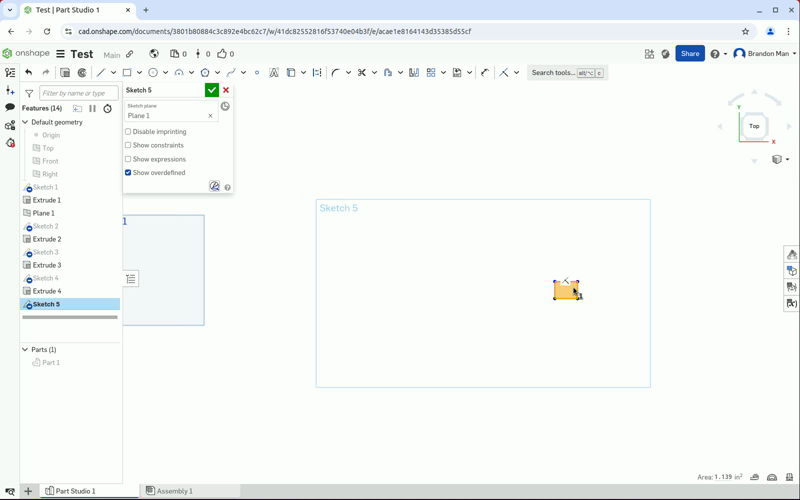
scroll(-6)
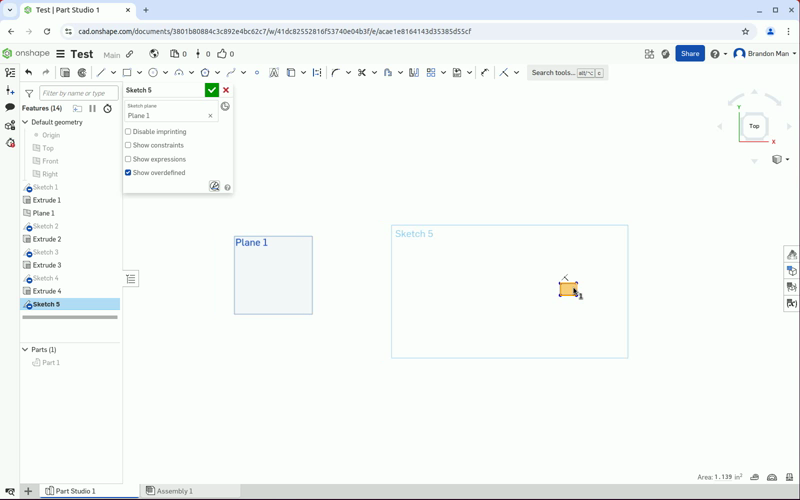
scroll(-6)
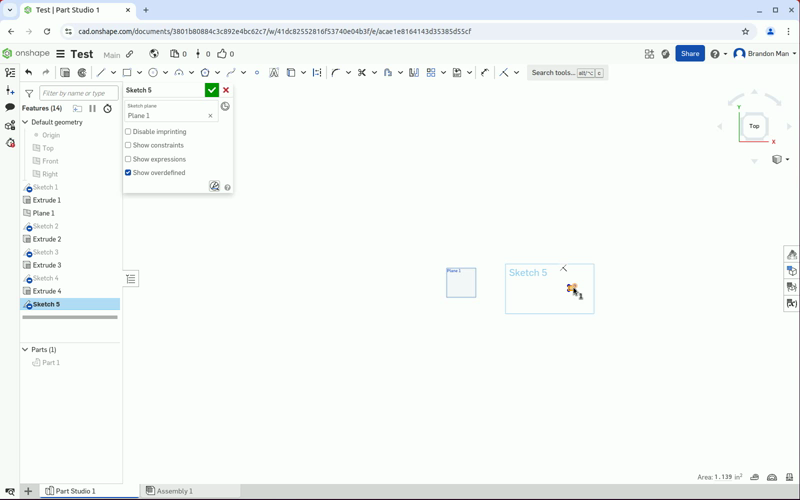
mouse_move(73, 352)
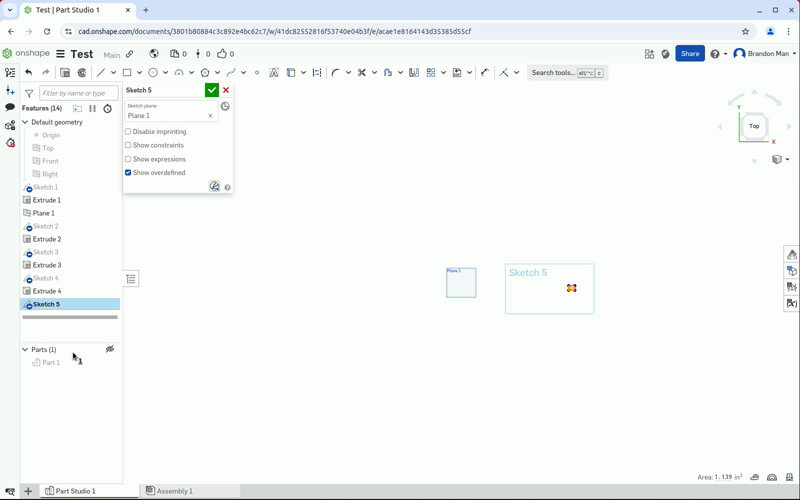
key(shift+y)
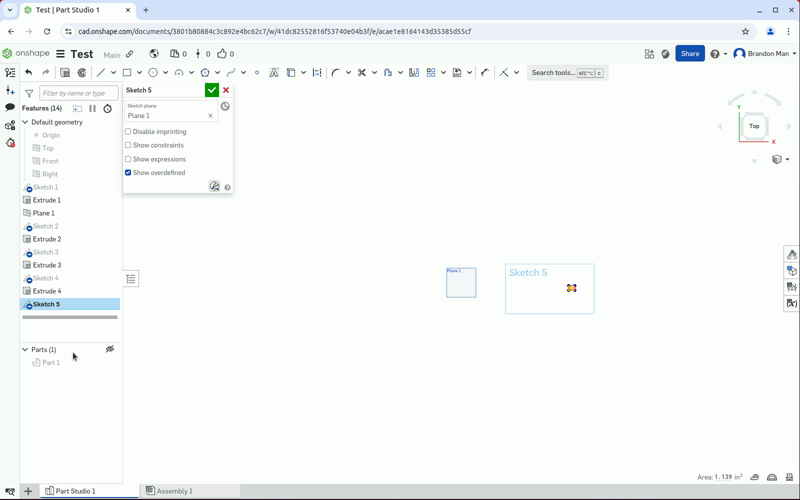
key(shift+e)
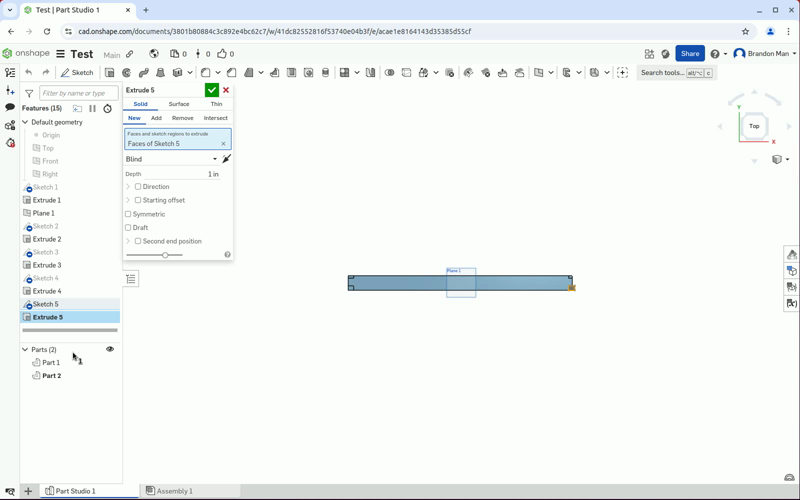
mouse_move(143, 106)
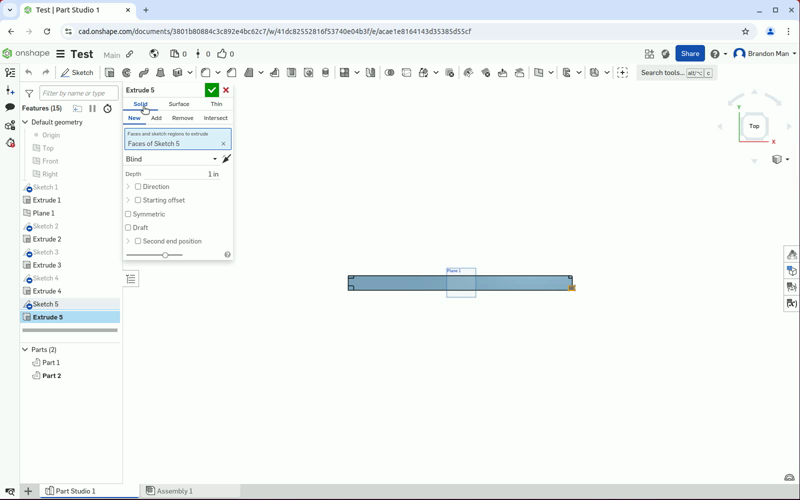
click(143, 106)
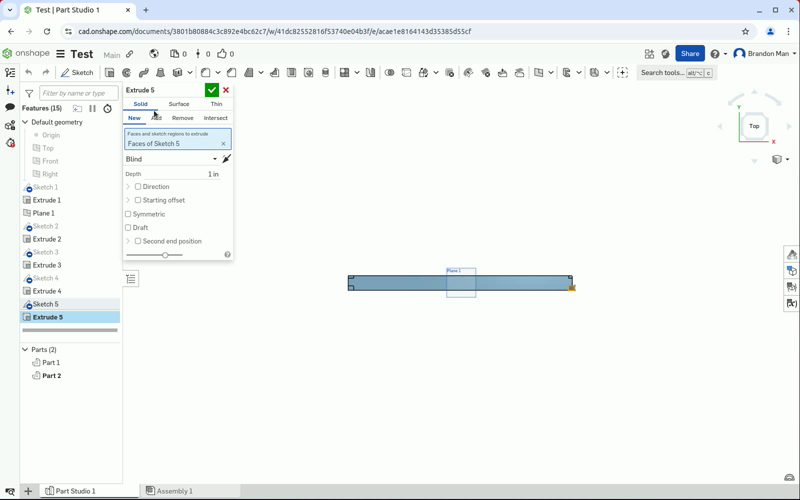
mouse_move(186, 120)
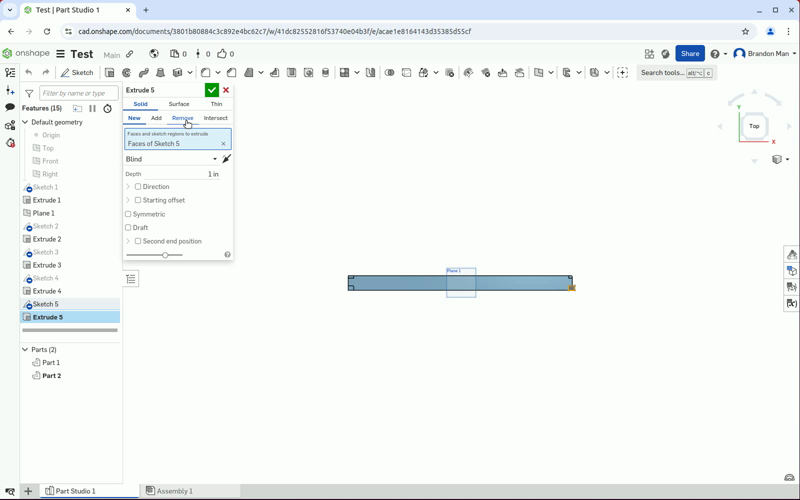
click(186, 120)
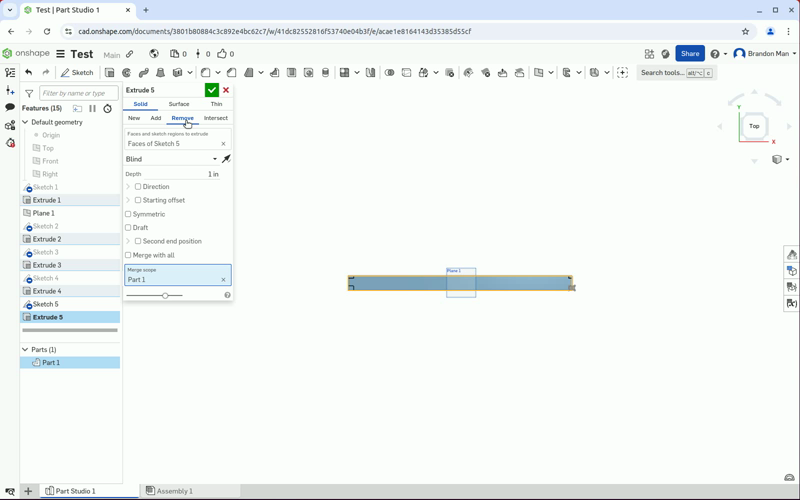
key(tab, 4)
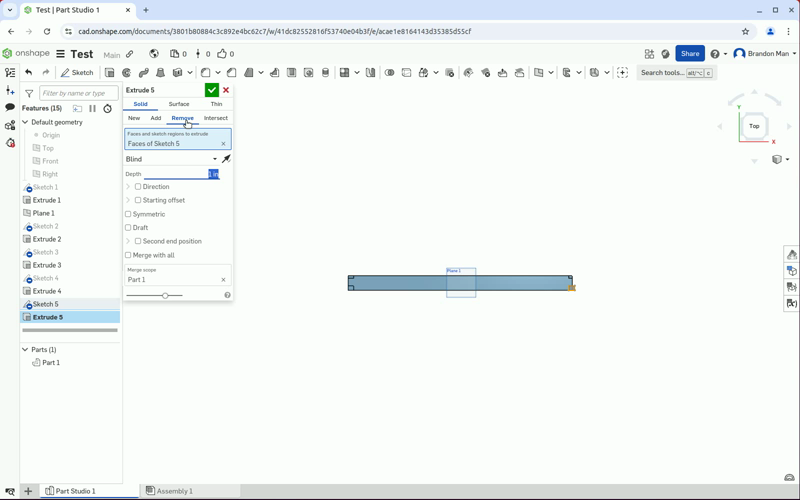
text(0.963)
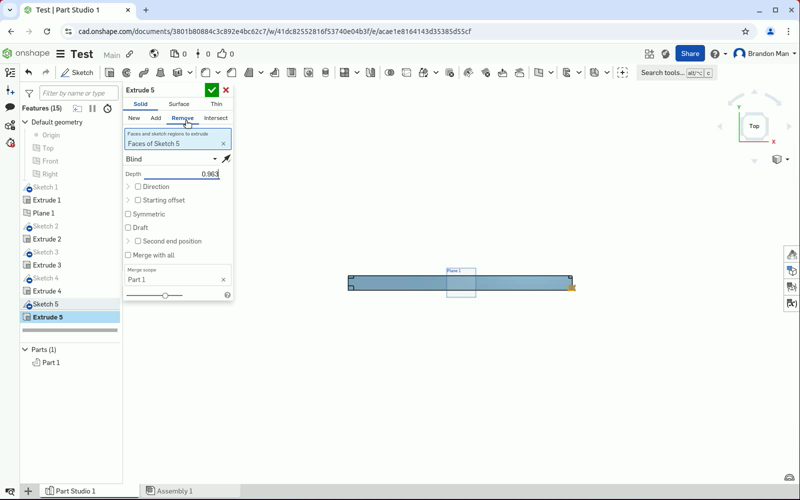
key(tab, 6)
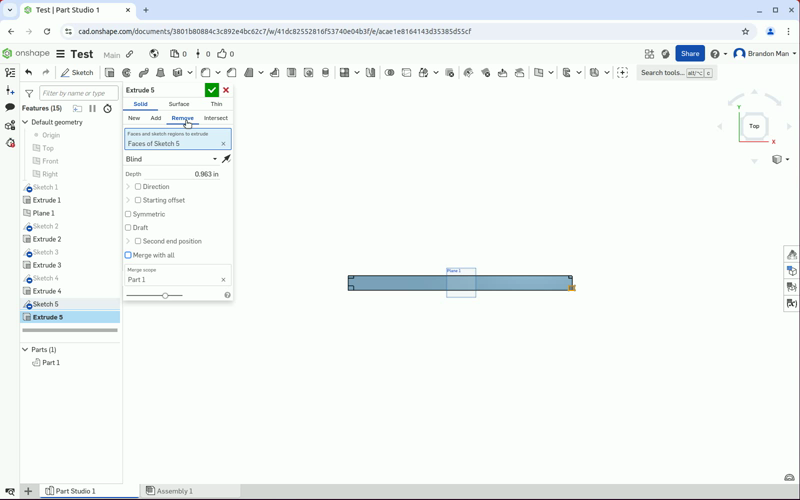
key(space)
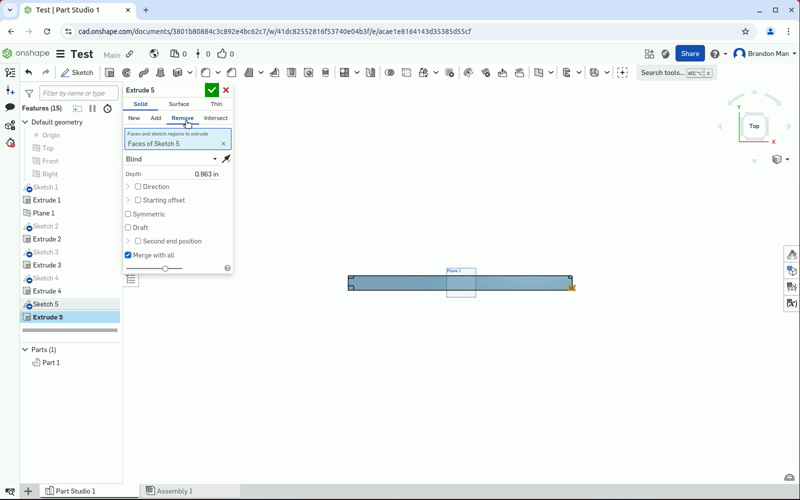
key(enter)
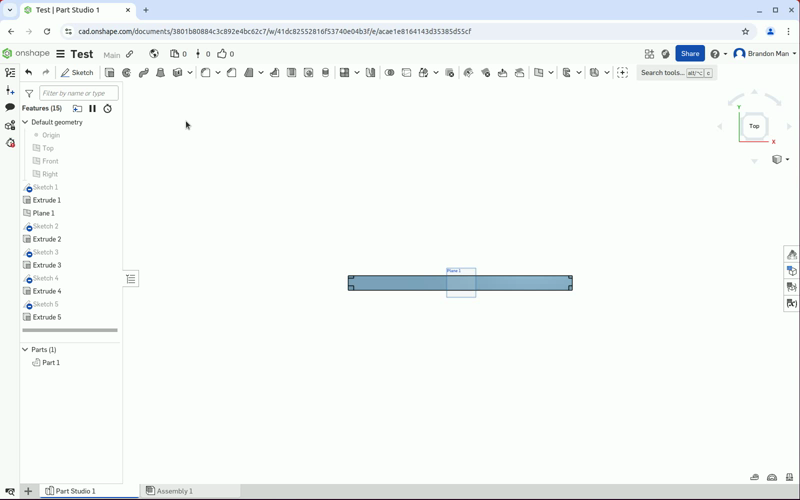
key(shift+h)
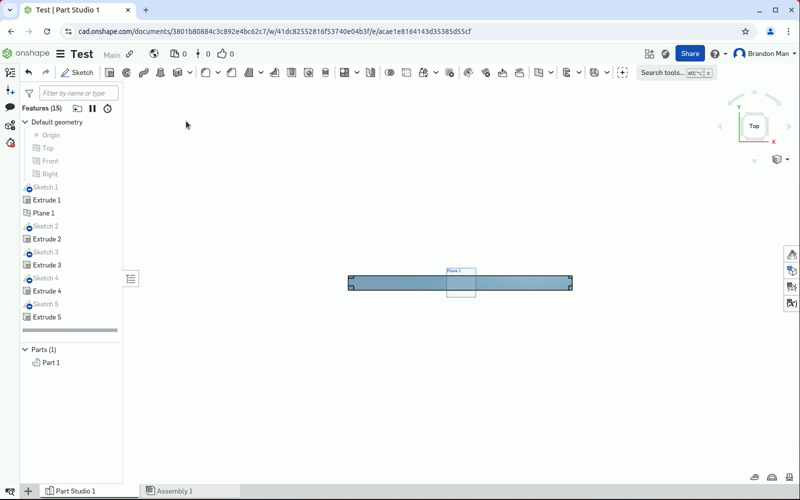
key(shift+h)
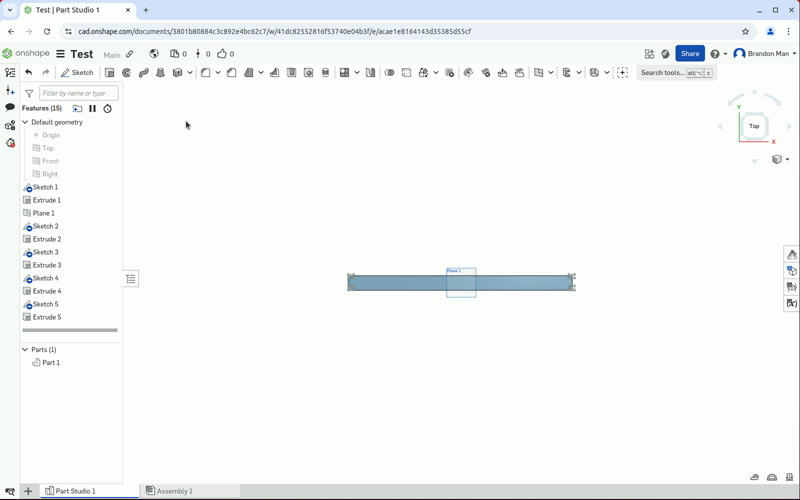
key(shift+7)
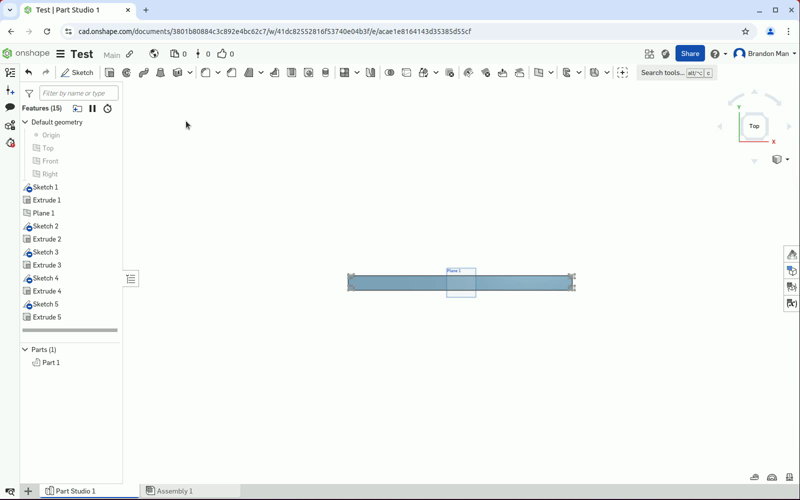
key(up, 3)
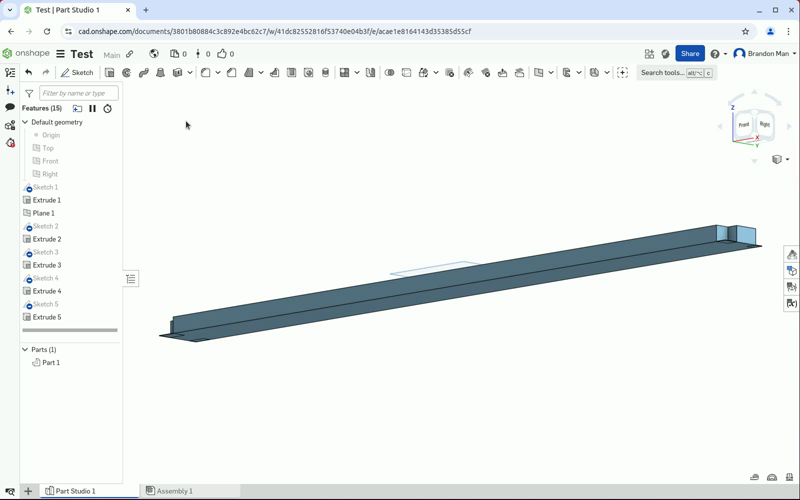
key(left, 3)
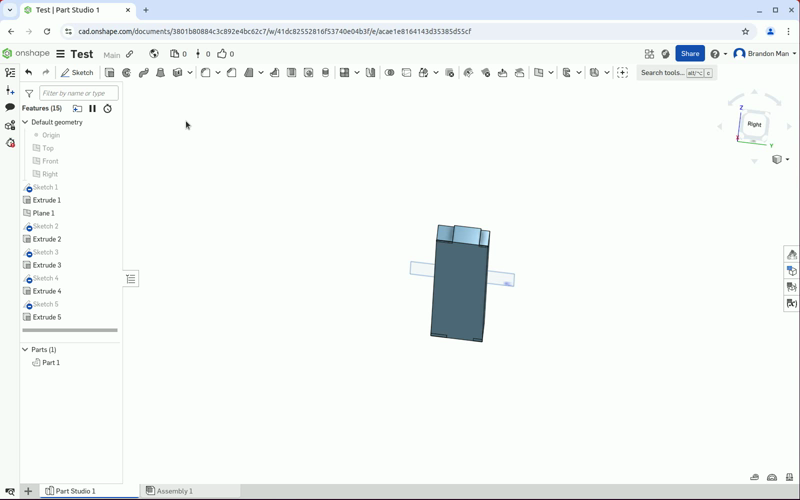
key(right, 3)
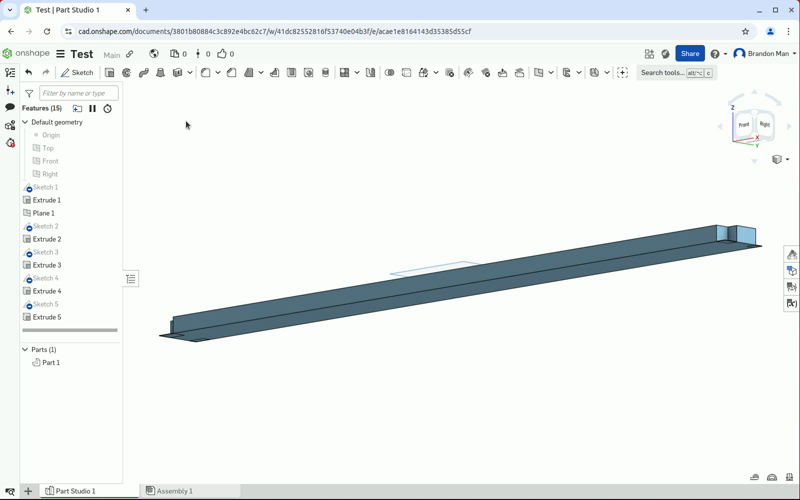
key(down, 3)
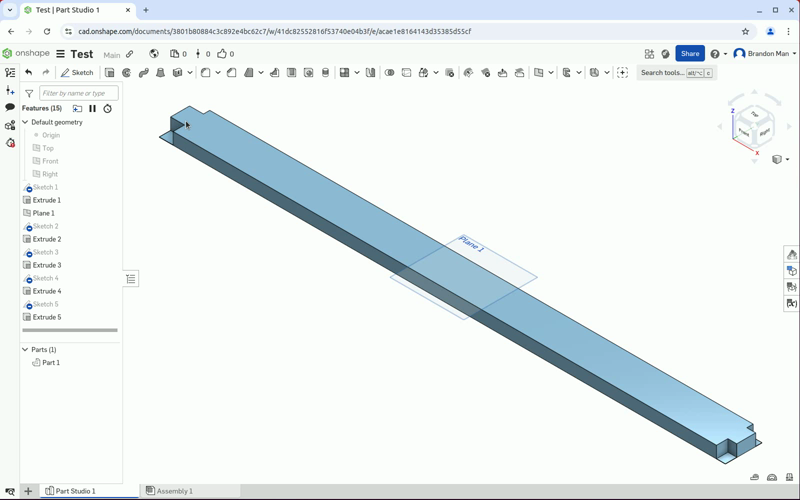
mouse_move(73, 189)
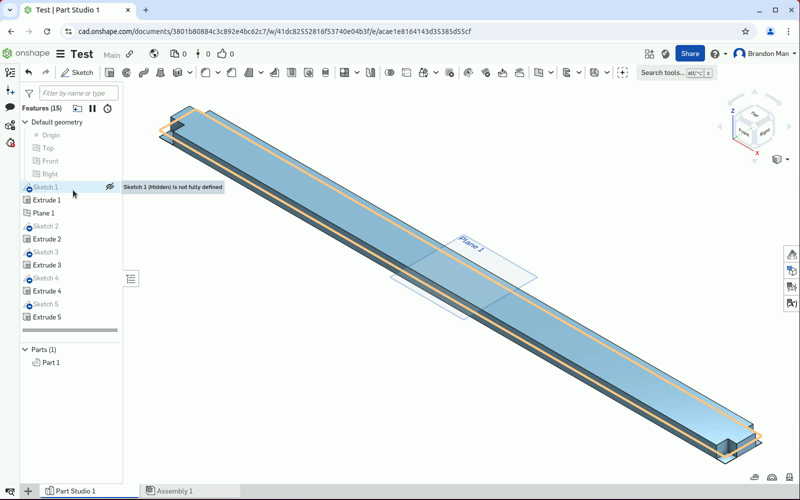
click(73, 189)